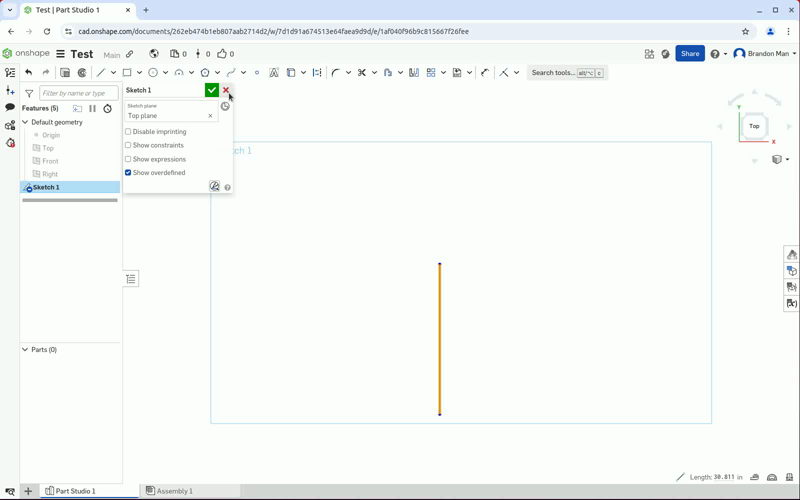
key(shift+h)
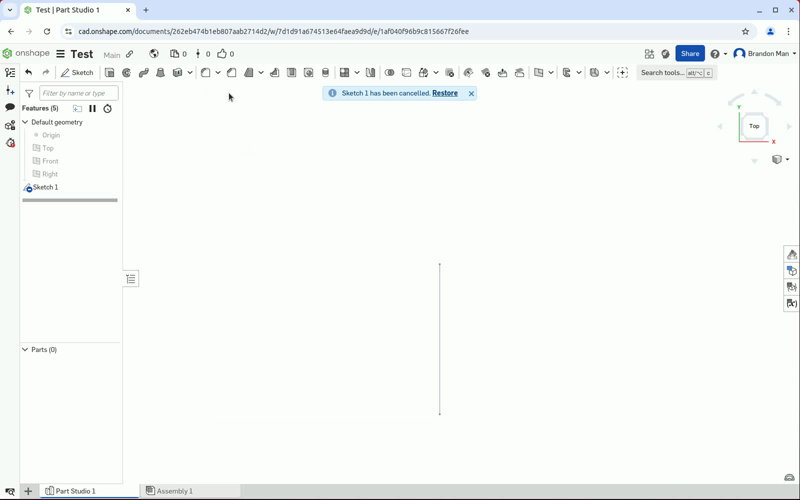
key(shift+s)
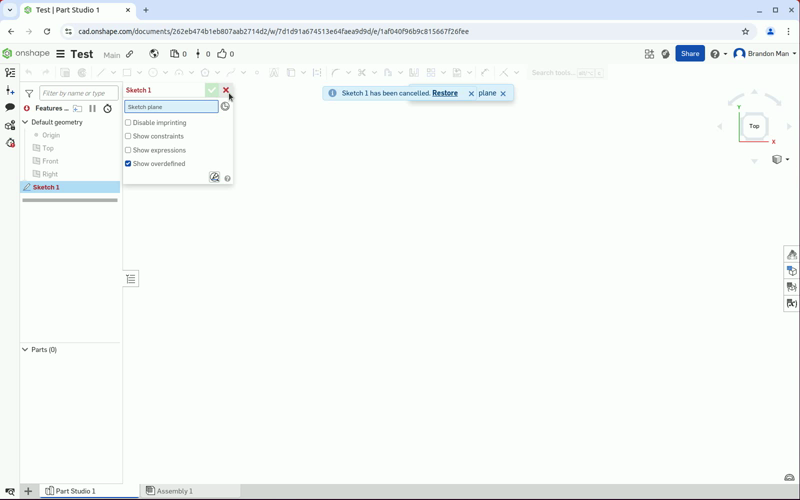
mouse_move(73, 150)
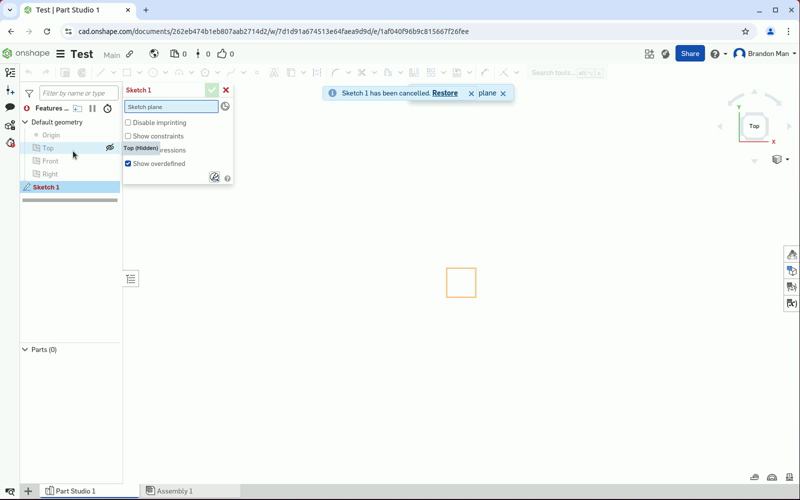
click(73, 150)
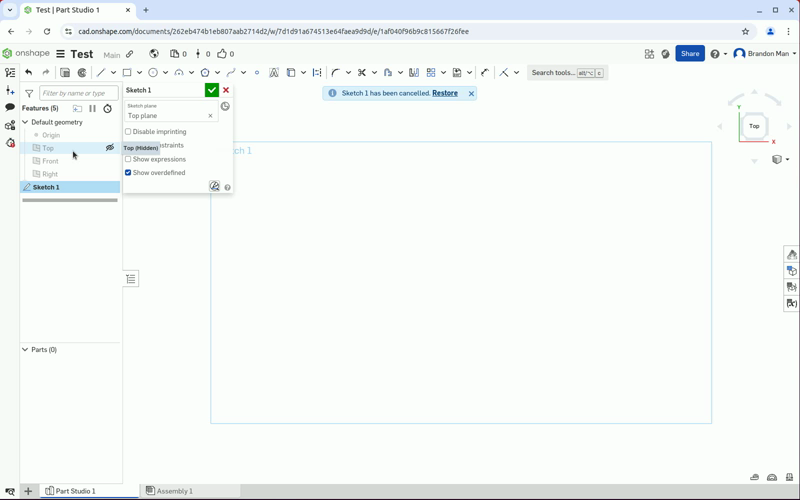
mouse_move(73, 352)
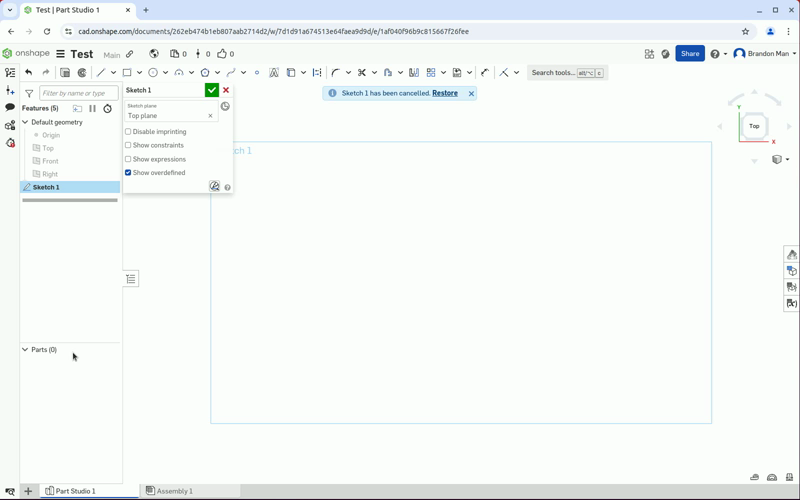
key(y)
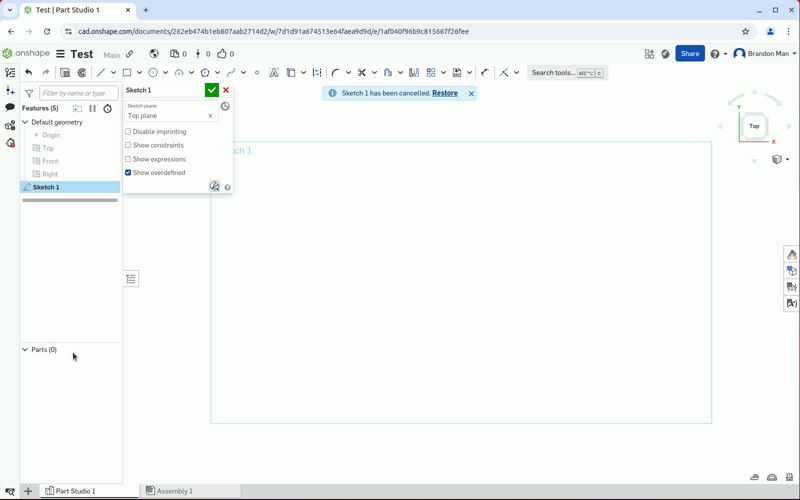
key(l)
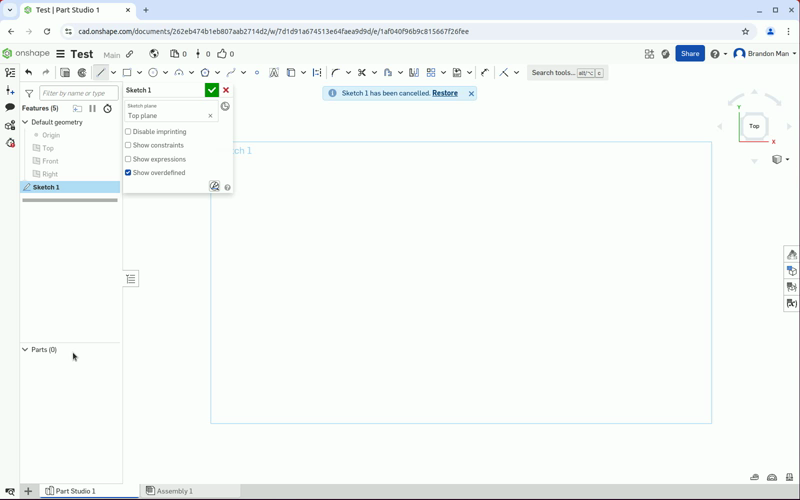
key_down(shift)
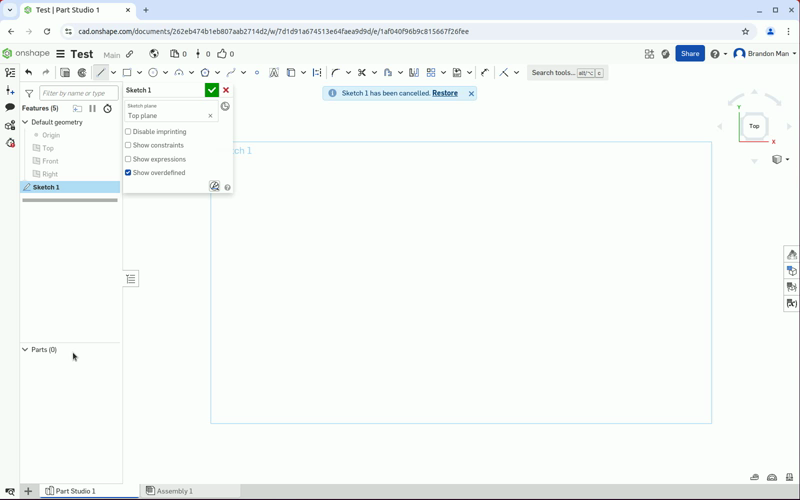
mouse_move(438, 305)
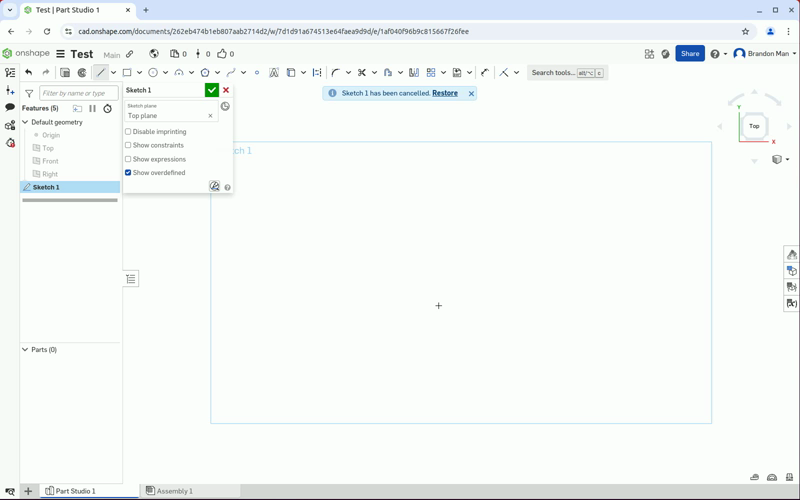
click(438, 305)
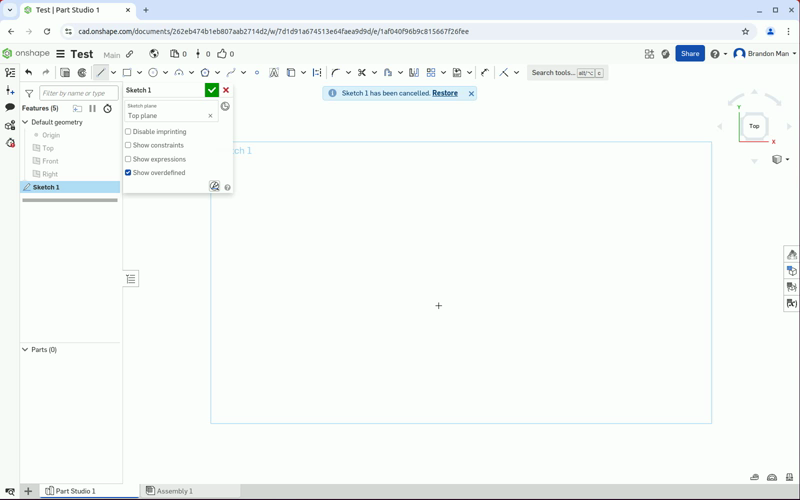
key_up(shift)
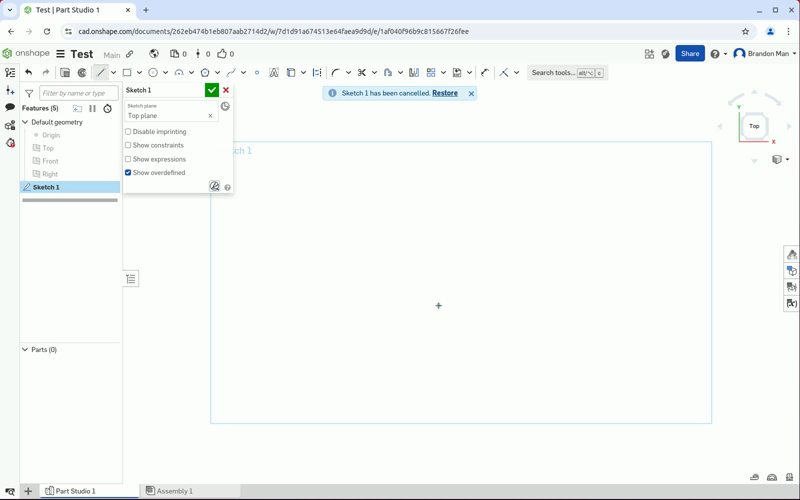
key_down(shift)
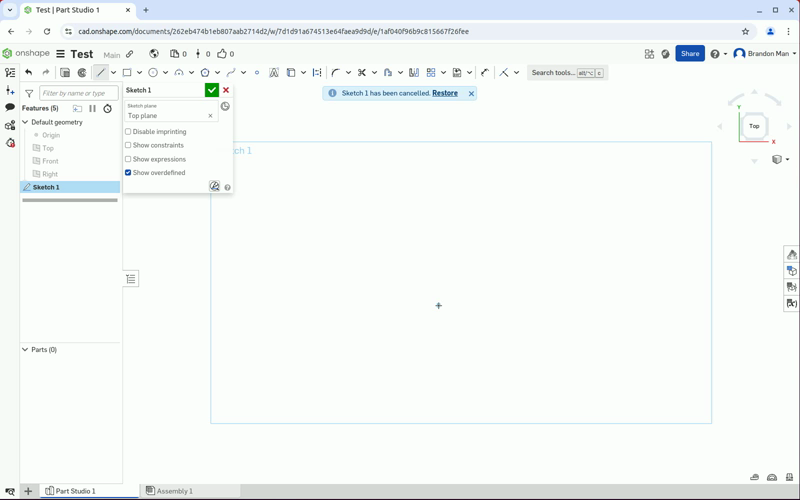
mouse_move(468, 305)
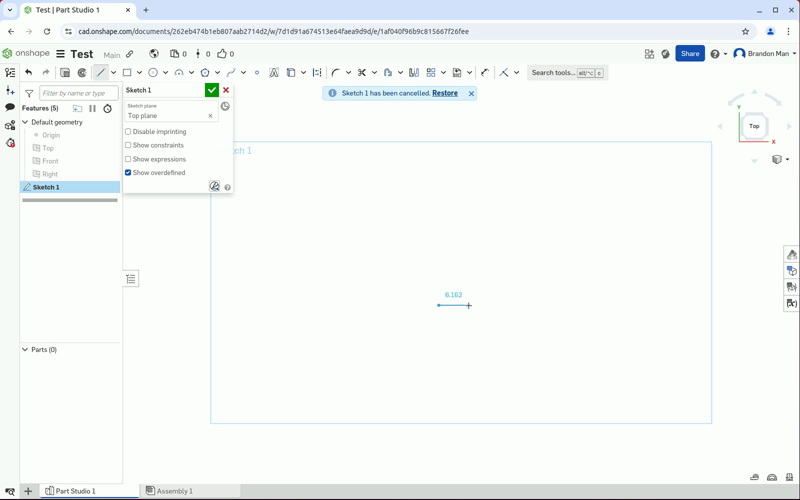
mouse_move(483, 305)
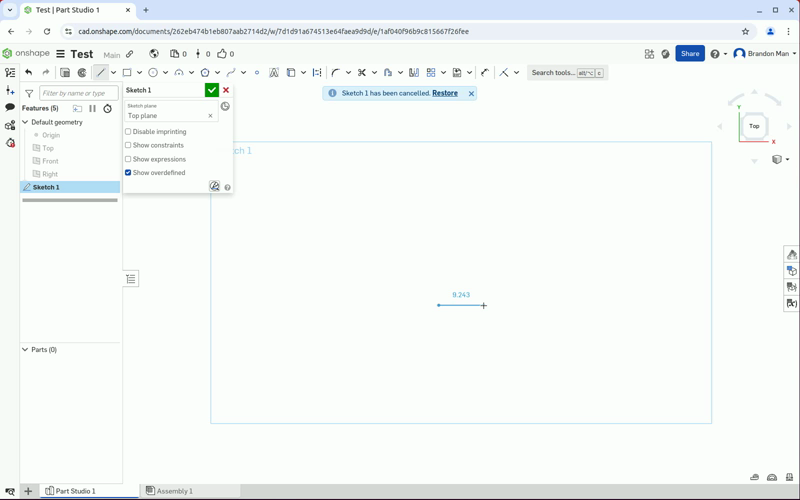
click(483, 305)
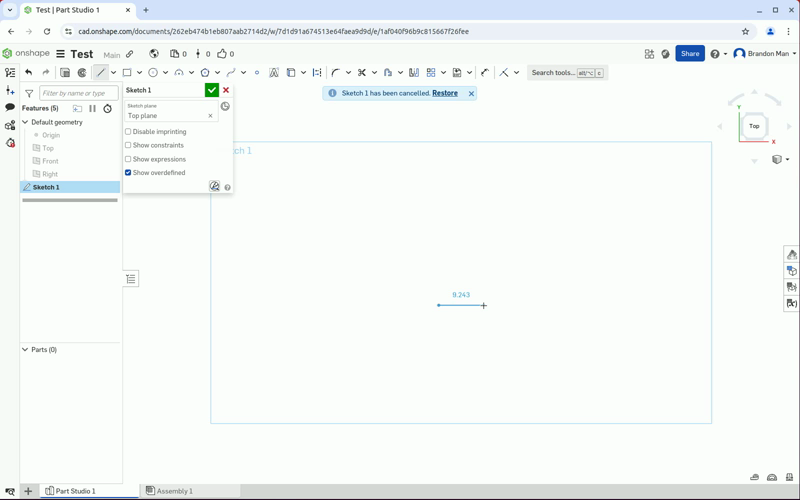
key_up(shift)
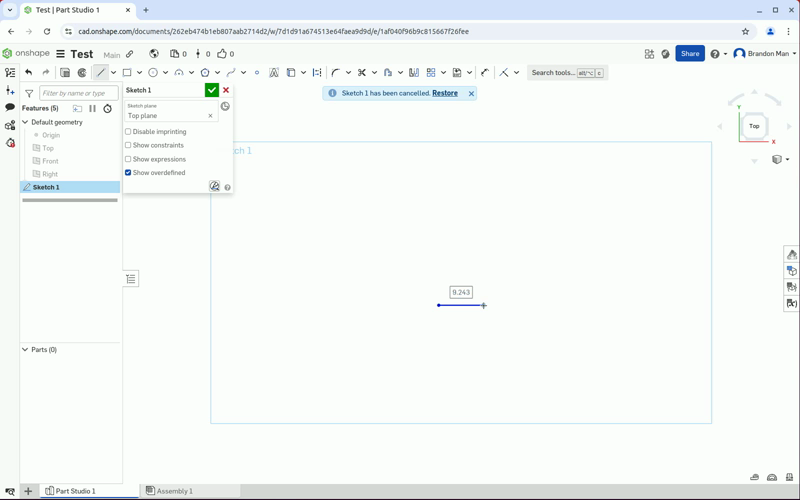
key_down(shift)
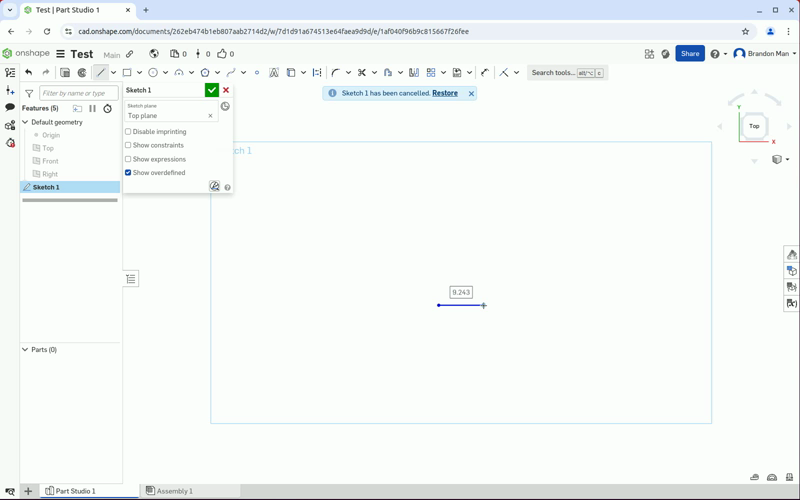
mouse_move(513, 305)
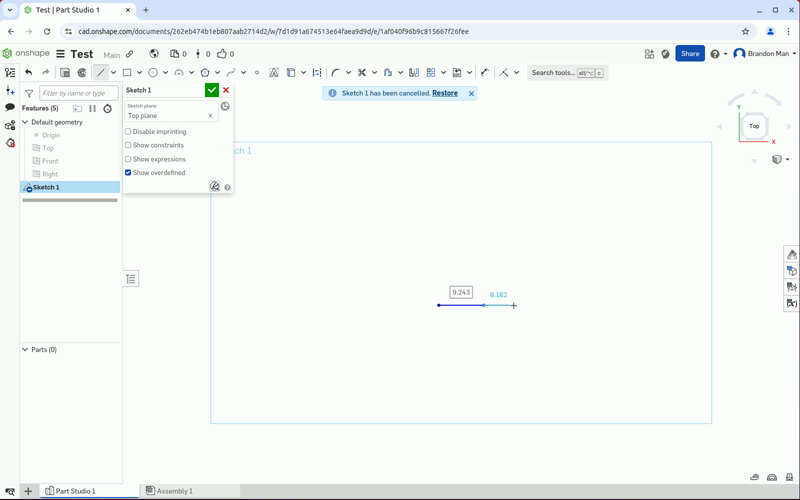
mouse_move(483, 259)
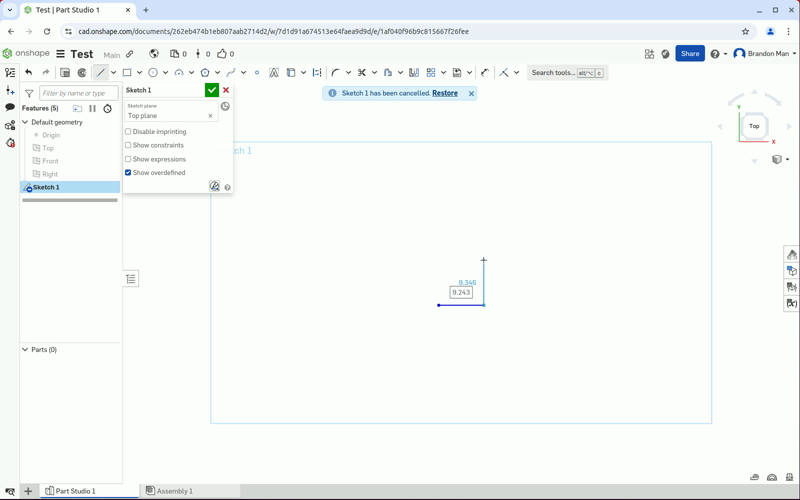
click(483, 259)
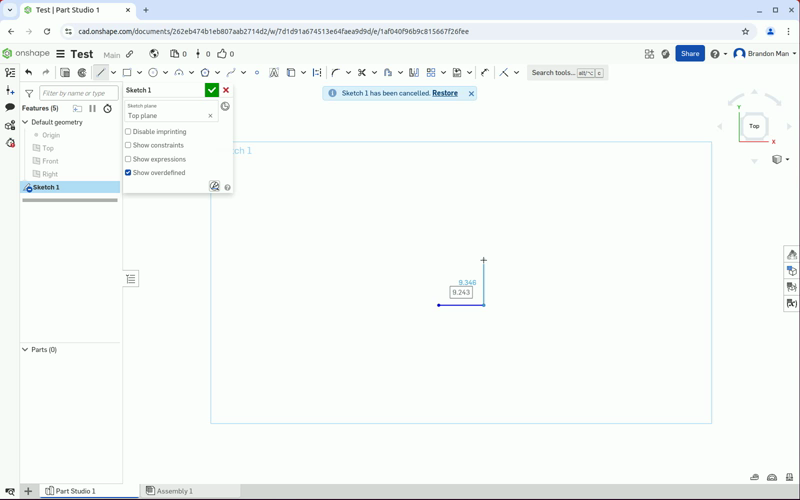
key_up(shift)
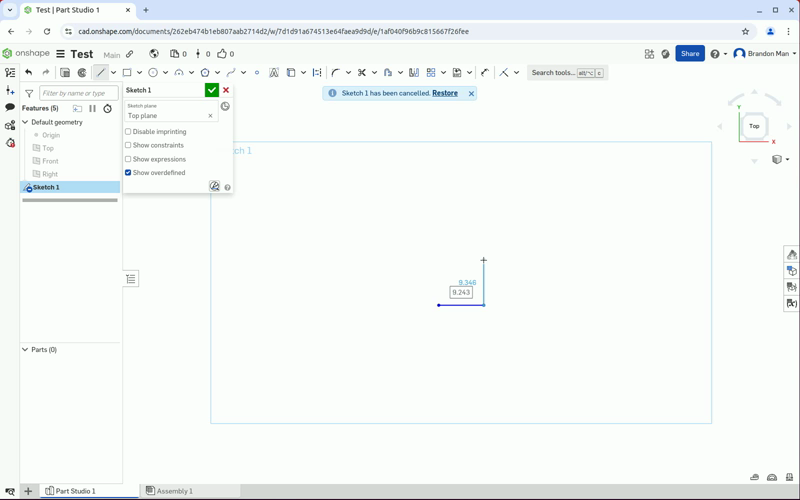
key_down(shift)
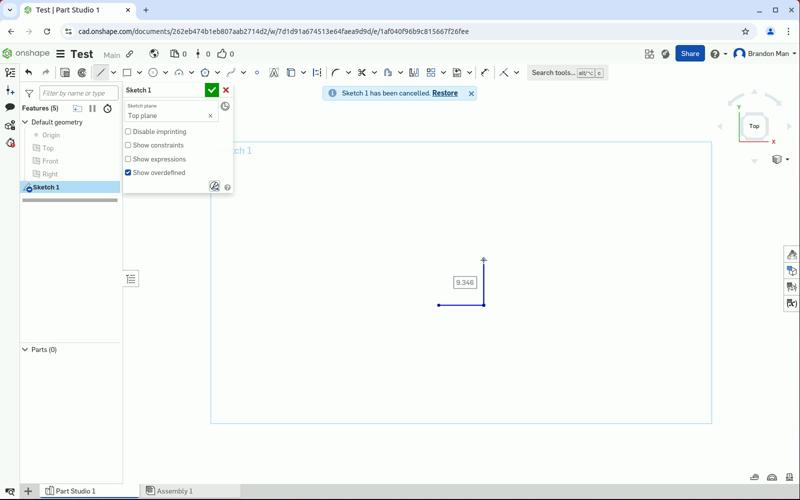
mouse_move(513, 259)
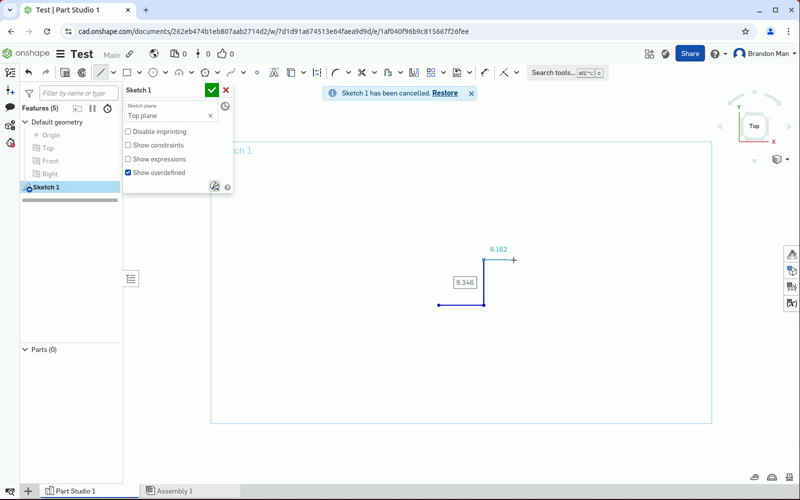
mouse_move(438, 259)
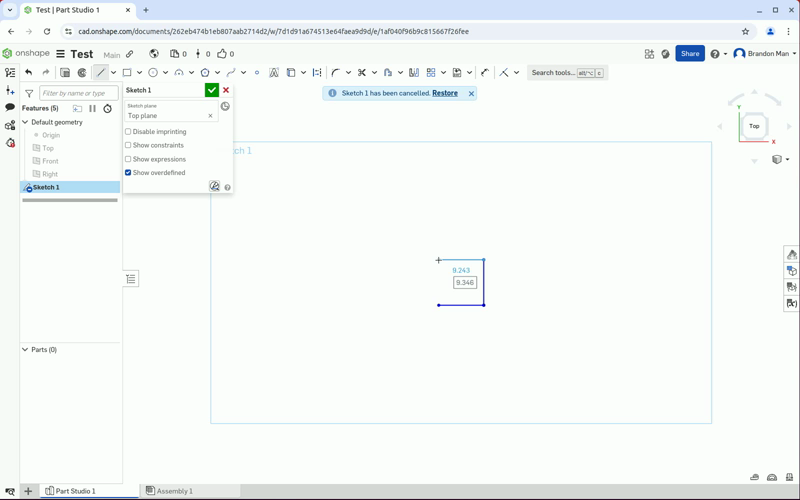
click(438, 259)
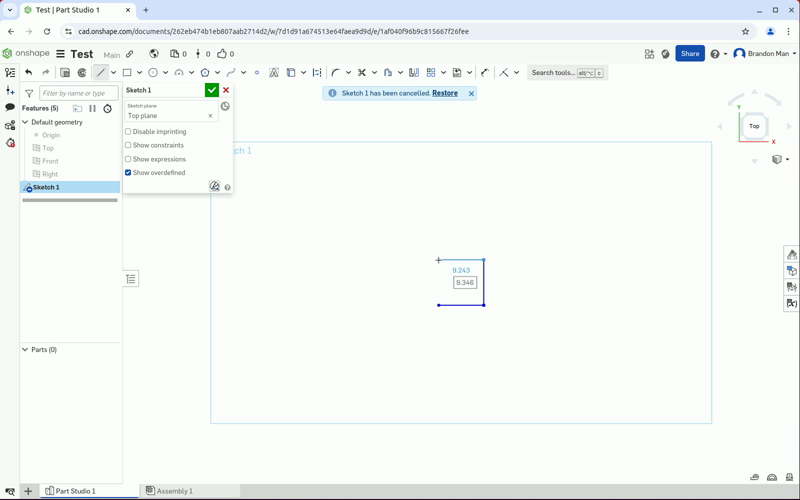
key_up(shift)
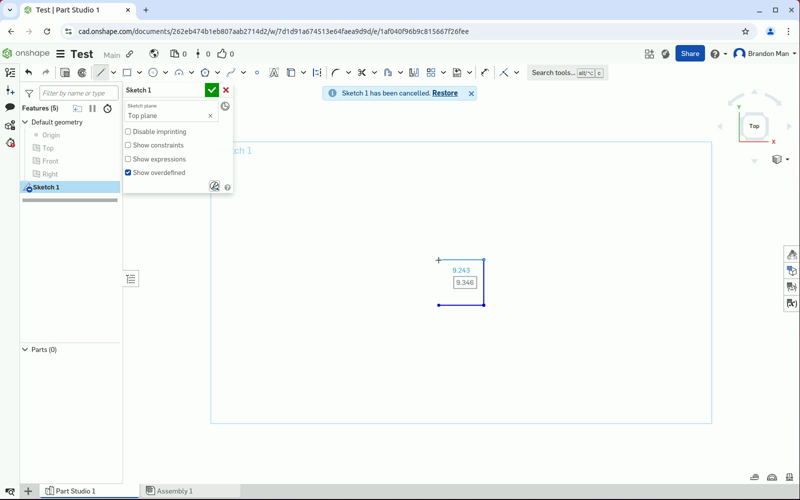
mouse_move(468, 259)
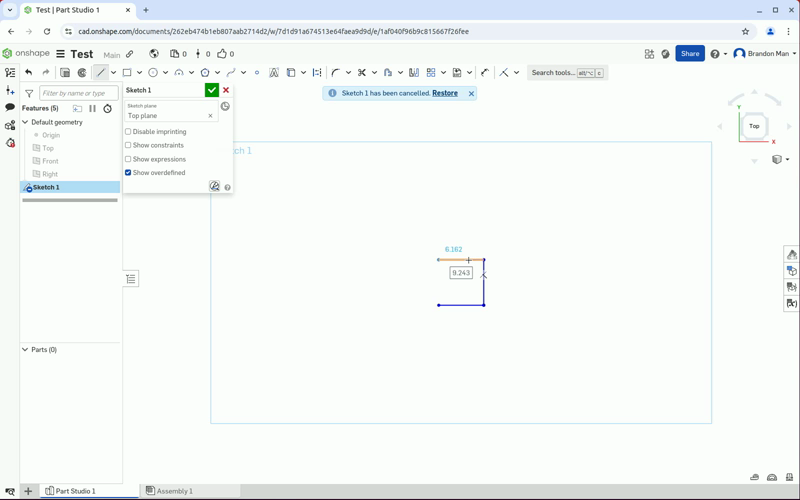
key_down(shift)
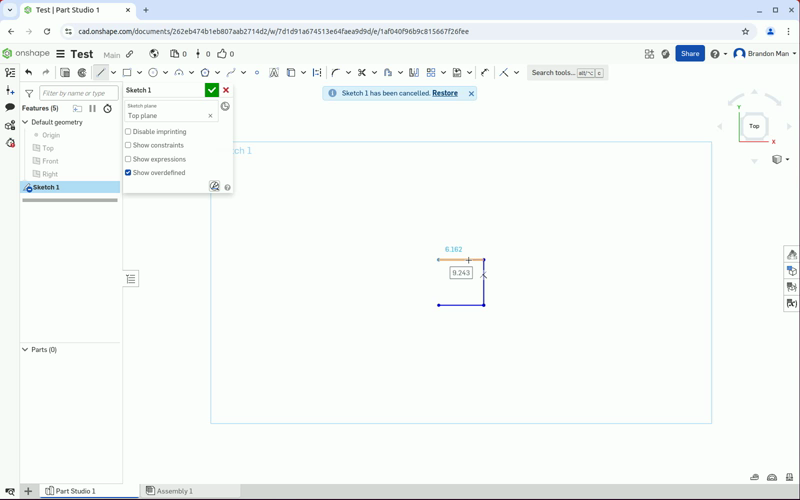
mouse_move(438, 305)
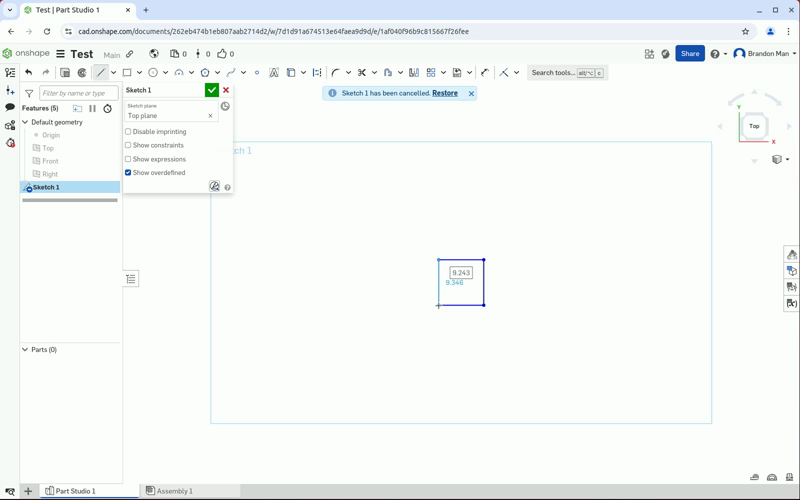
key_up(shift)
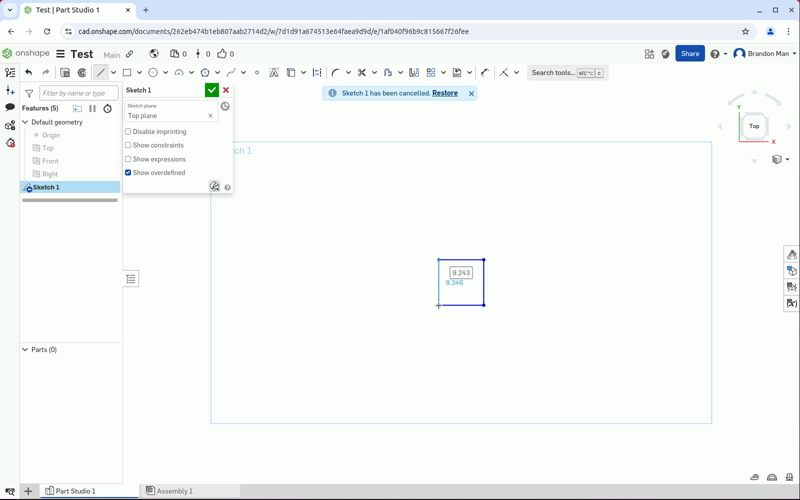
click(438, 305)
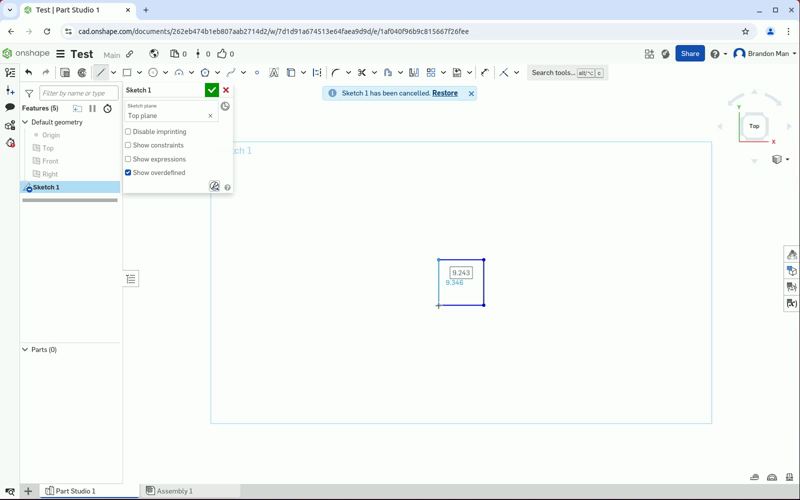
key(esc)
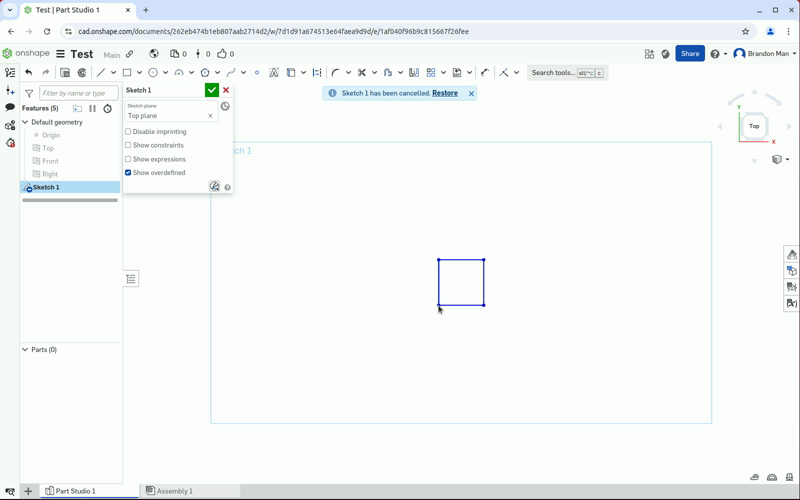
key(c)
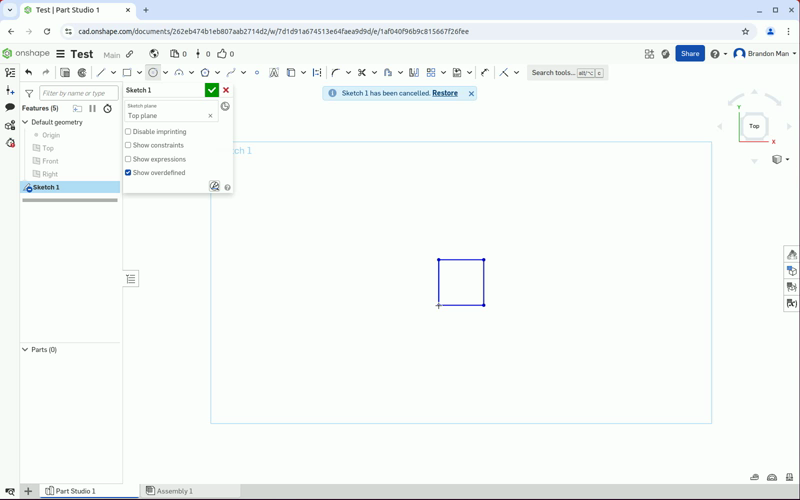
key_down(shift)
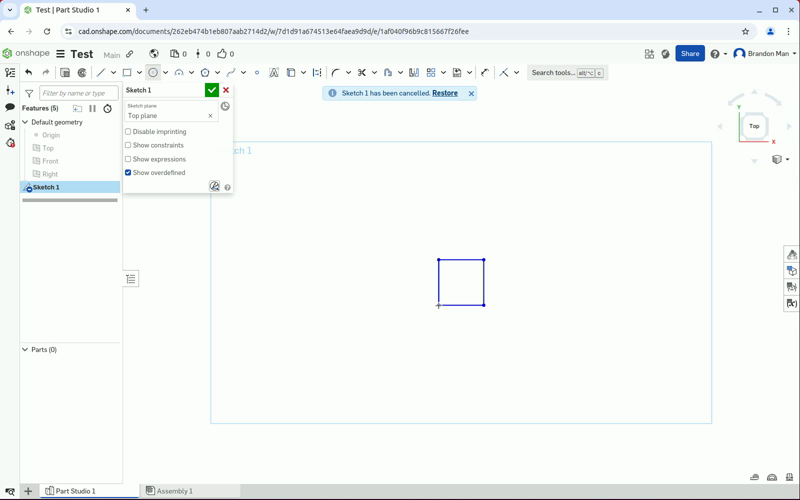
mouse_move(443, 282)
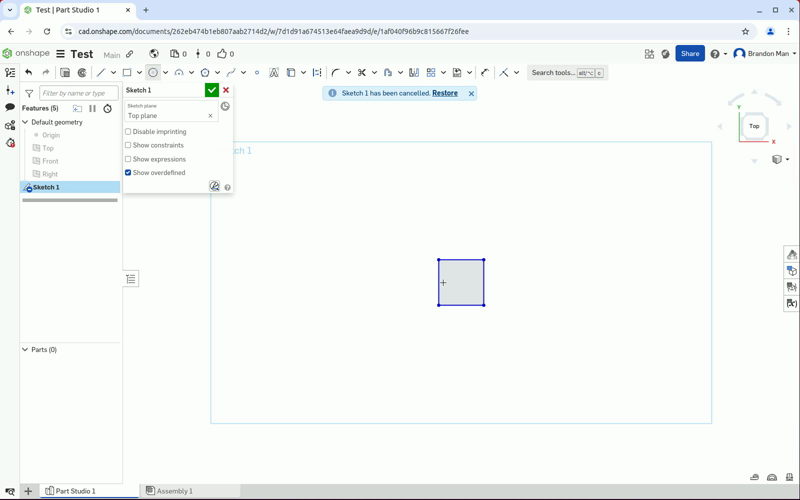
click(443, 282)
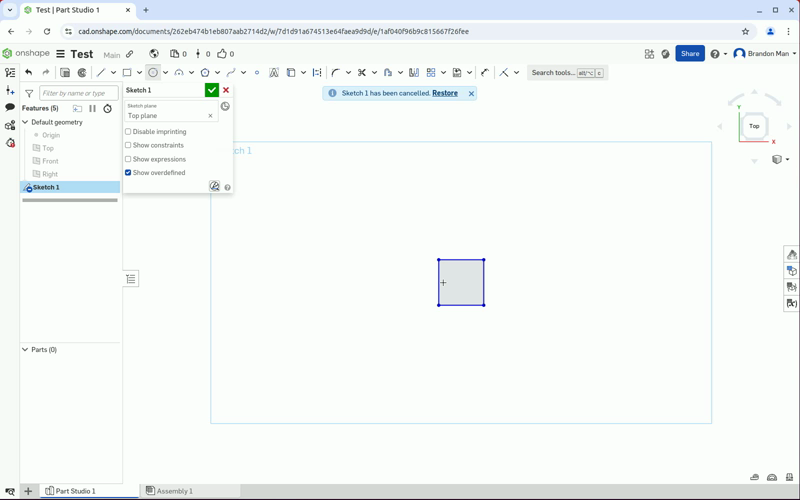
key_up(shift)
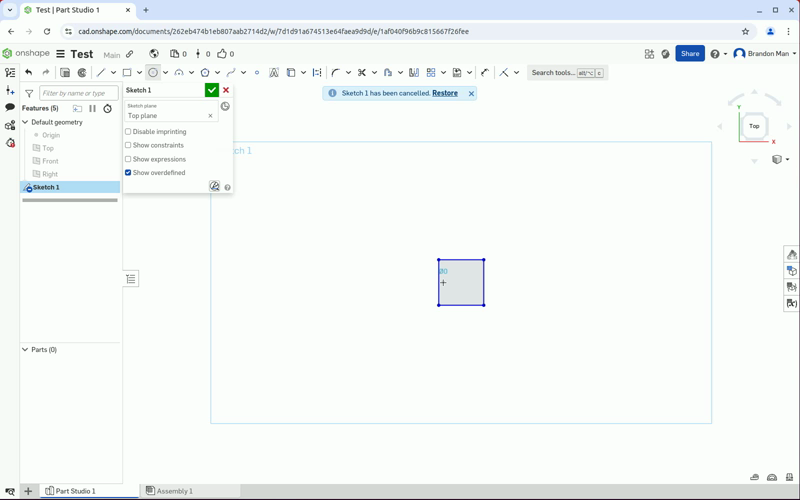
mouse_move(444, 282)
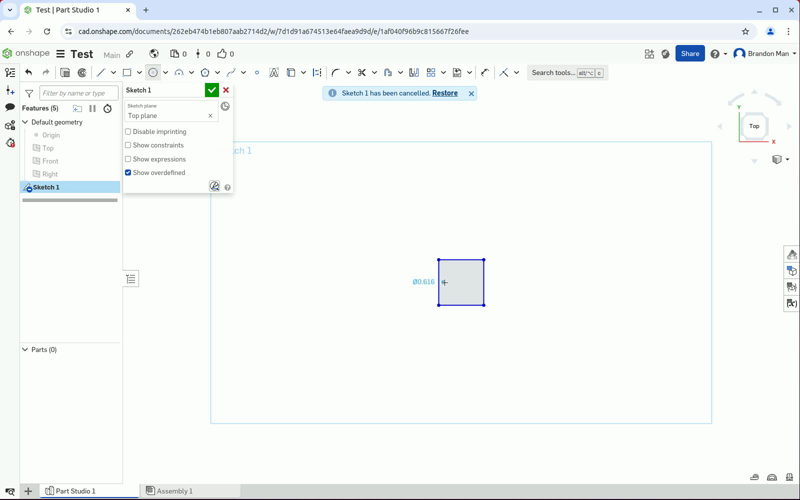
scroll(6)
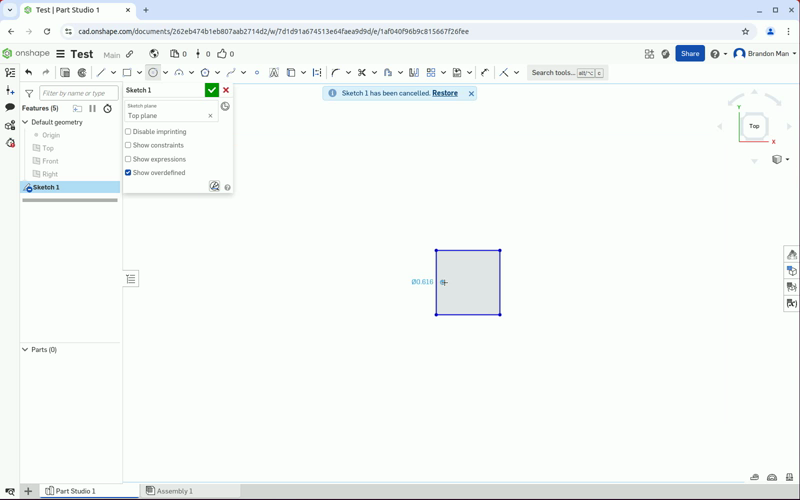
scroll(6)
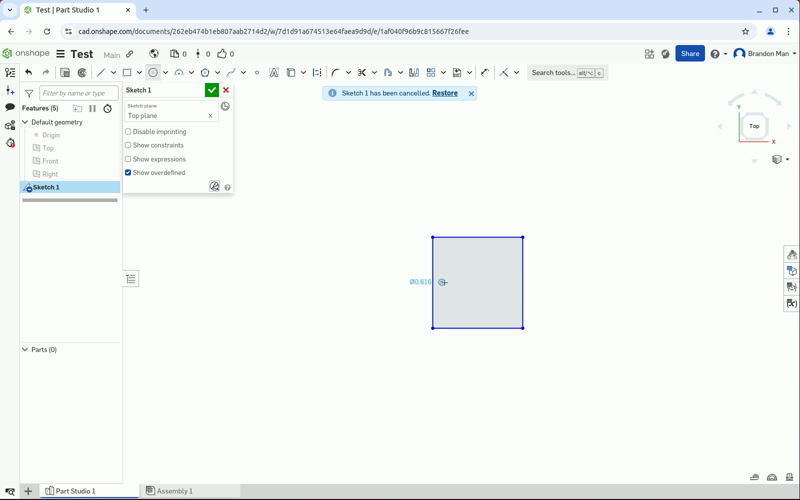
scroll(6)
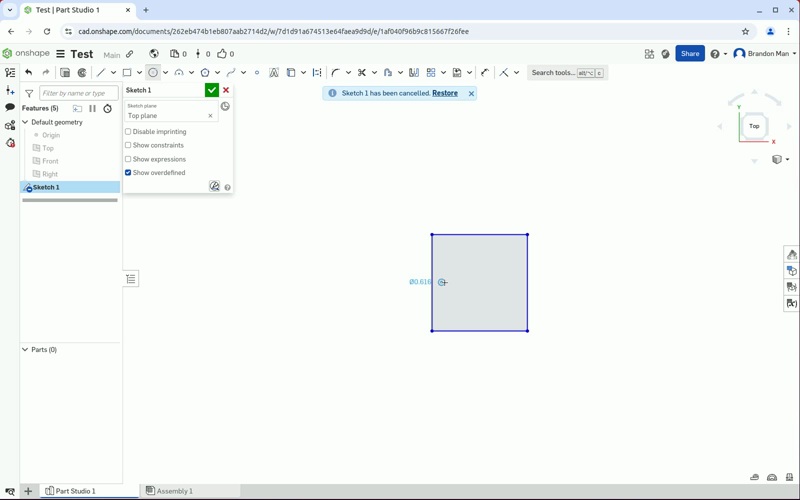
scroll(6)
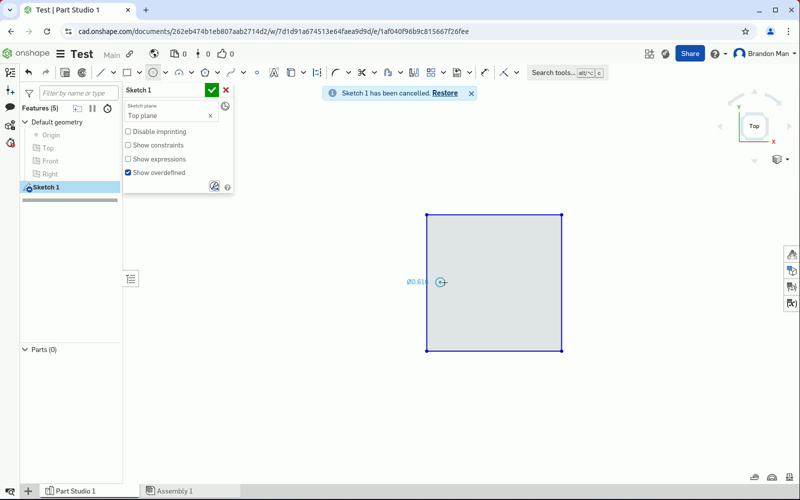
scroll(6)
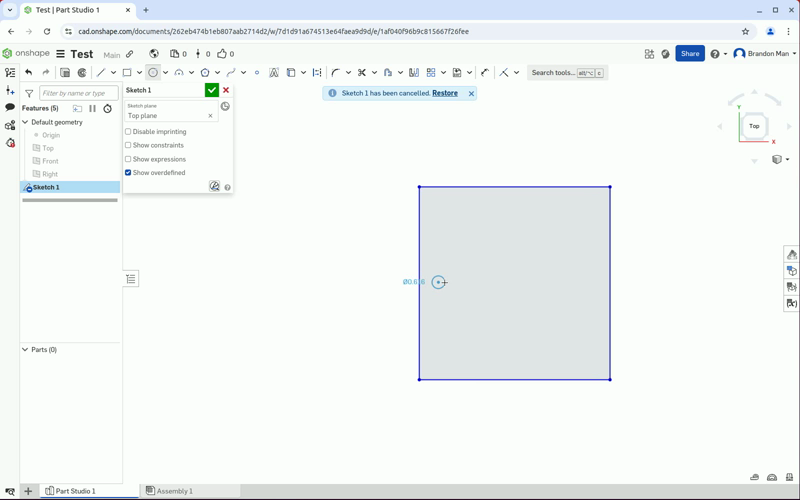
scroll(6)
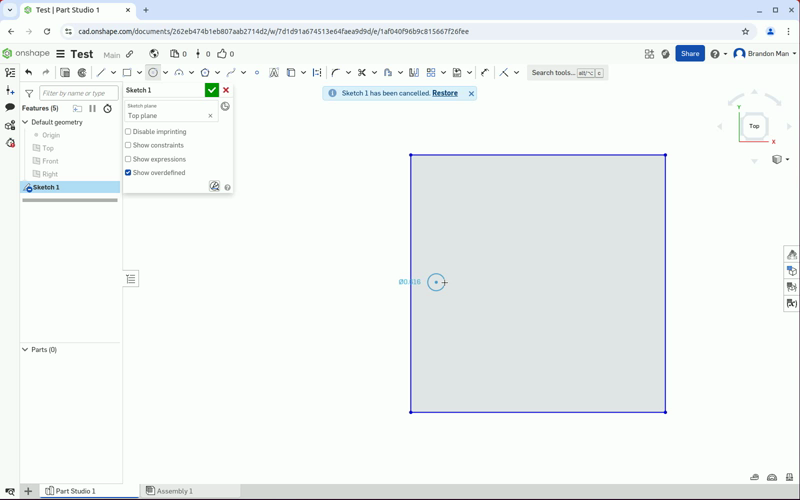
scroll(6)
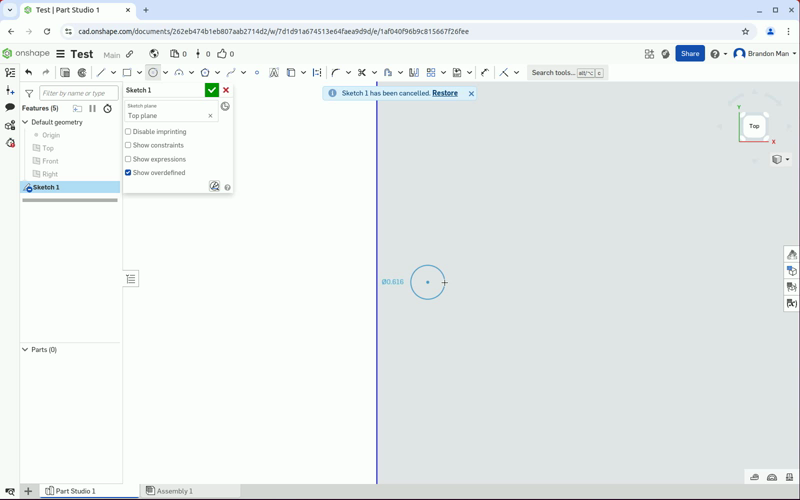
click(444, 282)
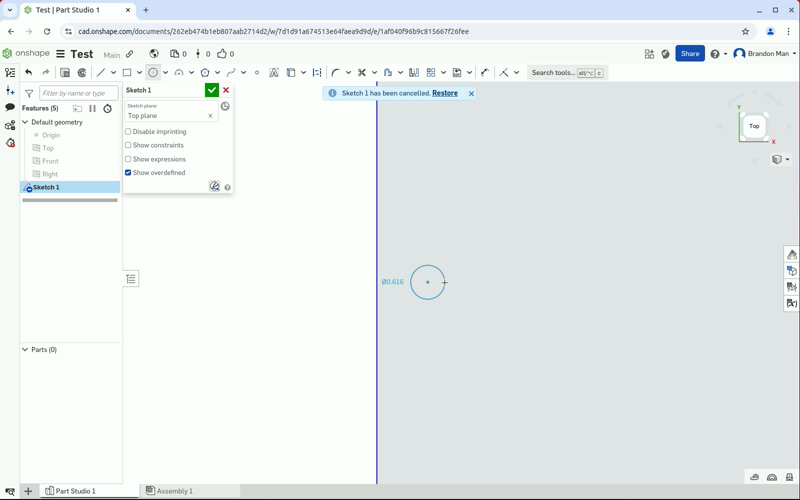
scroll(-6)
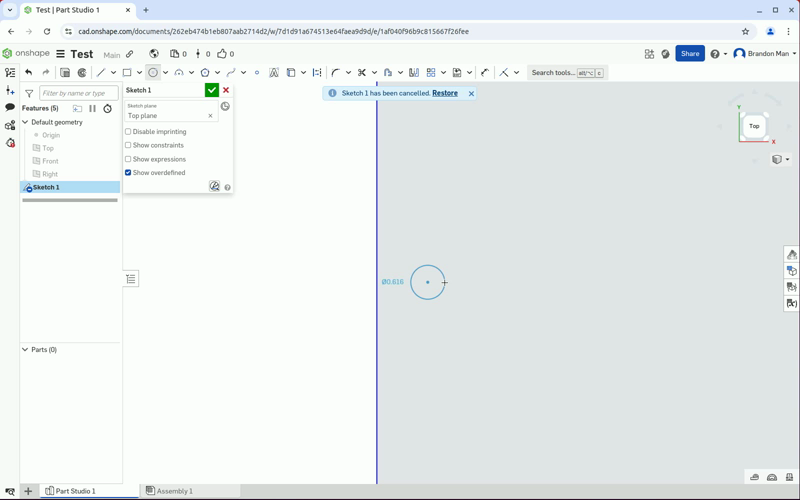
scroll(-6)
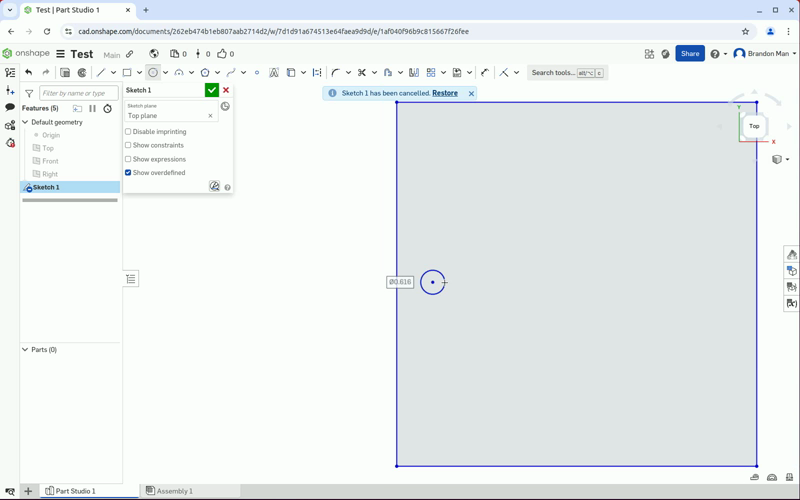
scroll(-6)
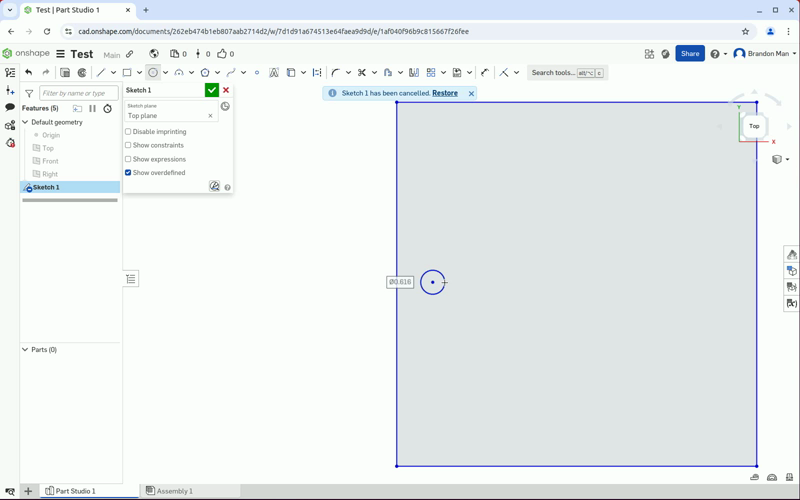
scroll(-6)
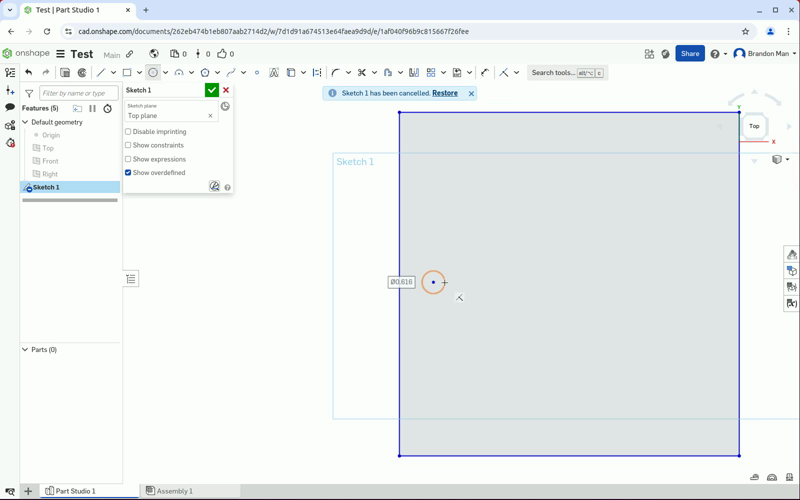
scroll(-6)
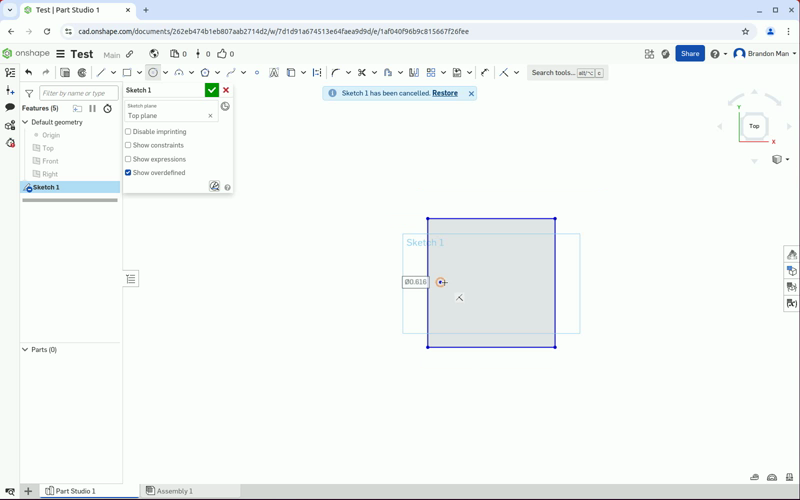
scroll(-6)
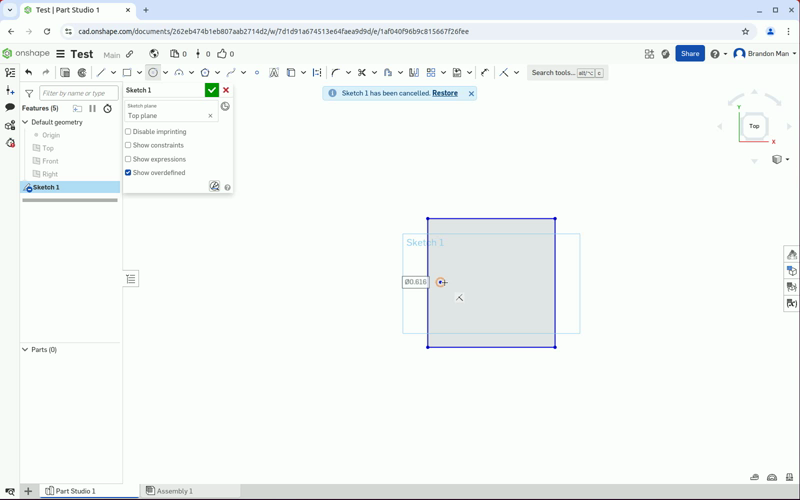
scroll(-6)
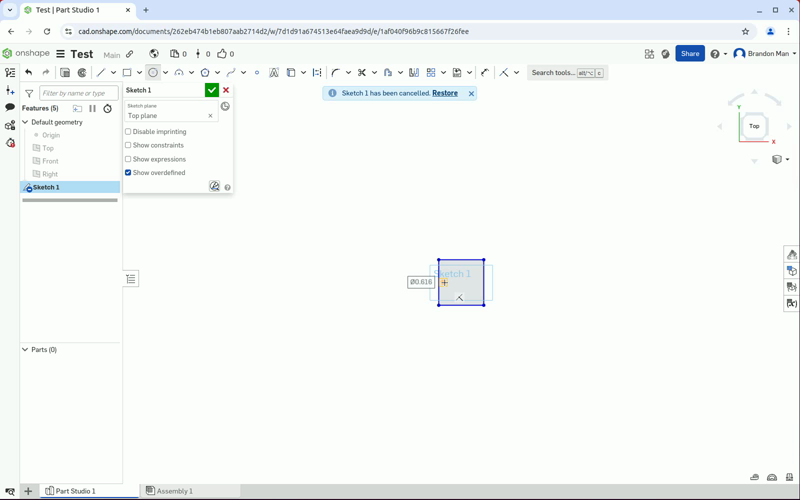
key(esc)
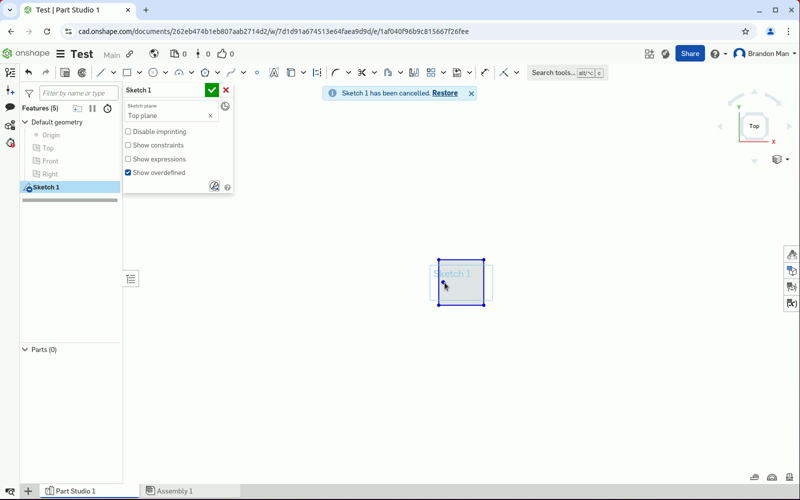
key(c)
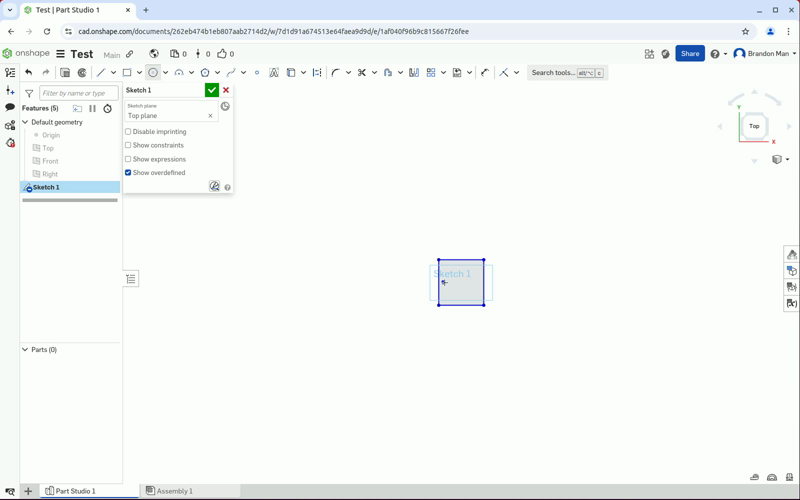
key_down(shift)
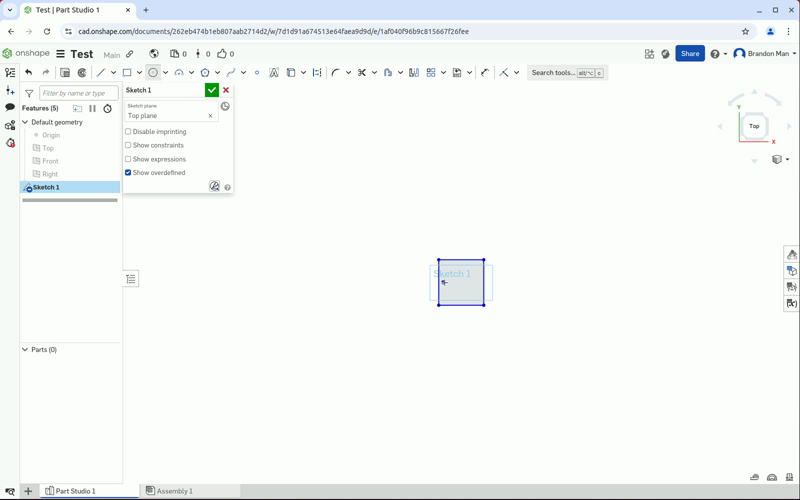
mouse_move(479, 282)
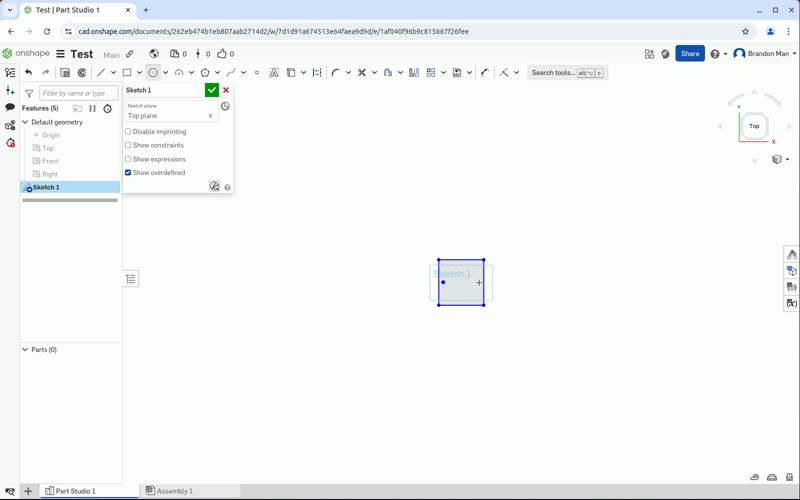
click(479, 282)
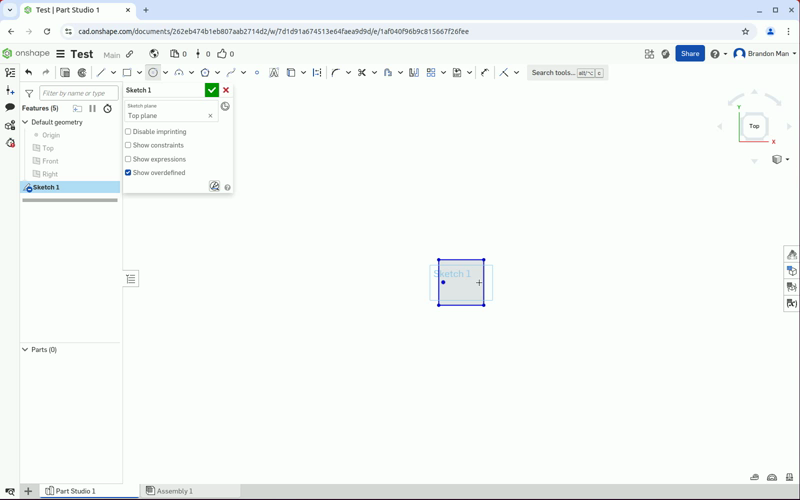
key_up(shift)
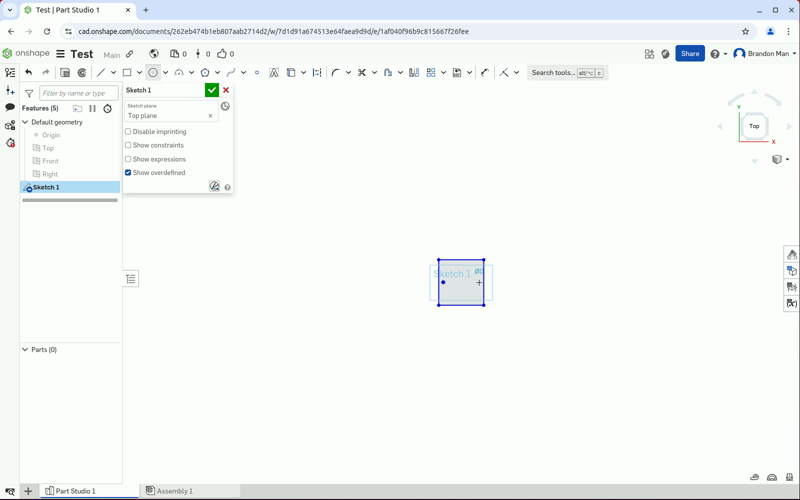
mouse_move(480, 282)
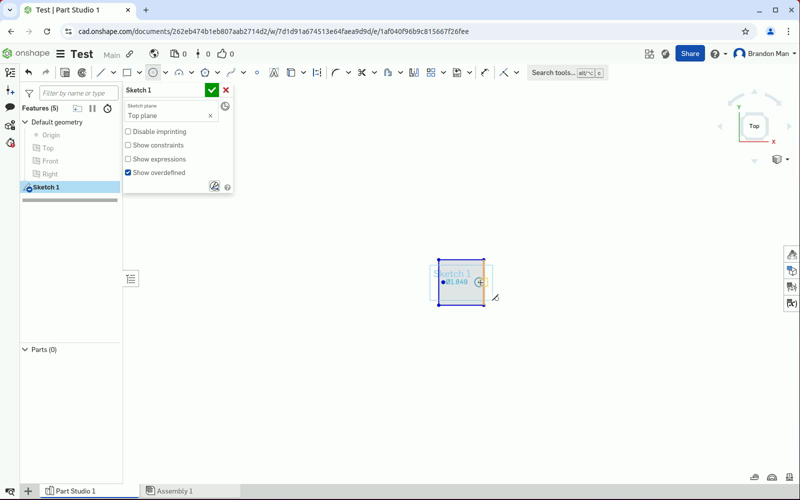
scroll(6)
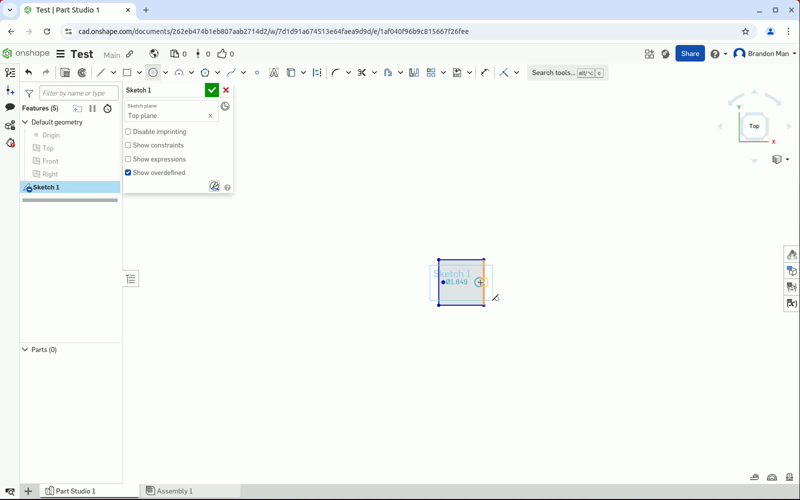
scroll(6)
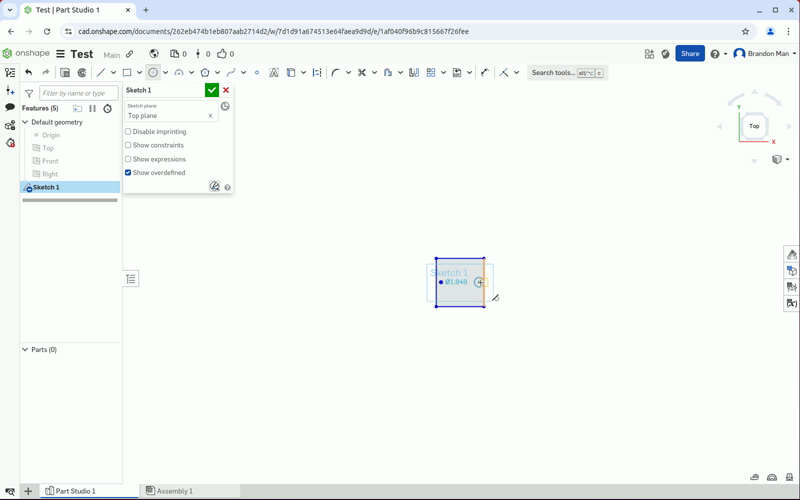
scroll(6)
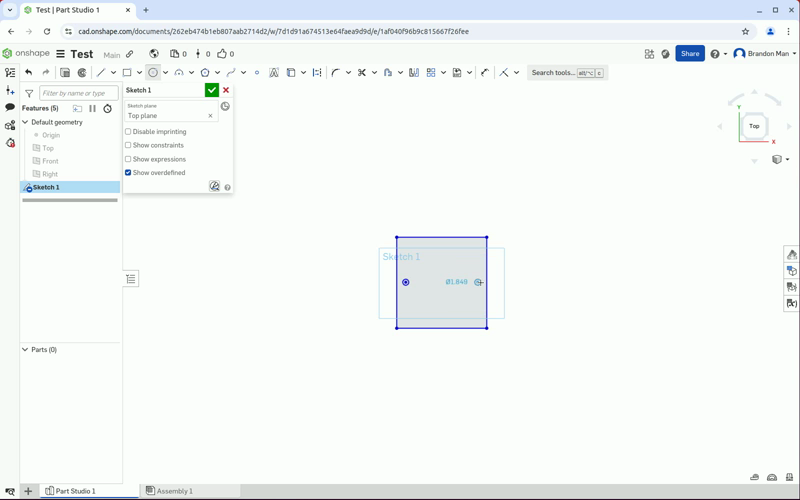
scroll(6)
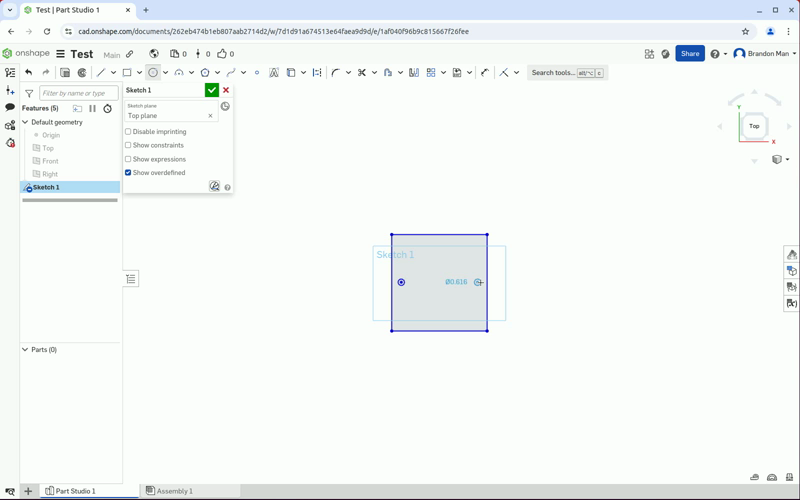
scroll(6)
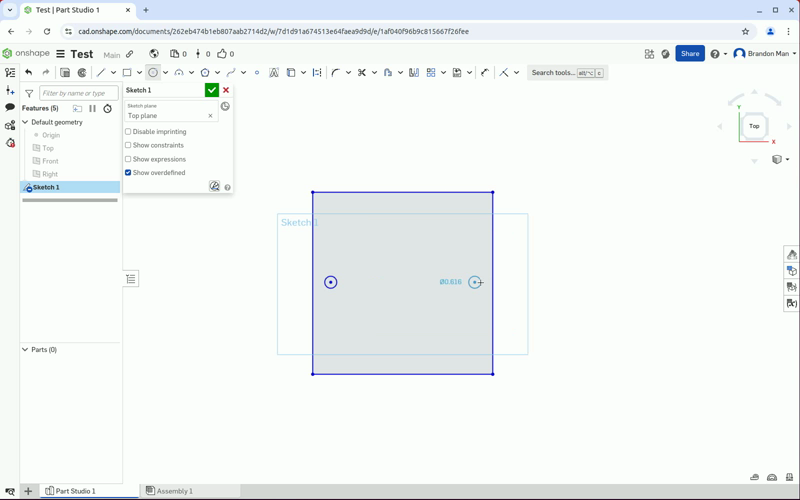
scroll(6)
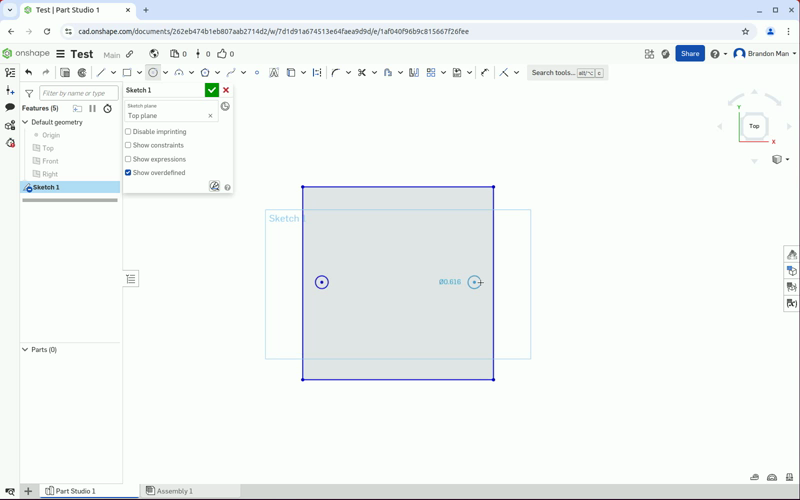
scroll(6)
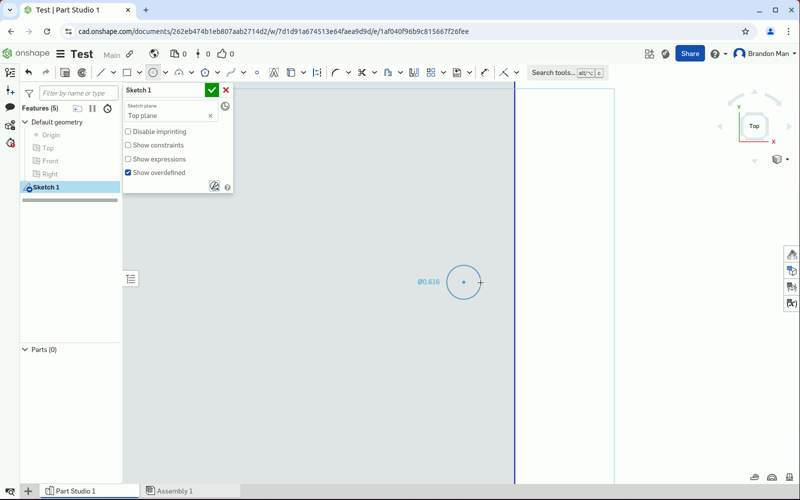
click(480, 282)
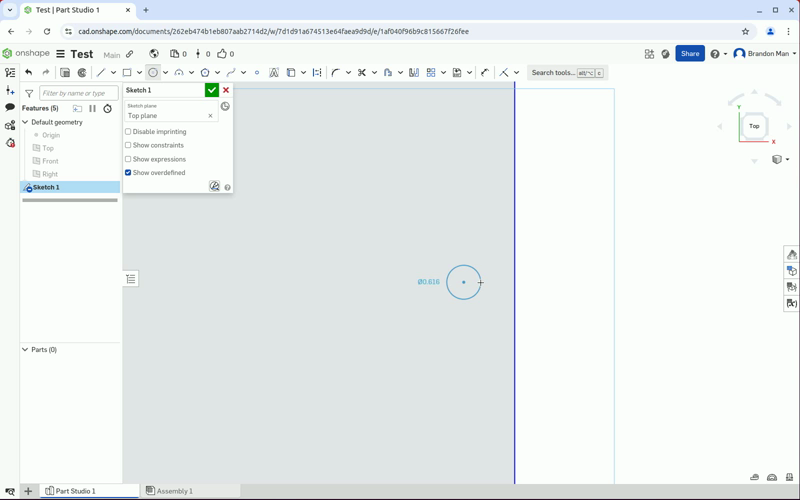
scroll(-6)
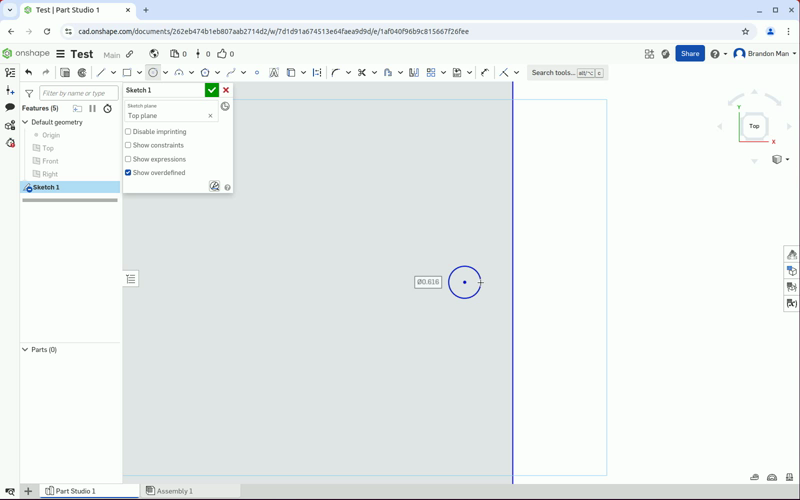
scroll(-6)
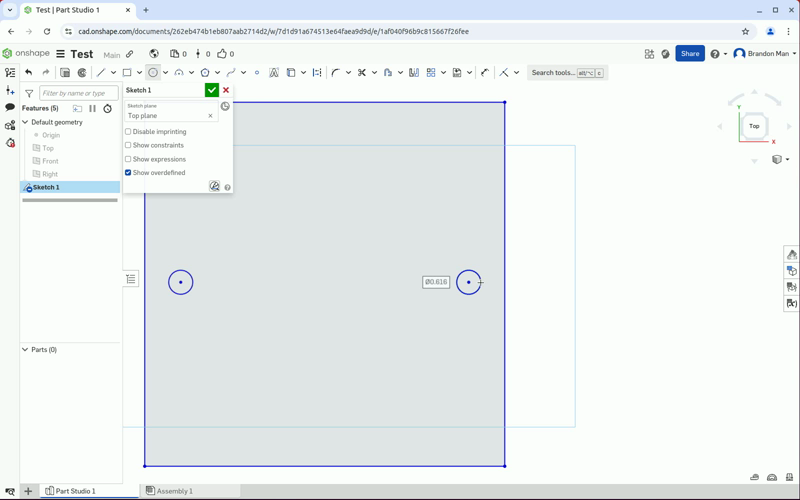
scroll(-6)
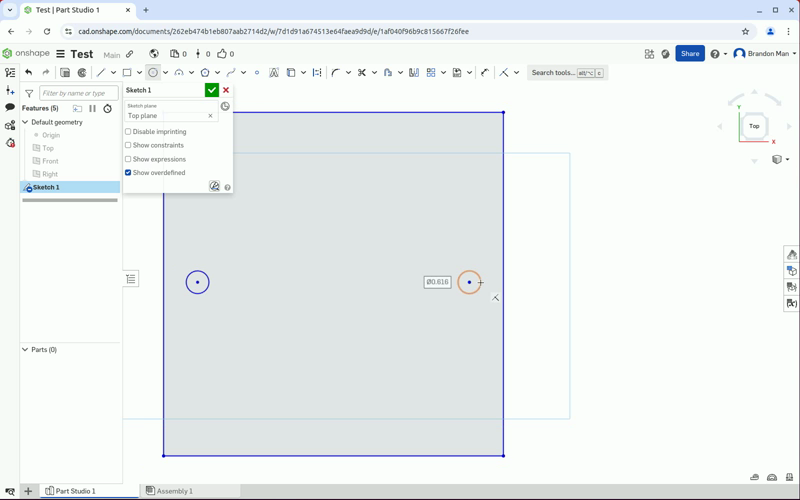
scroll(-6)
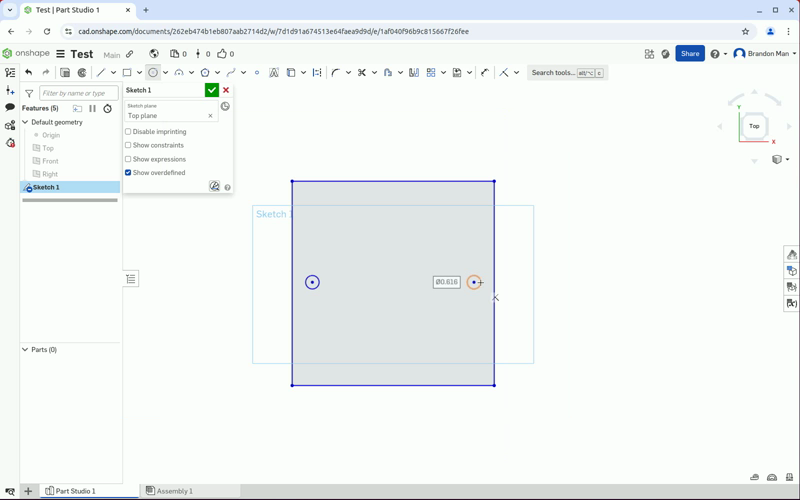
scroll(-6)
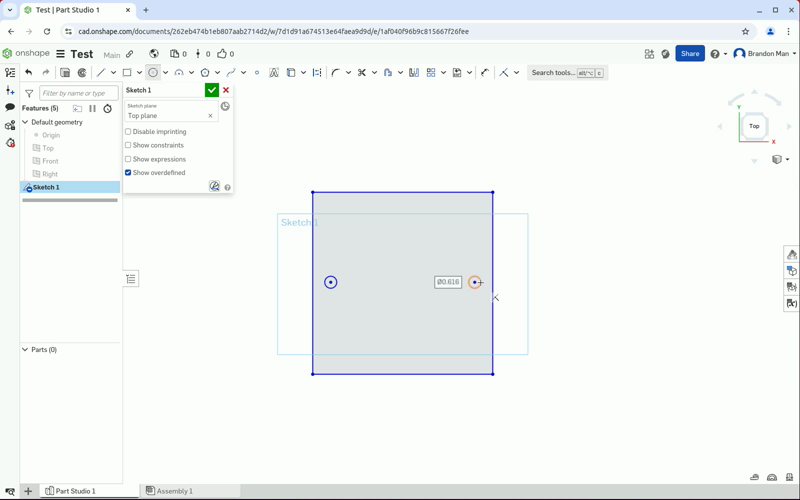
scroll(-6)
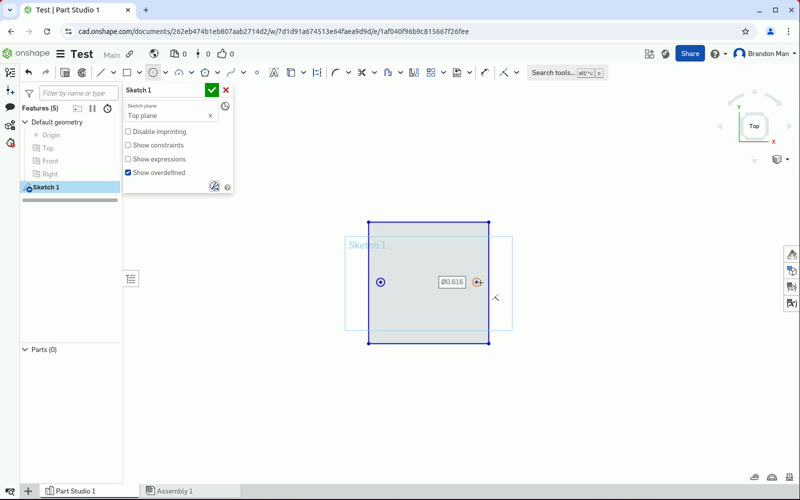
scroll(-6)
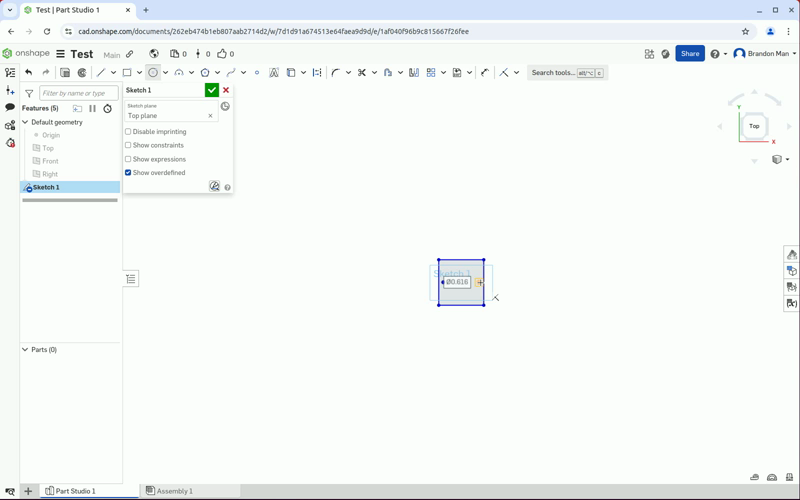
key(esc)
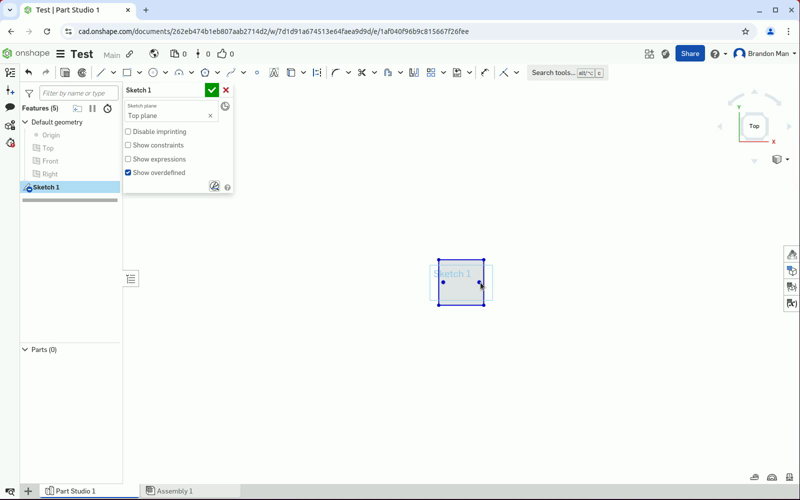
mouse_move(472, 293)
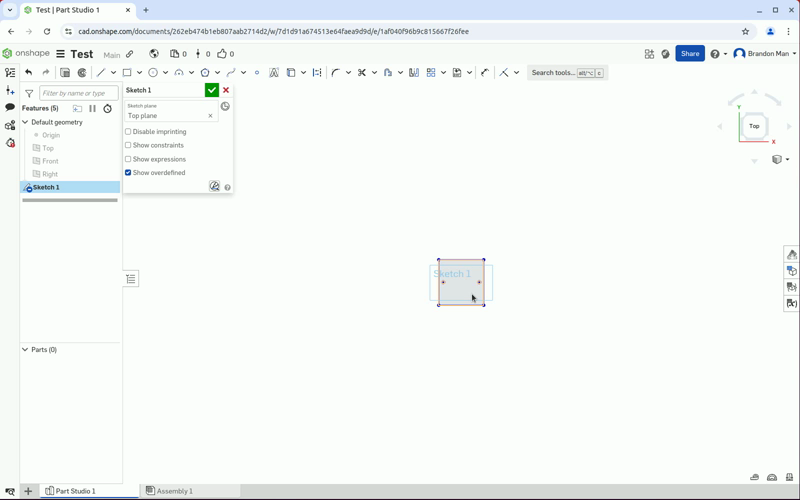
click(472, 293)
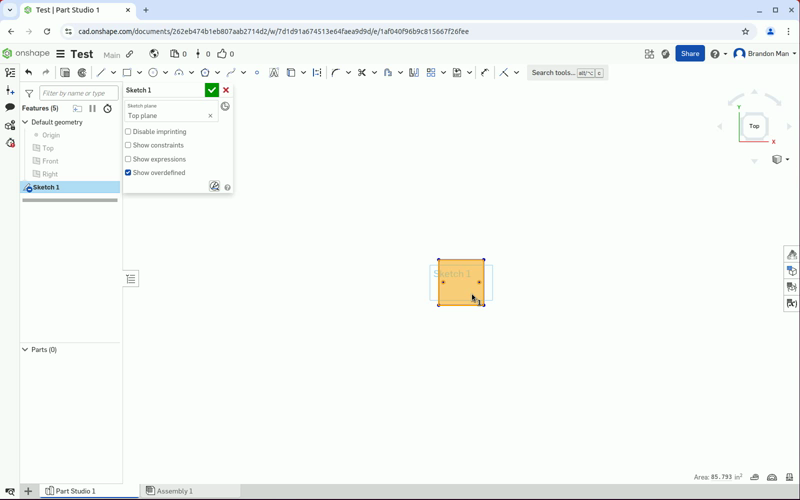
mouse_move(73, 352)
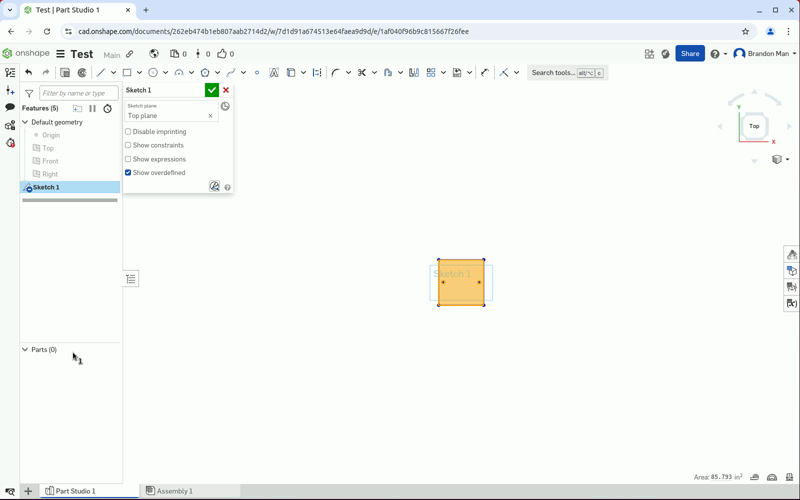
key(shift+y)
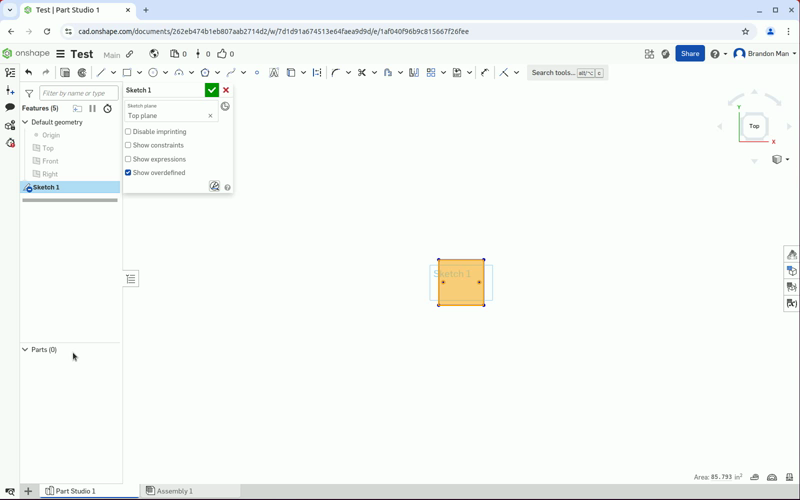
key(shift+e)
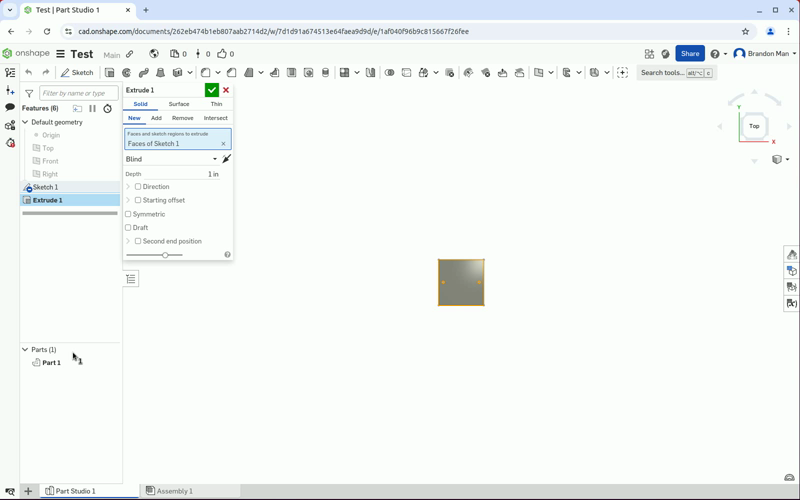
mouse_move(143, 106)
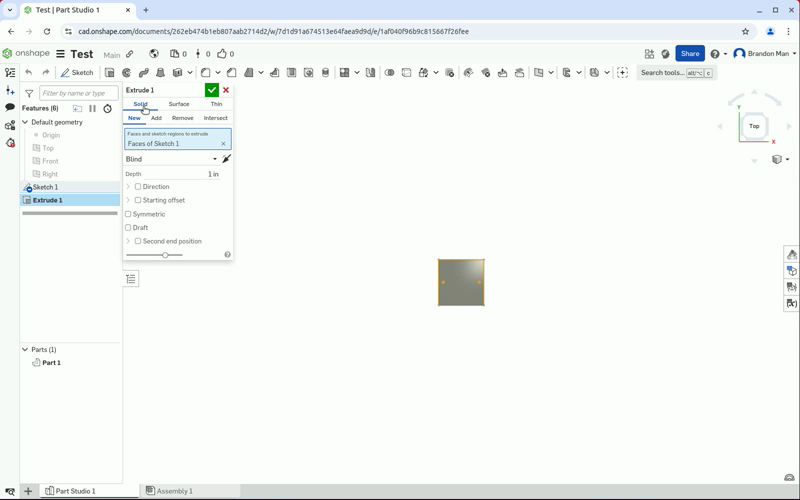
click(143, 106)
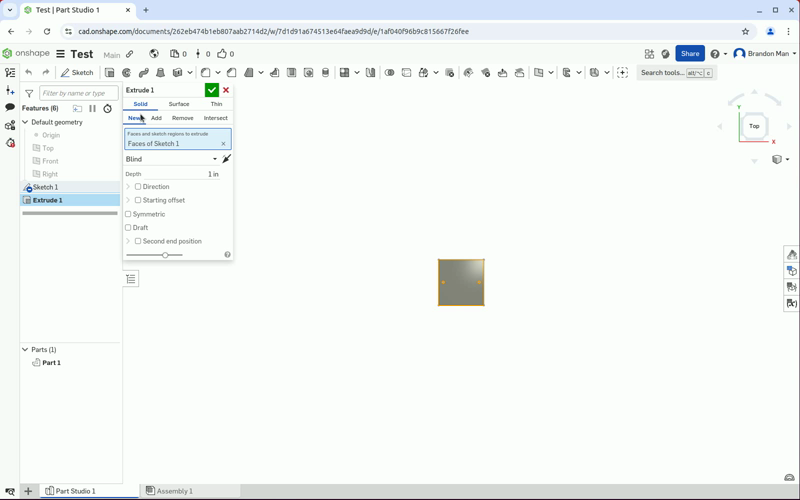
mouse_move(137, 120)
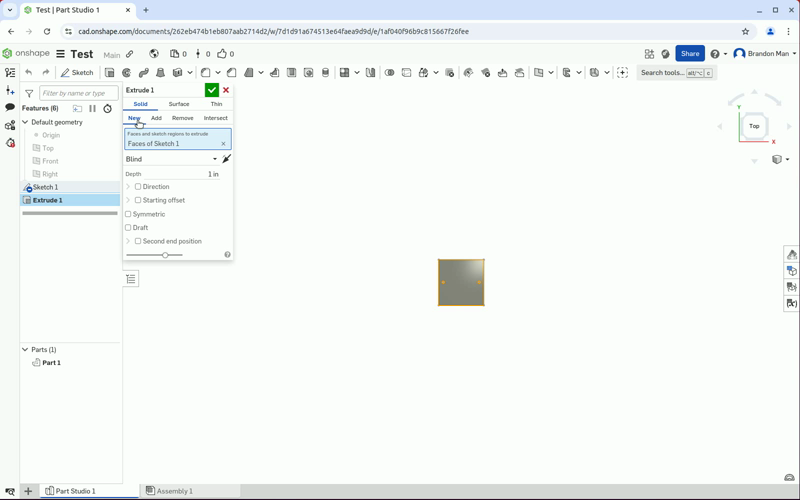
click(137, 120)
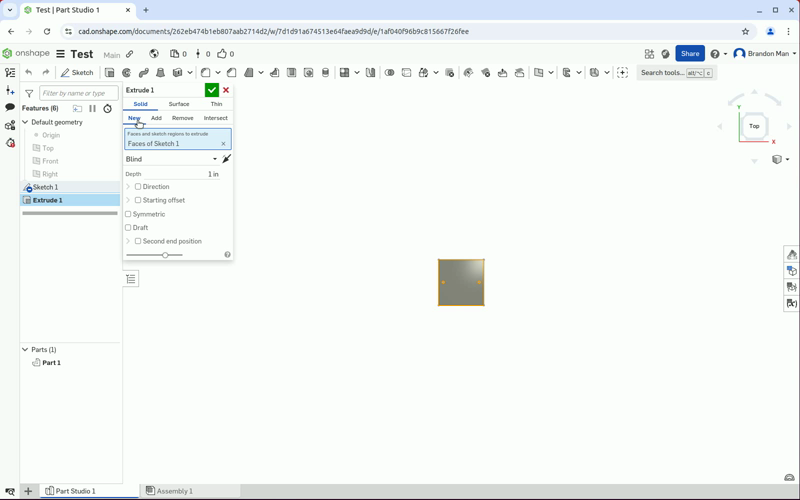
key(tab, 4)
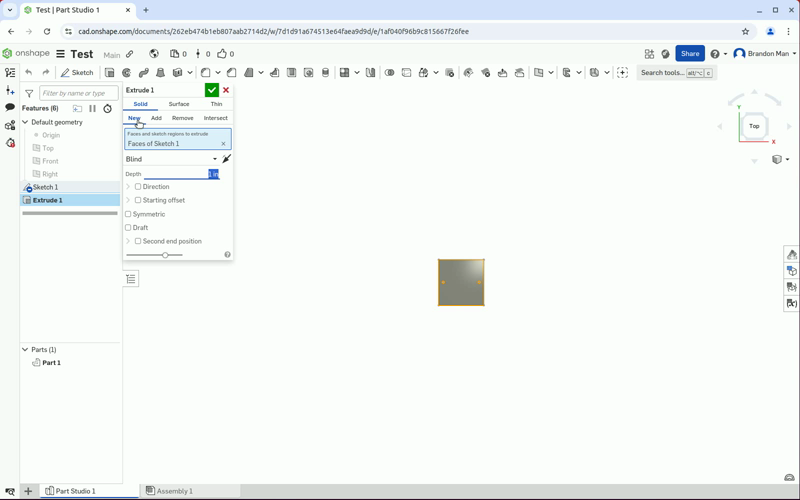
text(0.963)
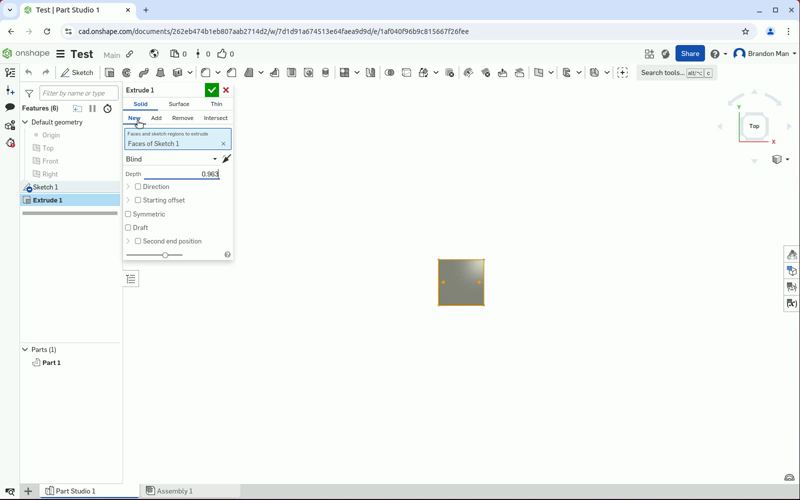
key(enter)
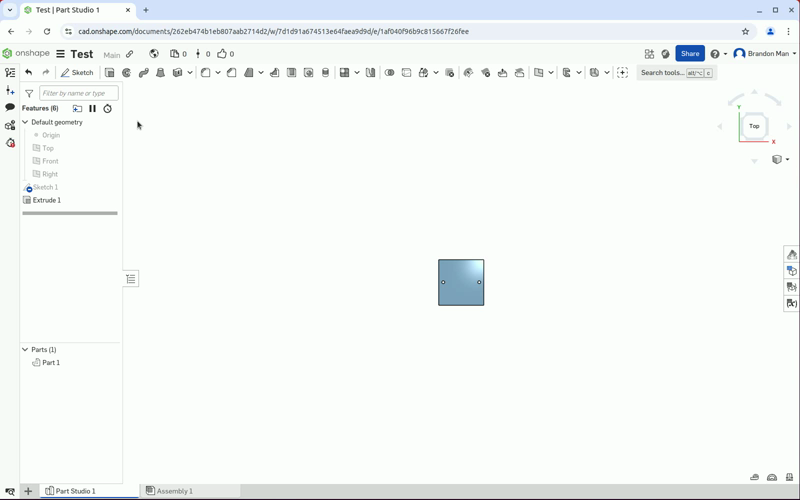
key(shift+h)
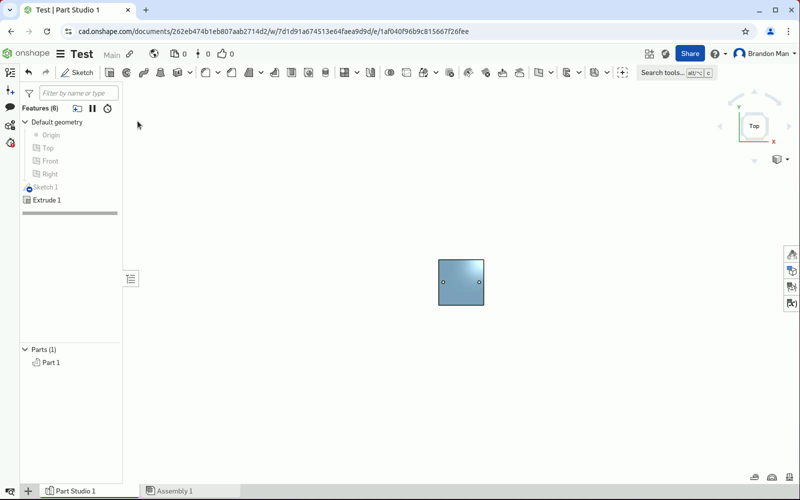
key(shift+h)
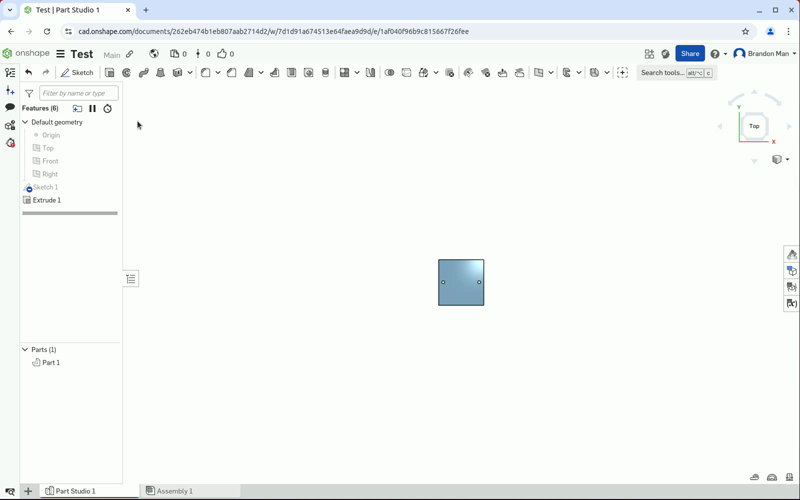
mouse_move(73, 189)
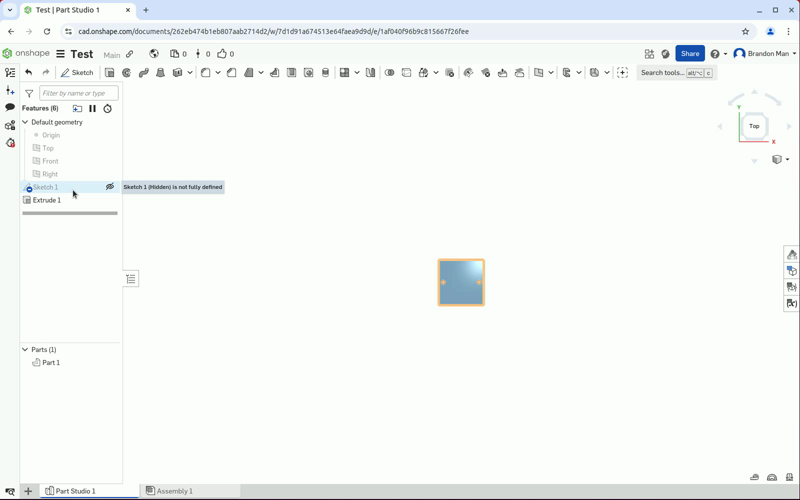
click(73, 189)
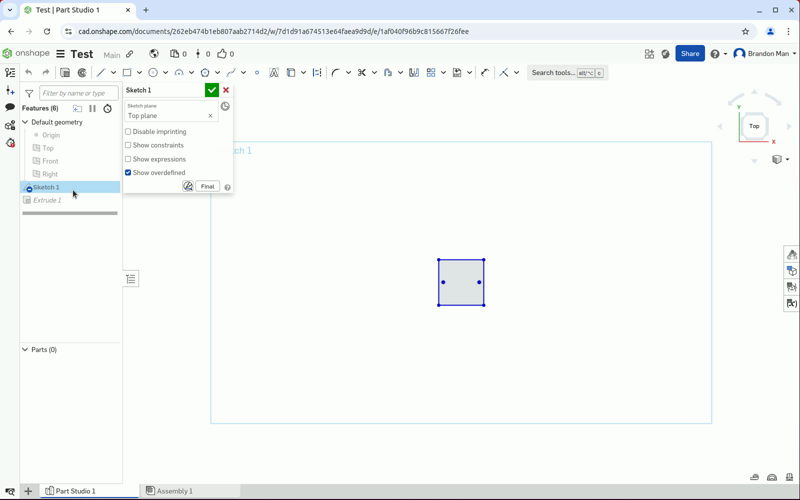
mouse_move(229, 92)
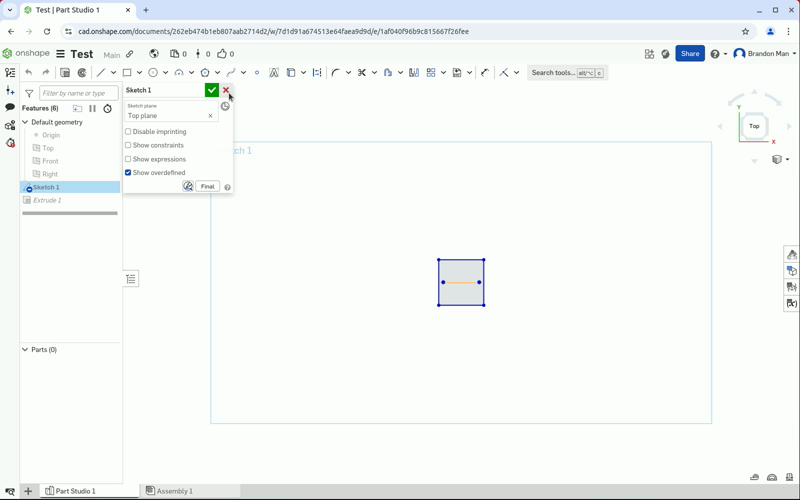
click(229, 92)
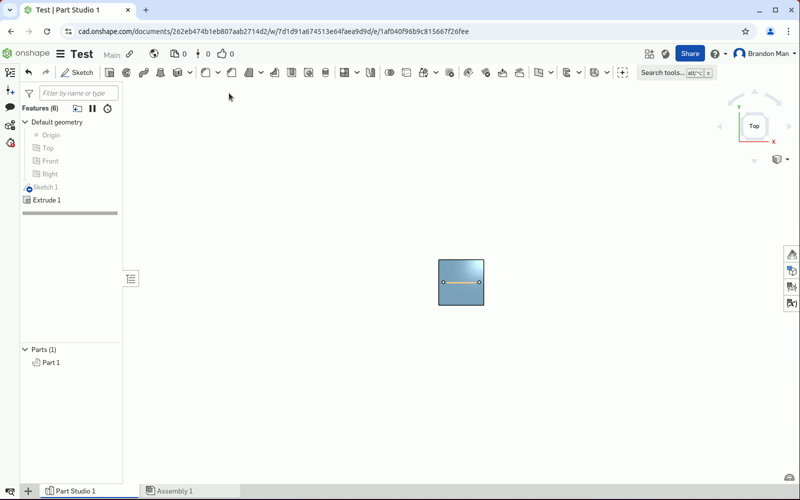
mouse_move(541, 75)
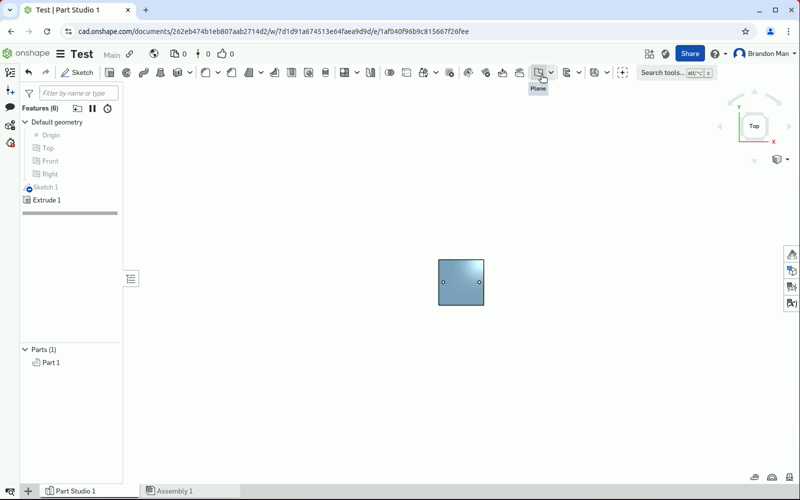
click(541, 75)
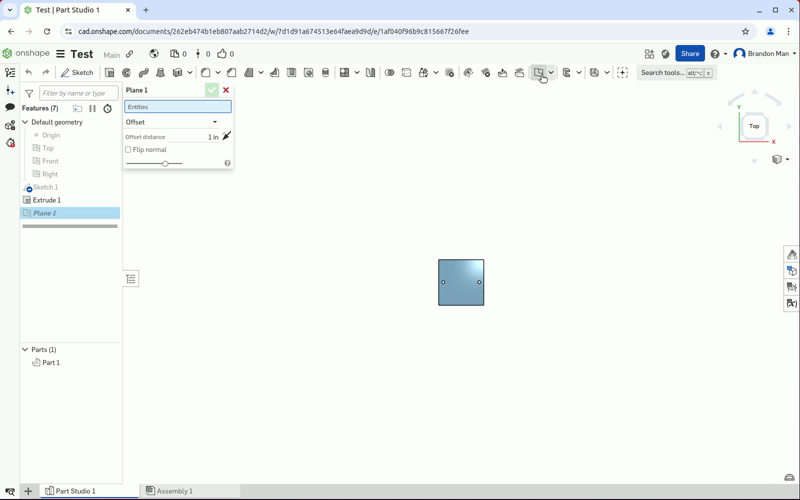
mouse_move(73, 150)
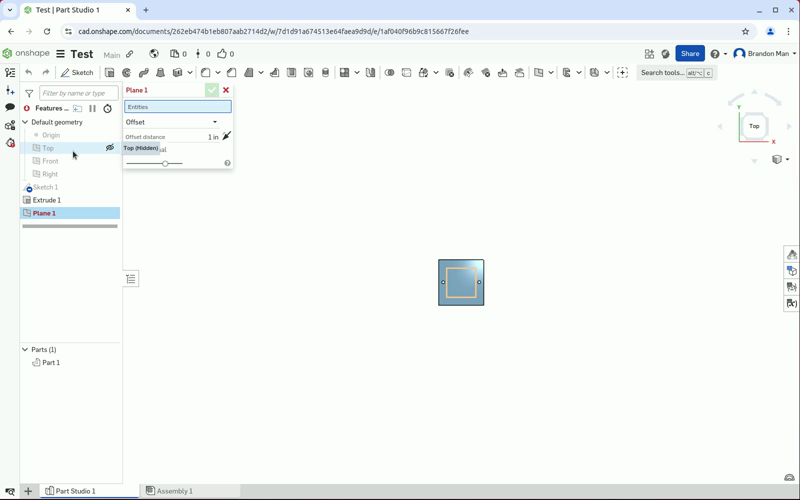
click(73, 150)
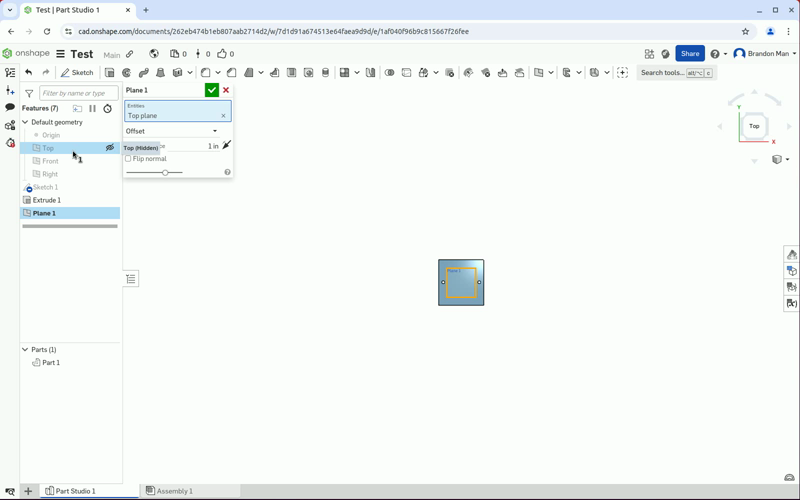
key(tab, 2)
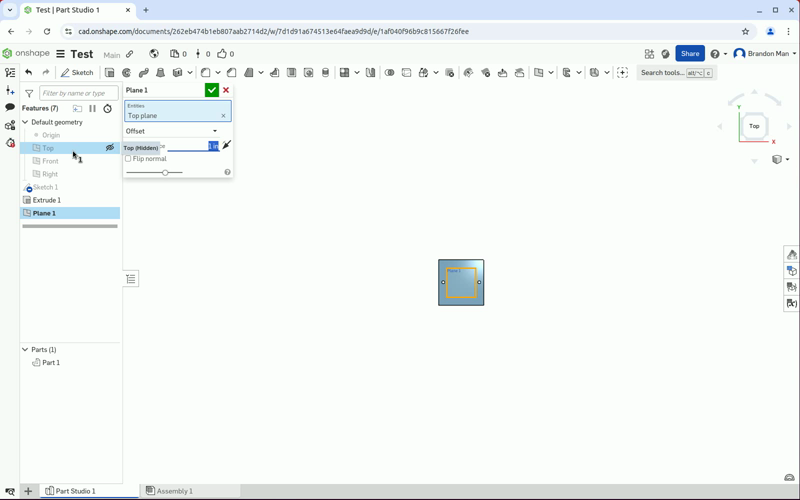
text(0.955)
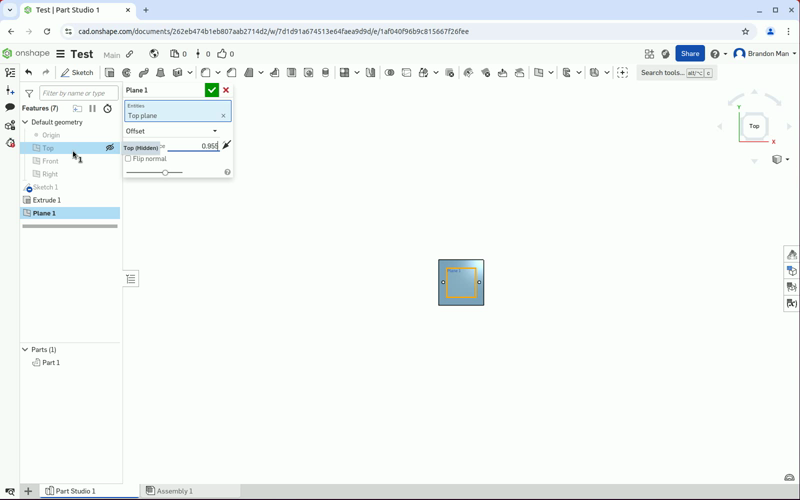
key(enter, 2)
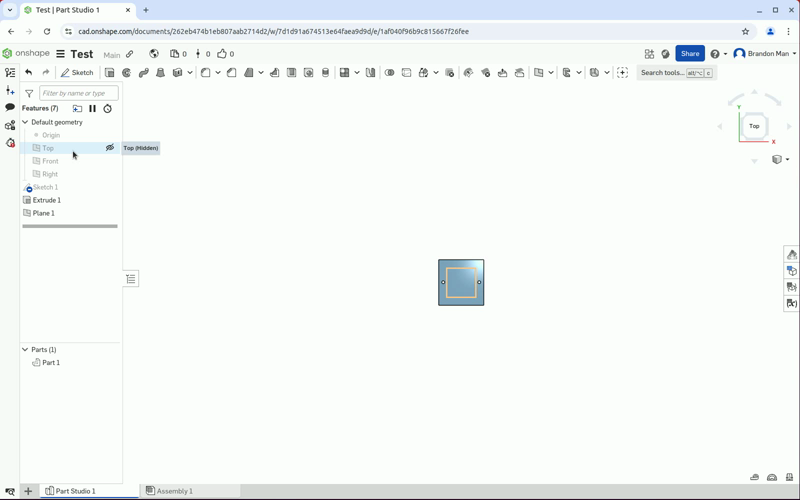
key(shift+s)
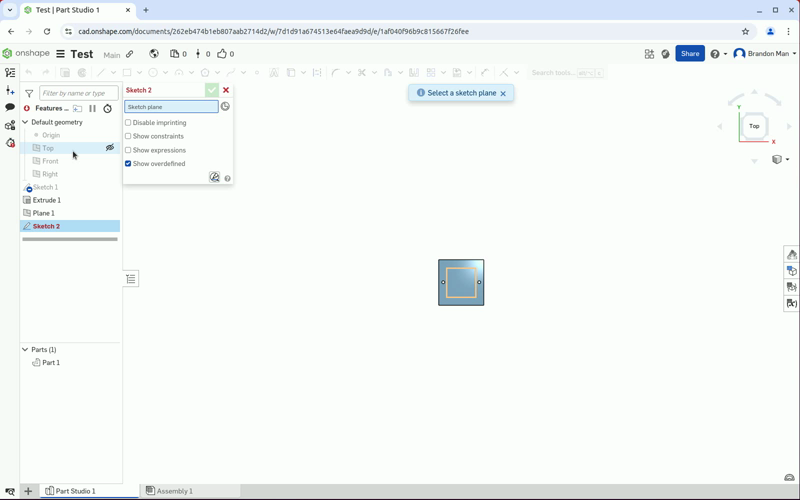
mouse_move(73, 215)
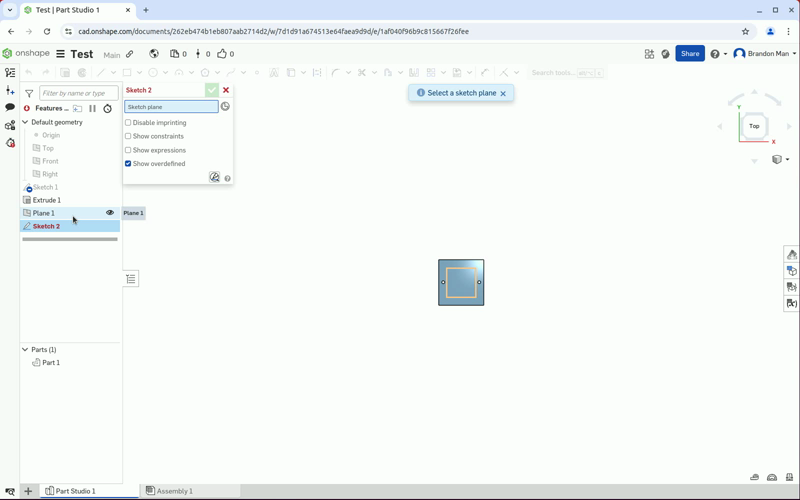
click(73, 215)
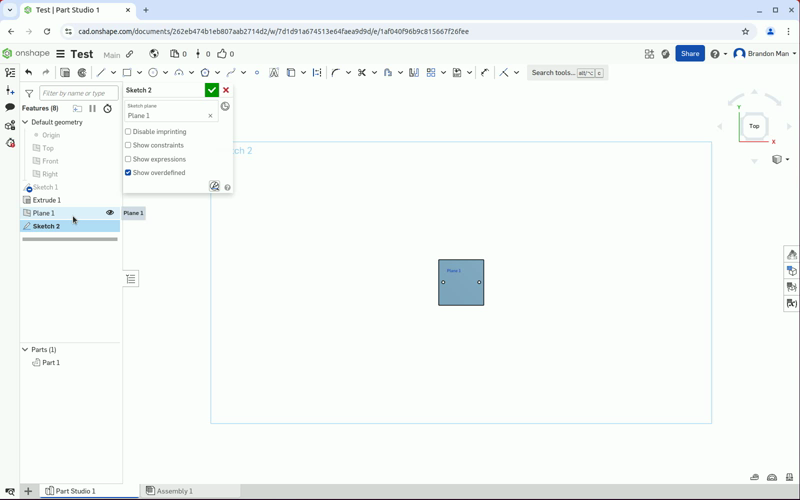
mouse_move(73, 352)
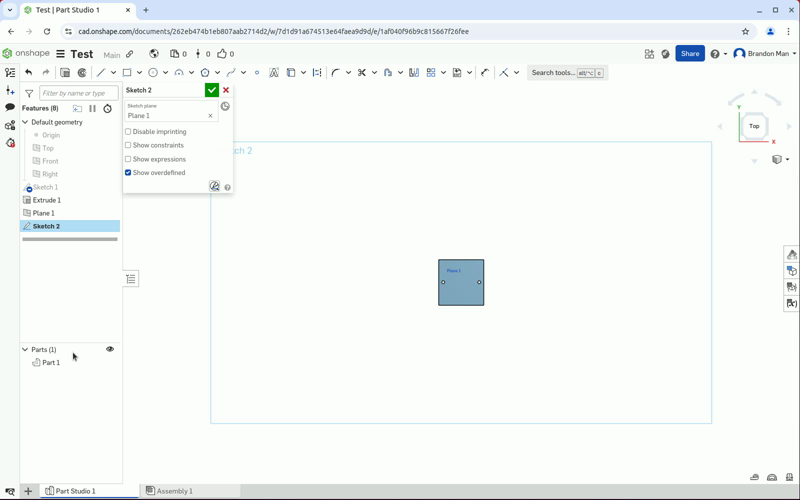
key(y)
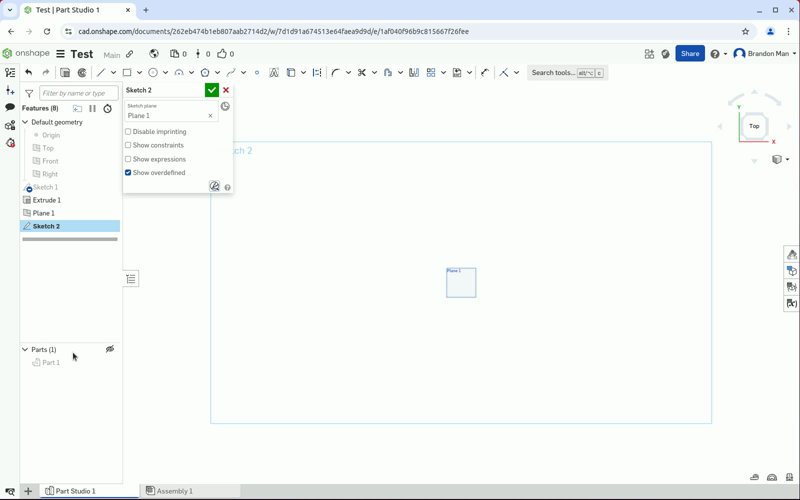
key(l)
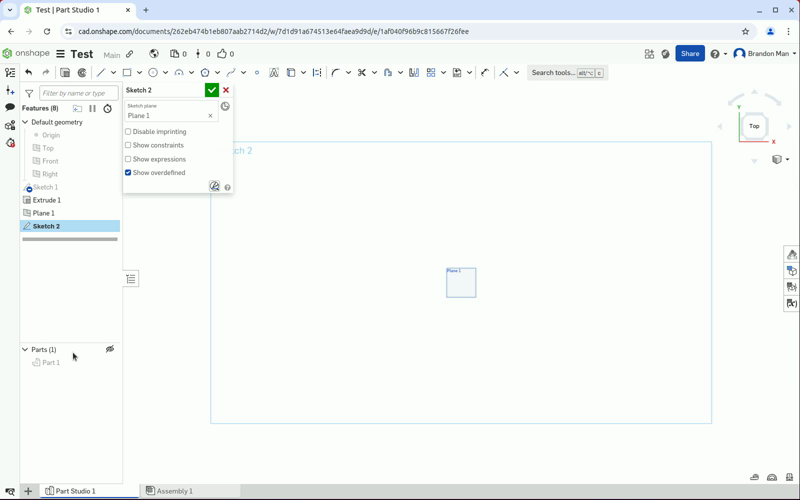
key_down(shift)
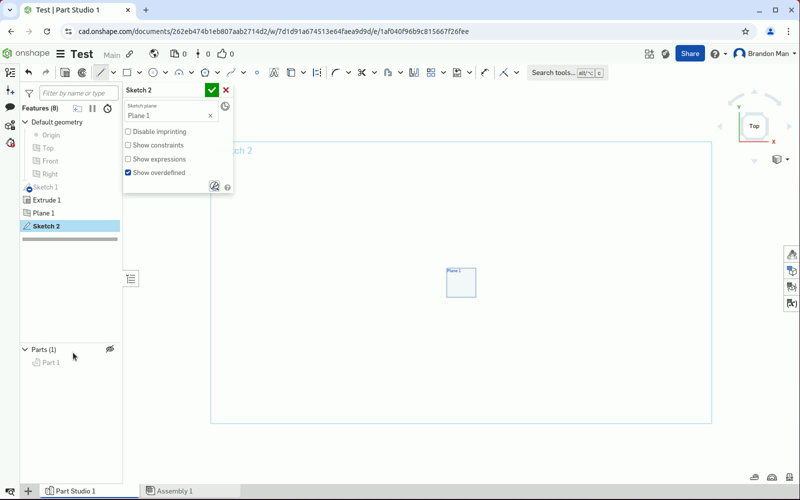
mouse_move(489, 305)
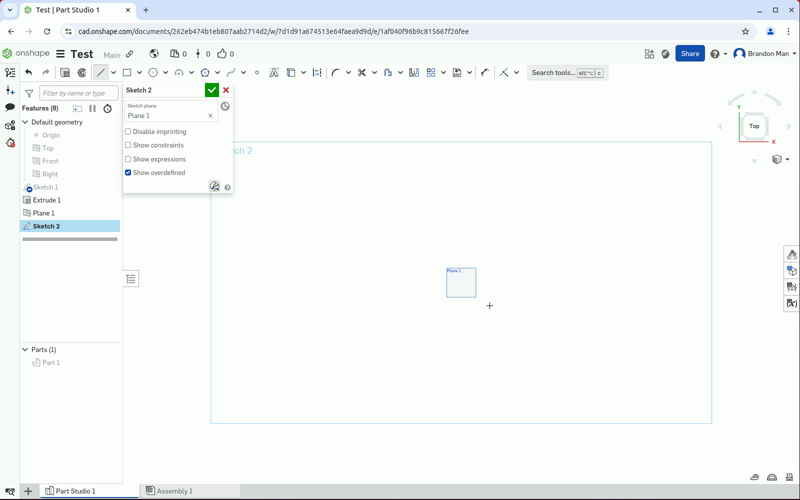
click(489, 305)
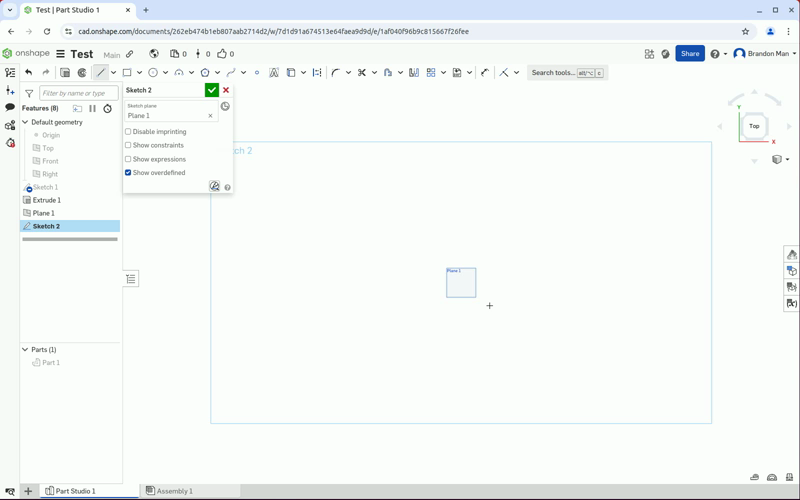
key_up(shift)
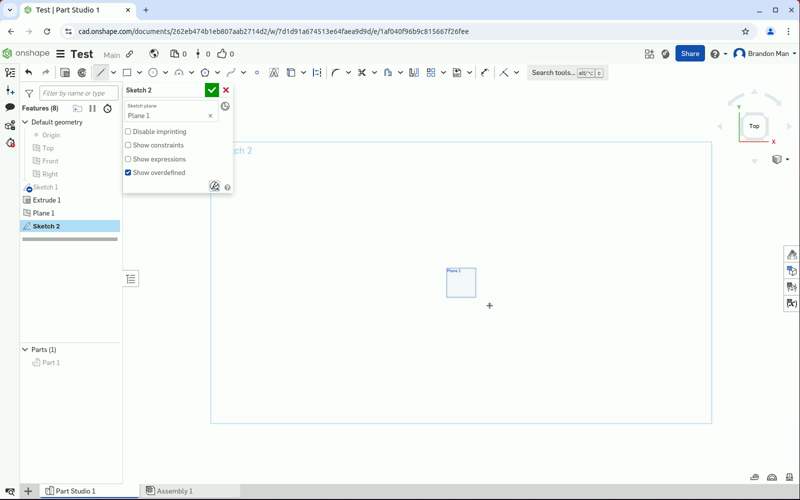
key_down(shift)
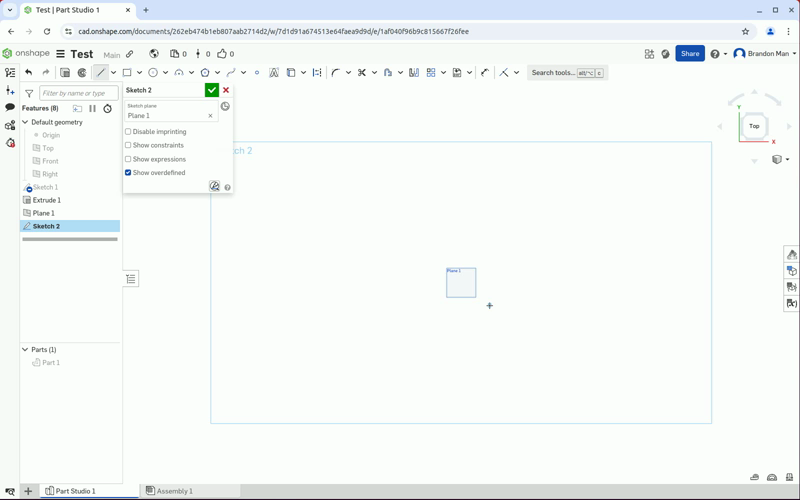
mouse_move(519, 305)
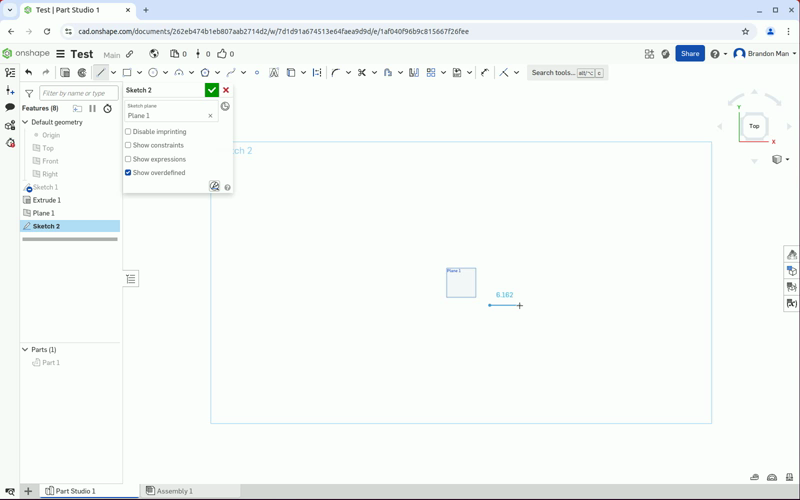
mouse_move(535, 305)
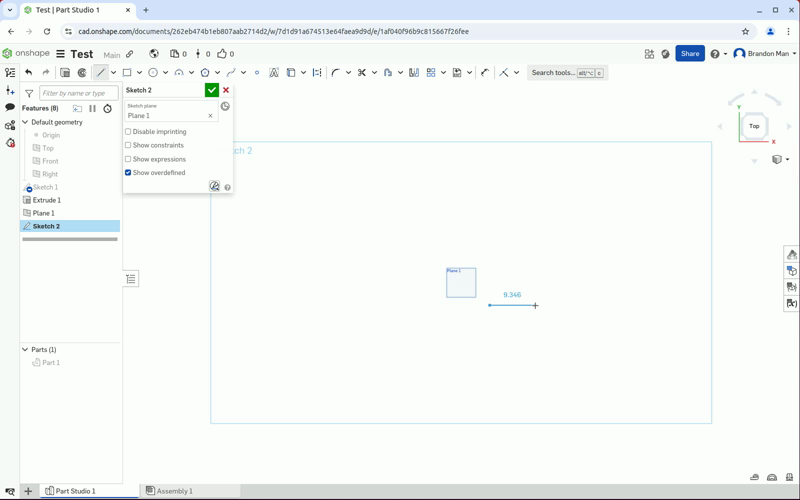
click(535, 305)
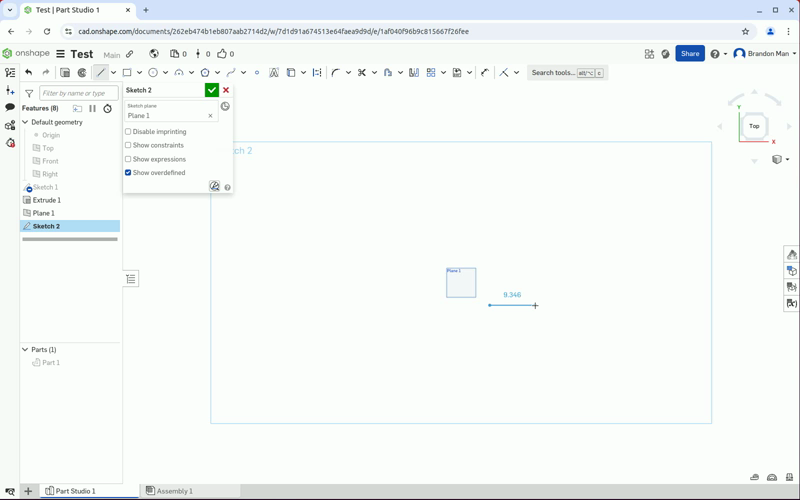
key_up(shift)
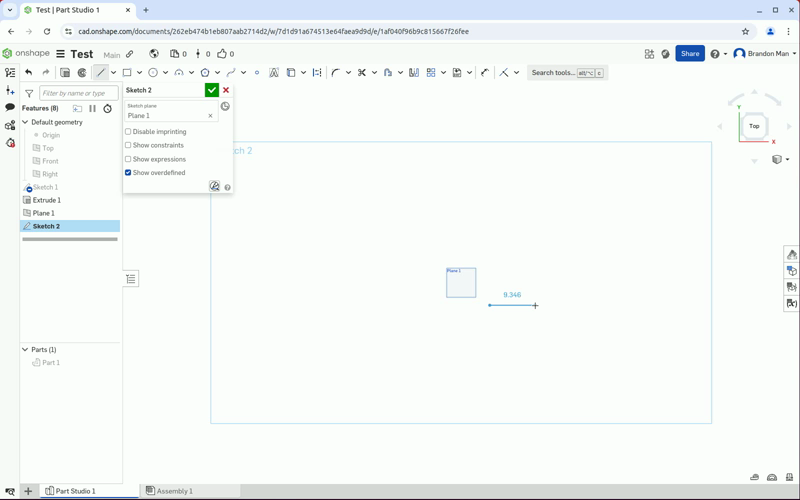
key_down(shift)
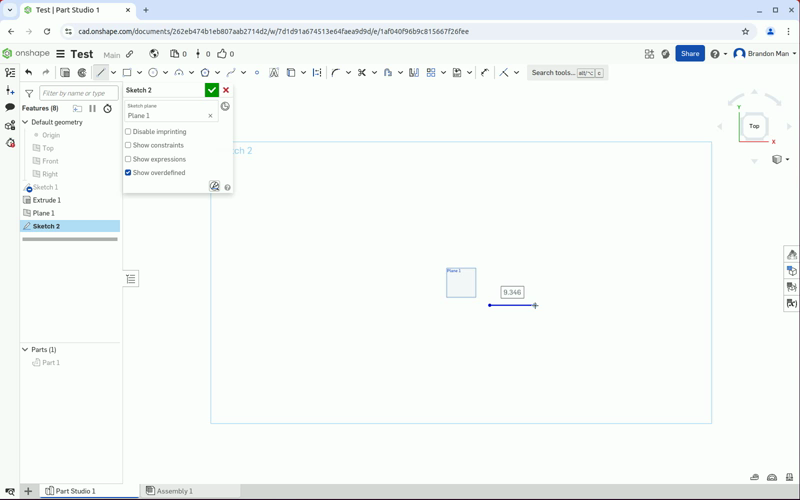
mouse_move(565, 305)
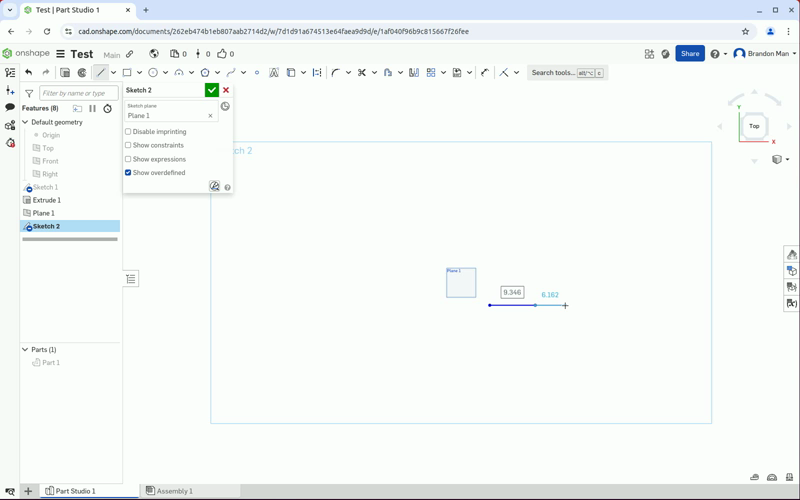
mouse_move(535, 259)
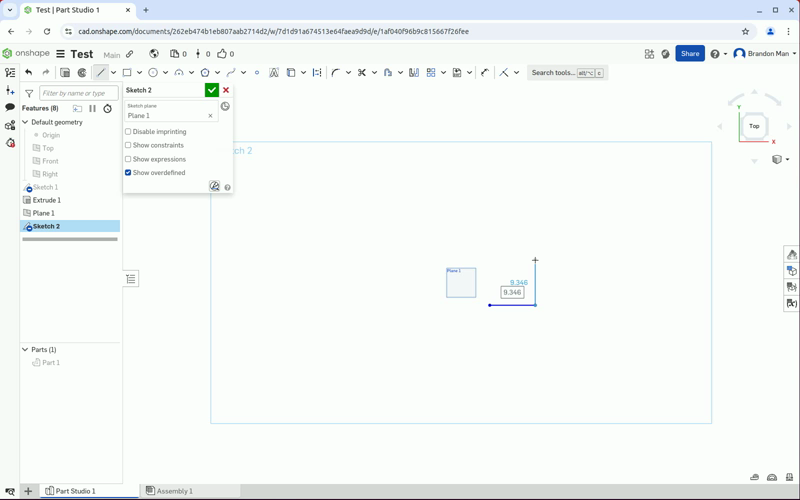
click(535, 259)
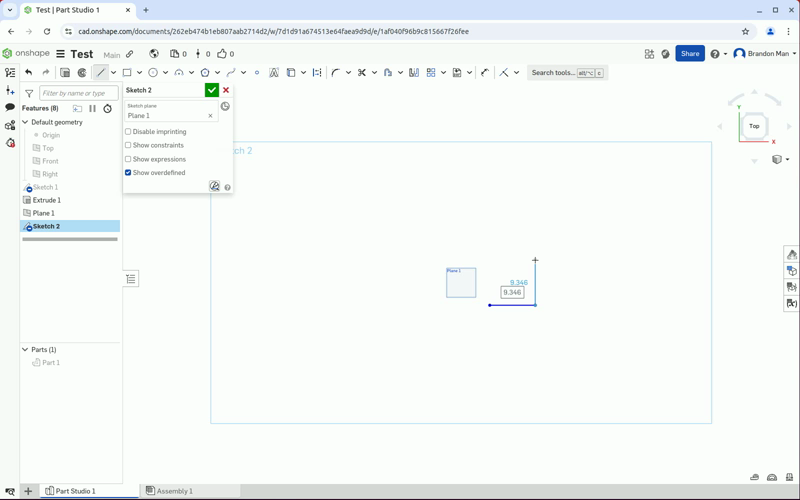
key_up(shift)
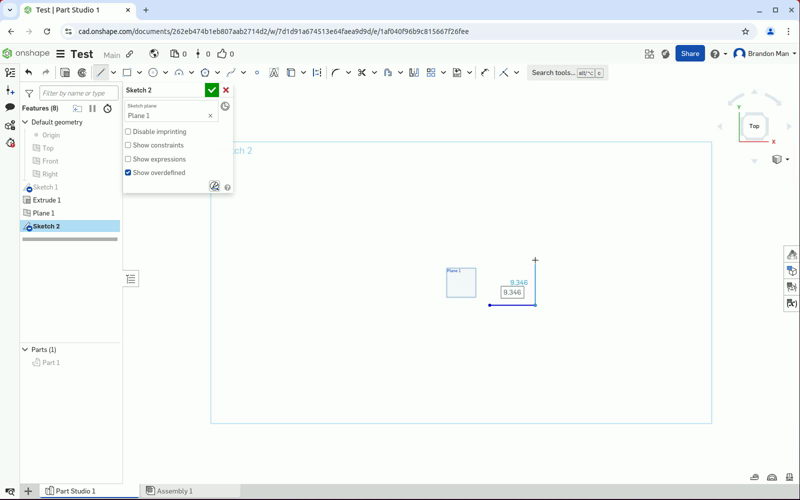
key_down(shift)
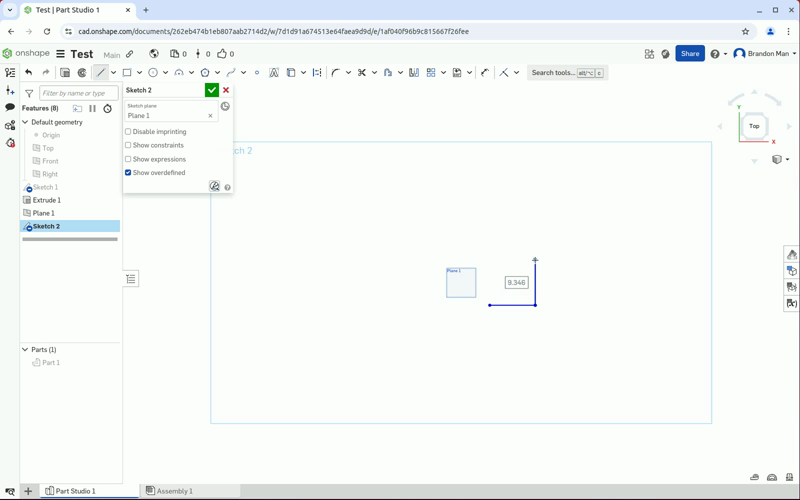
mouse_move(565, 259)
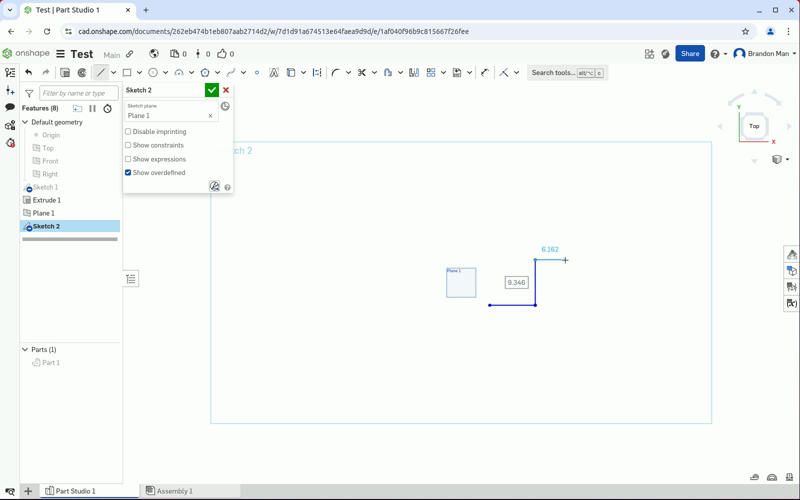
mouse_move(489, 259)
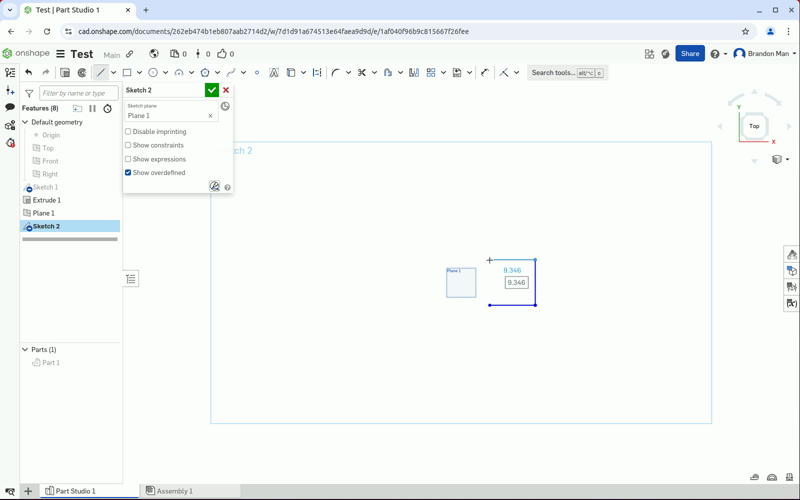
click(489, 259)
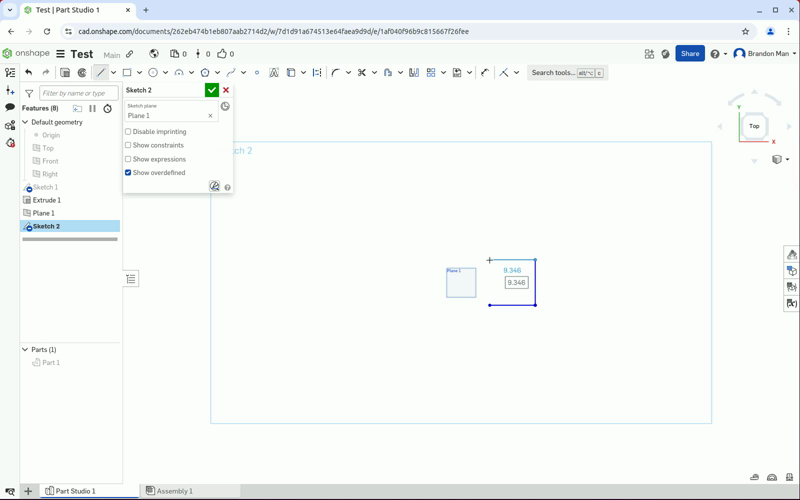
key_up(shift)
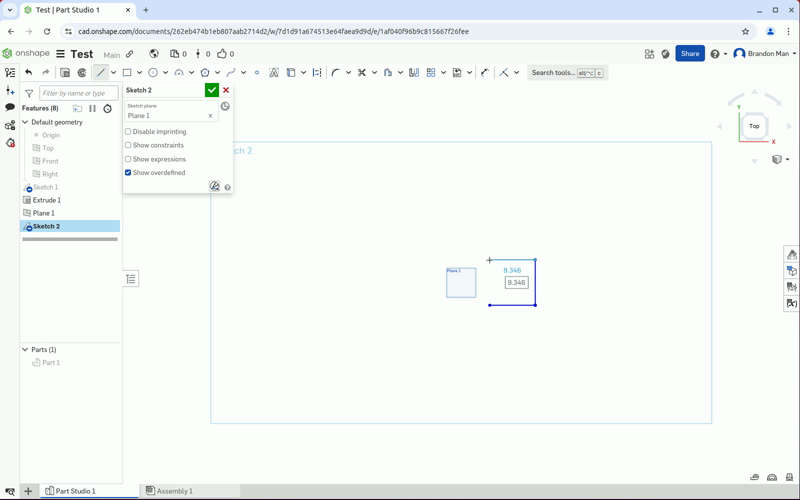
mouse_move(519, 259)
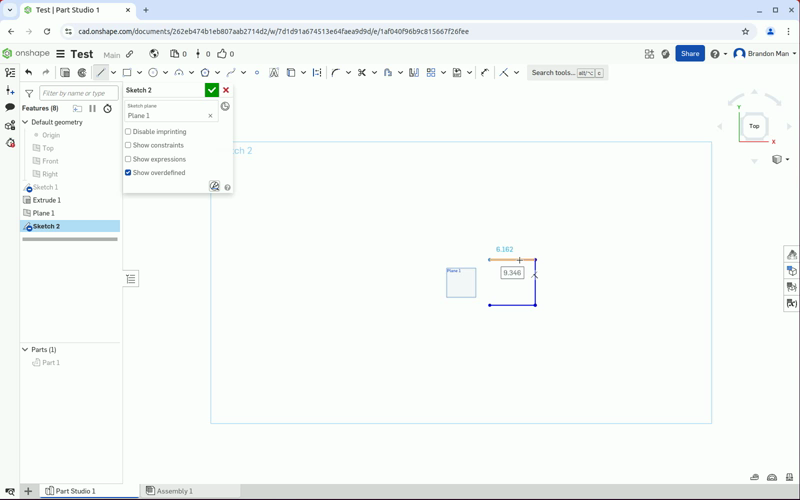
key_down(shift)
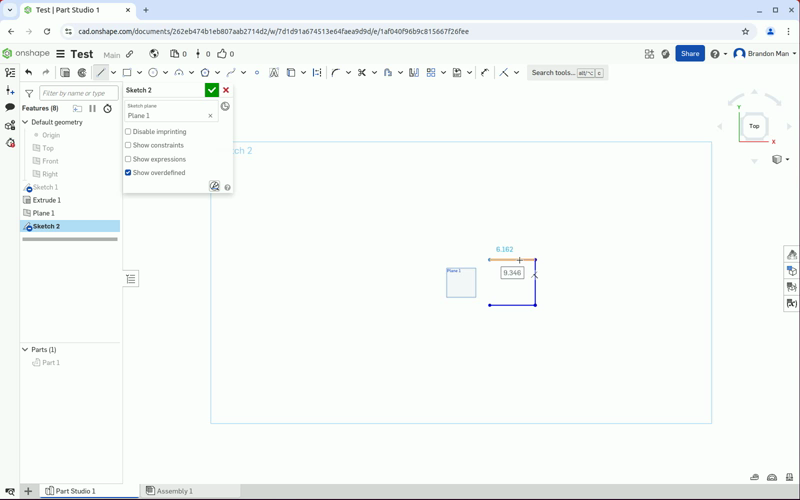
mouse_move(489, 305)
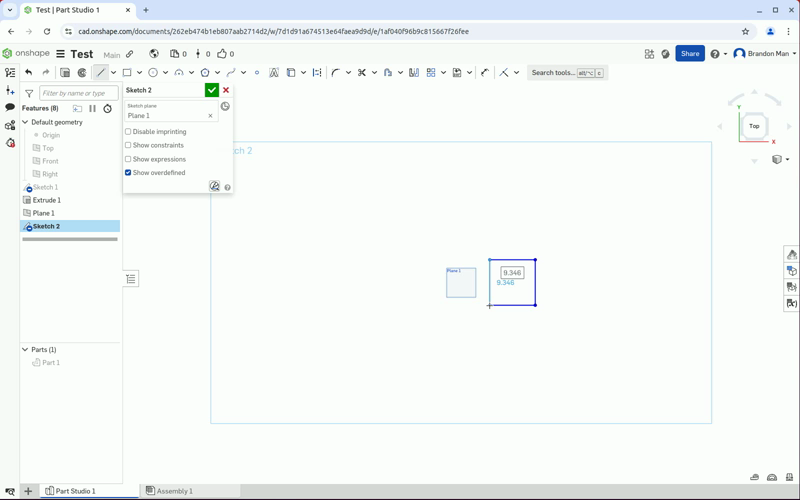
key_up(shift)
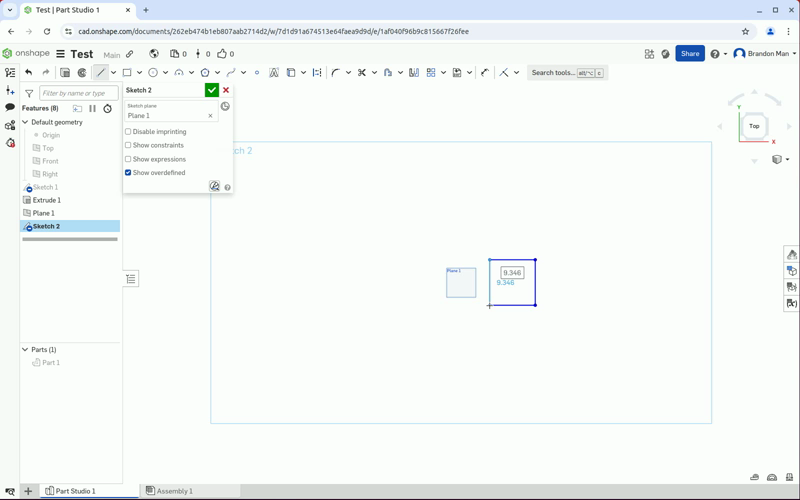
click(489, 305)
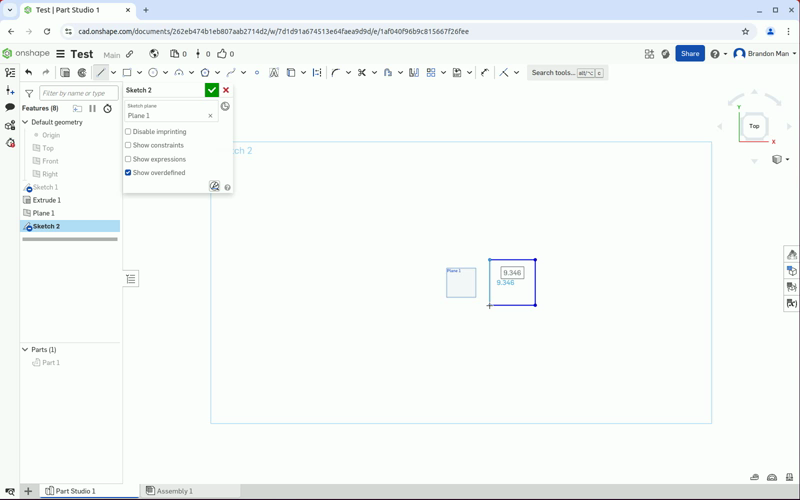
key(esc)
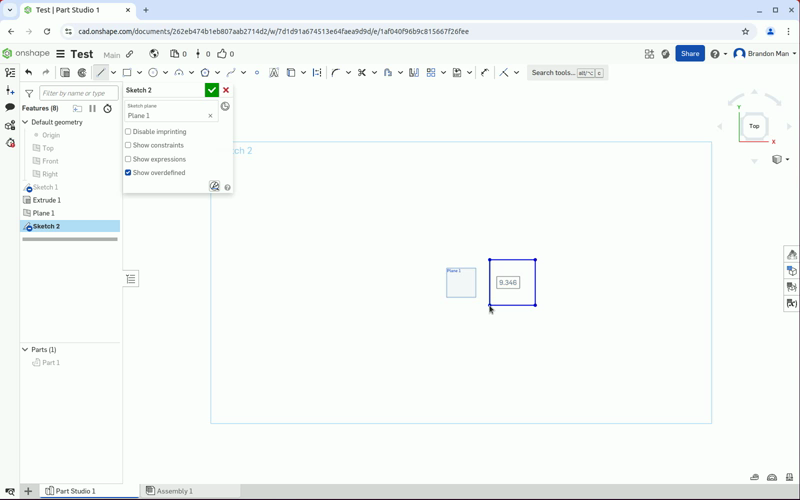
key(a)
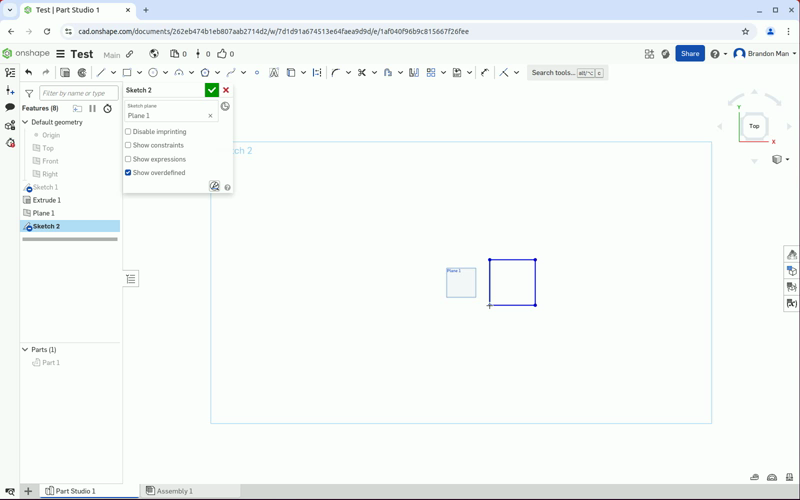
key_down(shift)
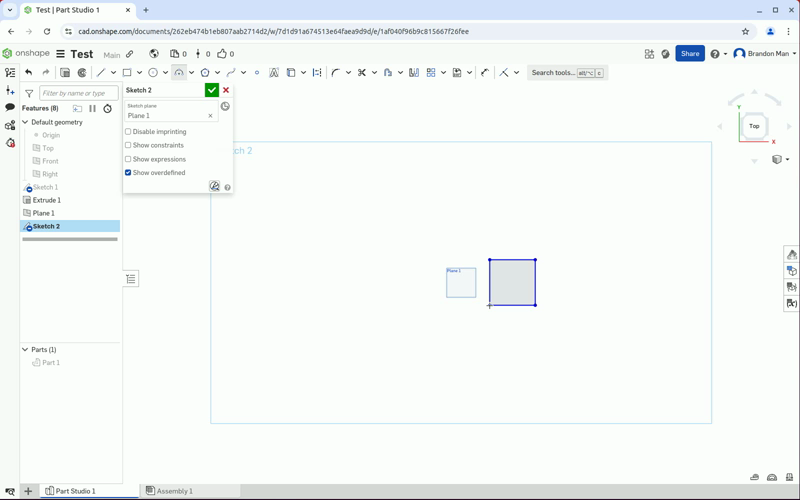
mouse_move(493, 287)
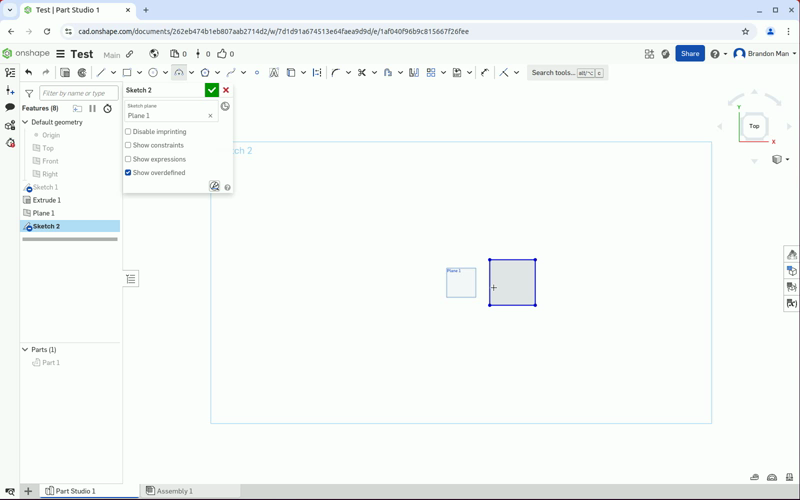
click(493, 287)
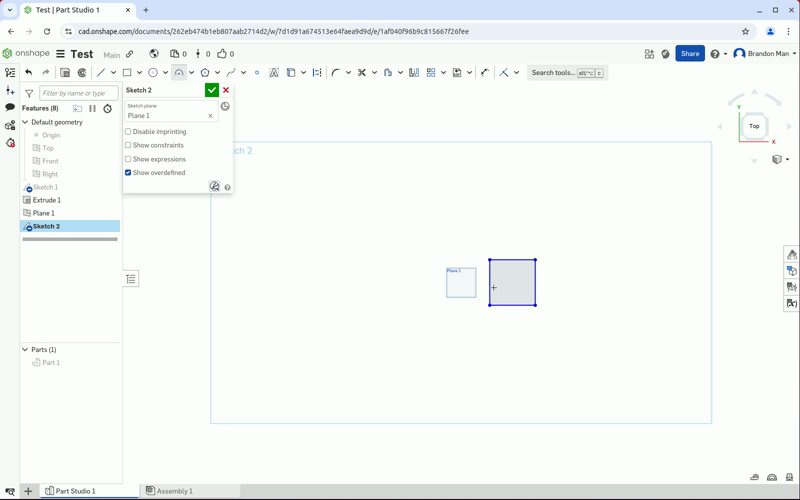
key_up(shift)
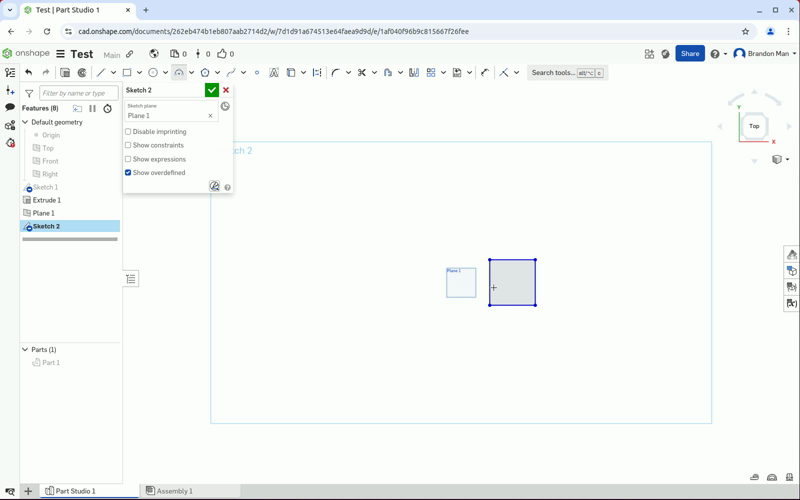
key_down(shift)
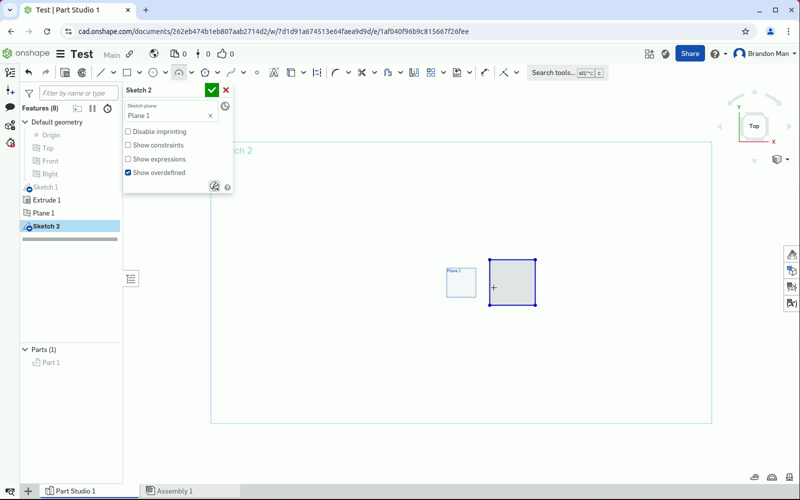
mouse_move(495, 287)
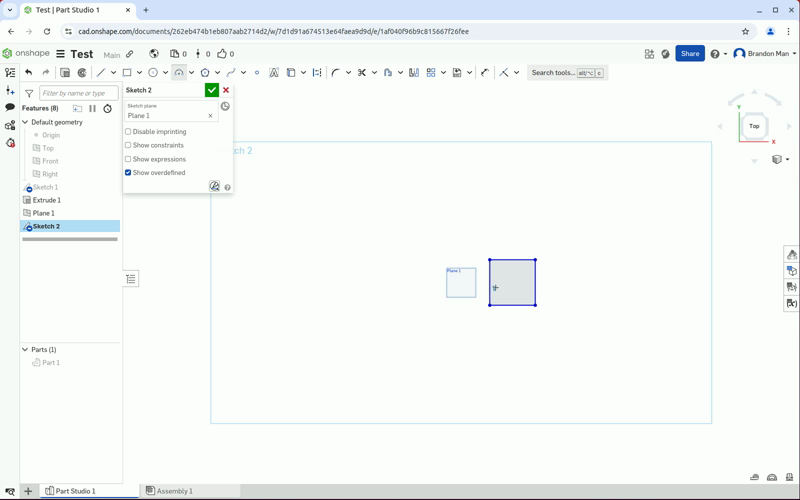
scroll(6)
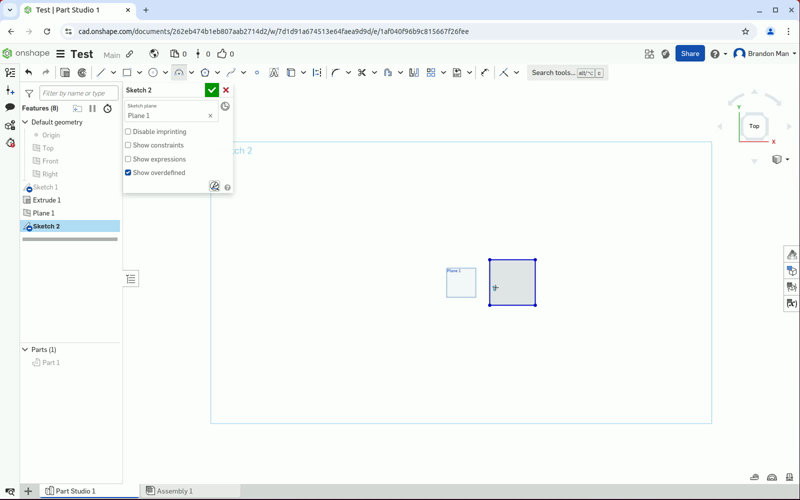
scroll(6)
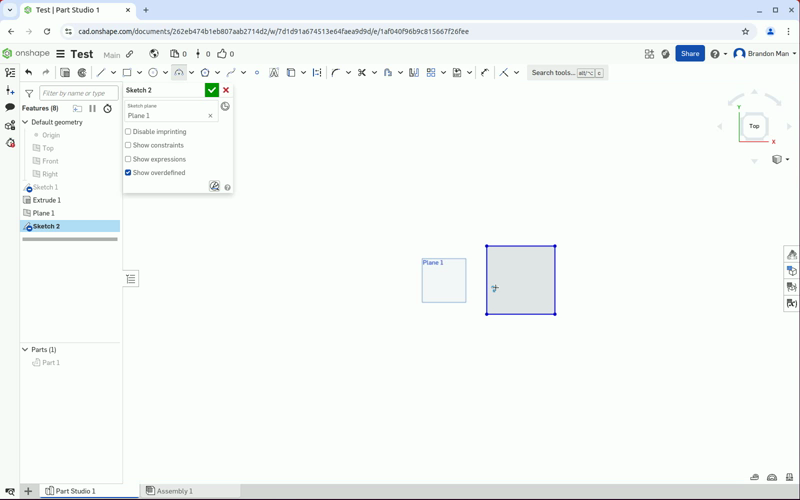
scroll(6)
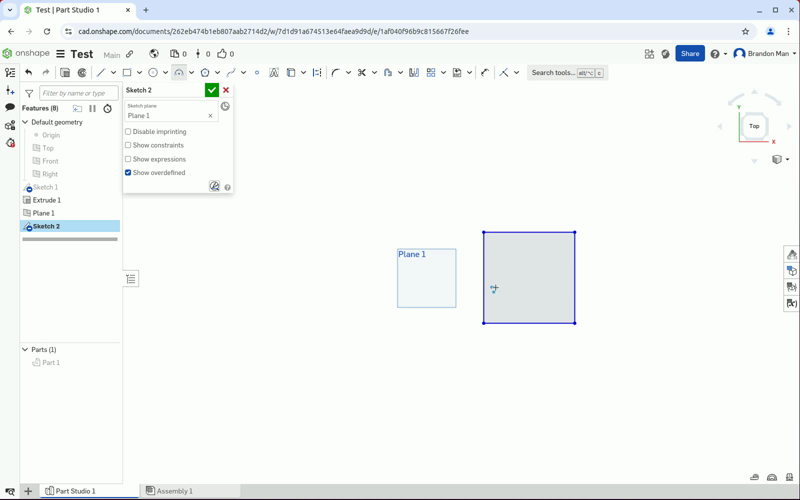
scroll(6)
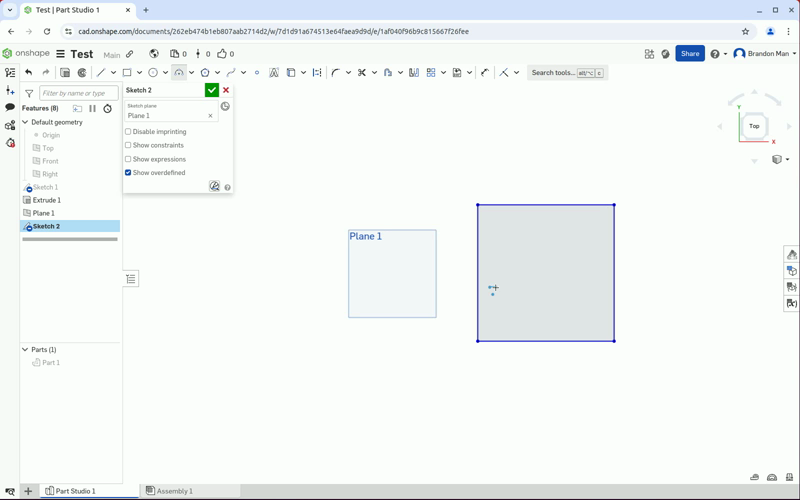
scroll(6)
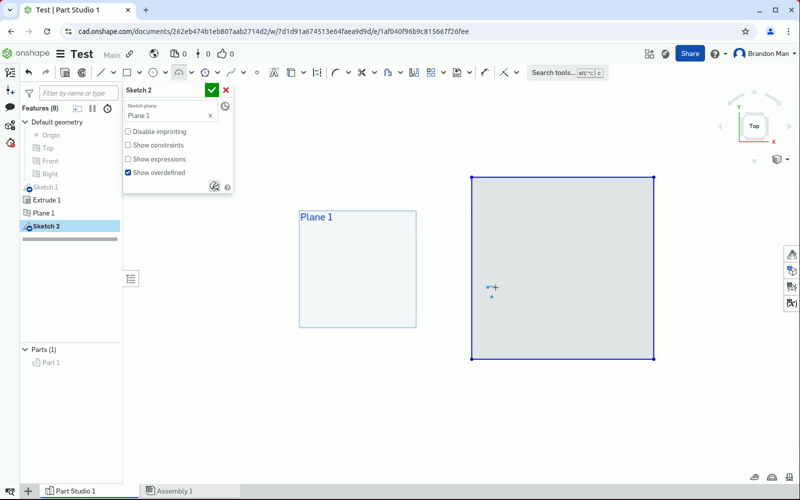
scroll(6)
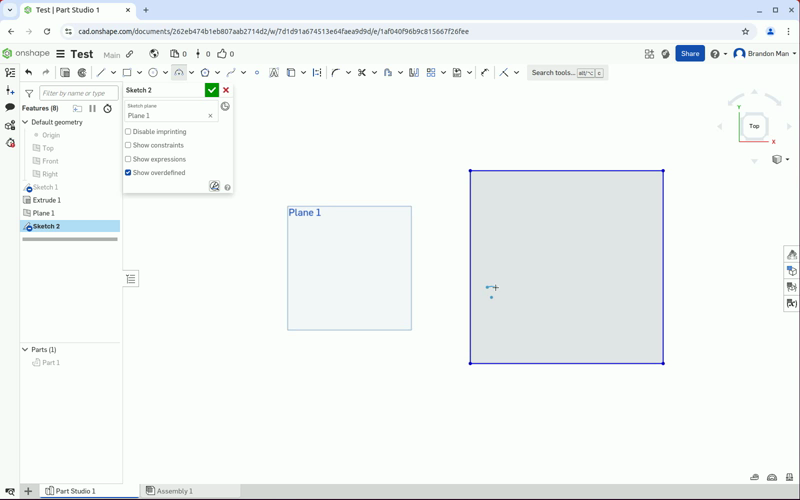
scroll(6)
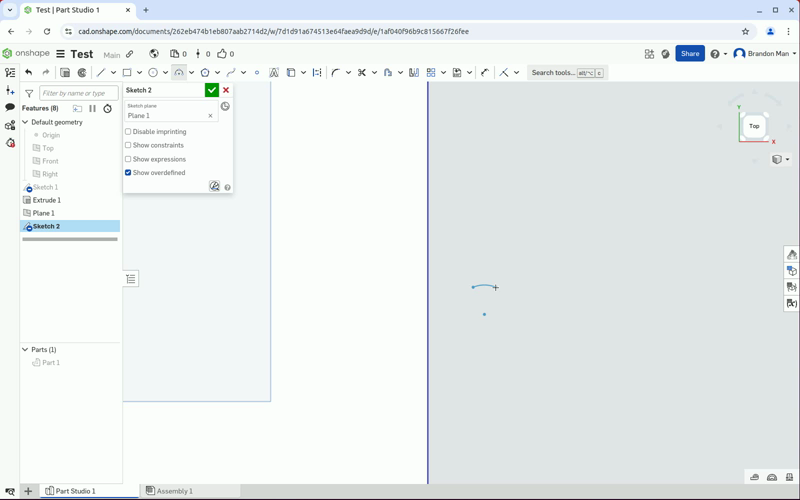
click(495, 287)
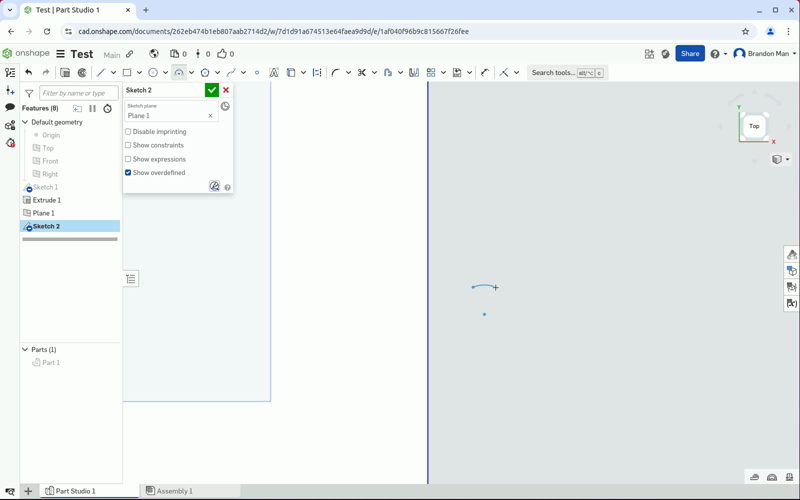
scroll(-6)
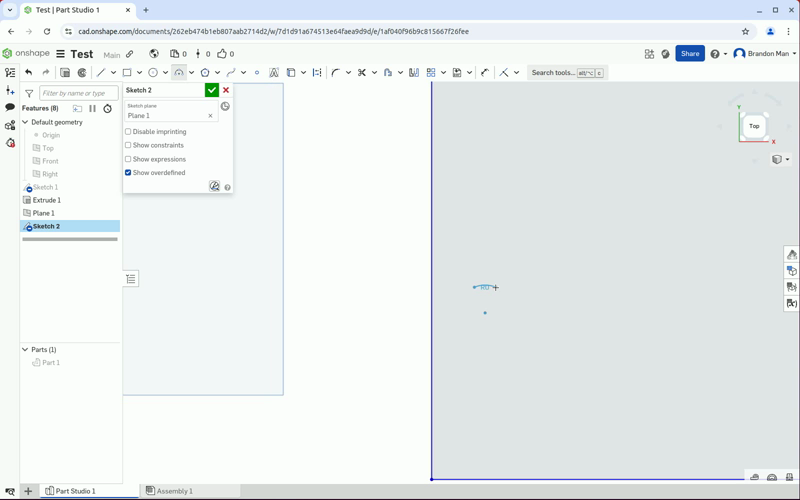
scroll(-6)
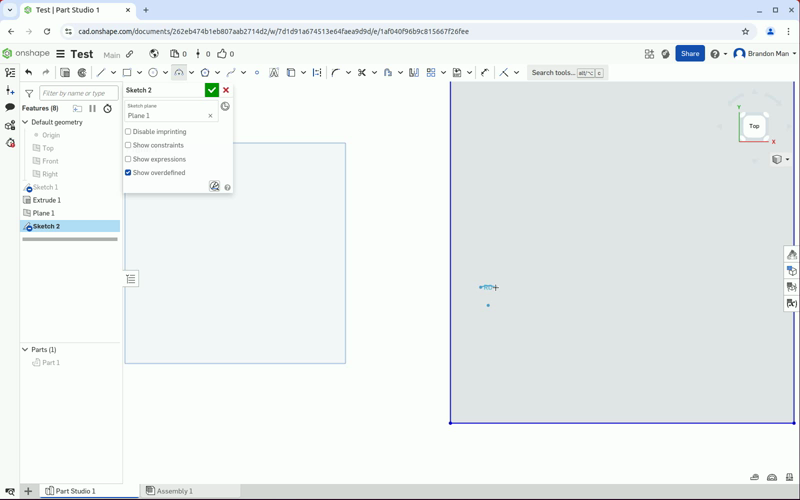
scroll(-6)
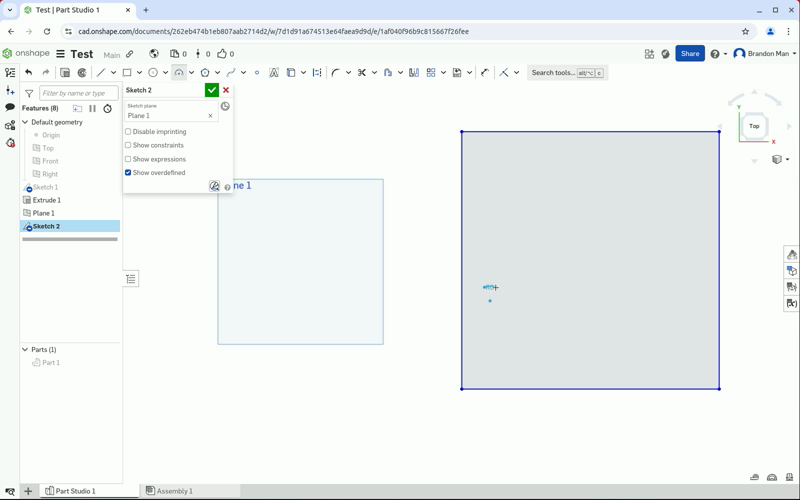
scroll(-6)
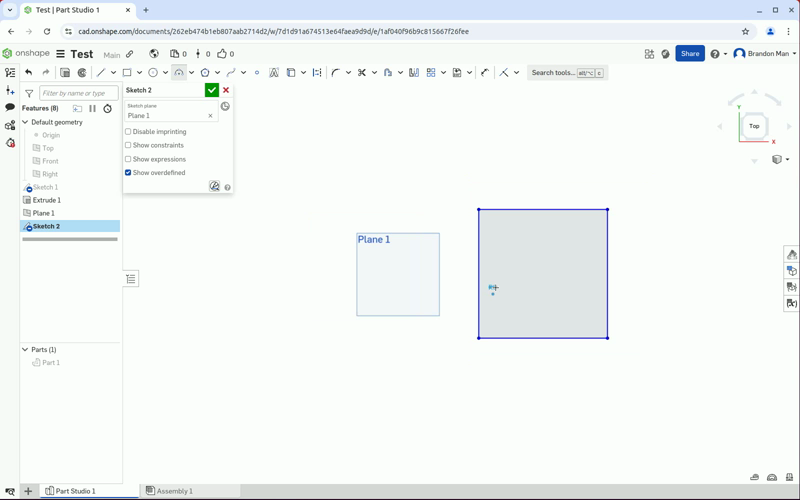
scroll(-6)
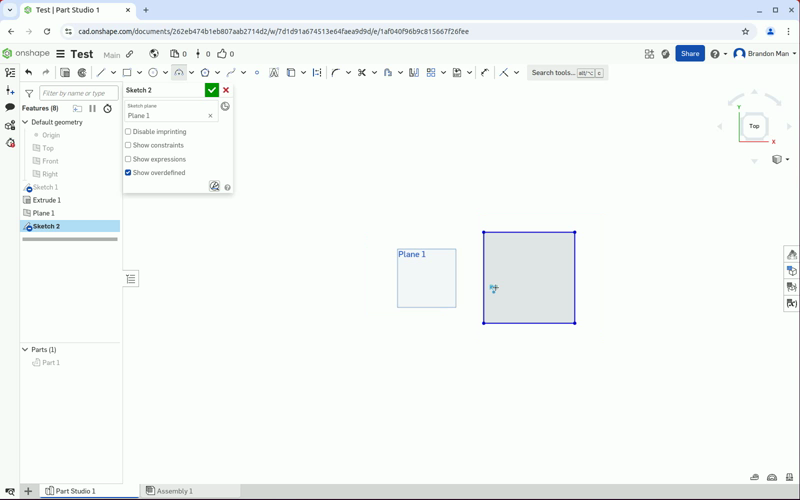
scroll(-6)
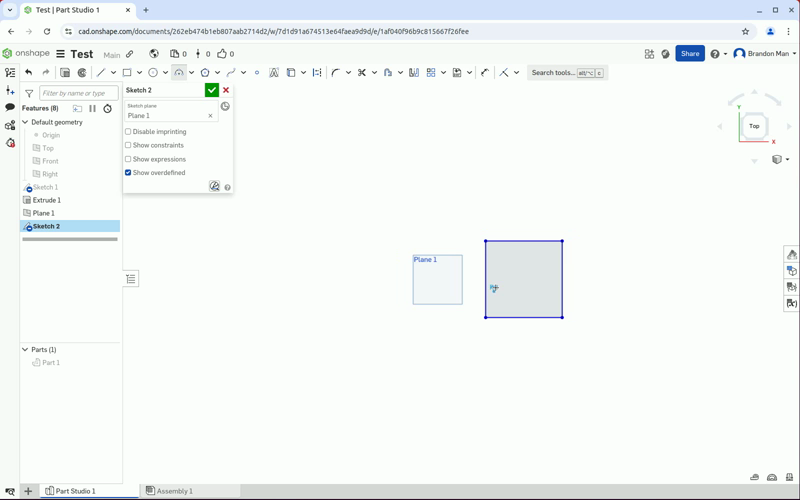
scroll(-6)
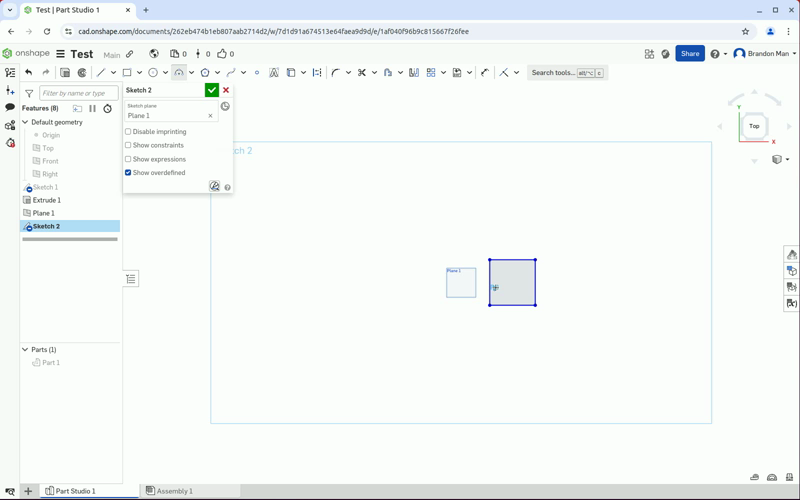
mouse_move(494, 288)
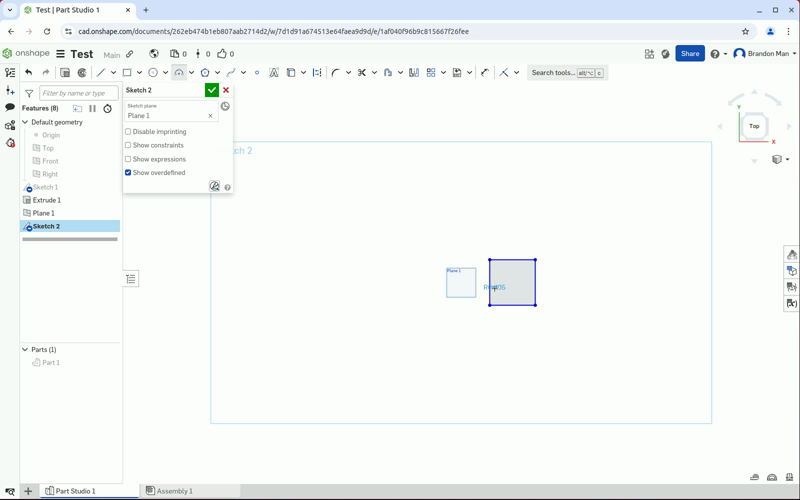
scroll(6)
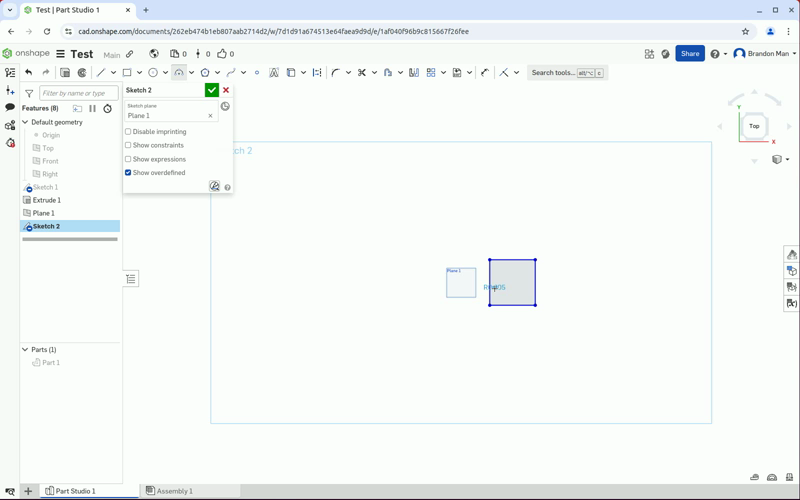
scroll(6)
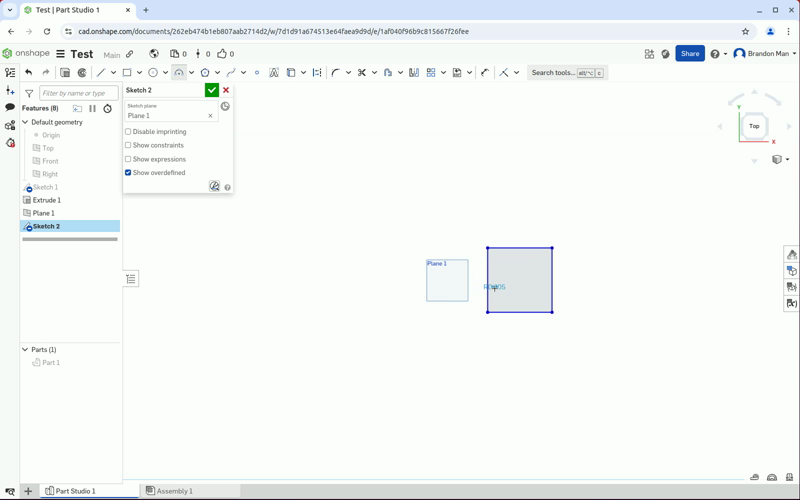
scroll(6)
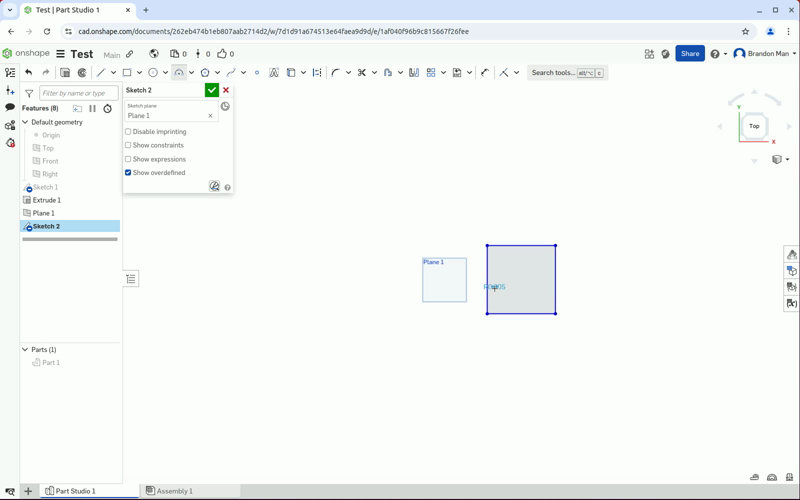
scroll(6)
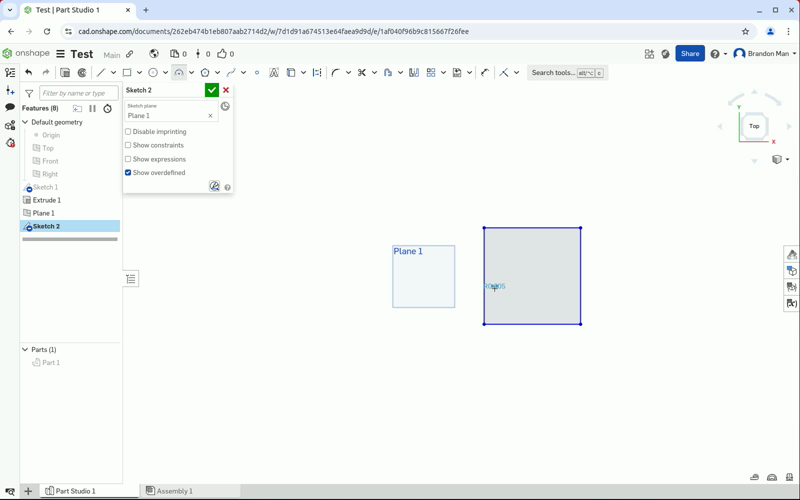
scroll(6)
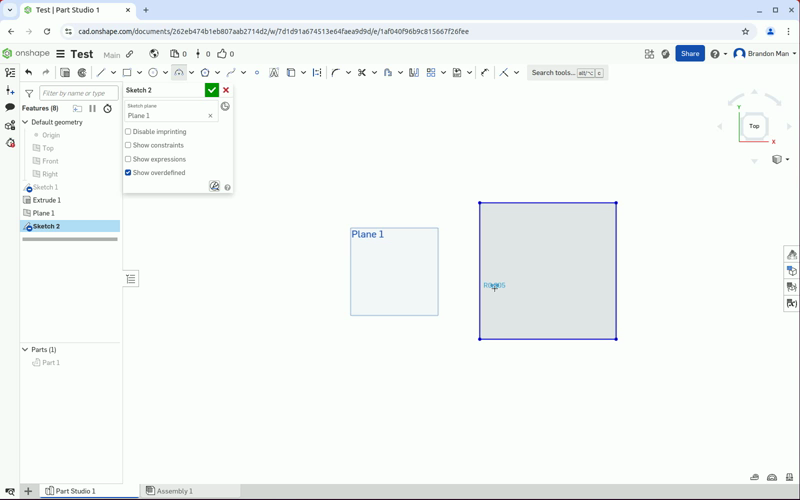
scroll(6)
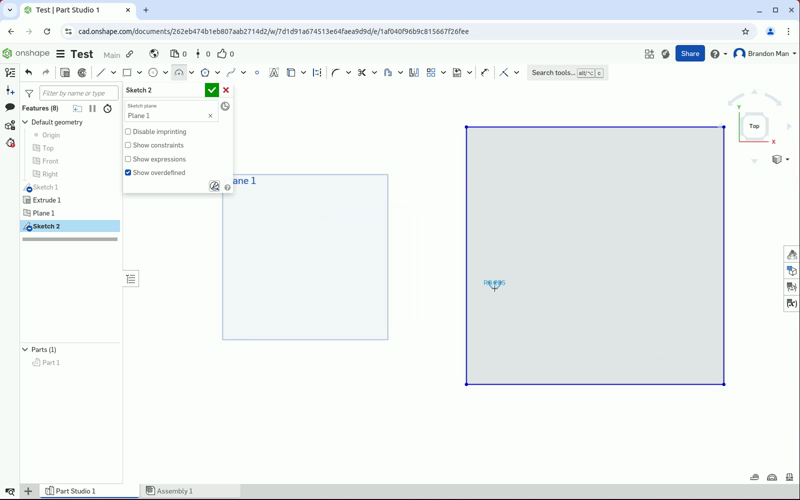
scroll(6)
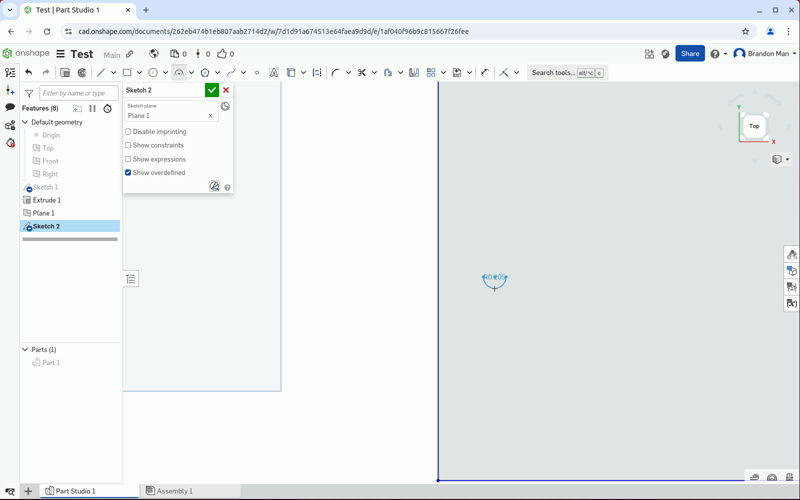
click(494, 288)
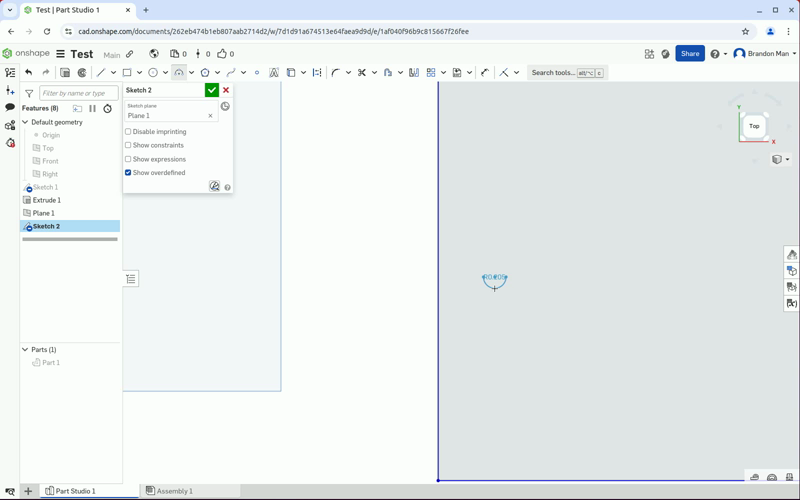
scroll(-6)
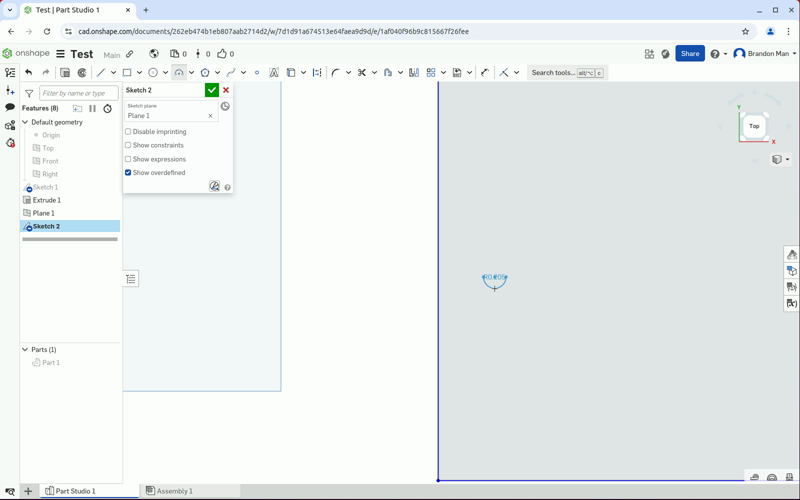
scroll(-6)
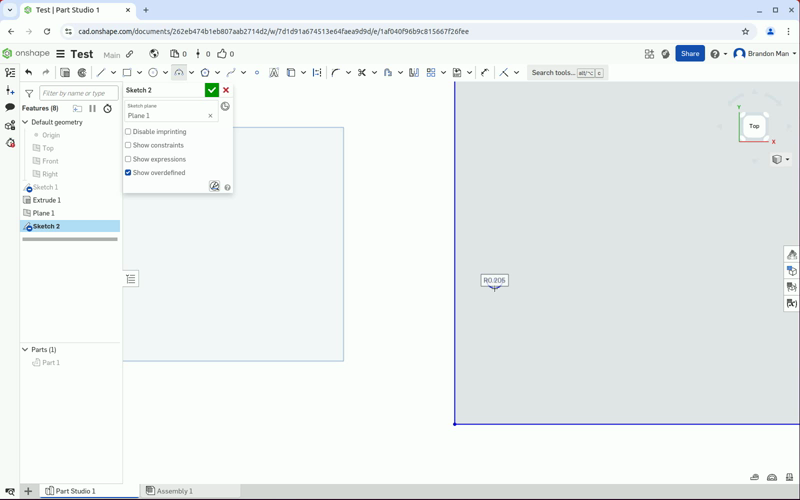
scroll(-6)
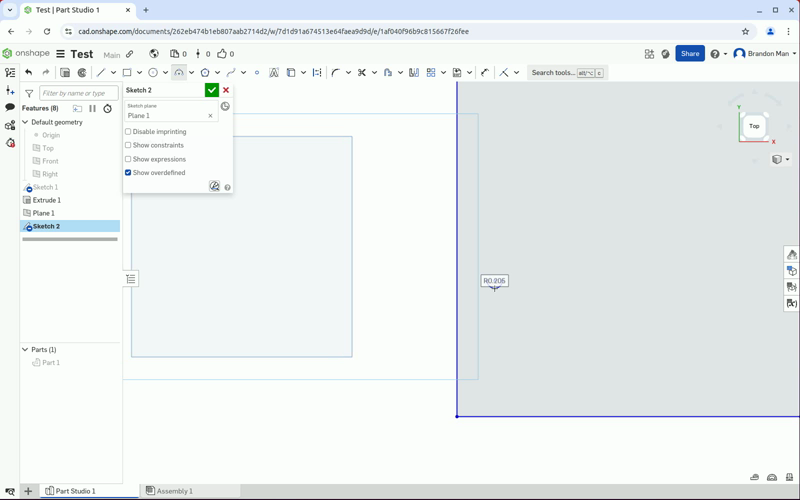
scroll(-6)
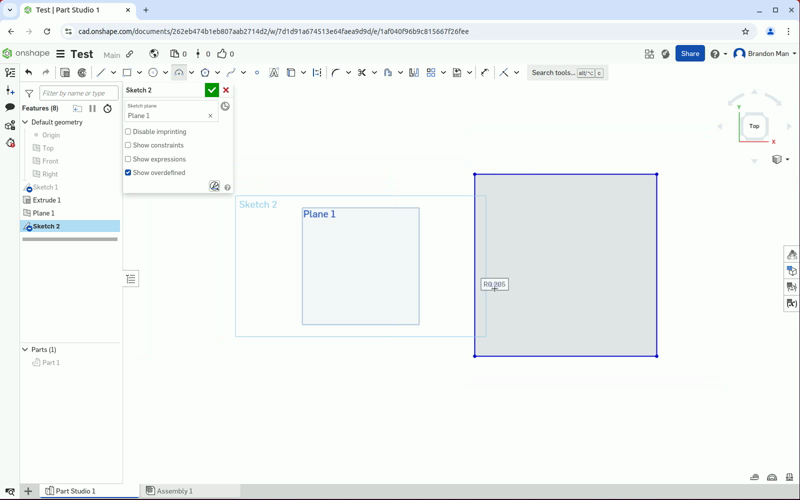
scroll(-6)
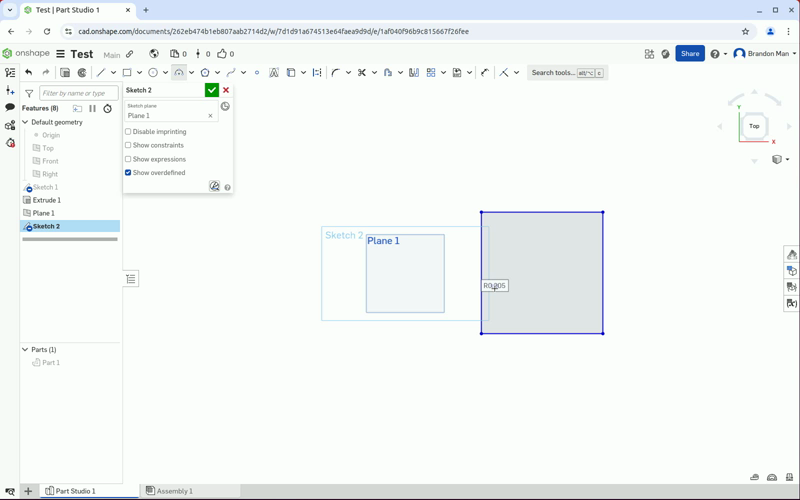
scroll(-6)
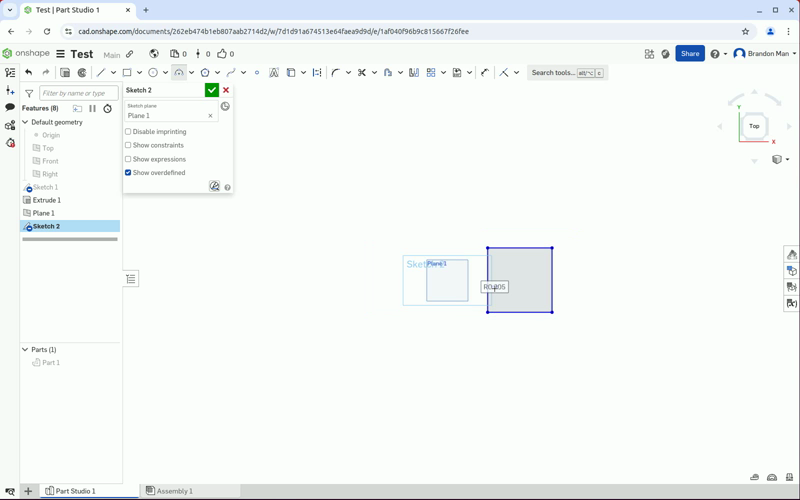
scroll(-6)
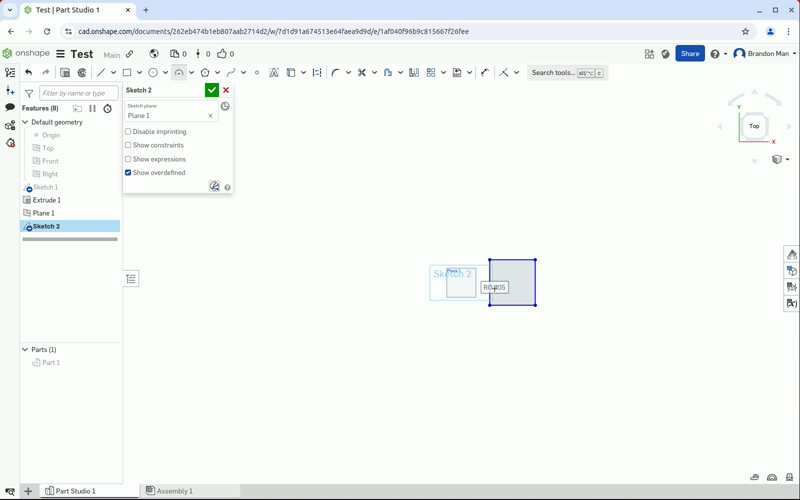
key_up(shift)
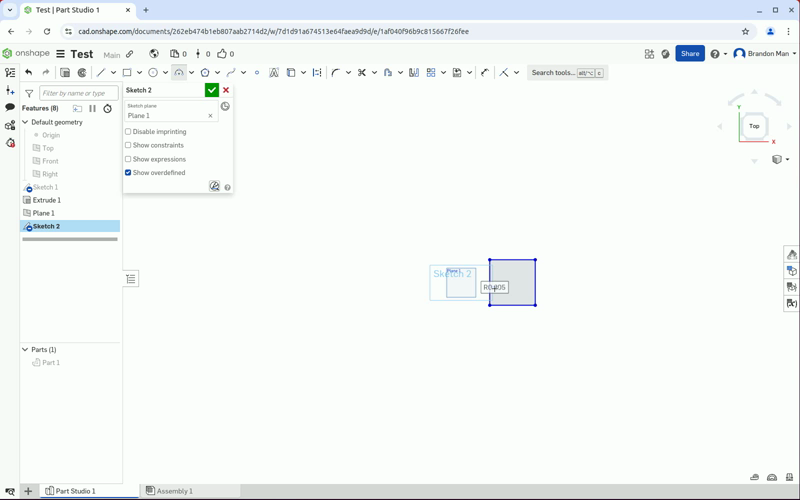
key(esc)
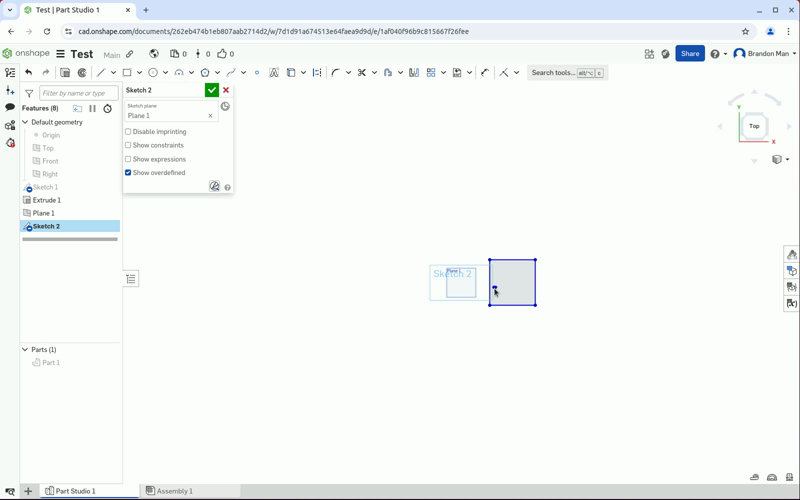
key(l)
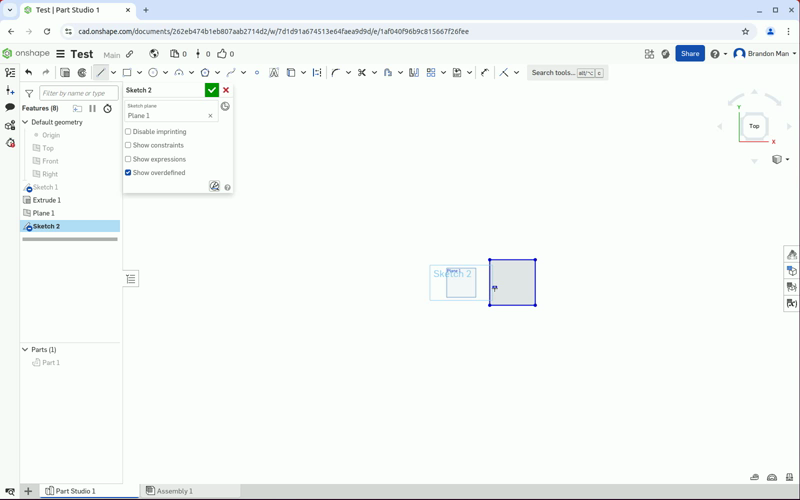
mouse_move(495, 287)
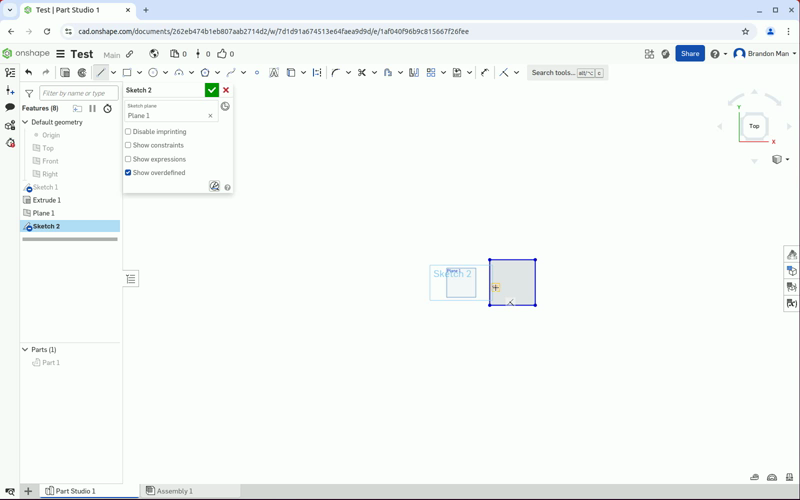
scroll(6)
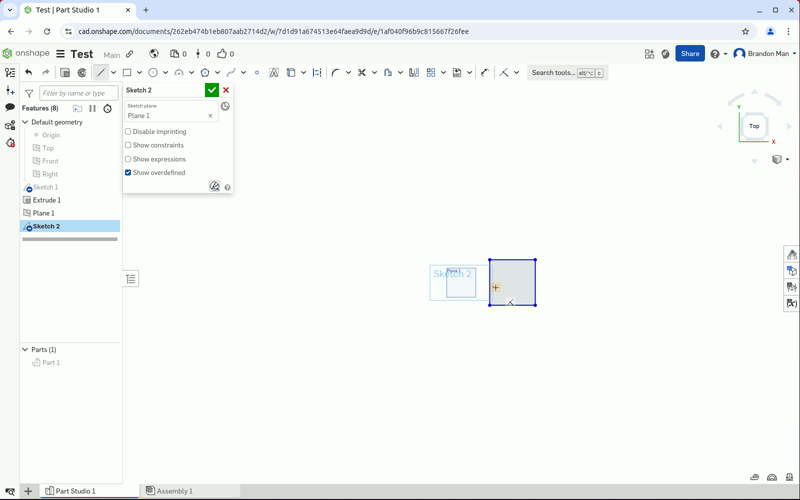
scroll(6)
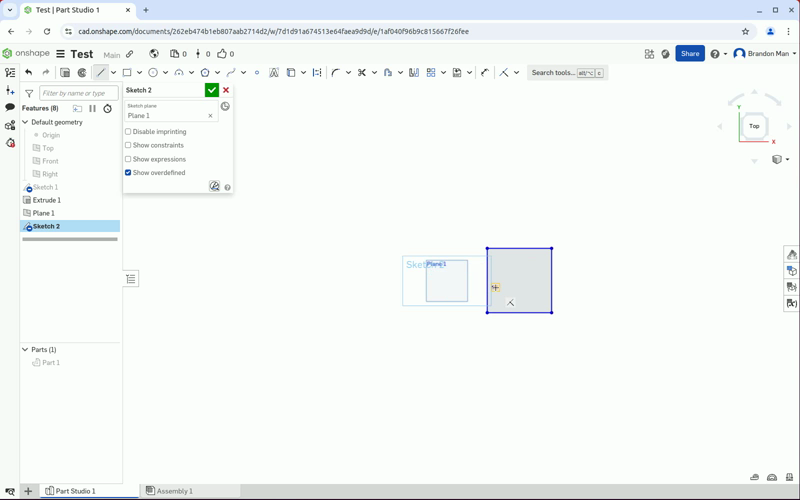
scroll(6)
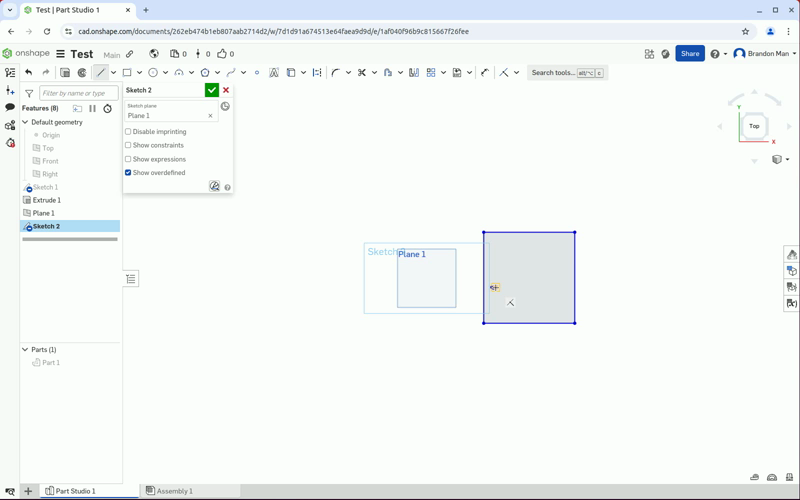
scroll(6)
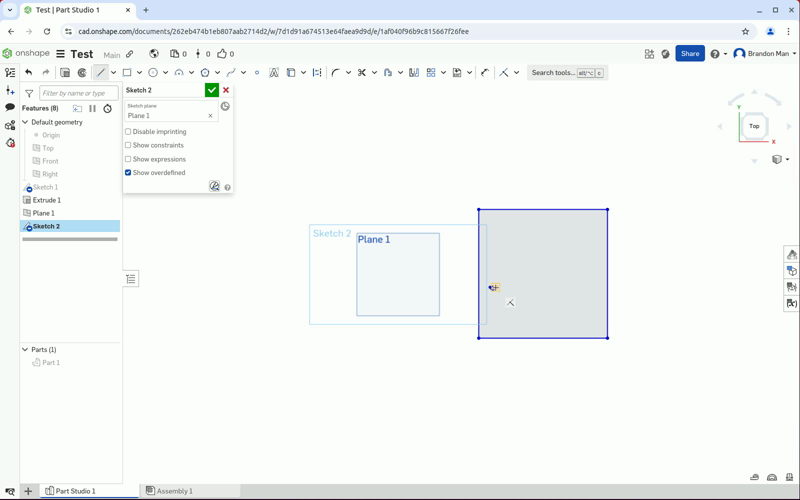
scroll(6)
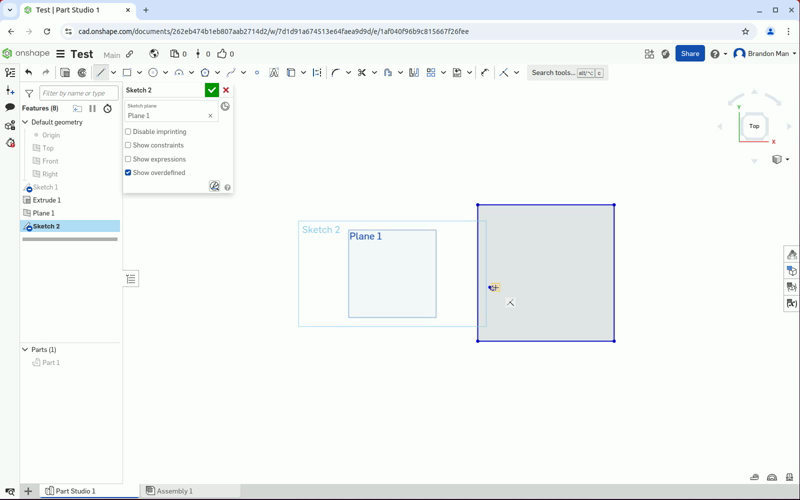
scroll(6)
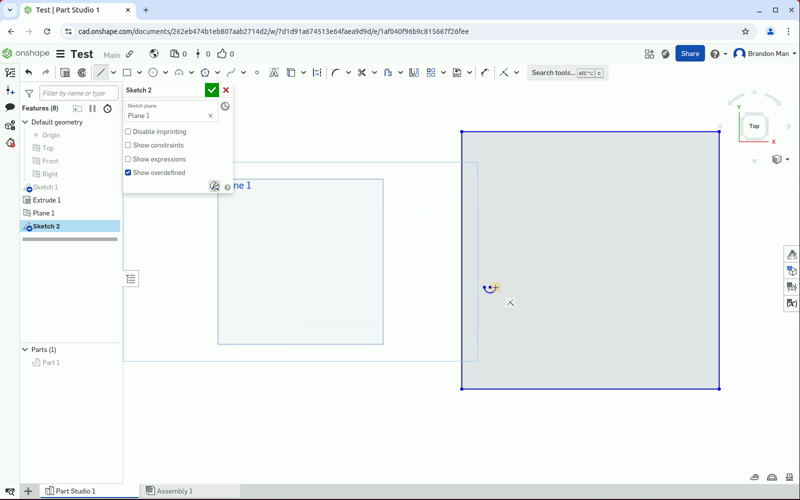
scroll(6)
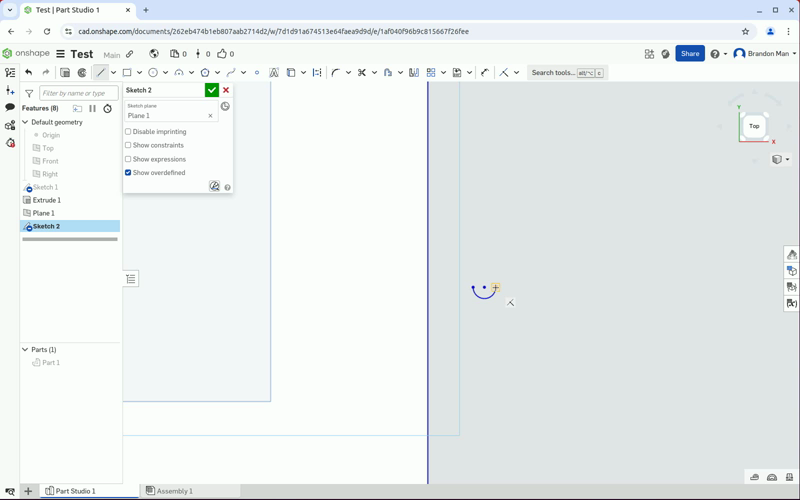
click(495, 287)
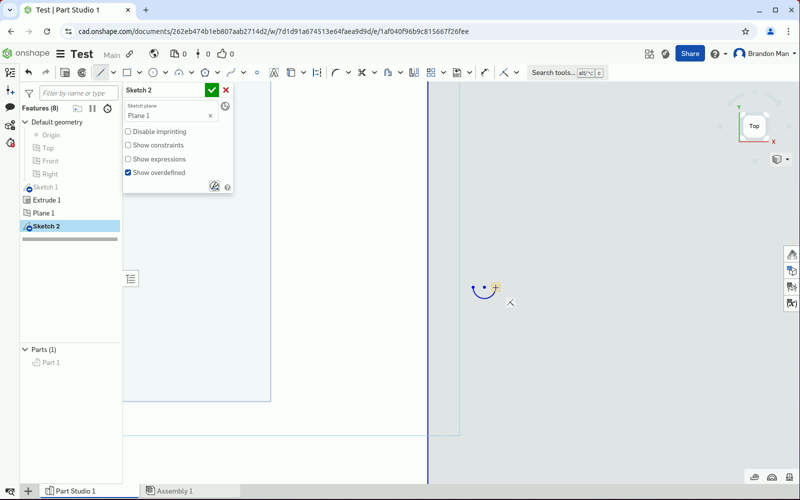
scroll(-6)
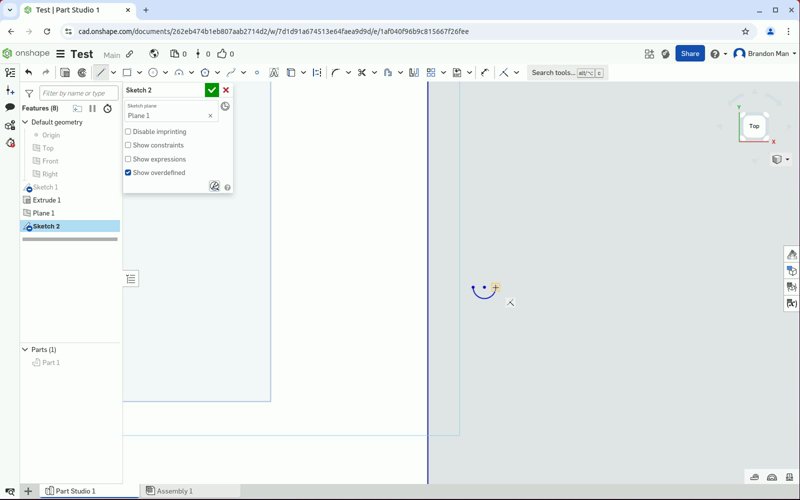
scroll(-6)
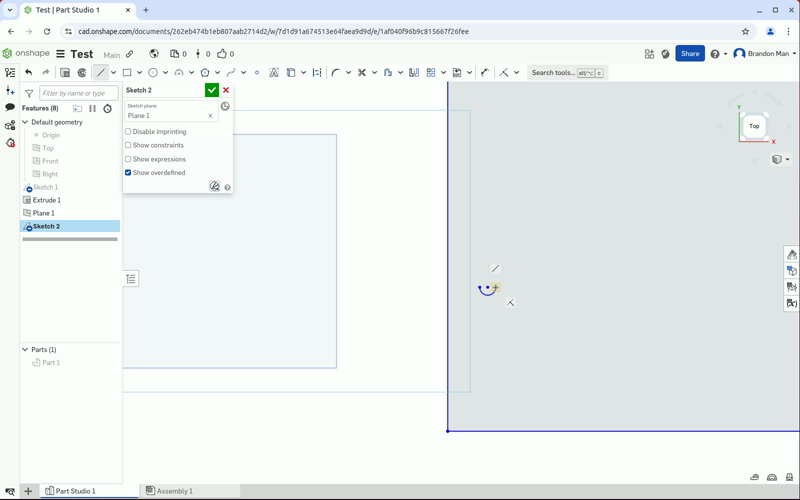
scroll(-6)
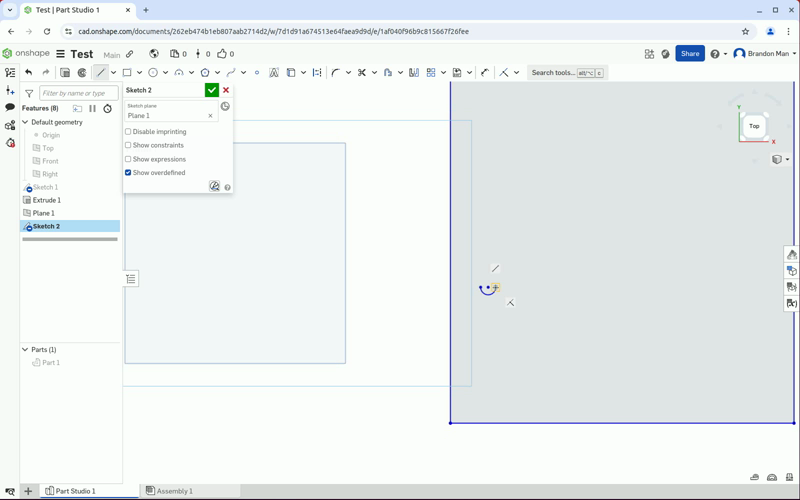
scroll(-6)
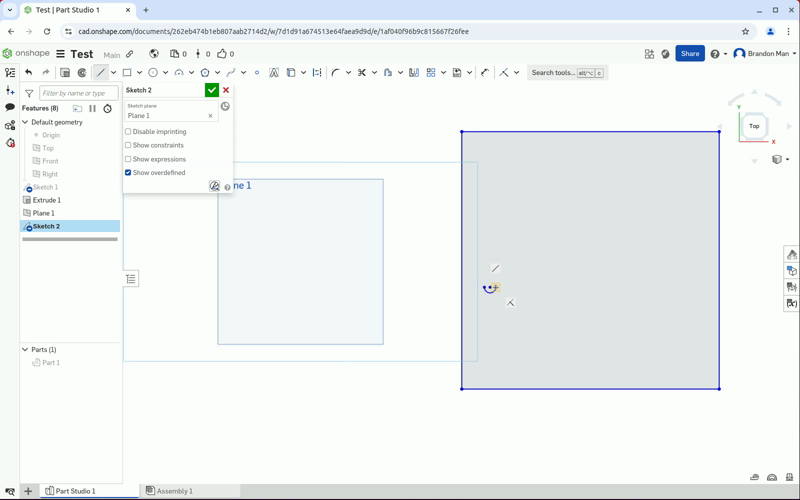
scroll(-6)
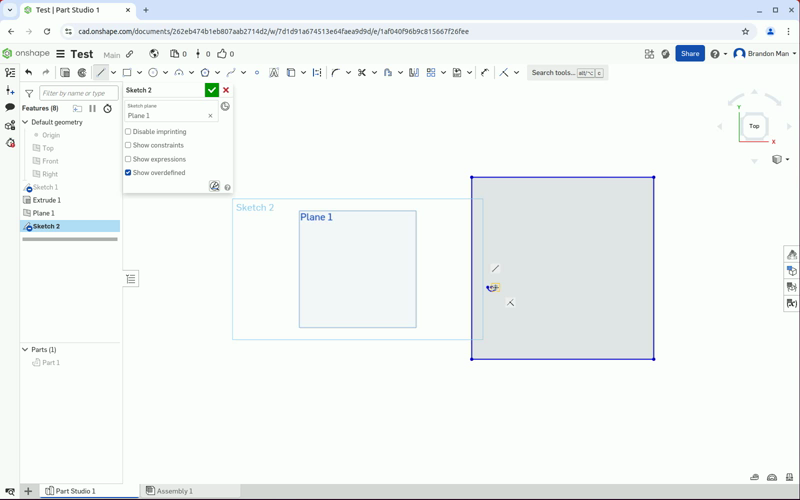
scroll(-6)
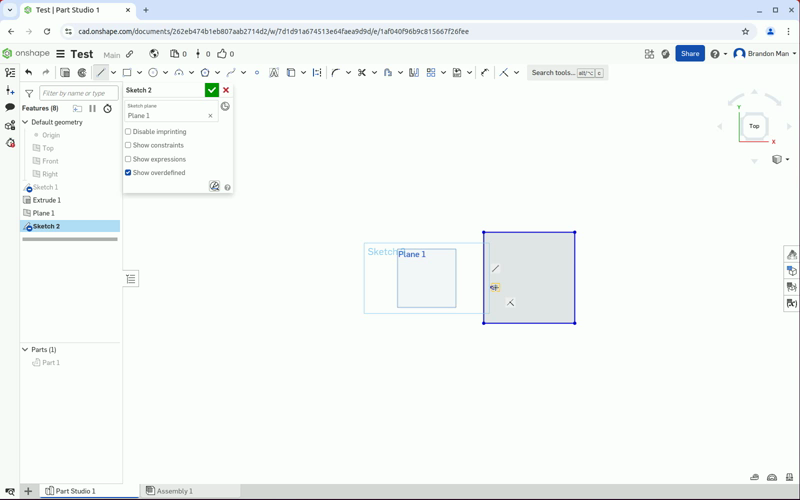
scroll(-6)
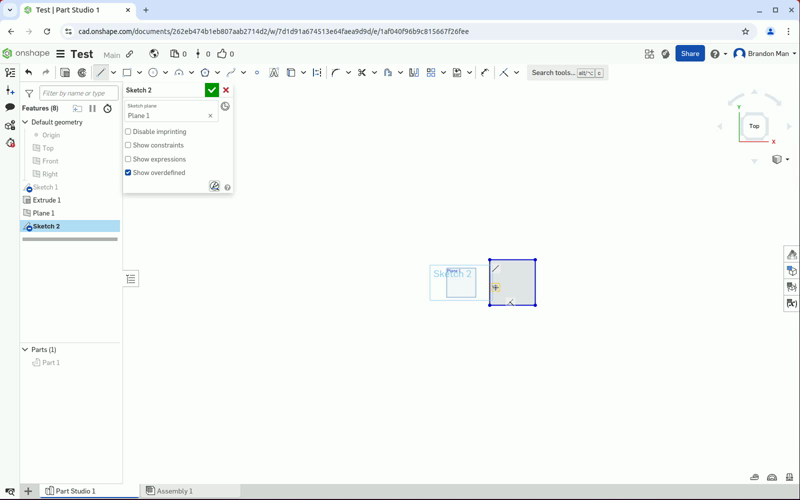
key_down(shift)
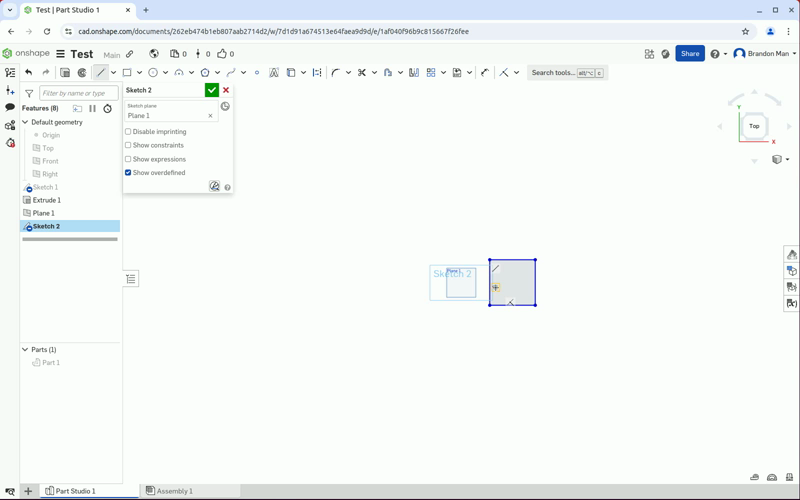
mouse_move(525, 287)
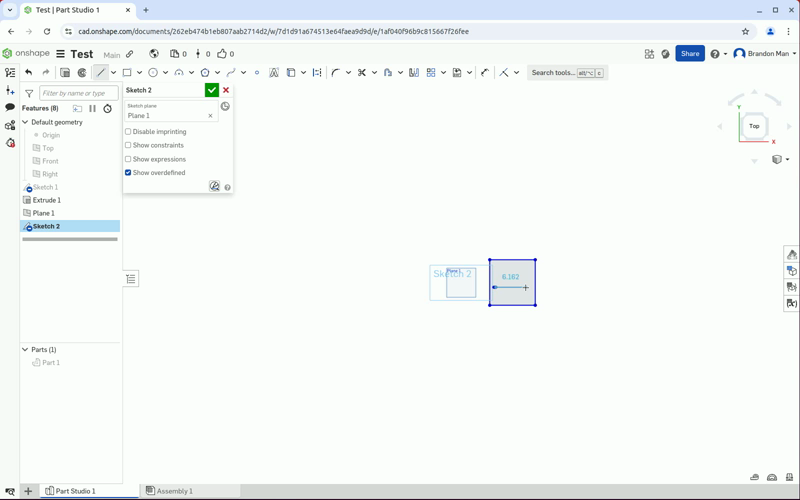
mouse_move(495, 278)
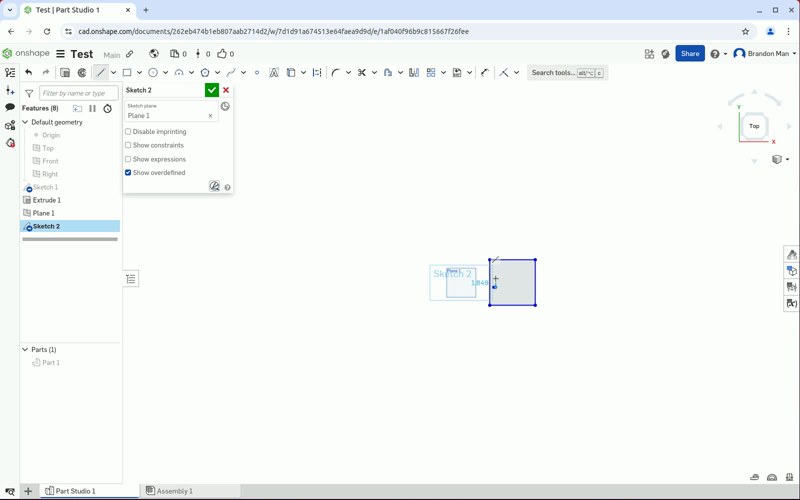
click(495, 278)
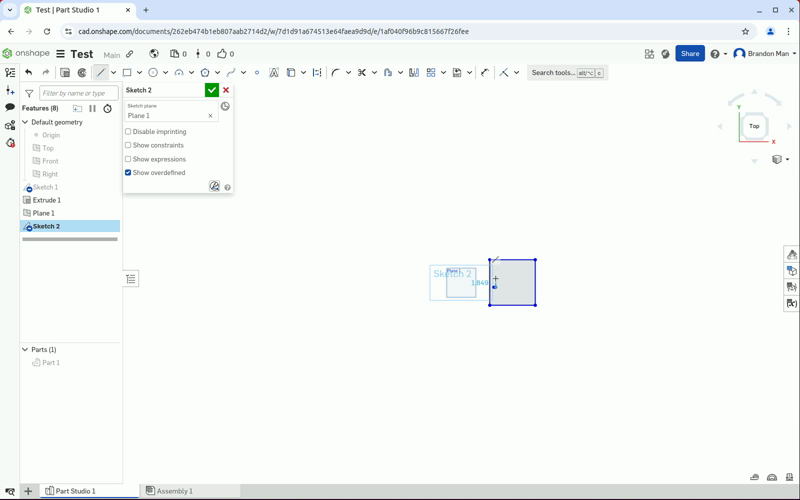
key_up(shift)
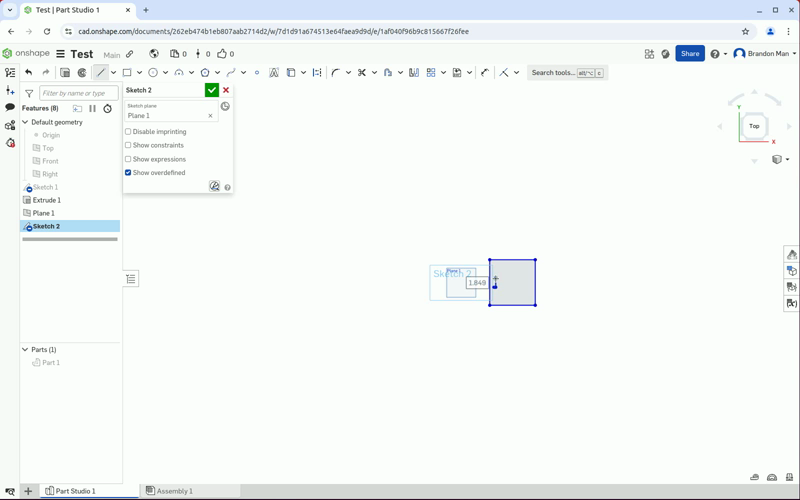
key(esc)
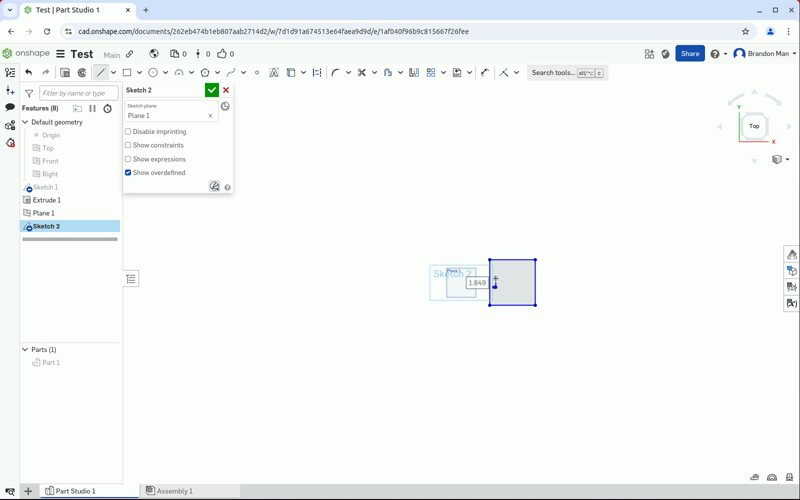
key(a)
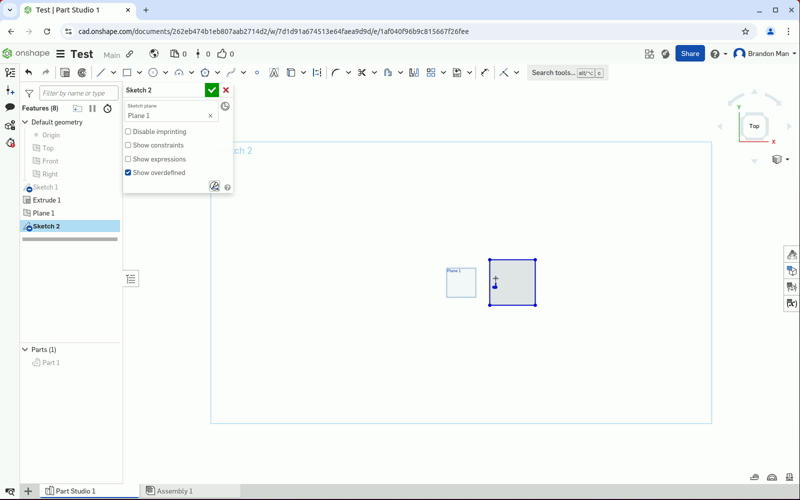
mouse_move(495, 278)
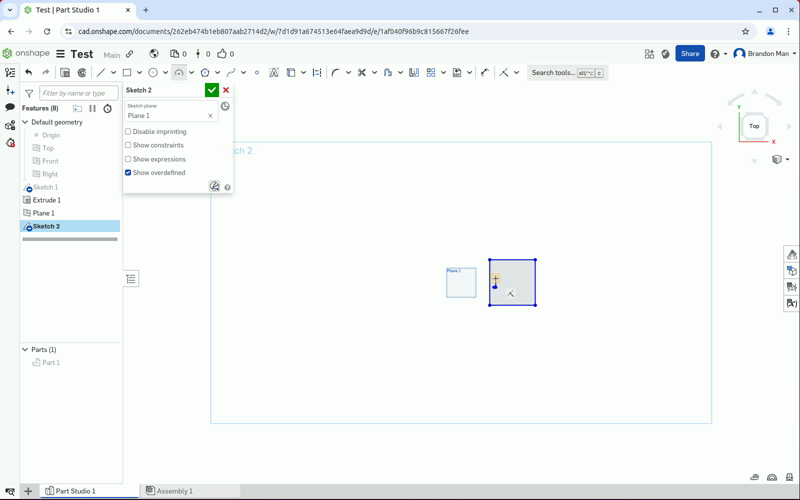
click(495, 278)
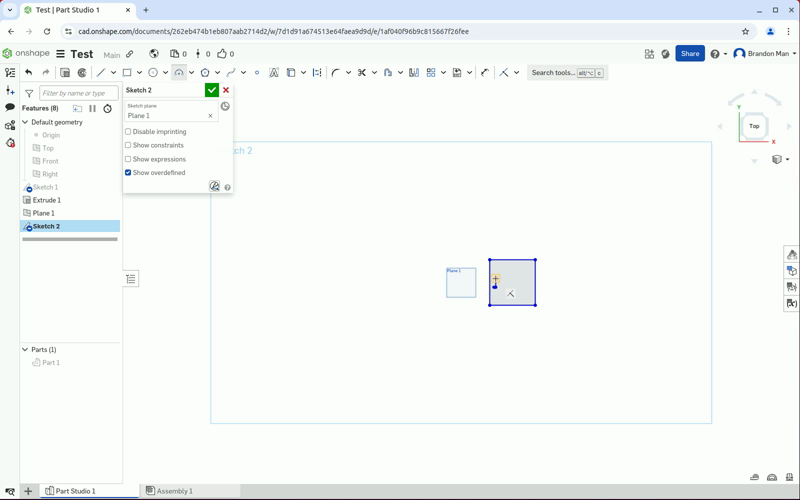
key_down(shift)
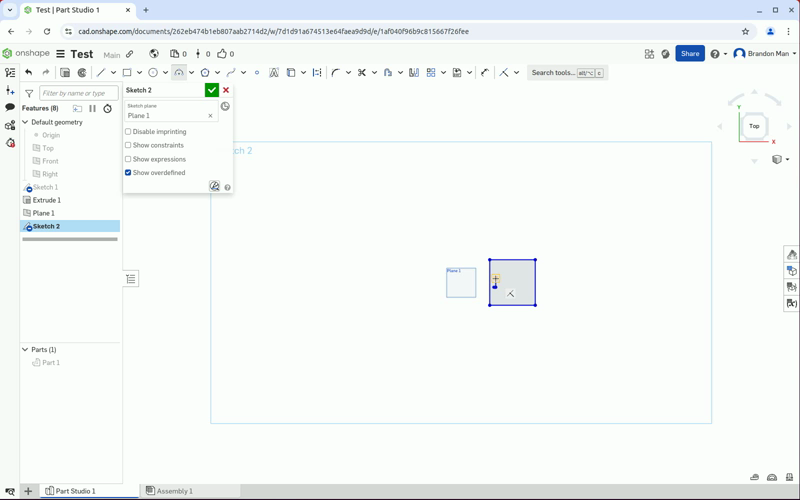
mouse_move(493, 278)
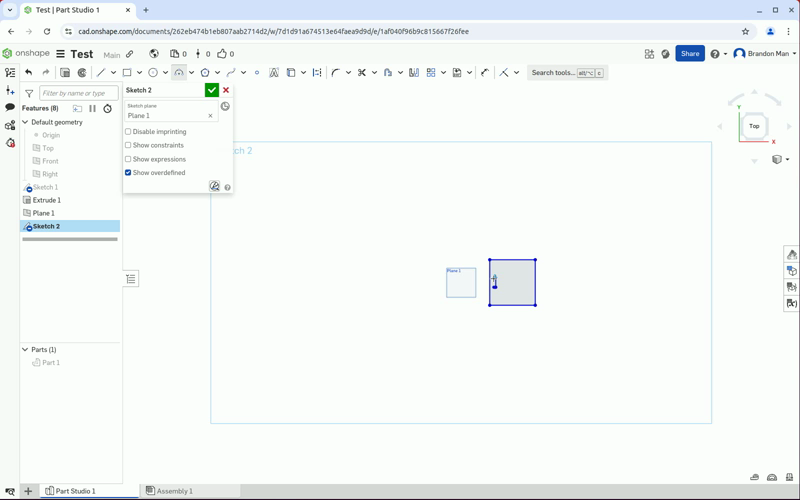
scroll(6)
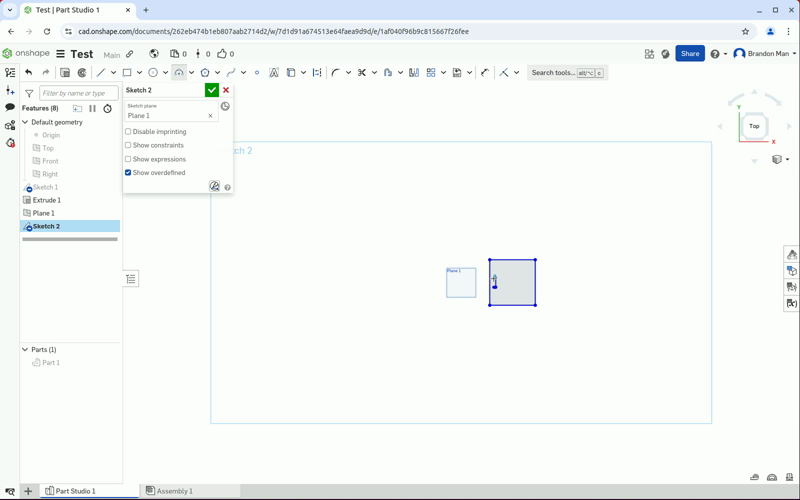
scroll(6)
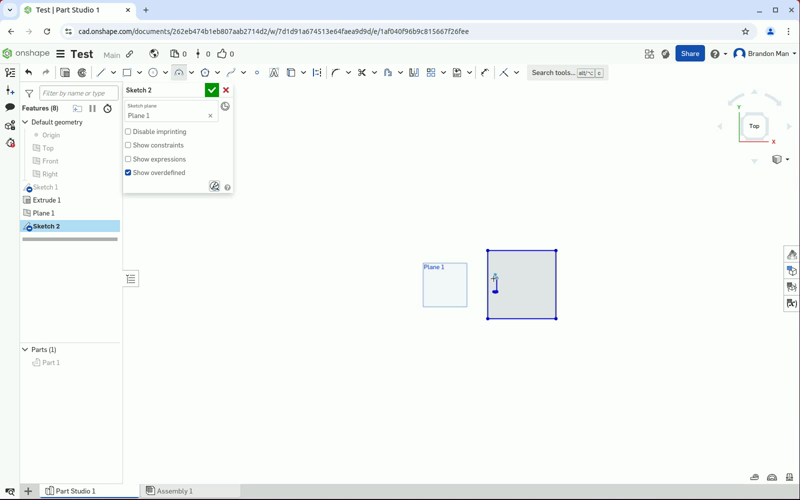
scroll(6)
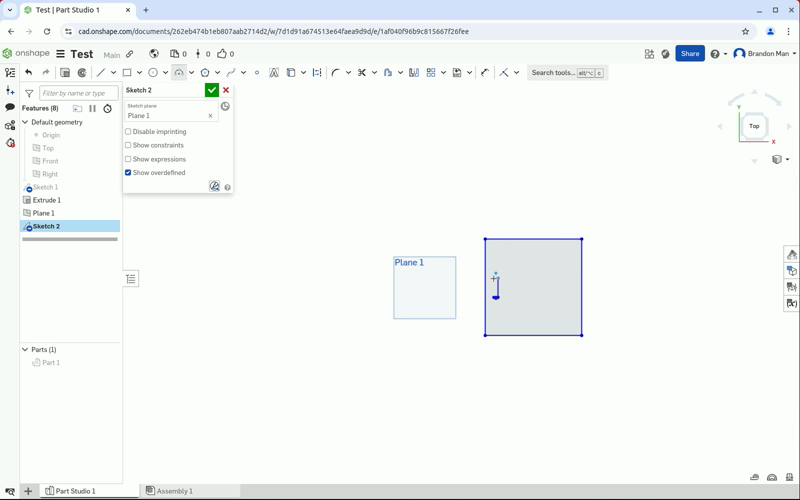
scroll(6)
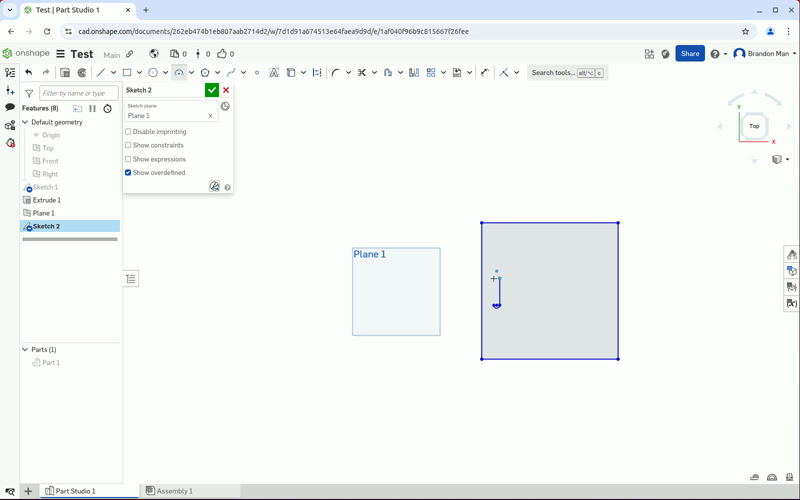
scroll(6)
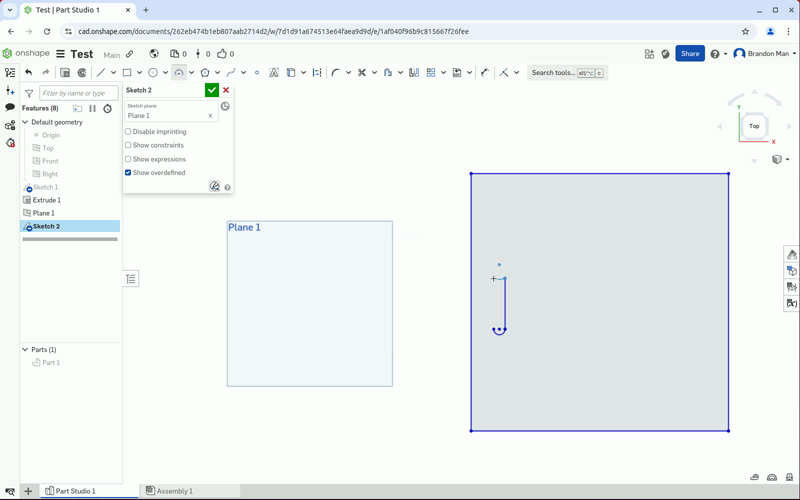
scroll(6)
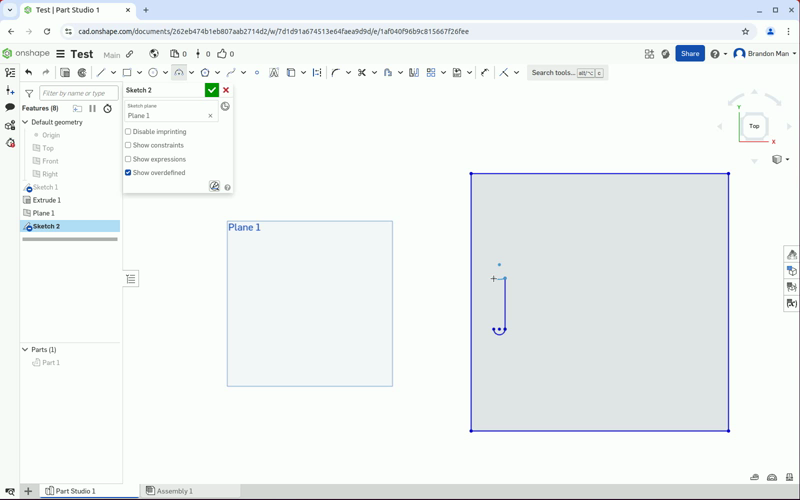
scroll(6)
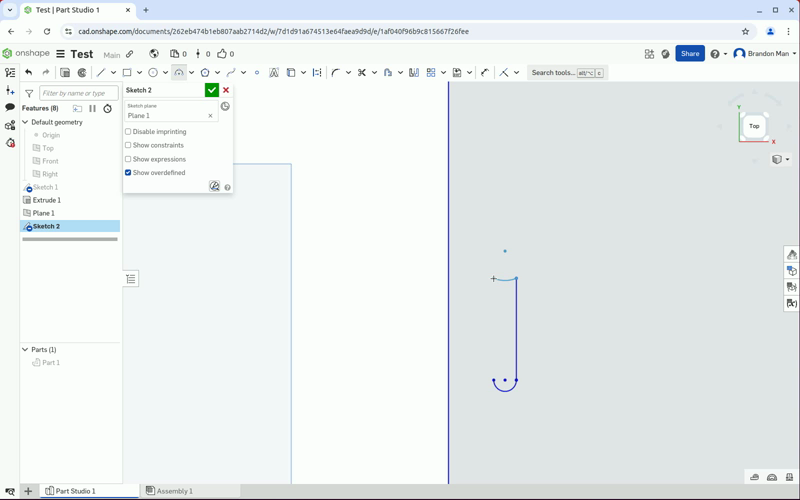
click(493, 278)
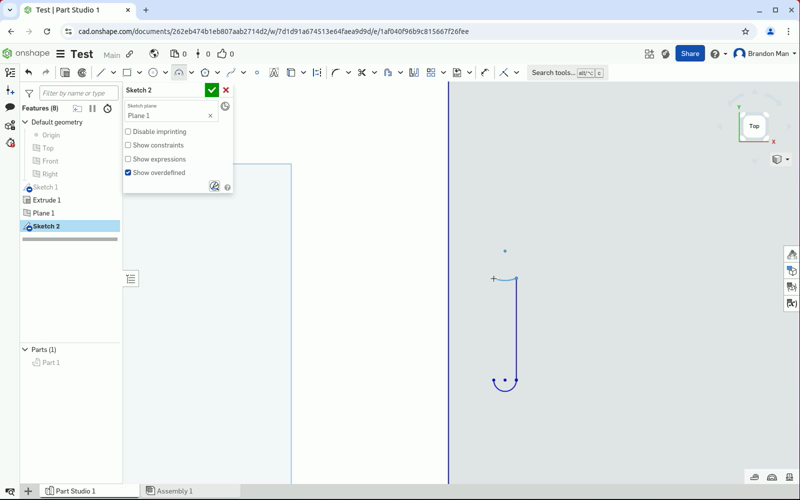
scroll(-6)
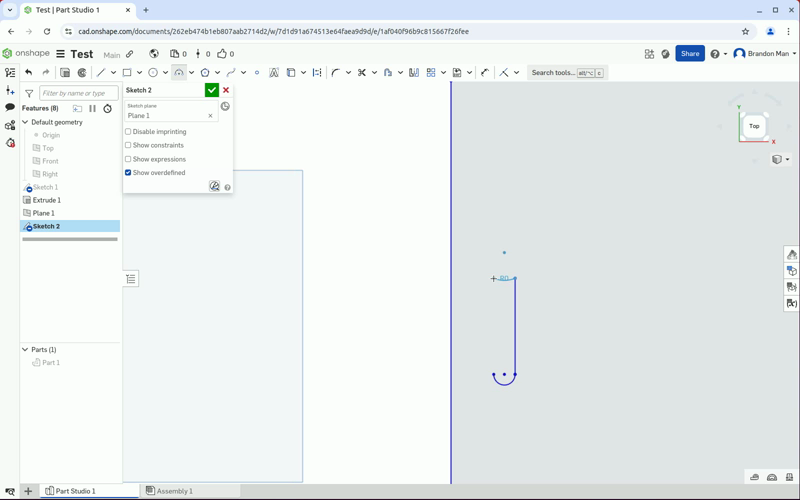
scroll(-6)
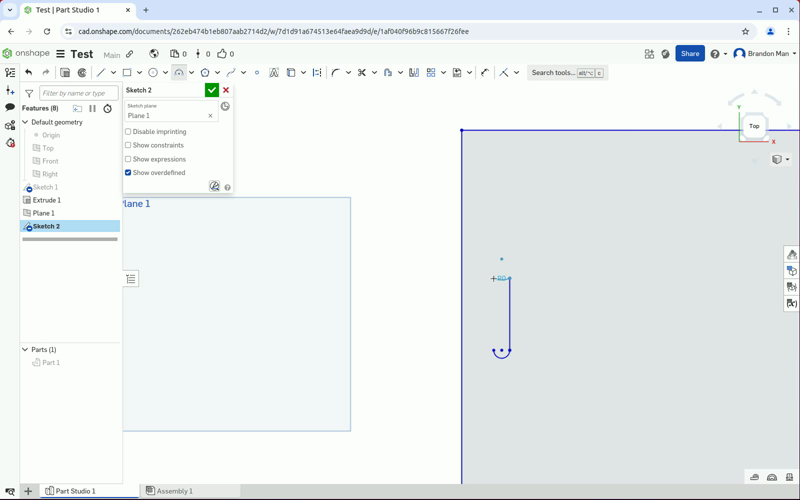
scroll(-6)
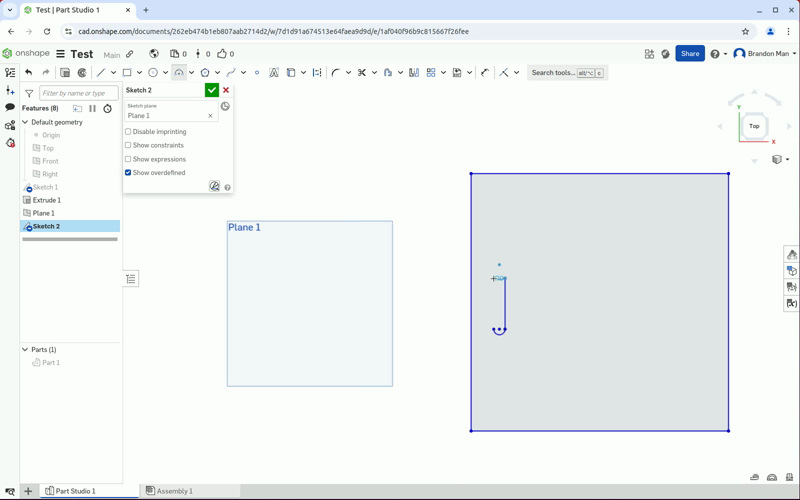
scroll(-6)
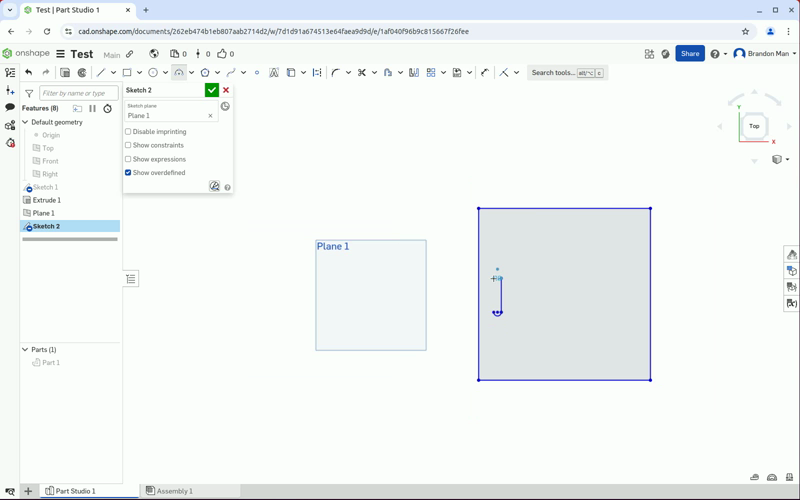
scroll(-6)
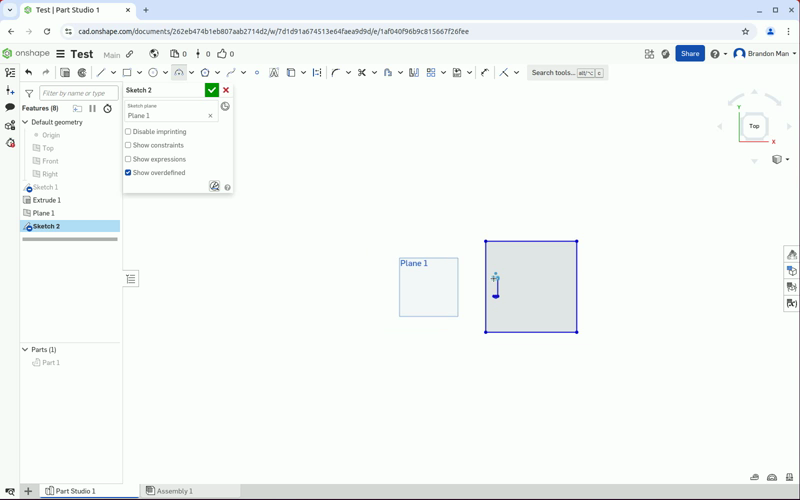
scroll(-6)
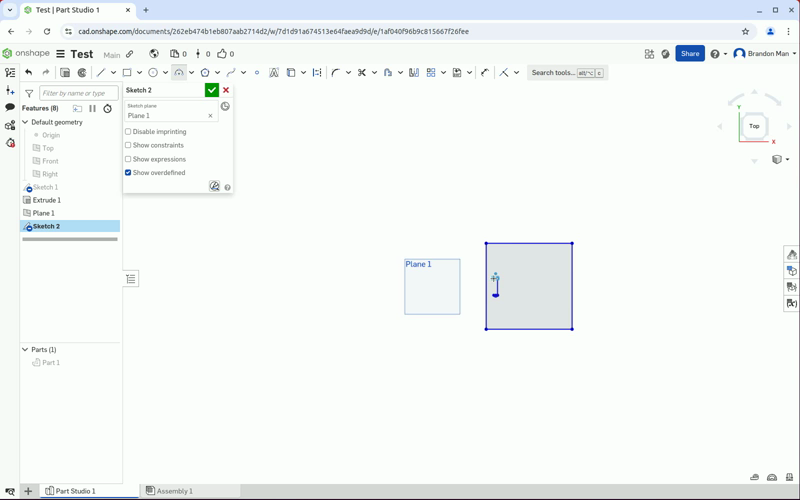
scroll(-6)
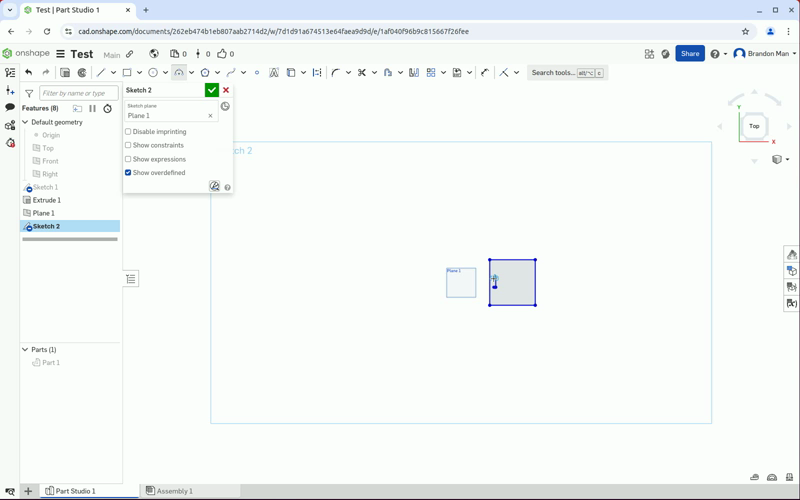
mouse_move(494, 279)
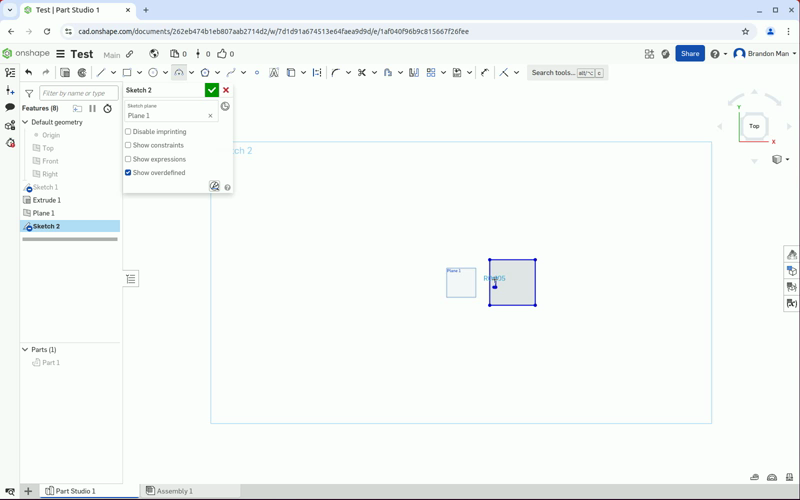
scroll(6)
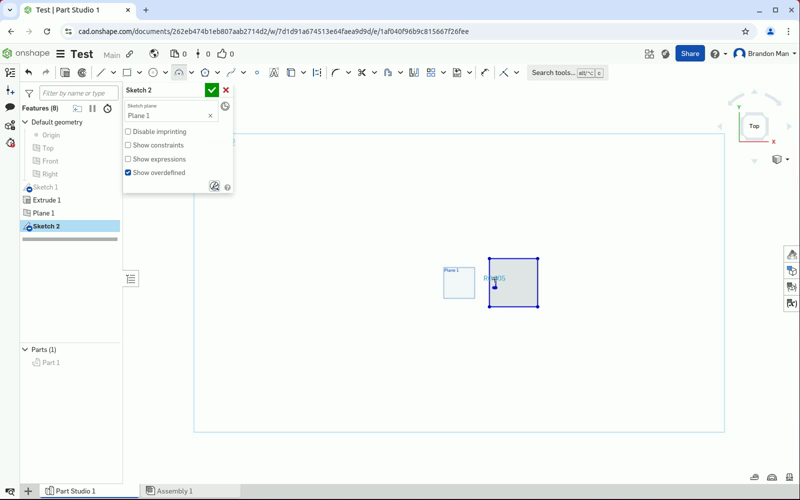
scroll(6)
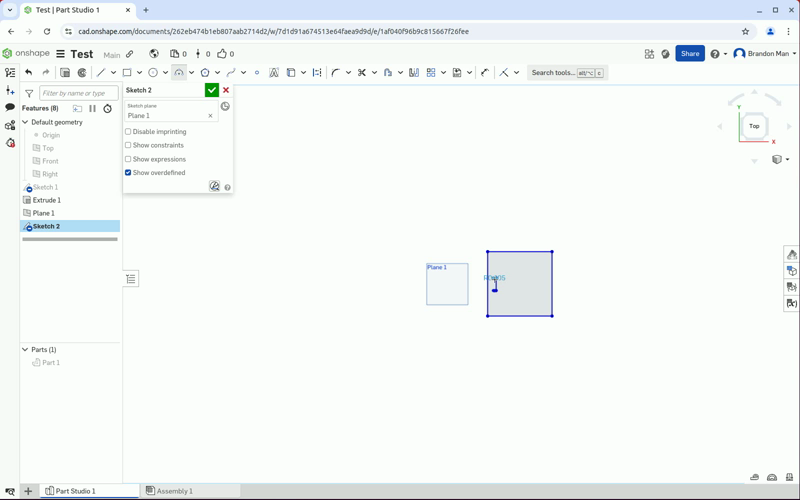
scroll(6)
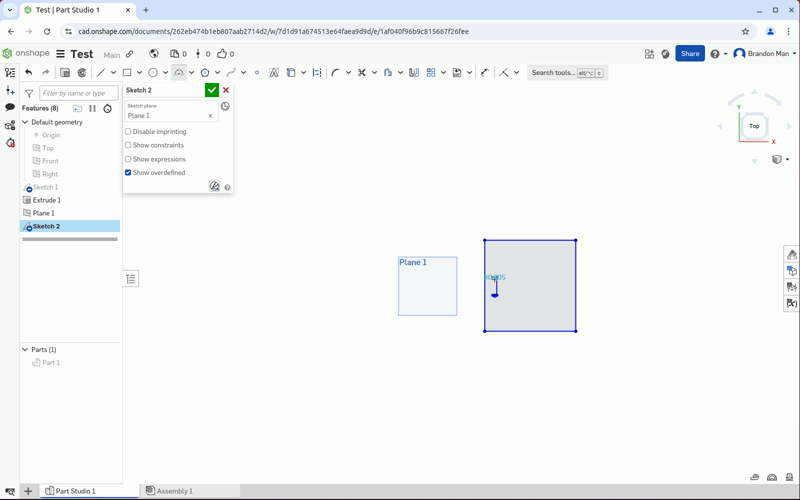
scroll(6)
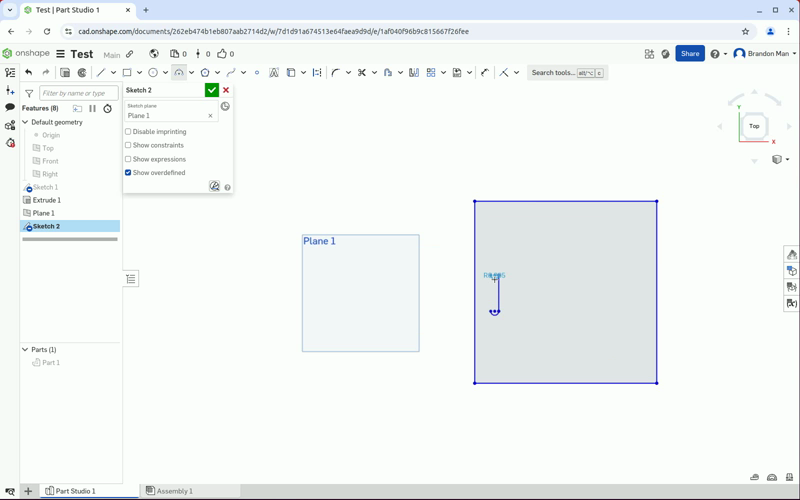
scroll(6)
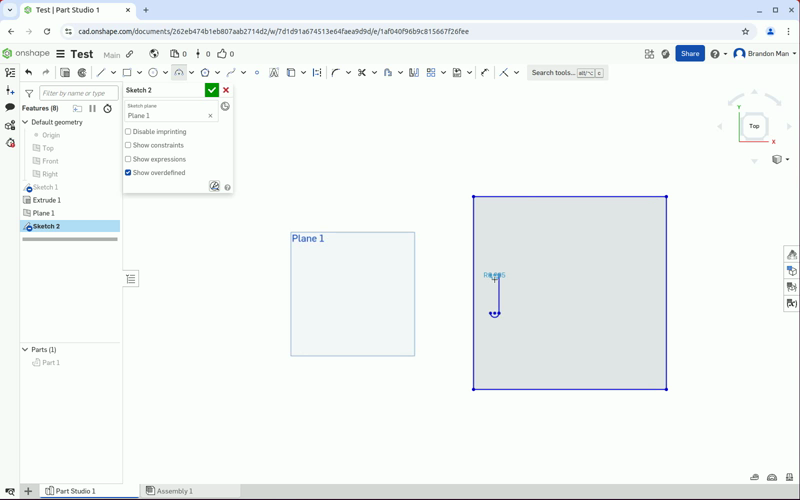
scroll(6)
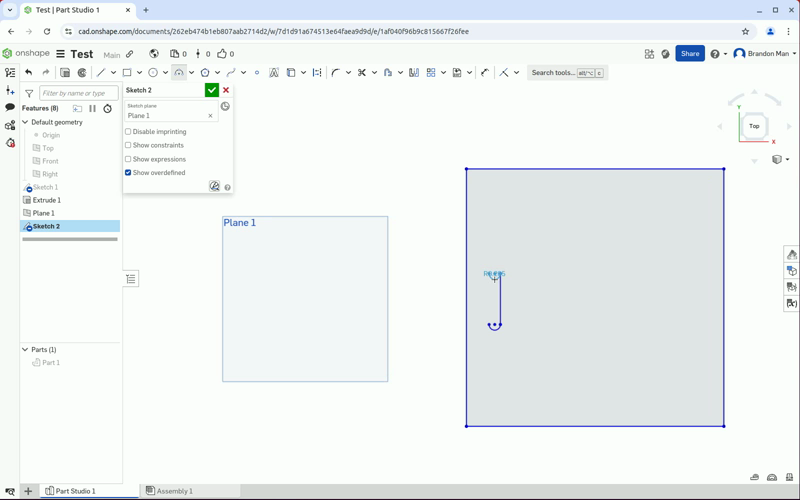
scroll(6)
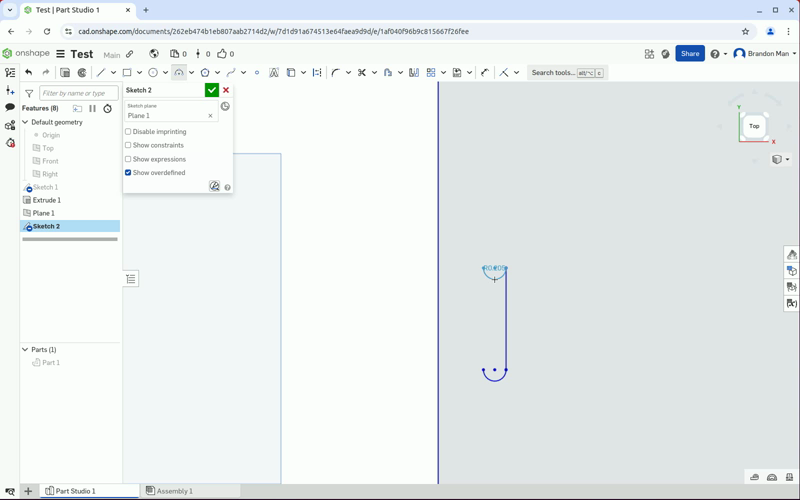
click(494, 279)
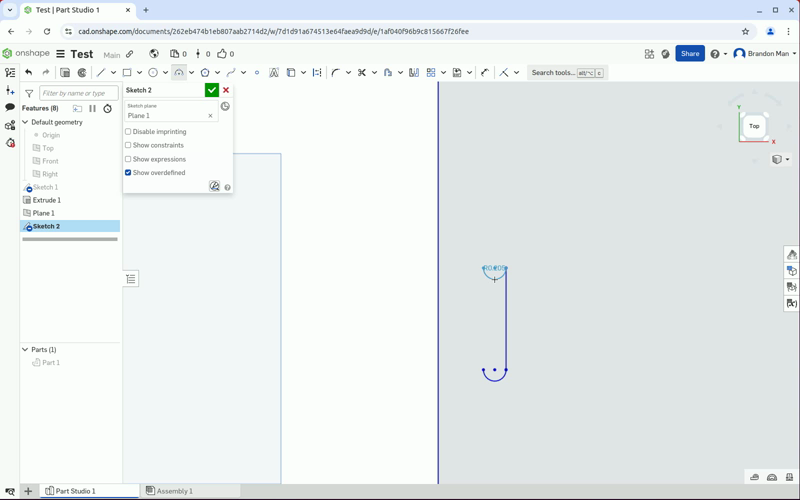
scroll(-6)
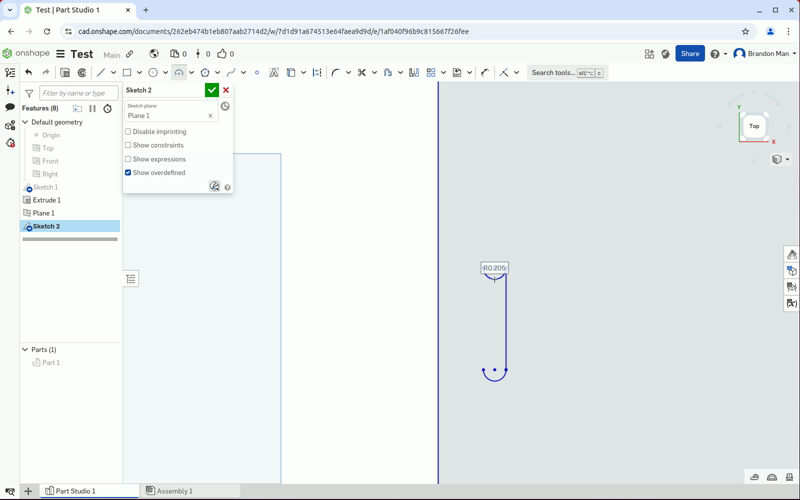
scroll(-6)
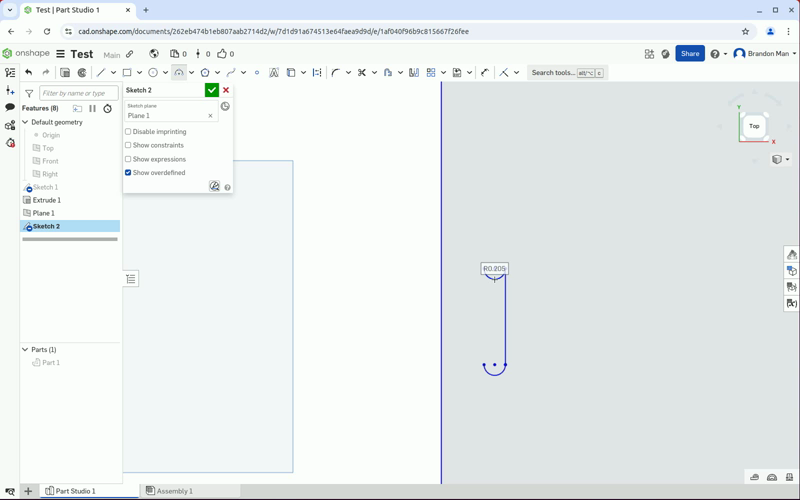
scroll(-6)
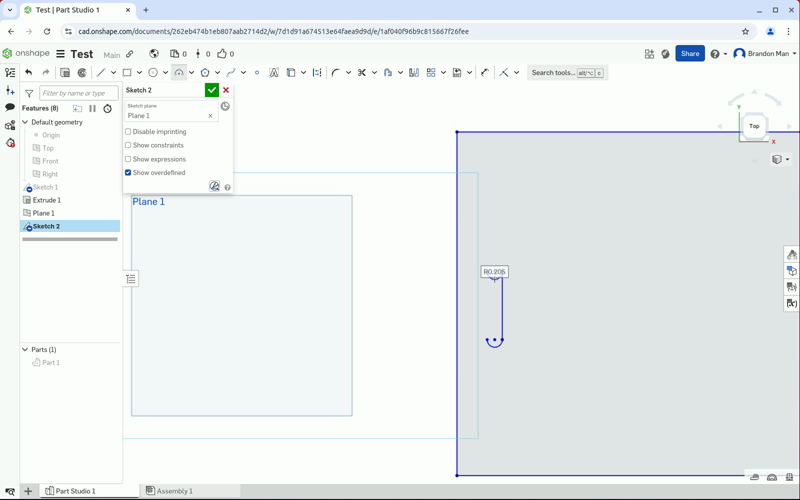
scroll(-6)
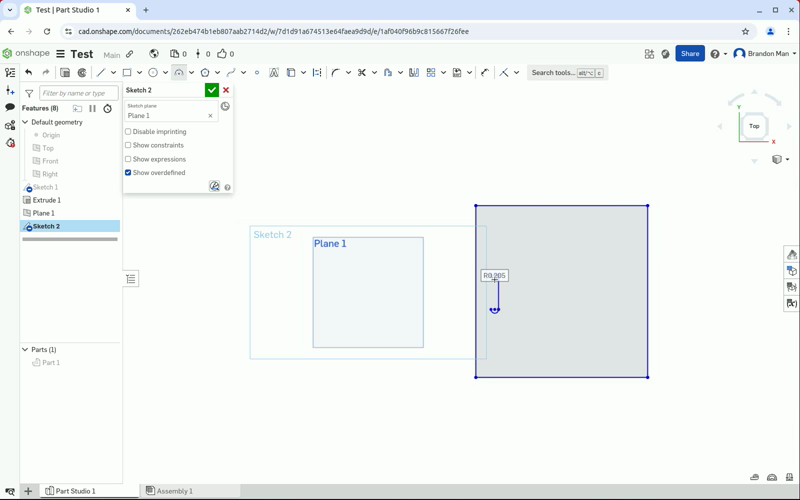
scroll(-6)
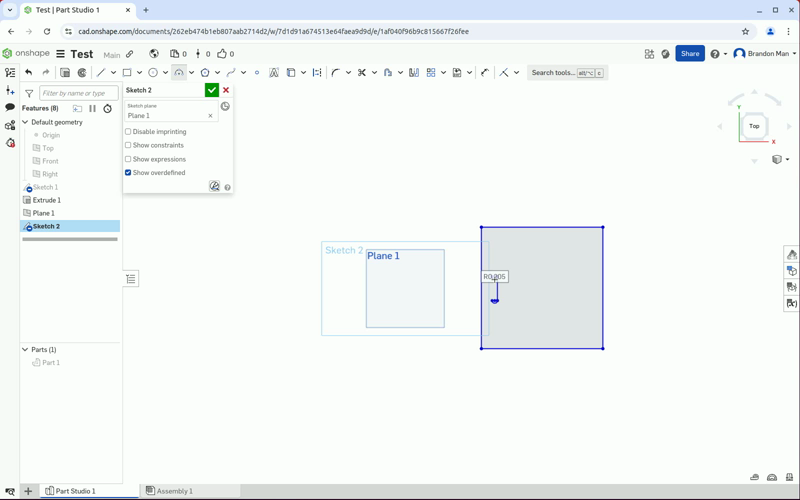
scroll(-6)
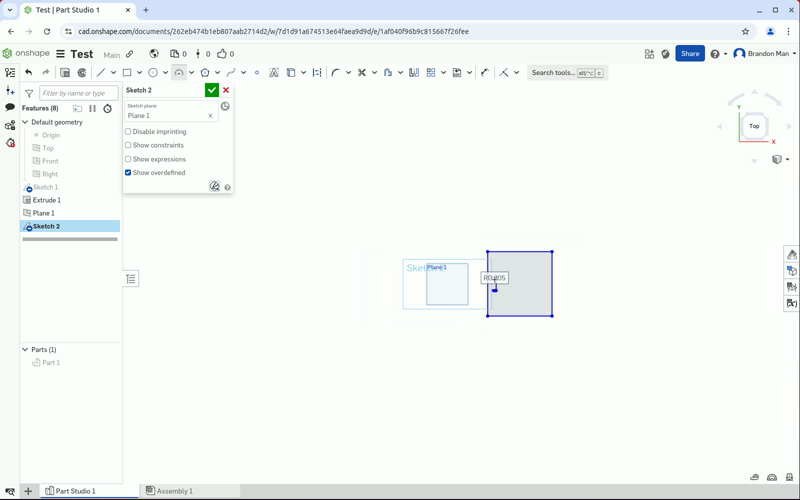
scroll(-6)
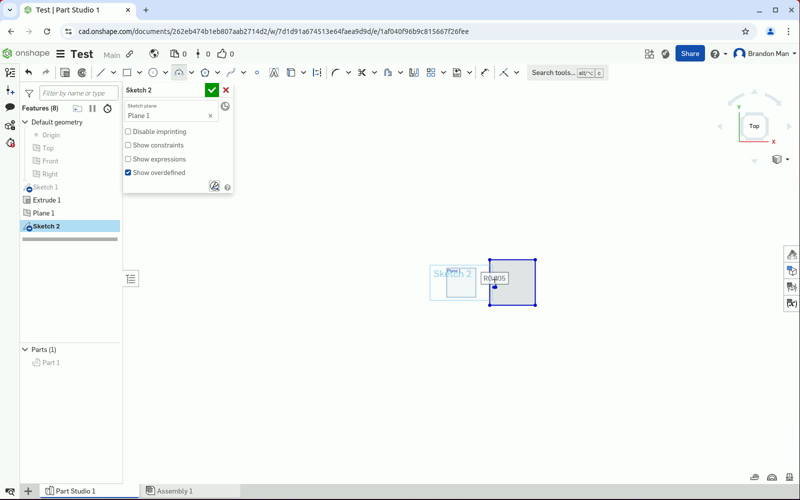
key_up(shift)
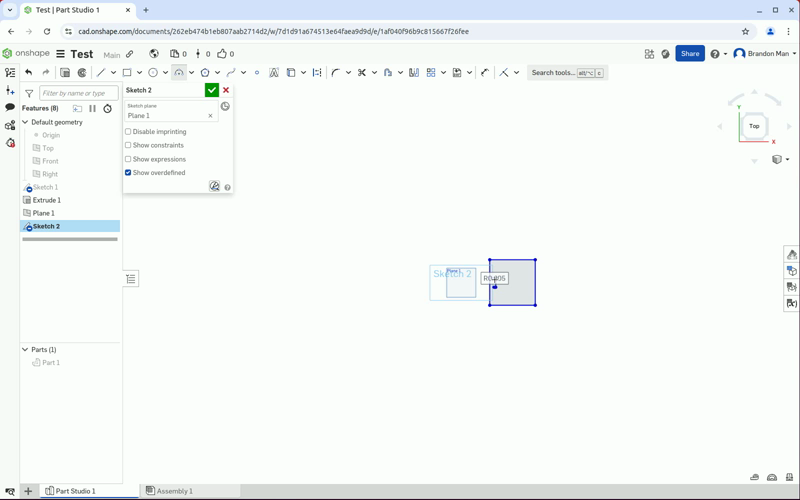
key(esc)
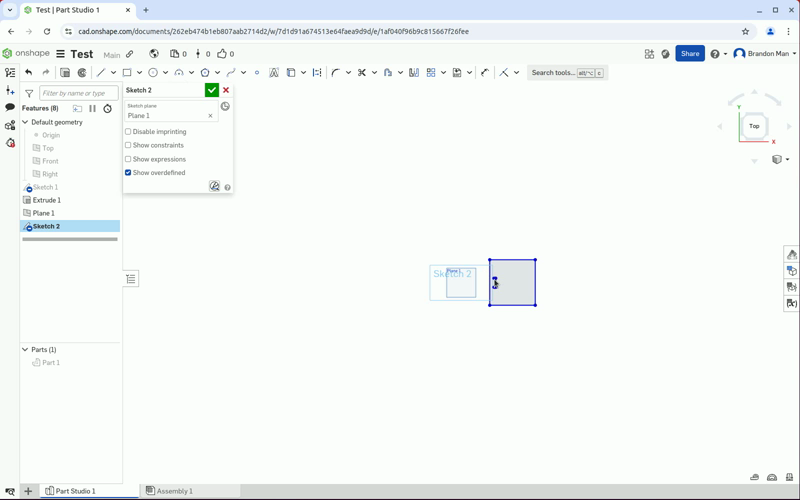
key(l)
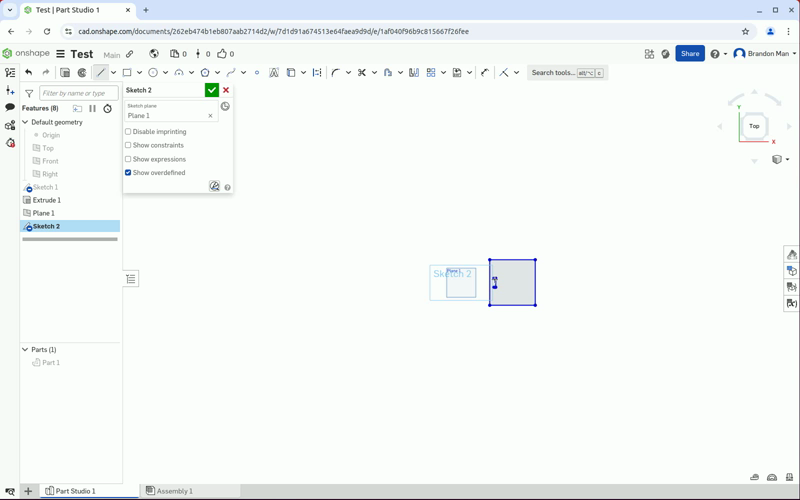
mouse_move(493, 278)
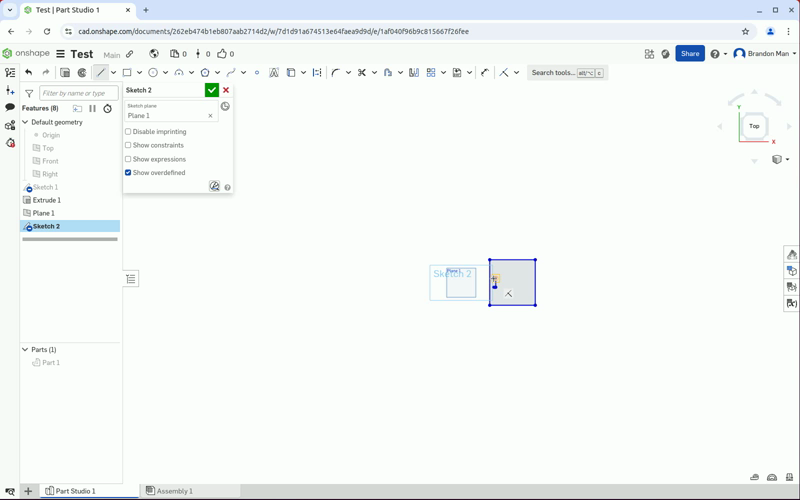
scroll(6)
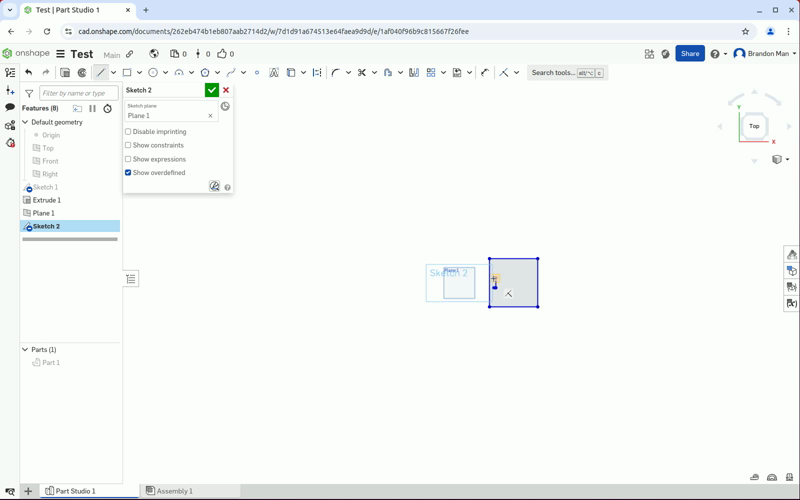
scroll(6)
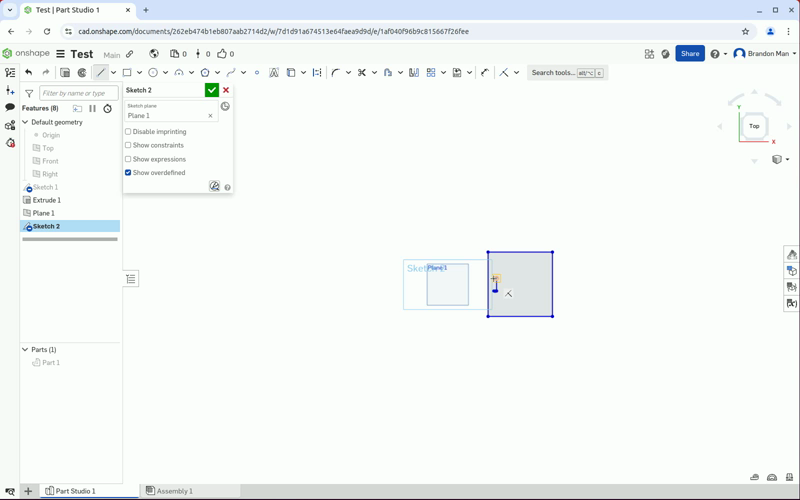
scroll(6)
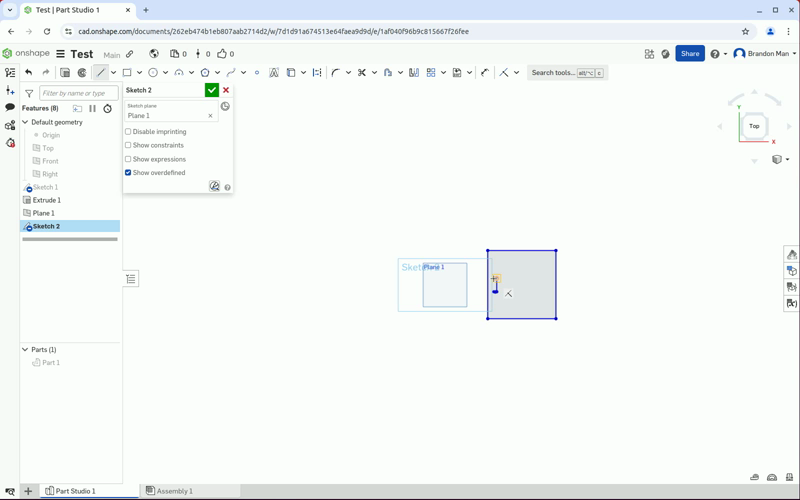
scroll(6)
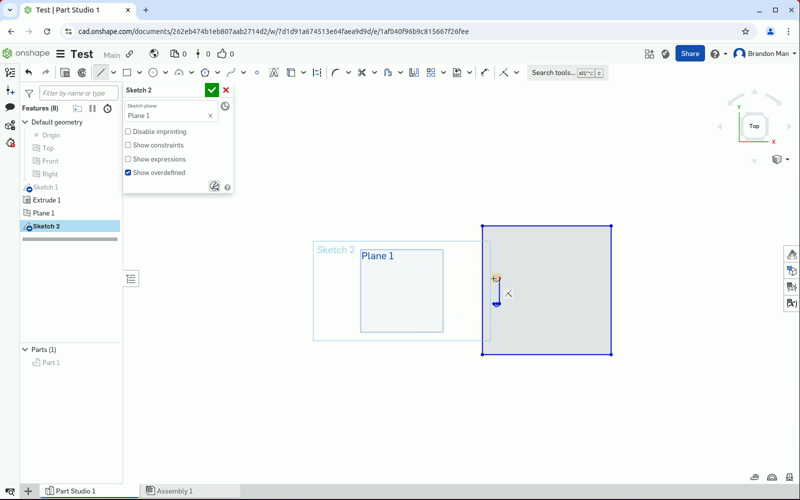
scroll(6)
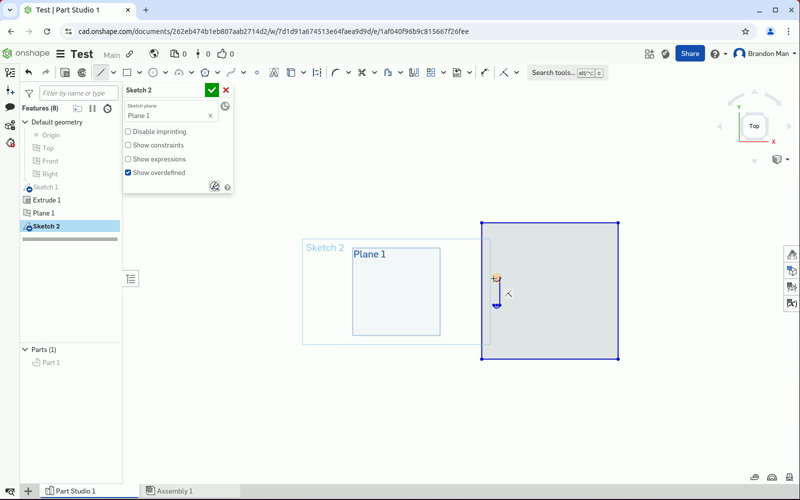
scroll(6)
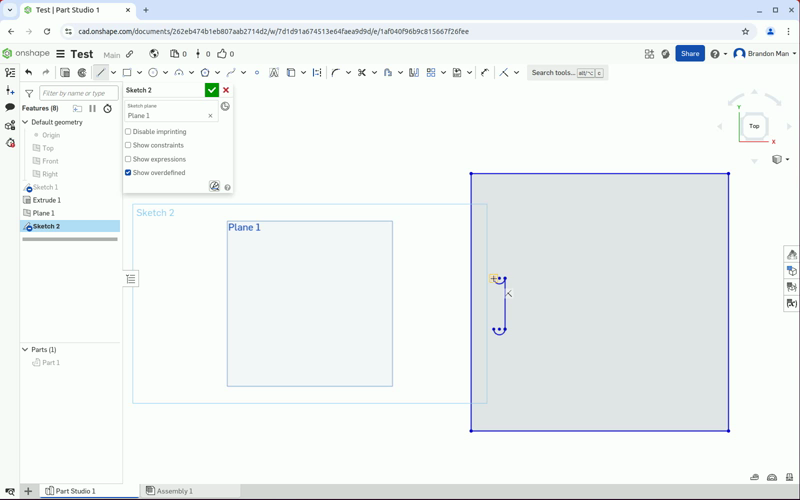
scroll(6)
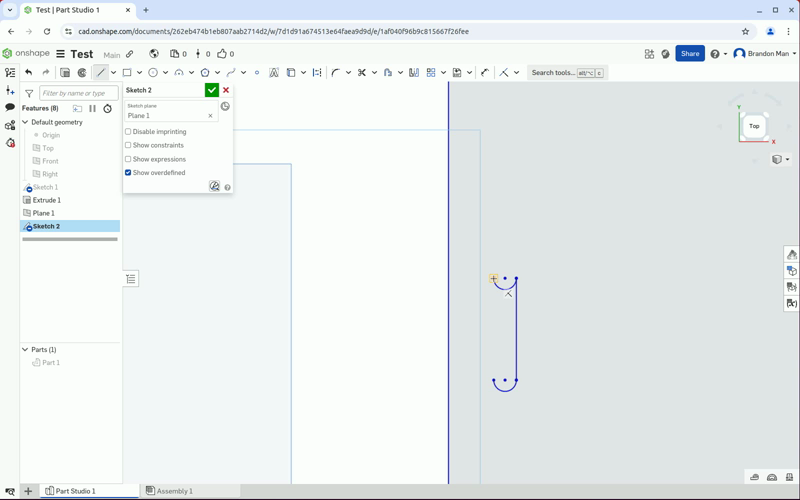
click(493, 278)
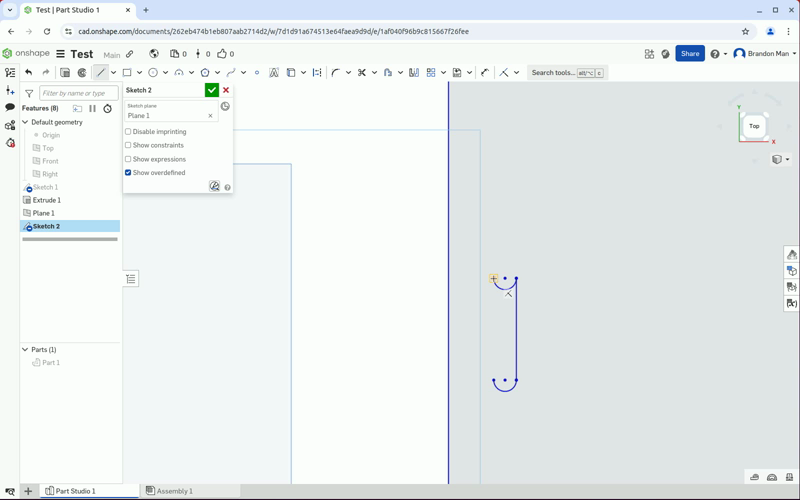
scroll(-6)
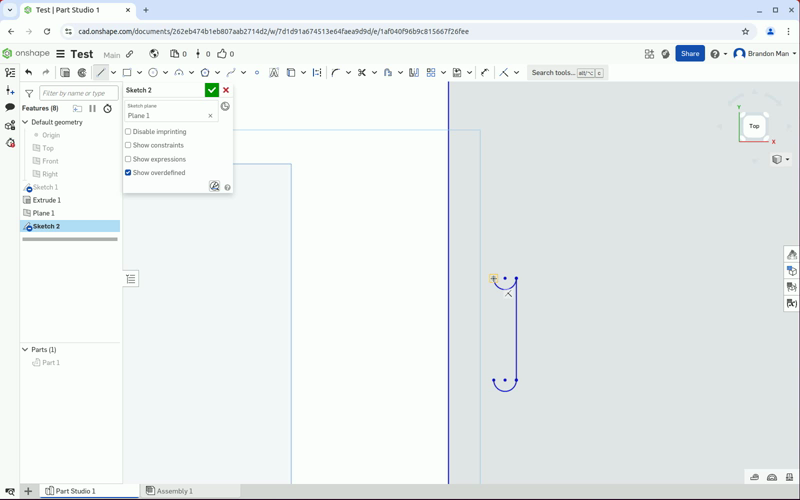
scroll(-6)
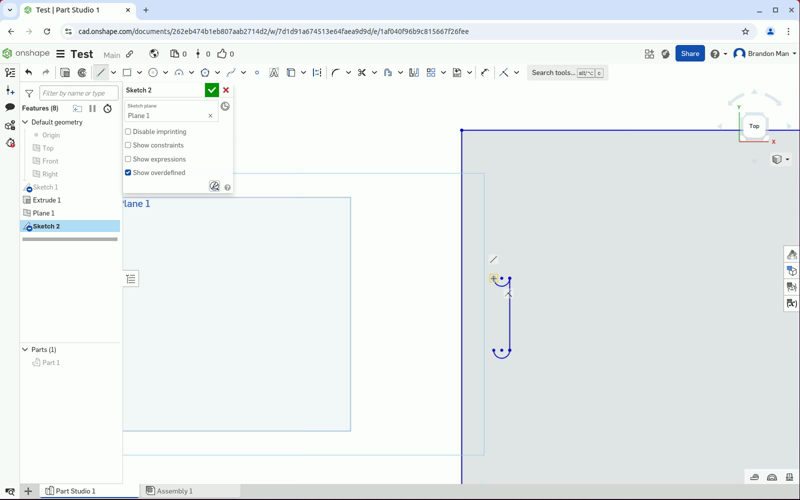
scroll(-6)
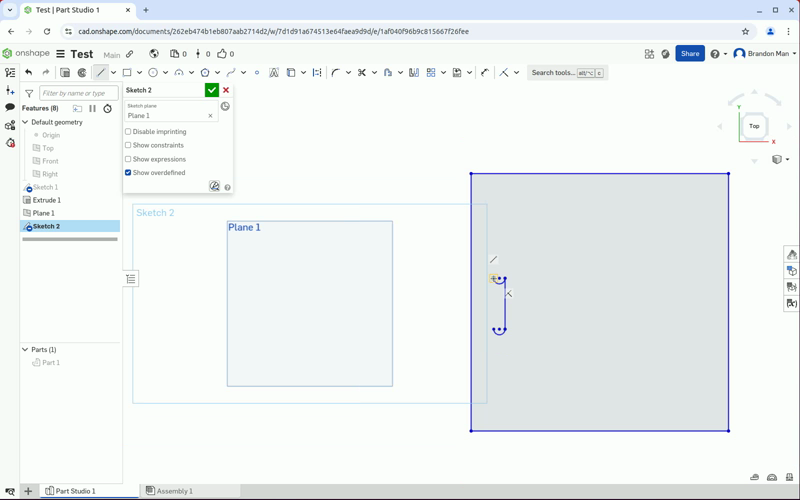
scroll(-6)
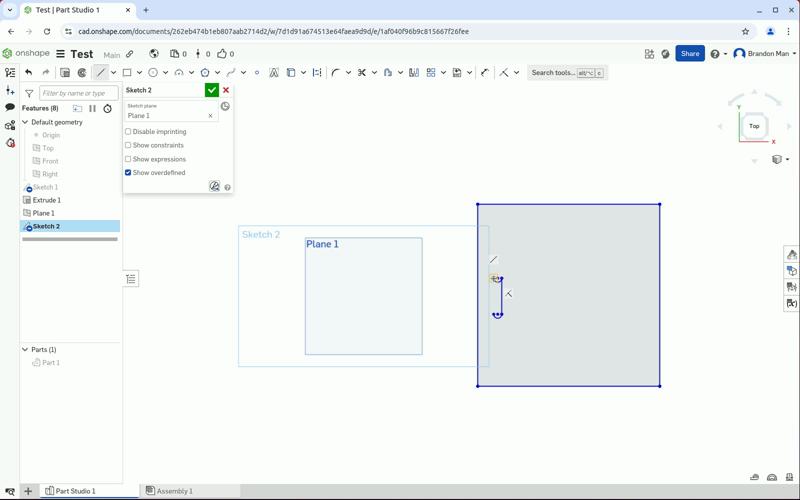
scroll(-6)
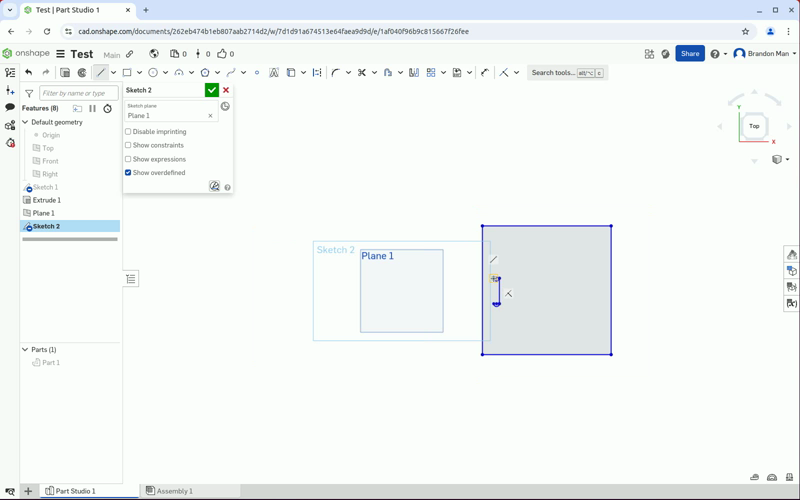
scroll(-6)
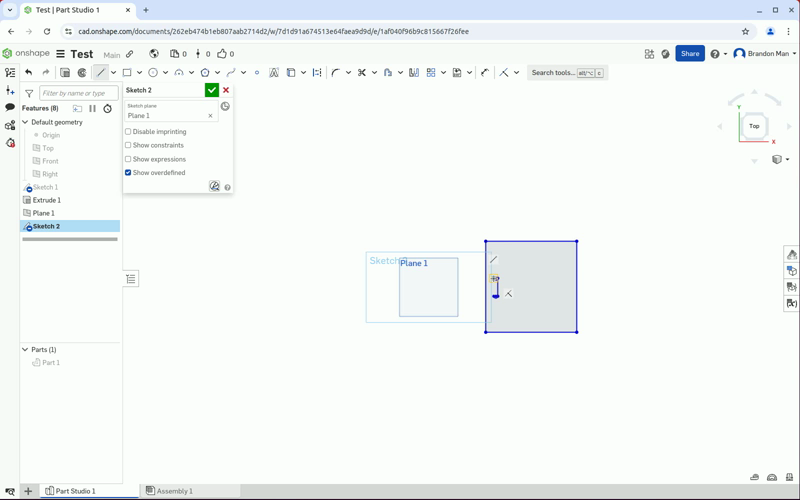
scroll(-6)
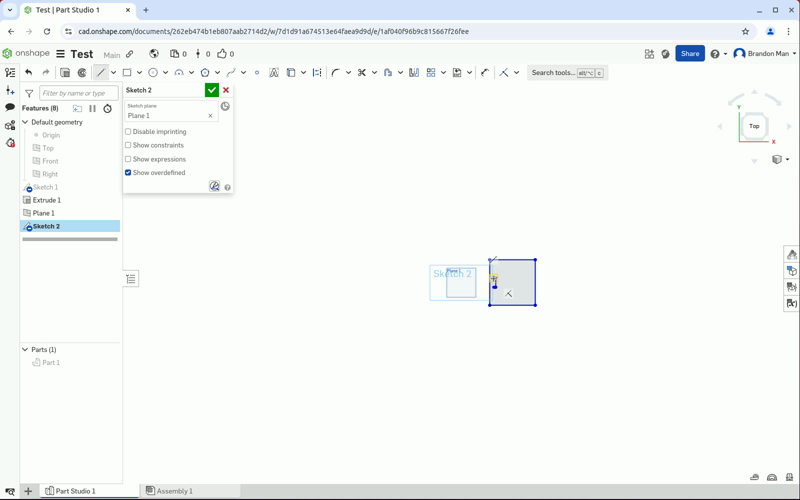
mouse_move(523, 278)
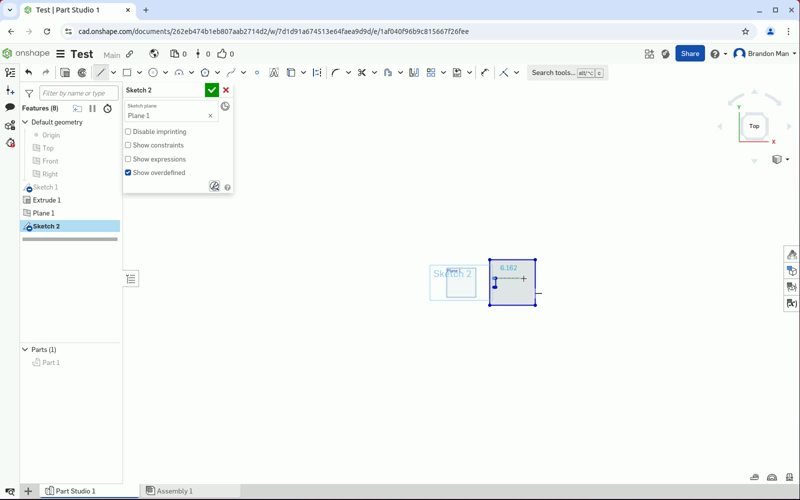
key_down(shift)
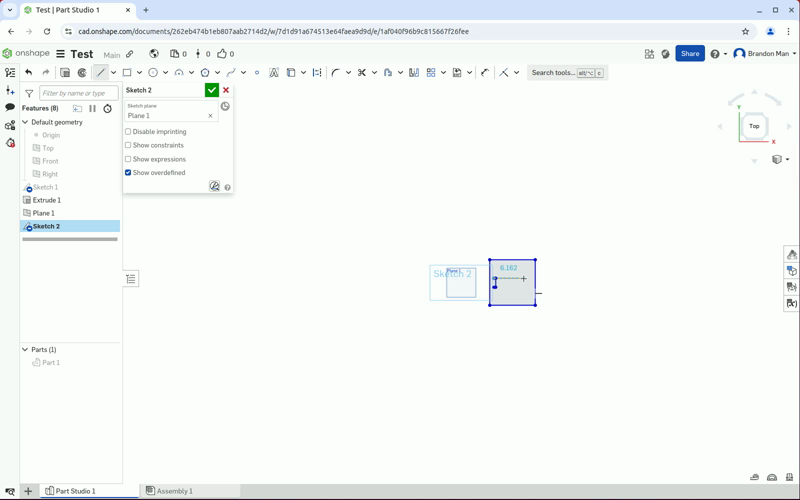
mouse_move(493, 287)
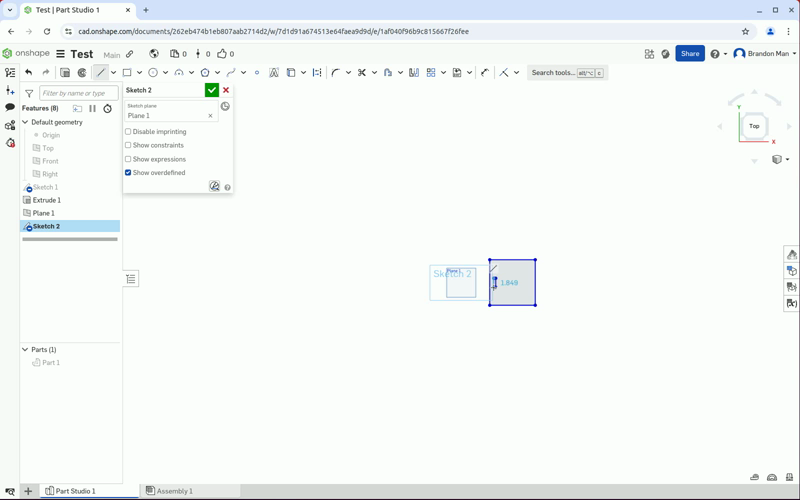
scroll(6)
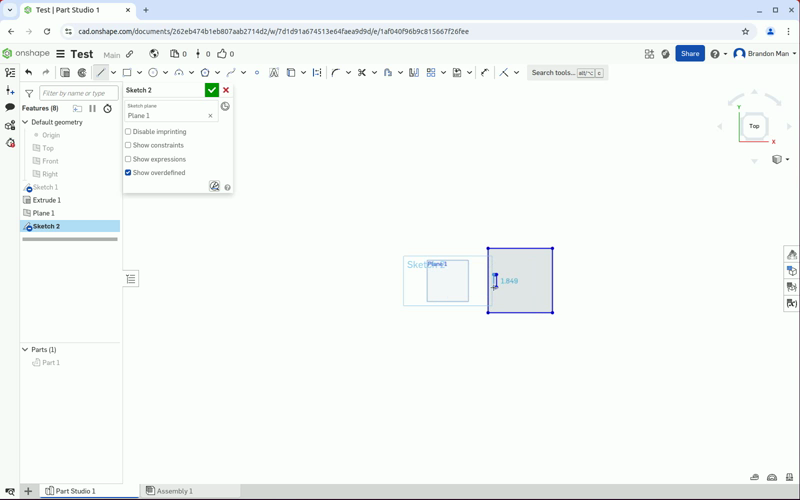
scroll(6)
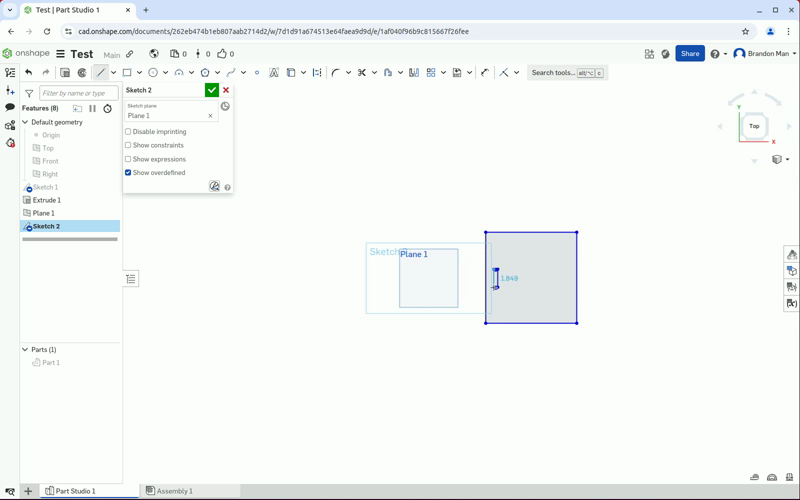
scroll(6)
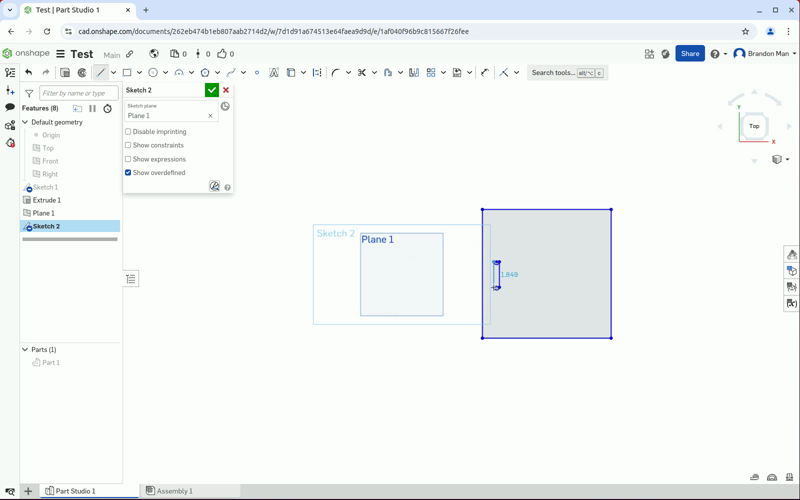
scroll(6)
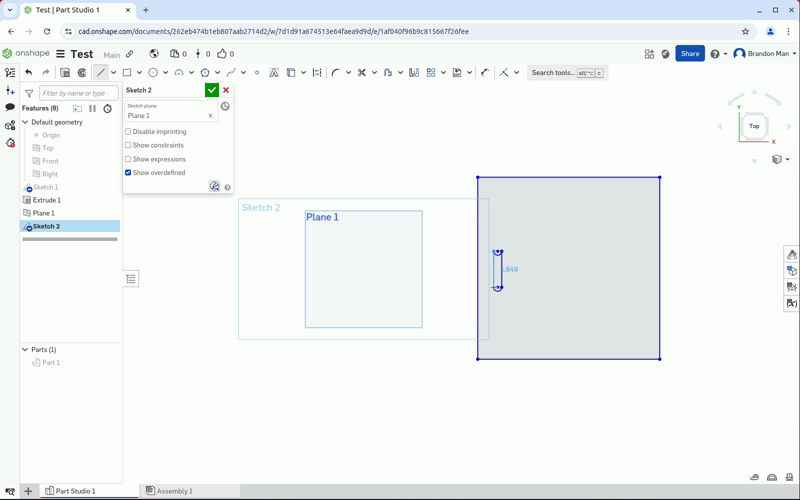
scroll(6)
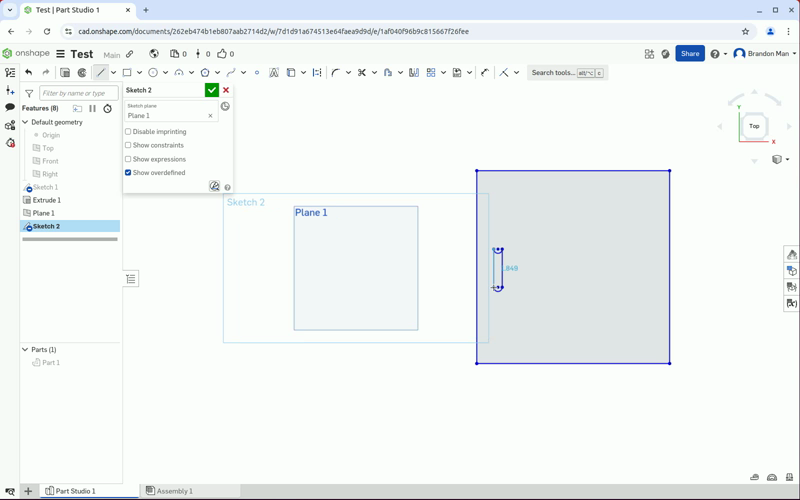
scroll(6)
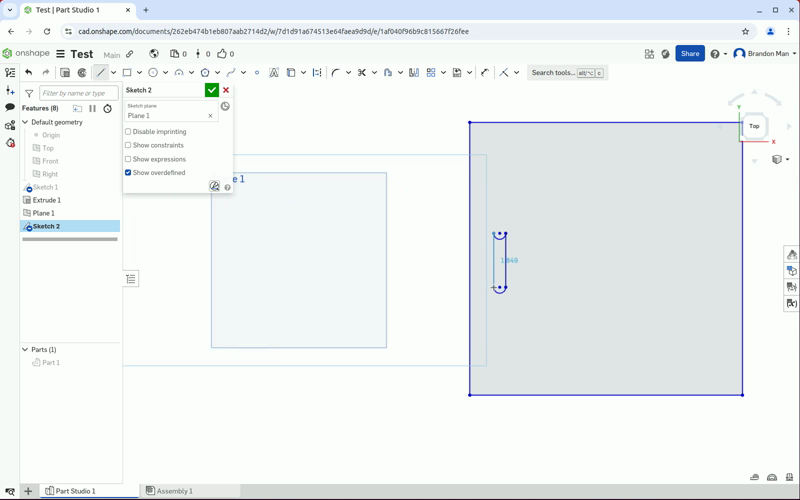
scroll(6)
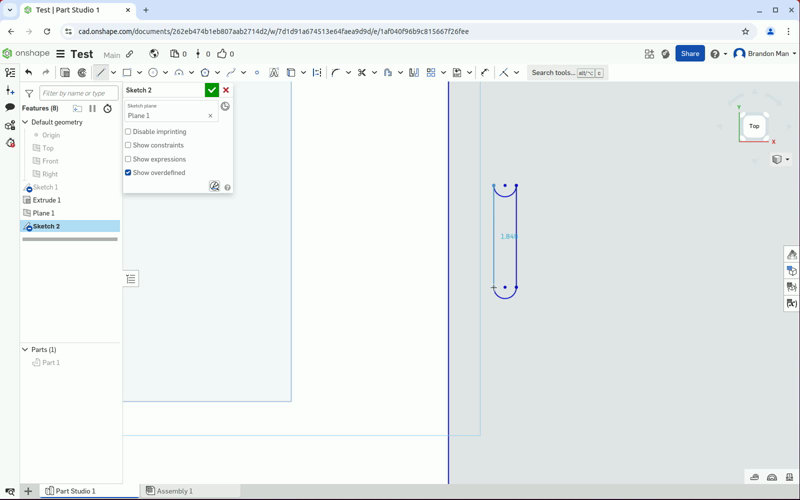
key_up(shift)
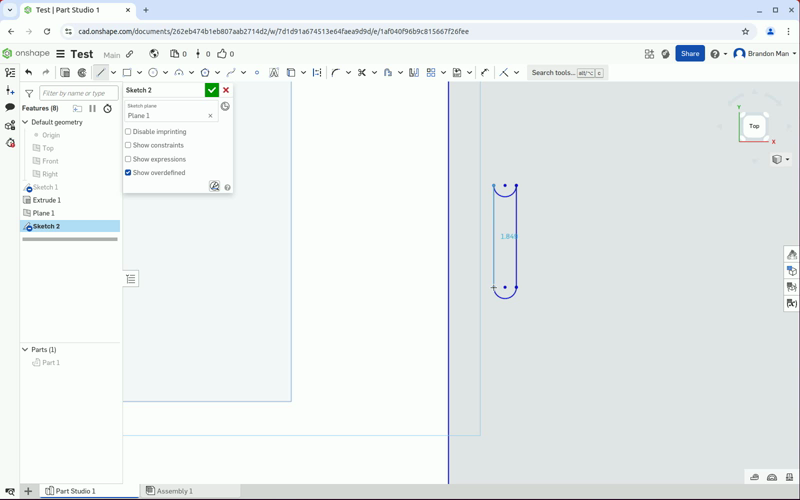
click(493, 287)
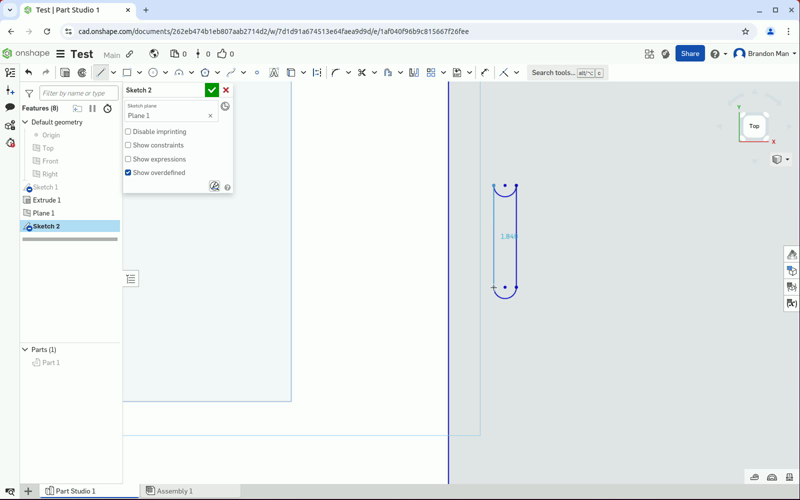
scroll(-6)
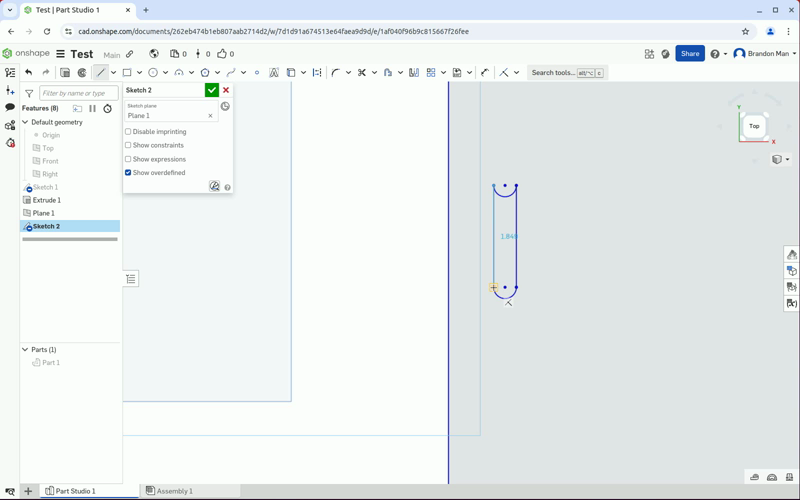
scroll(-6)
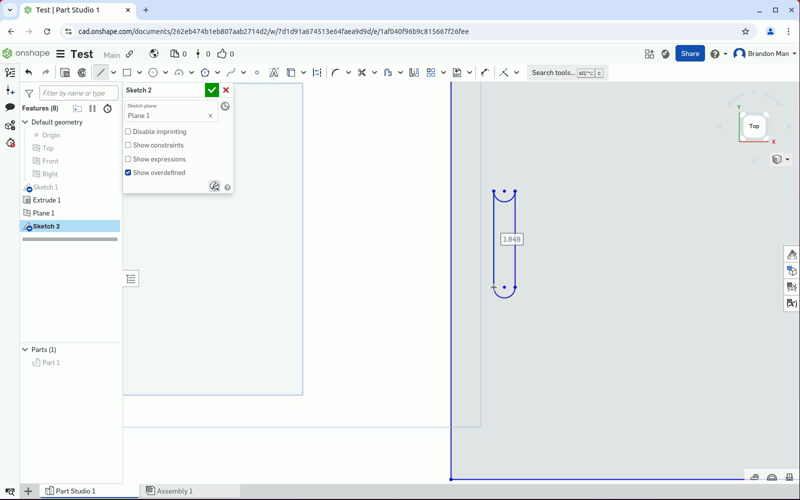
scroll(-6)
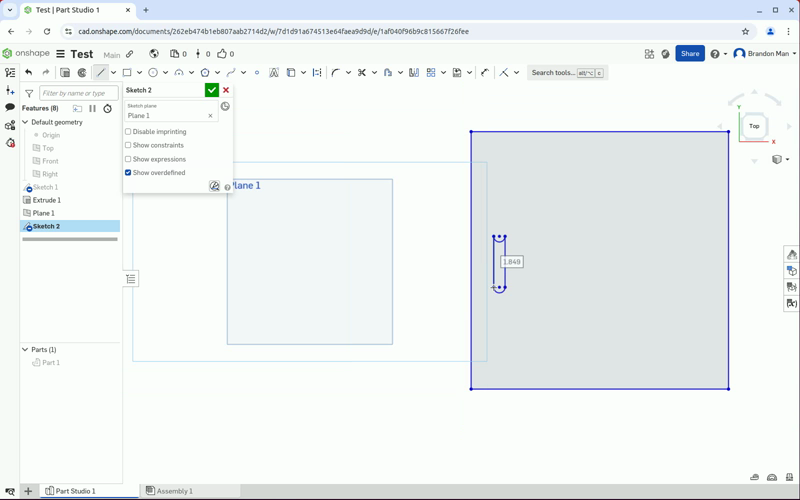
scroll(-6)
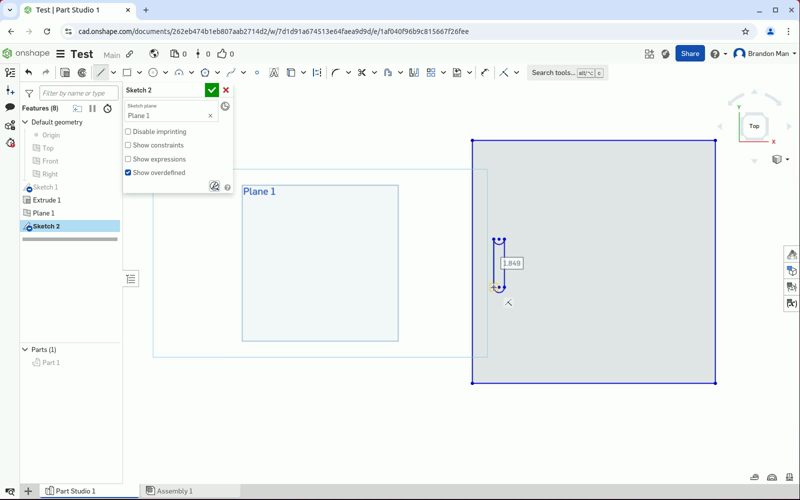
scroll(-6)
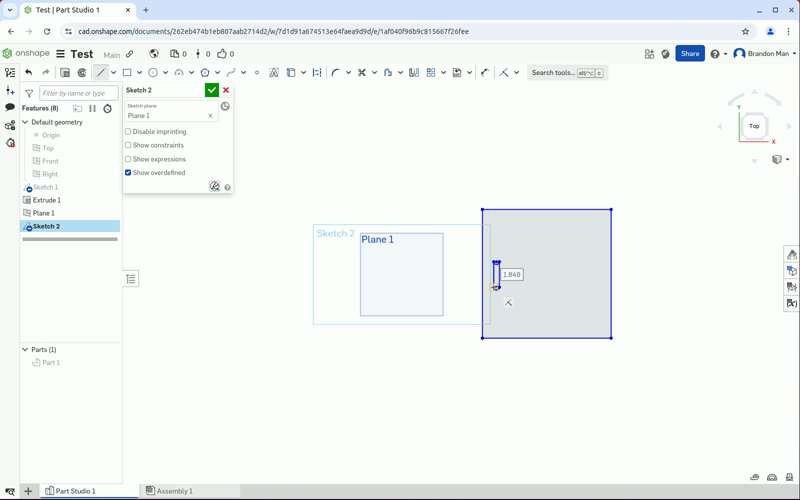
scroll(-6)
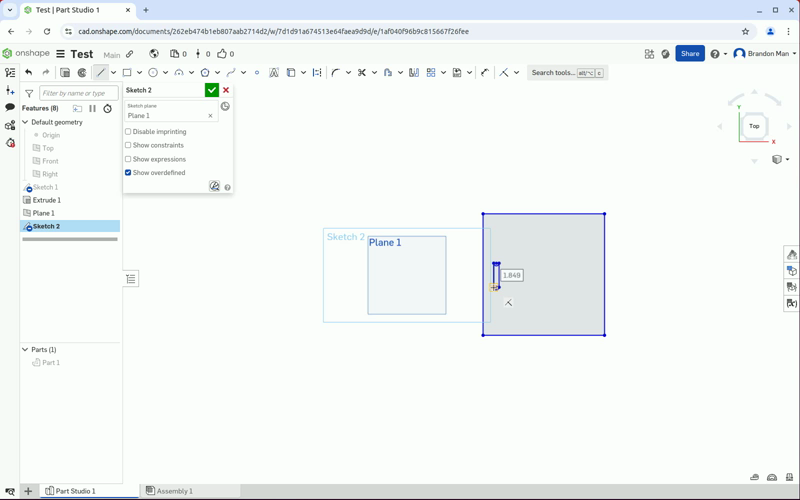
scroll(-6)
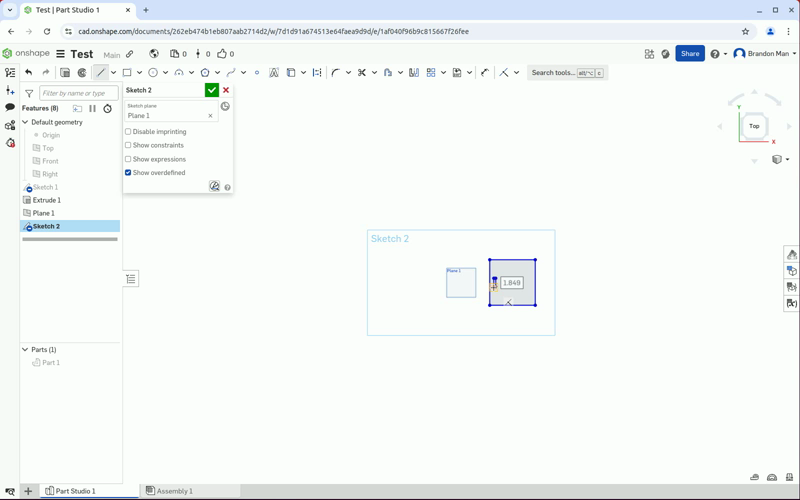
key(esc)
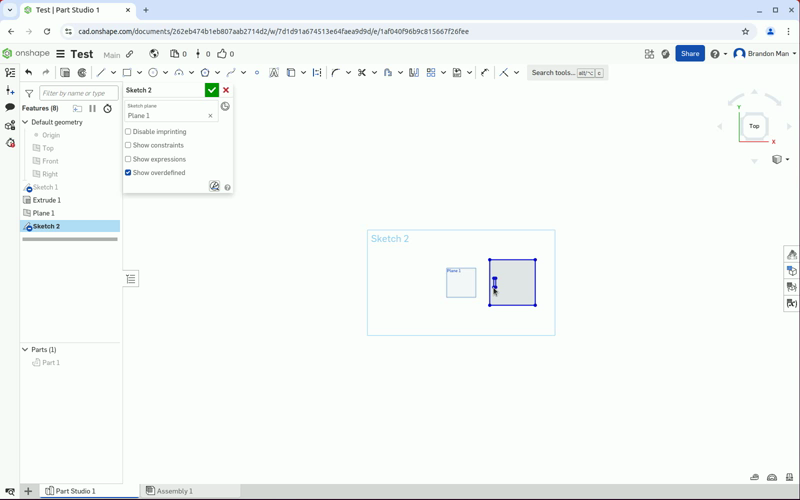
key(c)
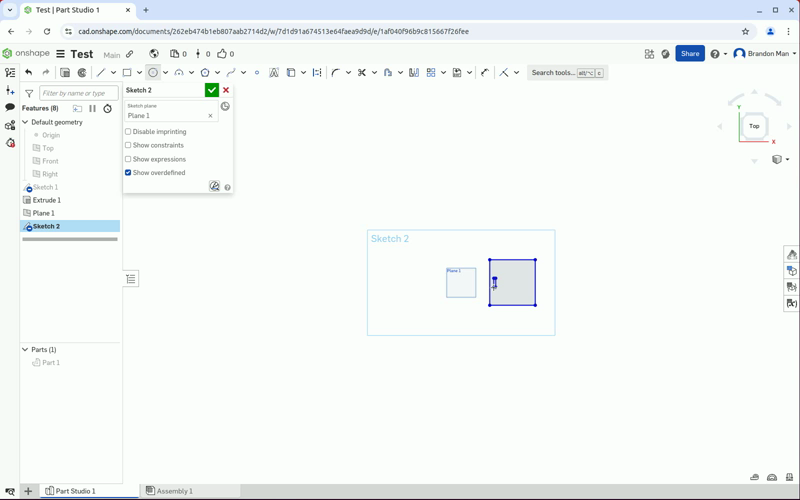
key_down(shift)
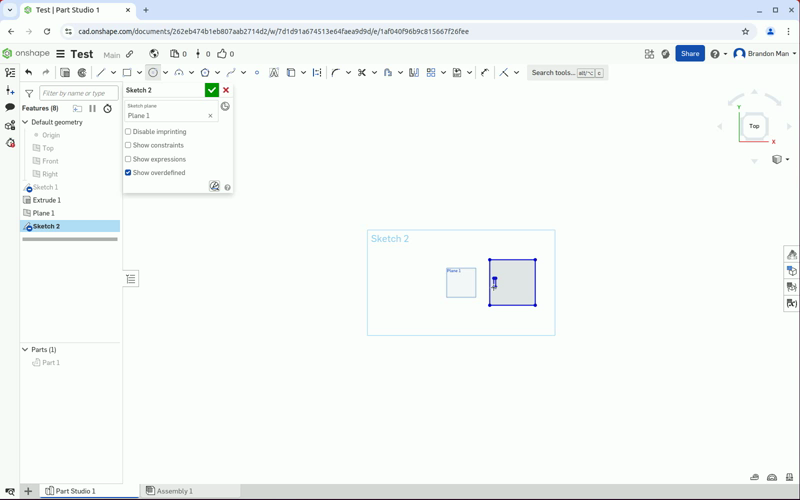
mouse_move(513, 282)
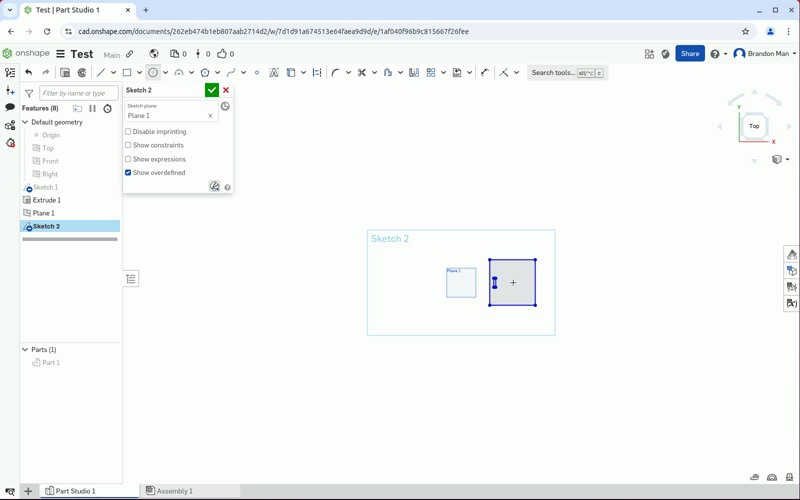
click(513, 282)
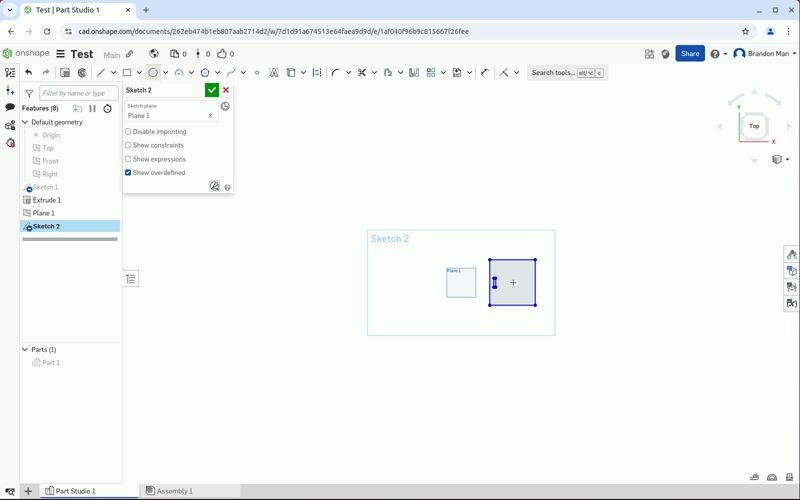
key_up(shift)
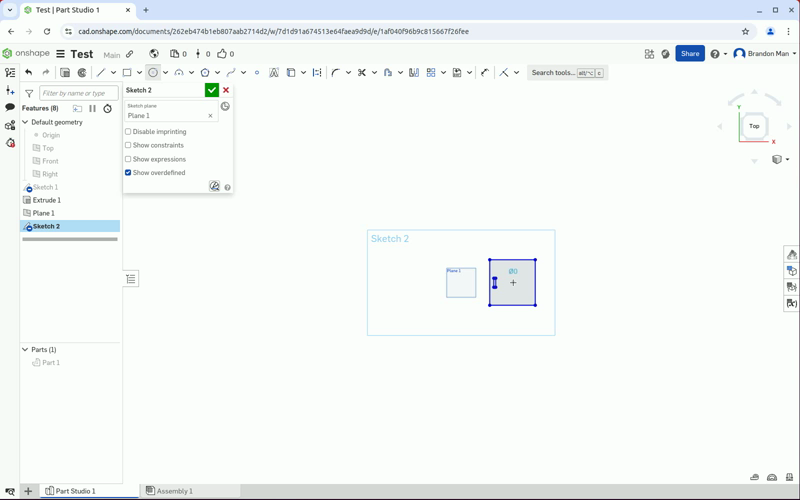
mouse_move(526, 282)
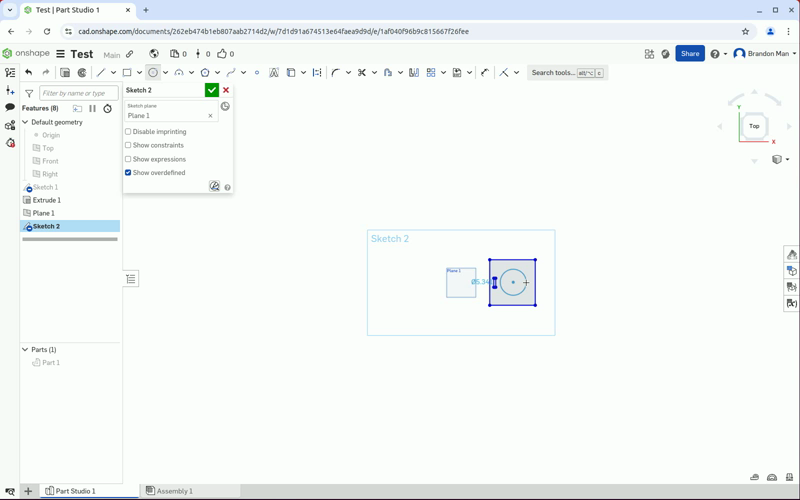
click(526, 282)
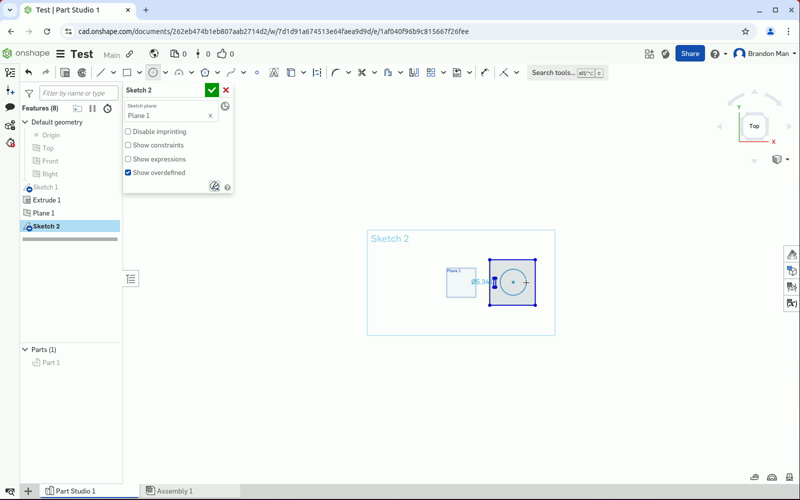
key(esc)
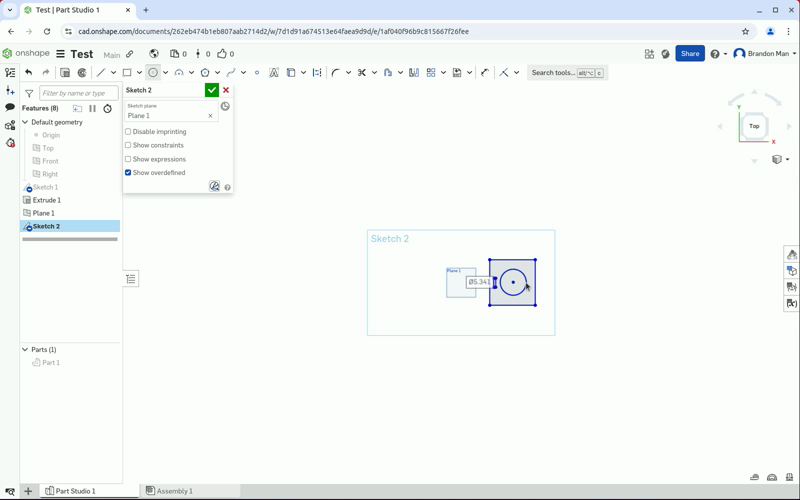
key(a)
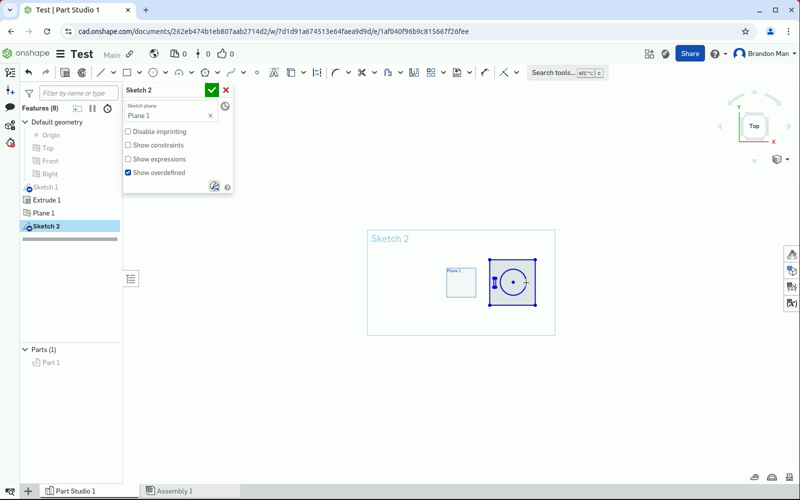
key_down(shift)
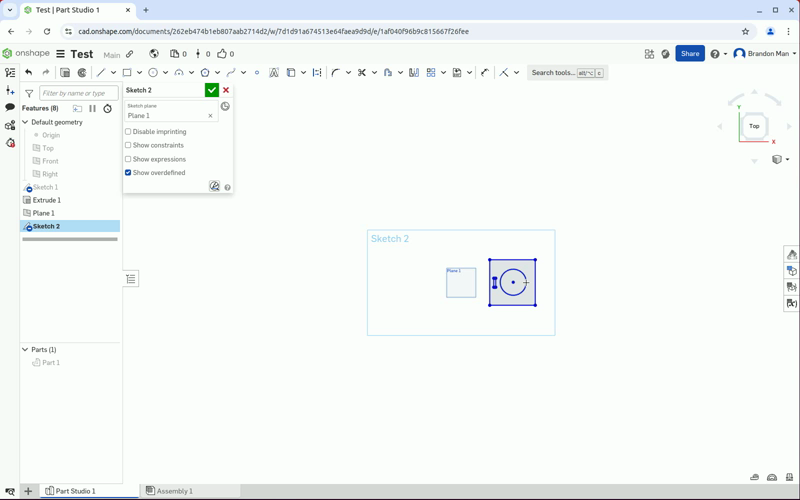
mouse_move(529, 287)
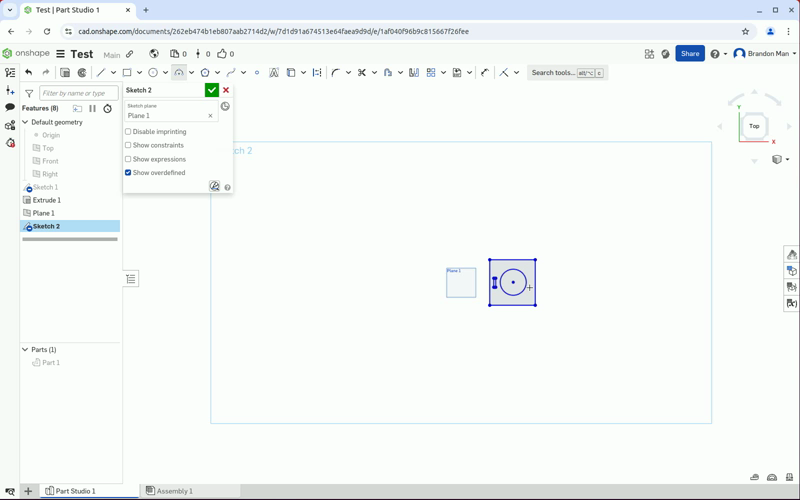
click(529, 287)
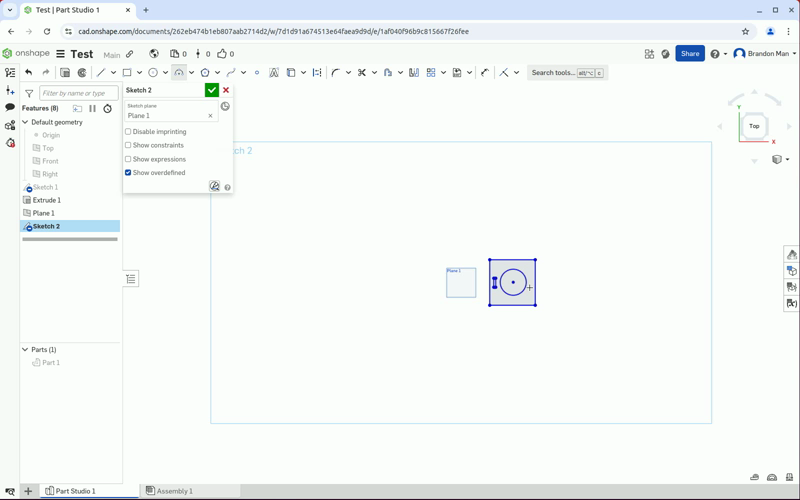
key_up(shift)
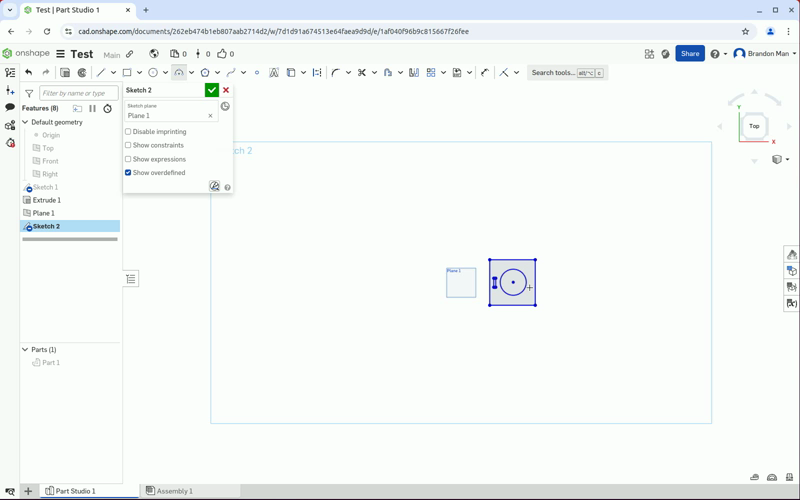
key_down(shift)
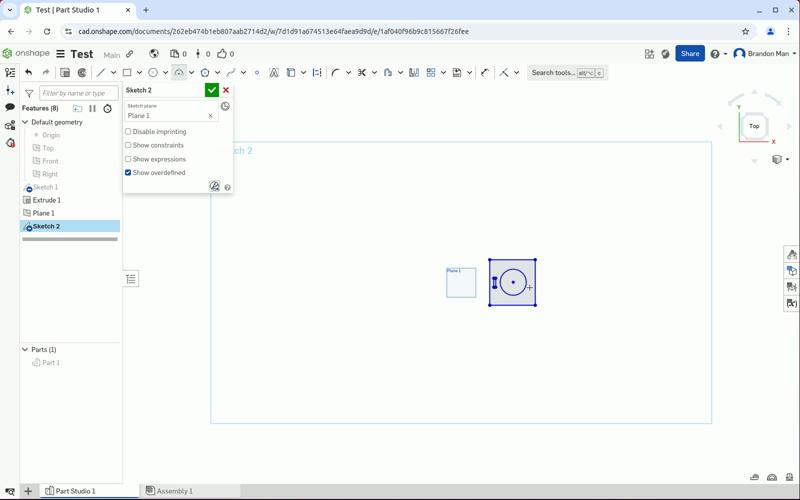
mouse_move(531, 287)
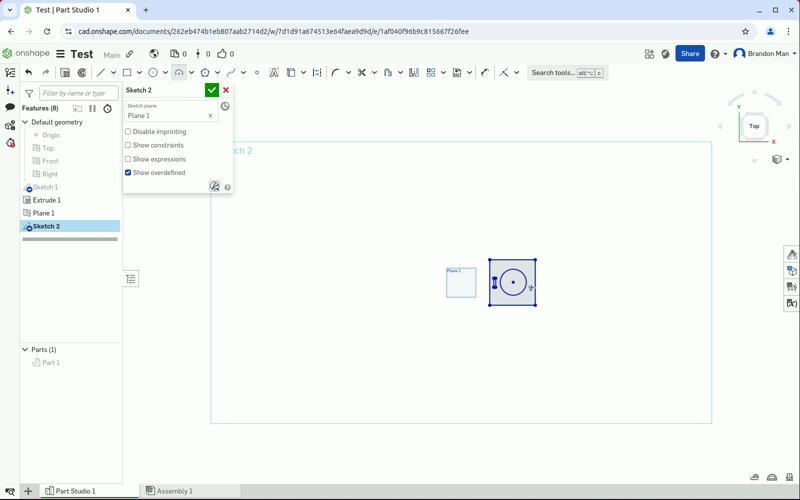
scroll(6)
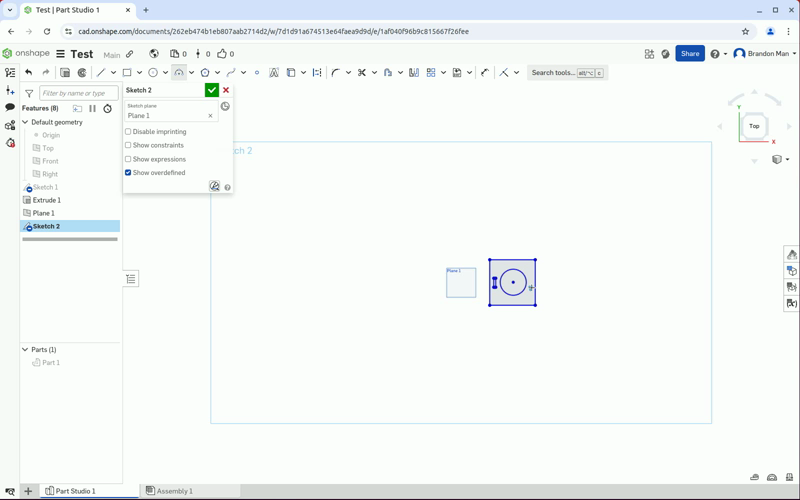
scroll(6)
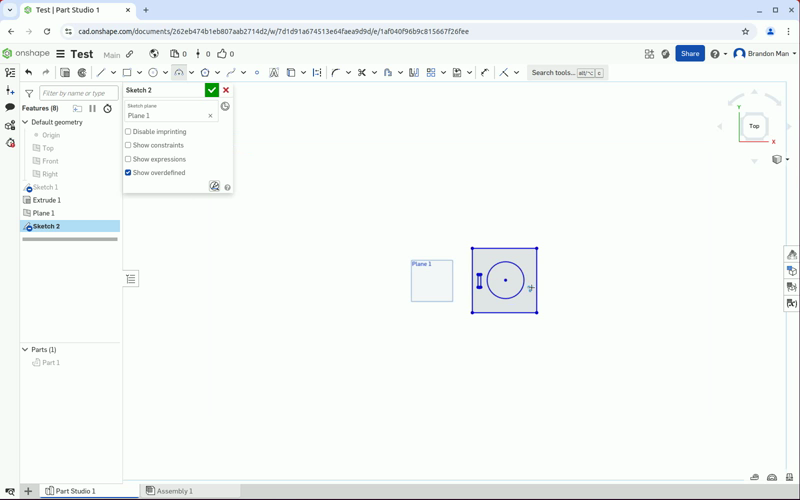
scroll(6)
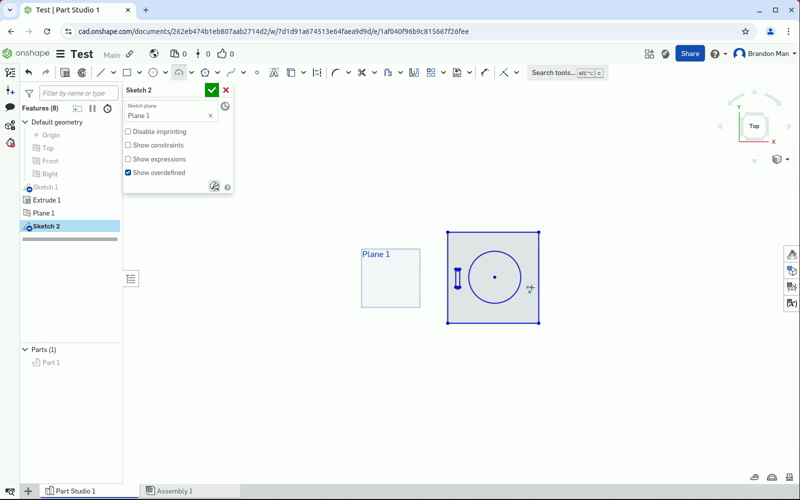
scroll(6)
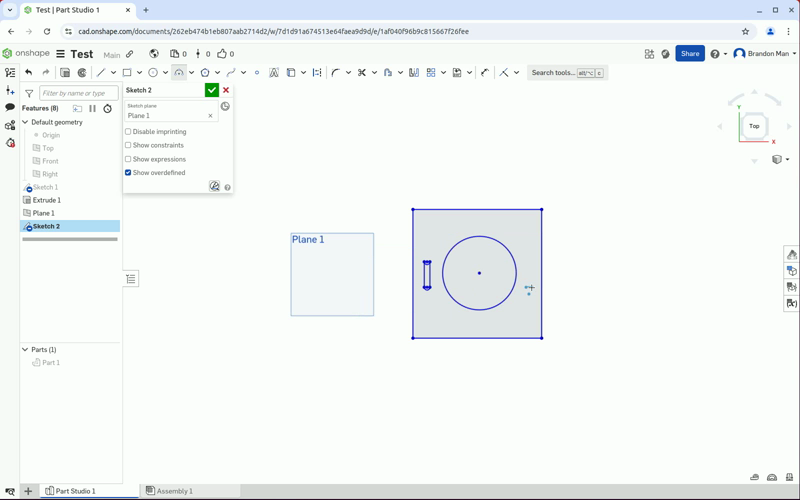
scroll(6)
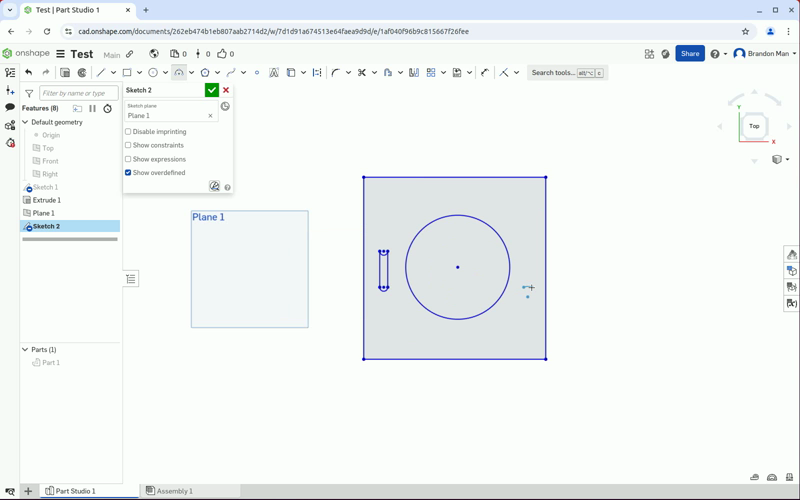
scroll(6)
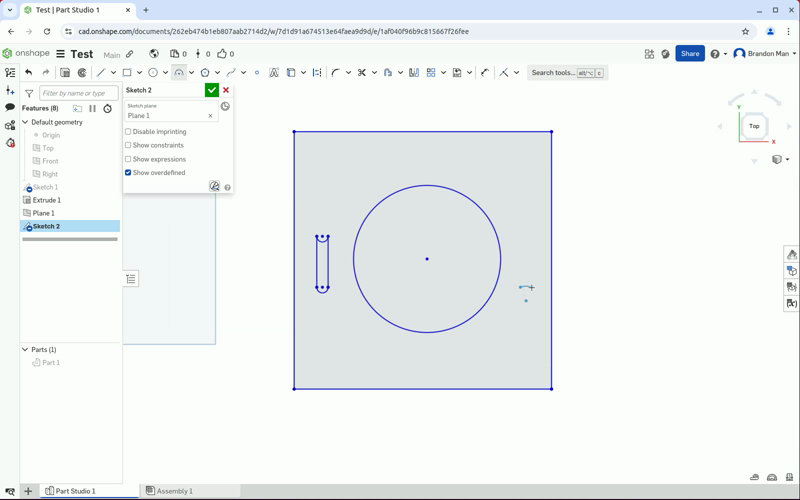
scroll(6)
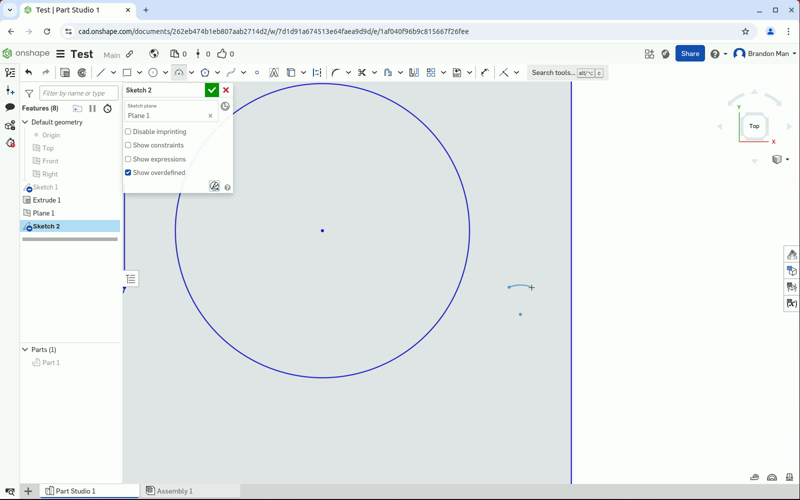
click(531, 287)
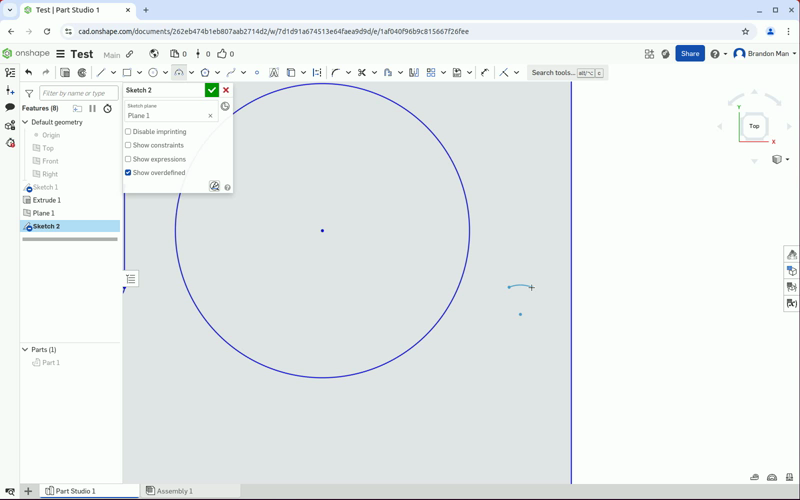
scroll(-6)
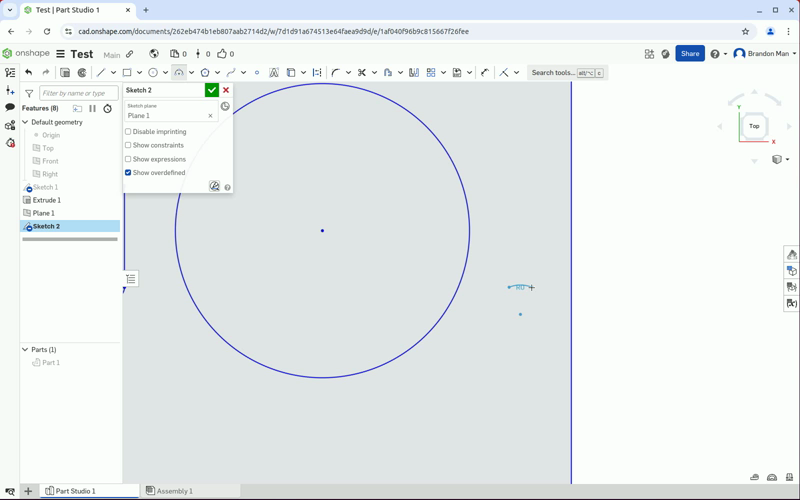
scroll(-6)
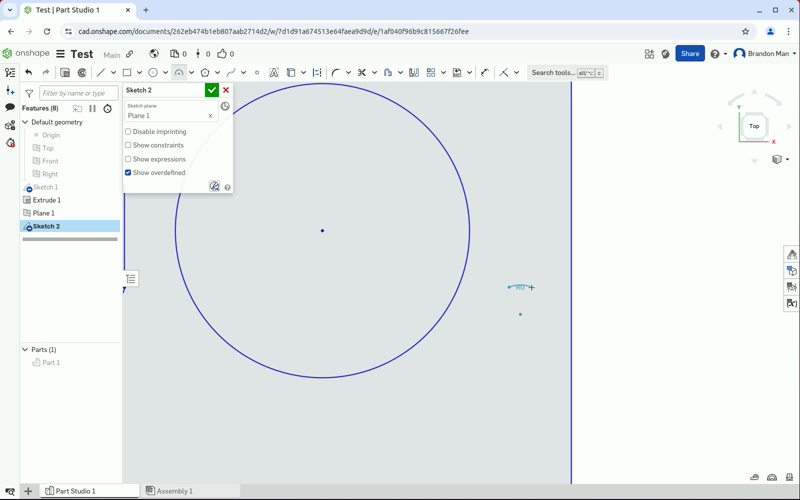
scroll(-6)
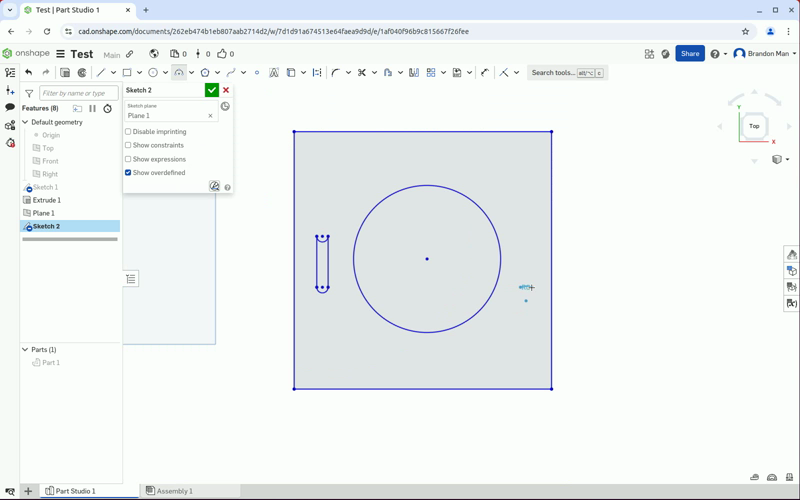
scroll(-6)
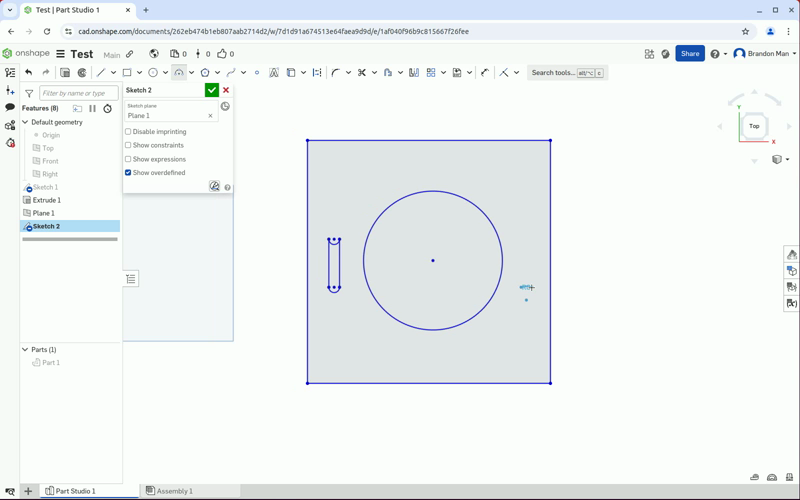
scroll(-6)
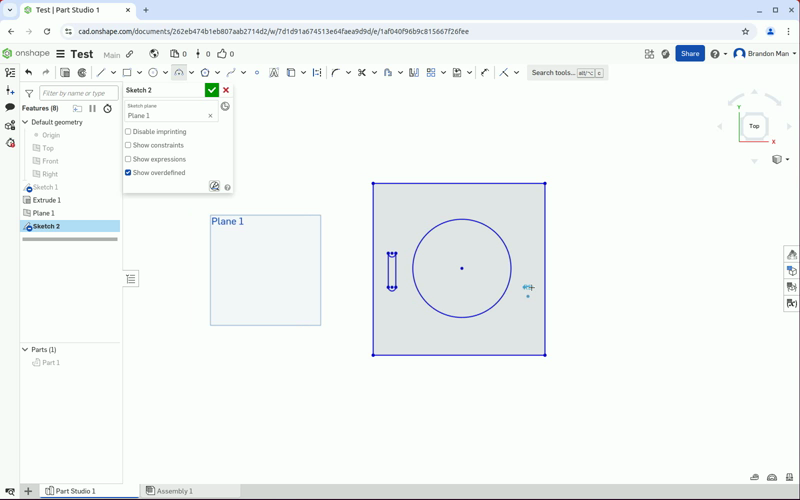
scroll(-6)
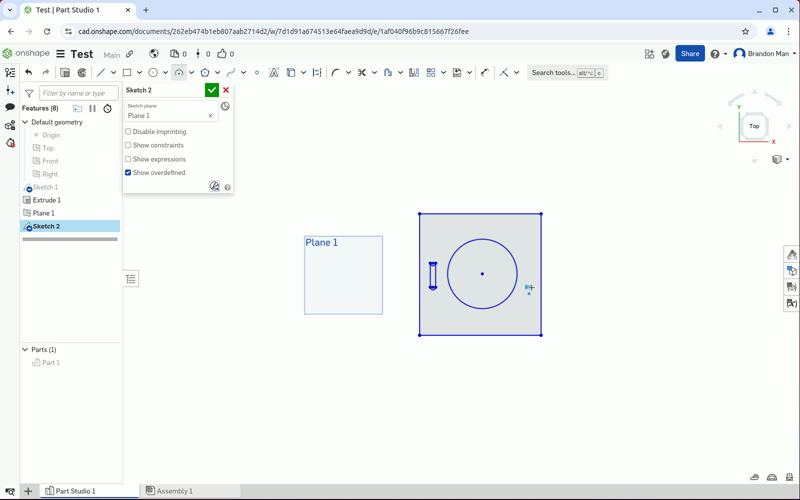
scroll(-6)
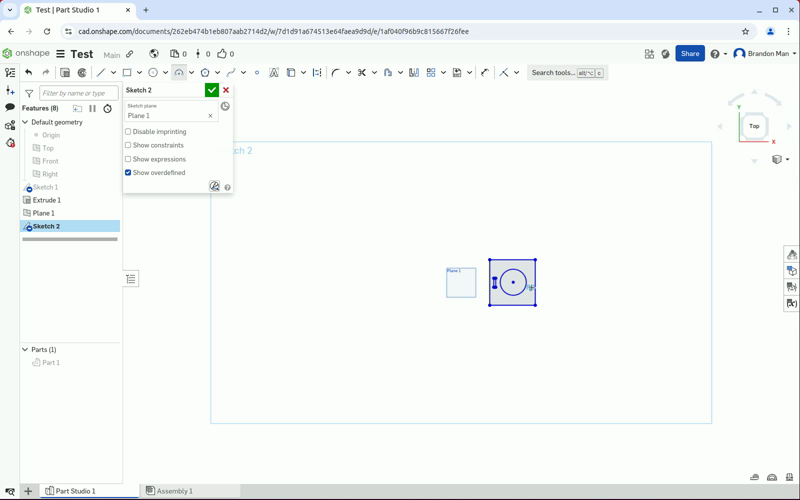
mouse_move(530, 288)
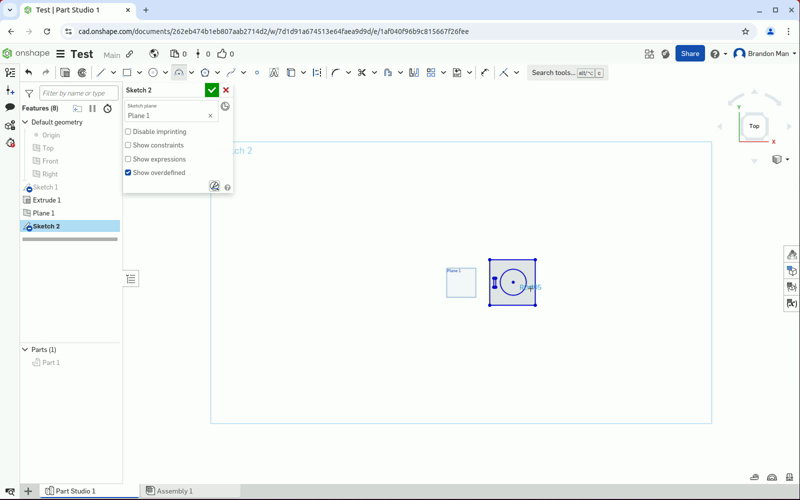
scroll(6)
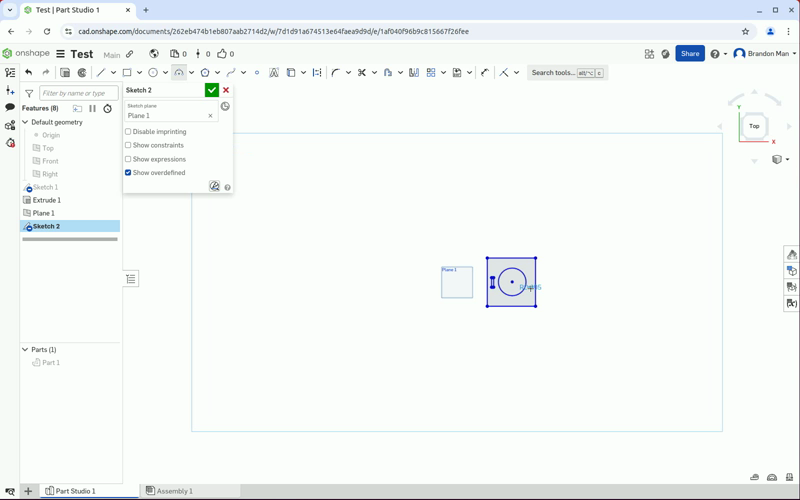
scroll(6)
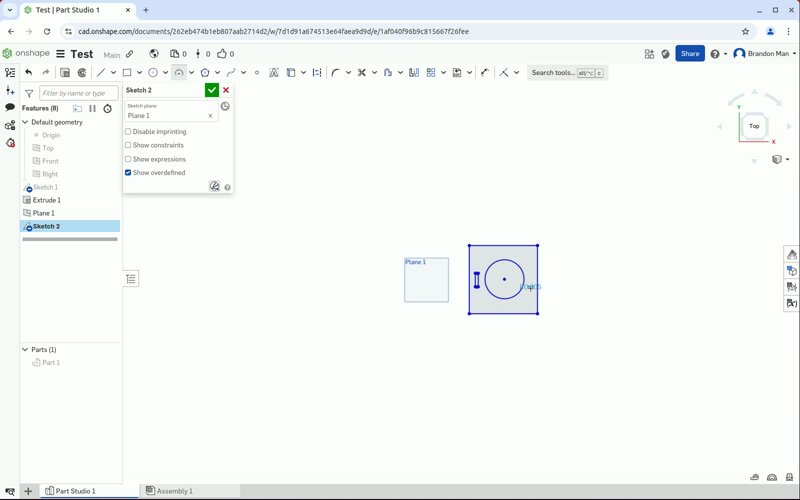
scroll(6)
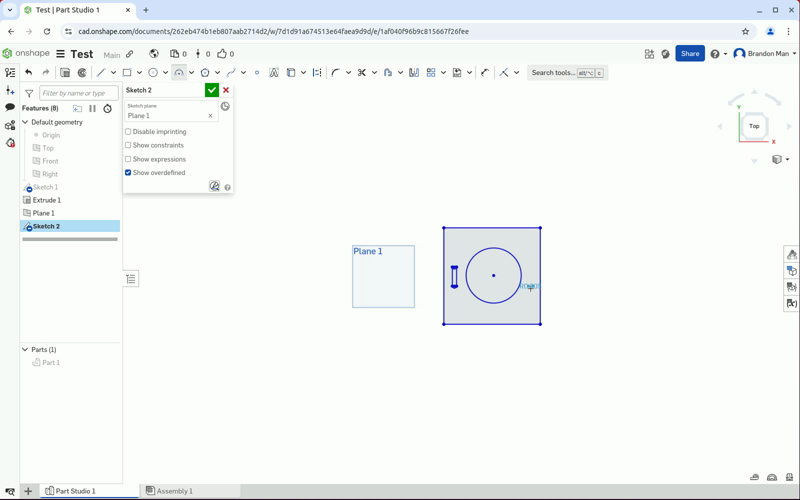
scroll(6)
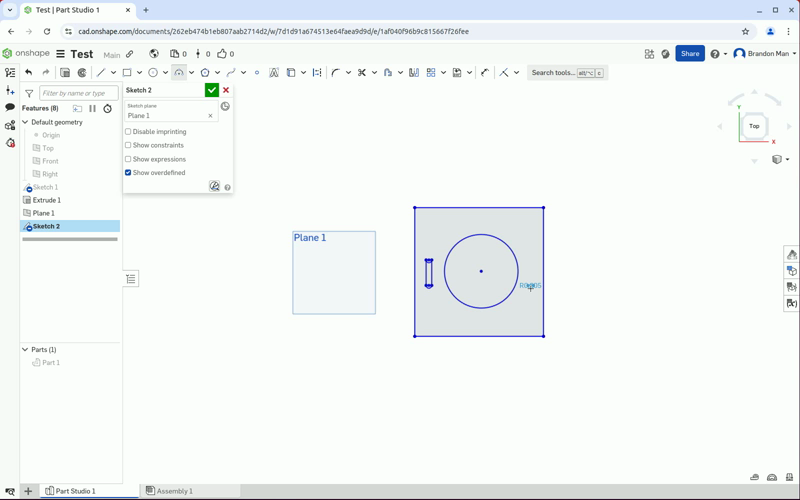
scroll(6)
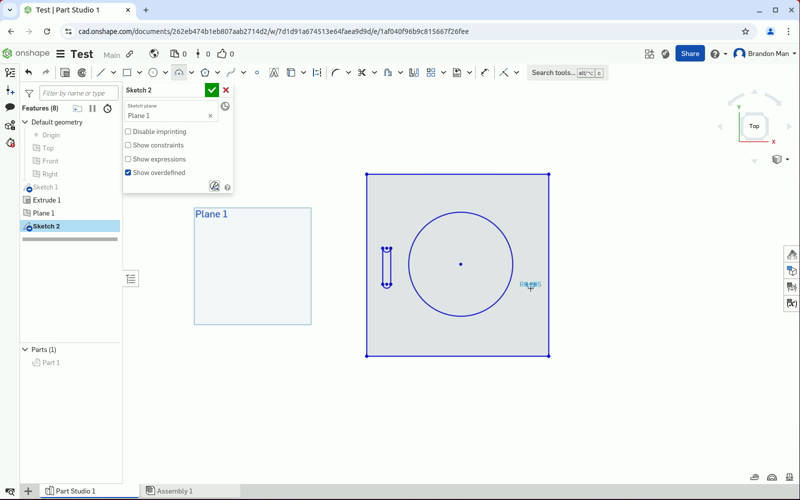
scroll(6)
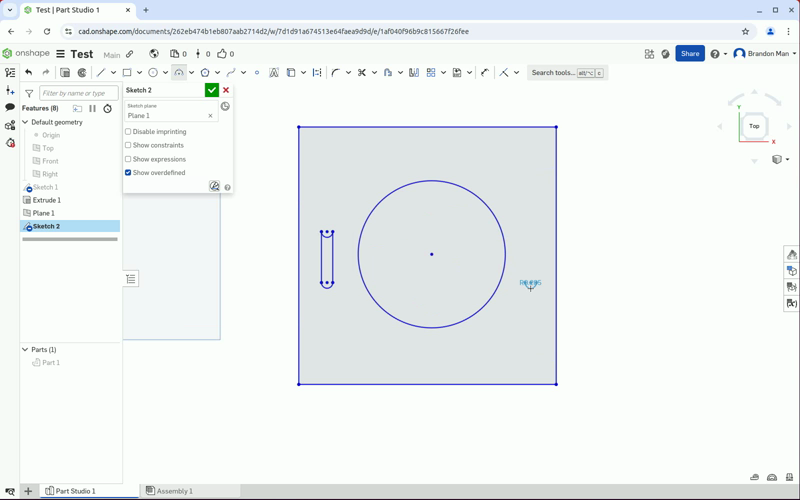
scroll(6)
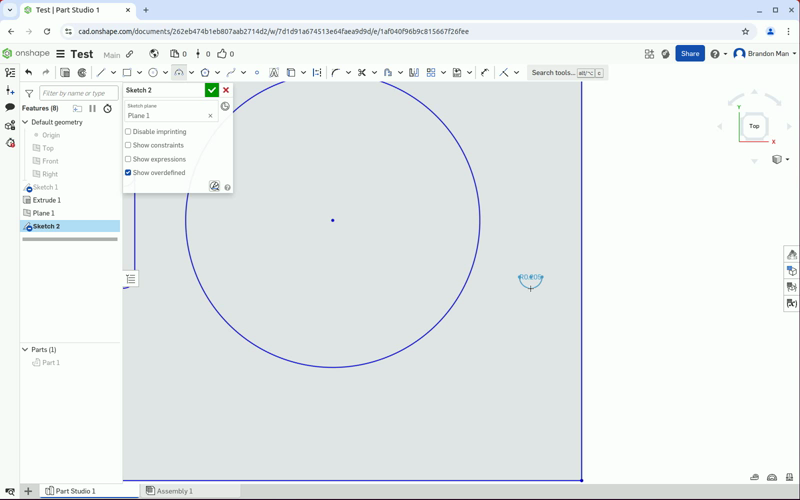
click(530, 288)
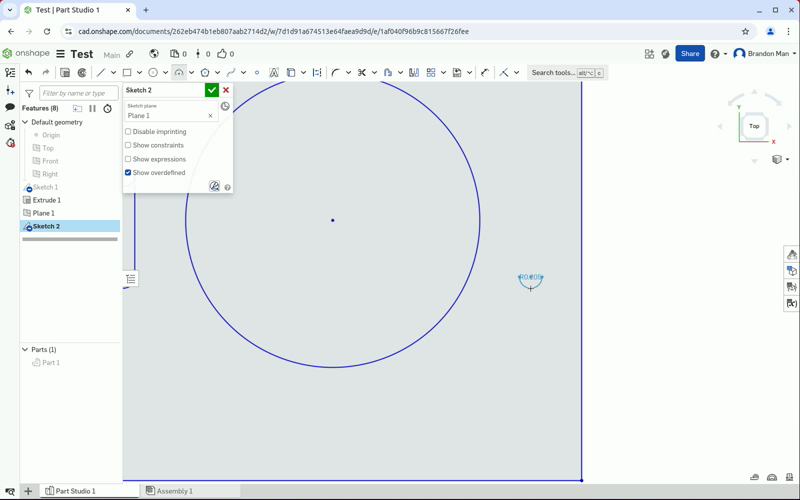
scroll(-6)
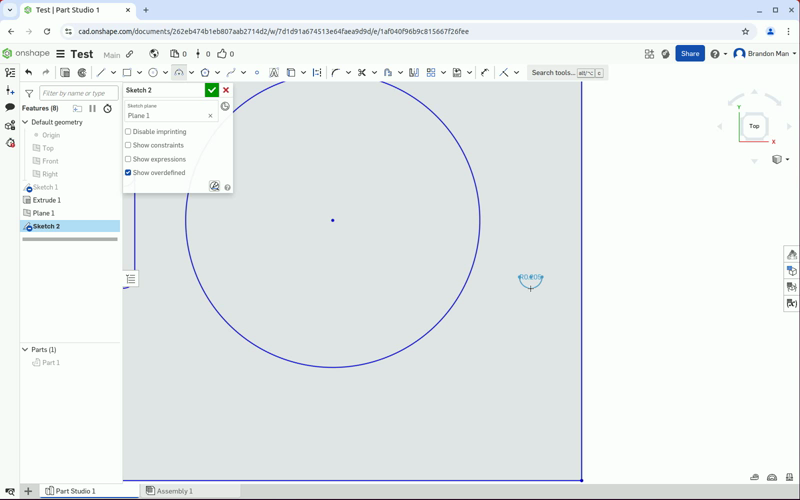
scroll(-6)
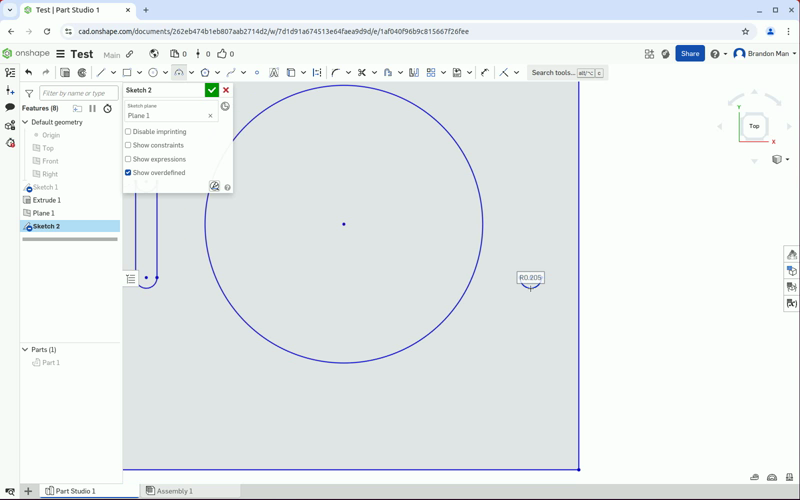
scroll(-6)
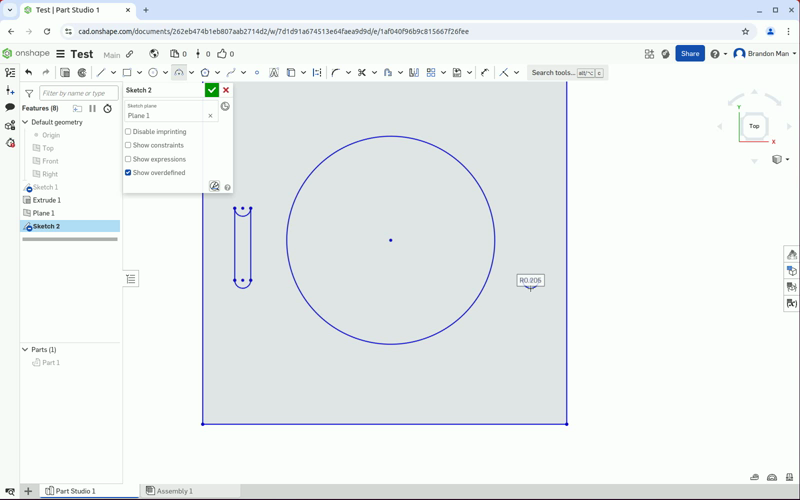
scroll(-6)
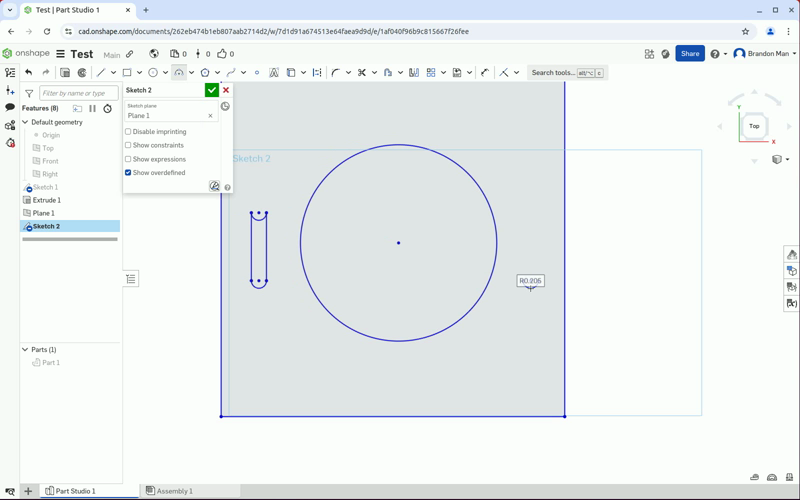
scroll(-6)
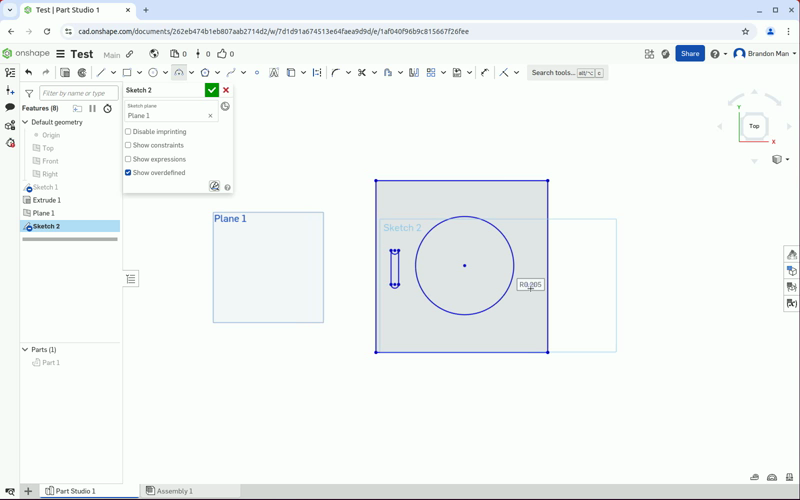
scroll(-6)
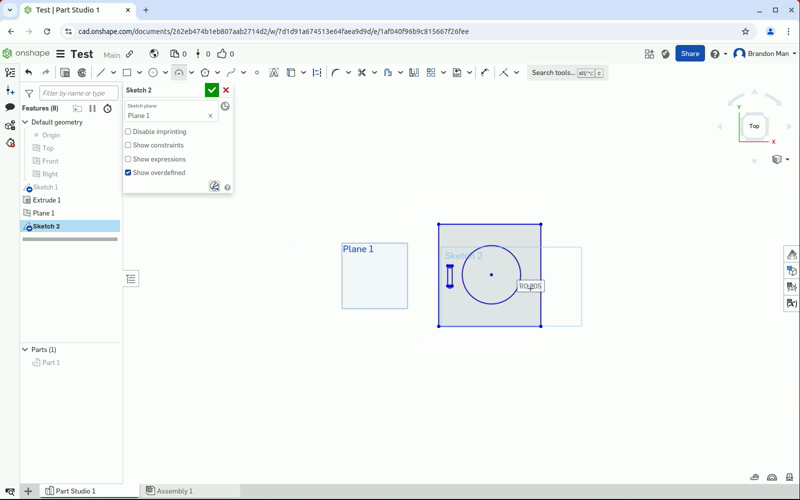
scroll(-6)
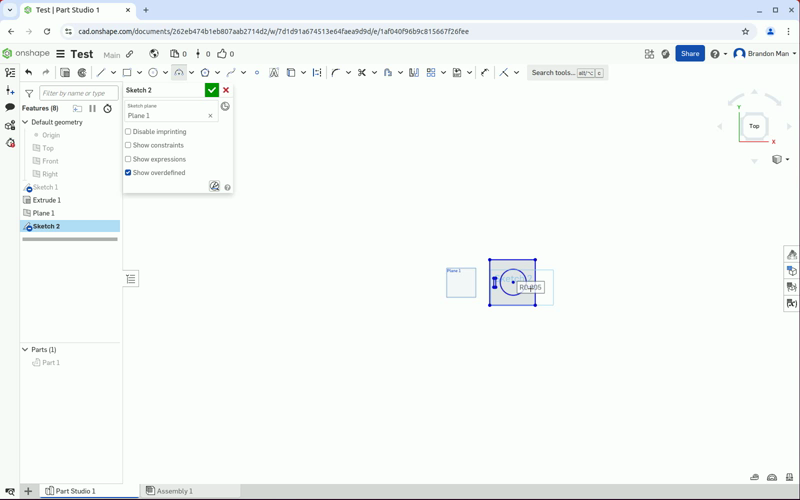
key_up(shift)
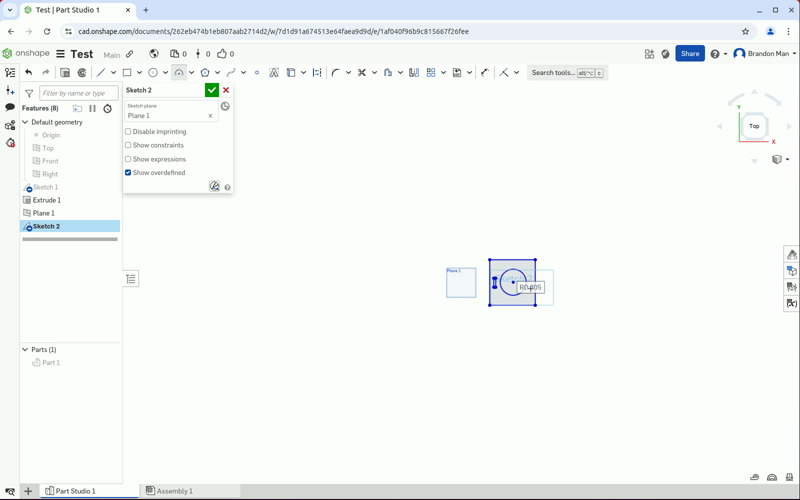
key(esc)
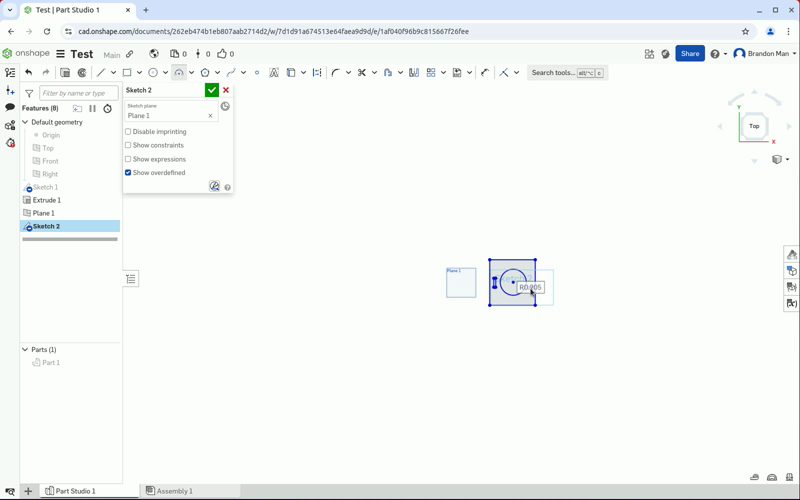
key(l)
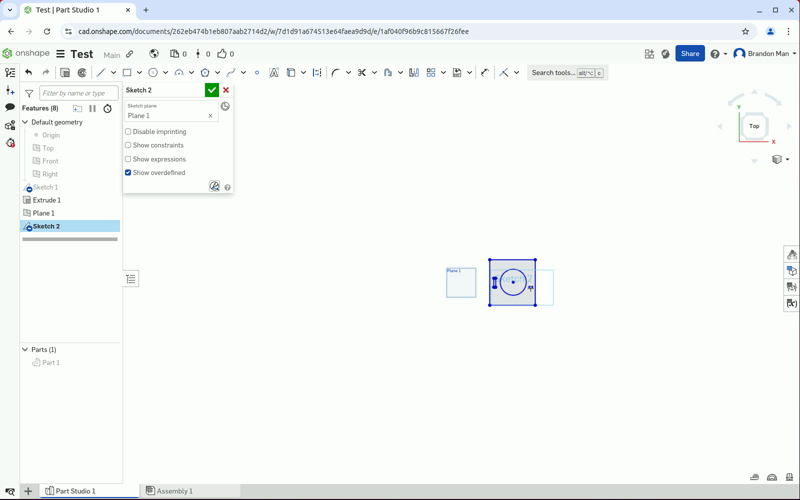
mouse_move(531, 287)
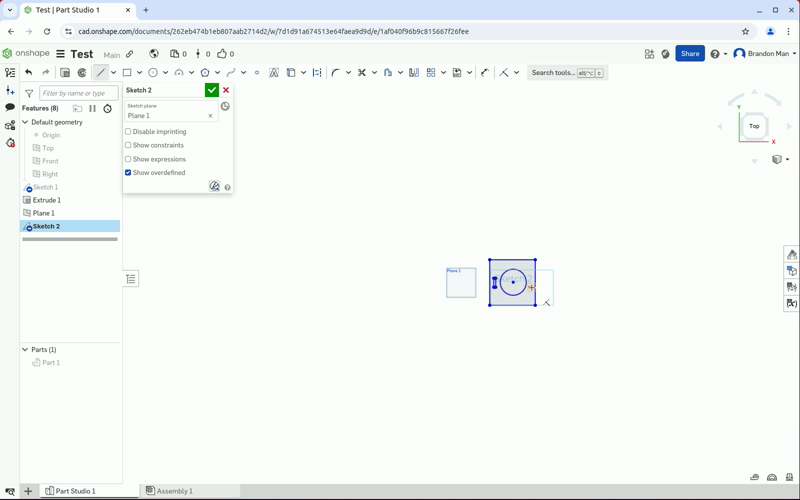
scroll(6)
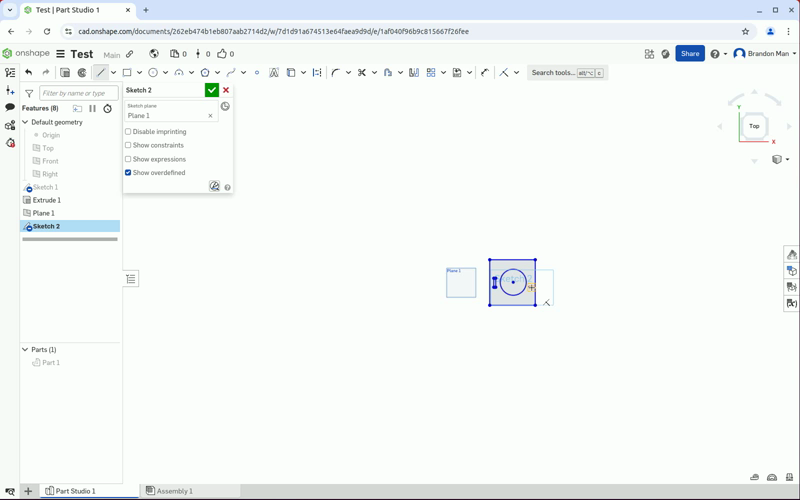
scroll(6)
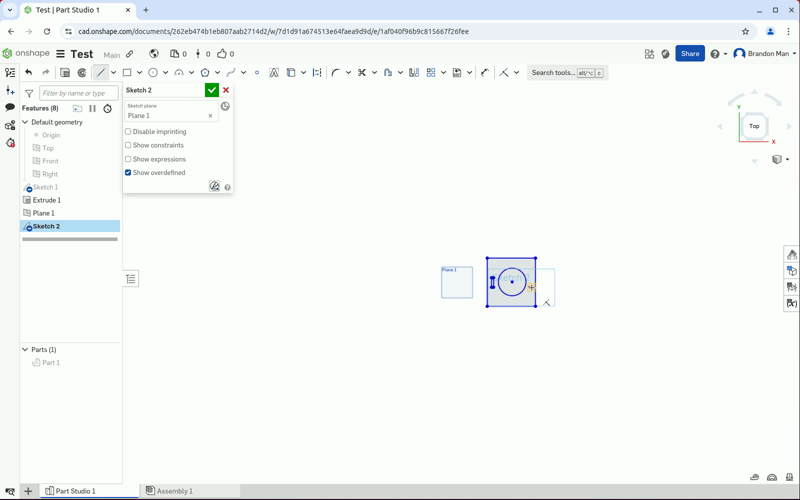
scroll(6)
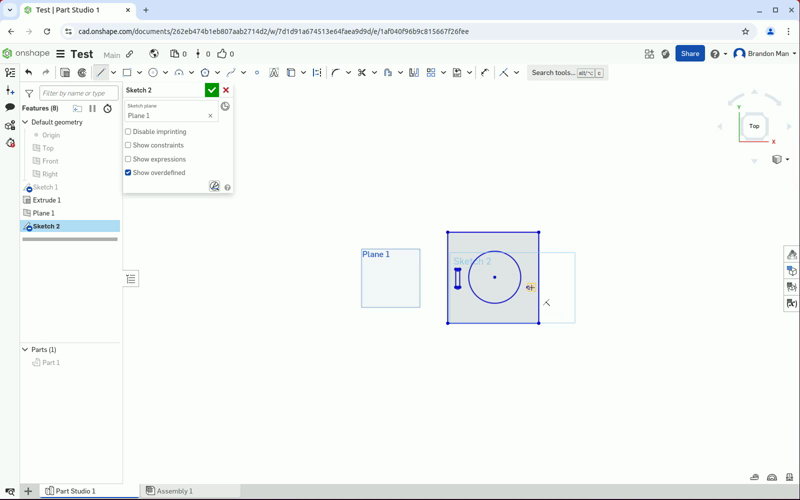
scroll(6)
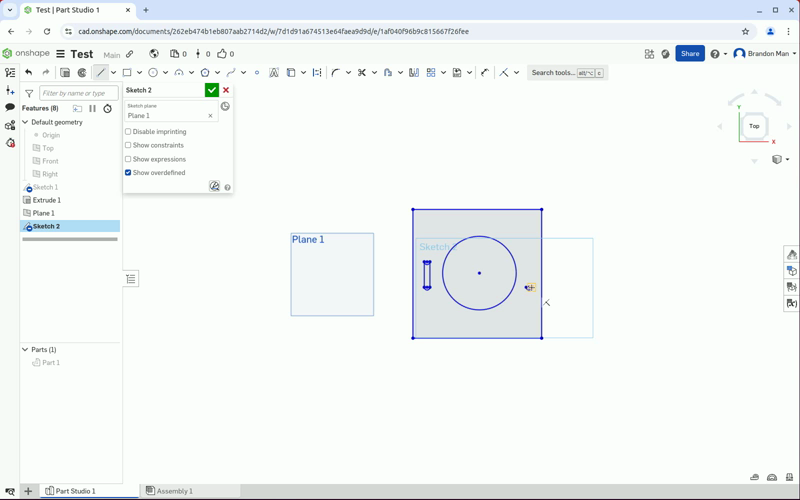
scroll(6)
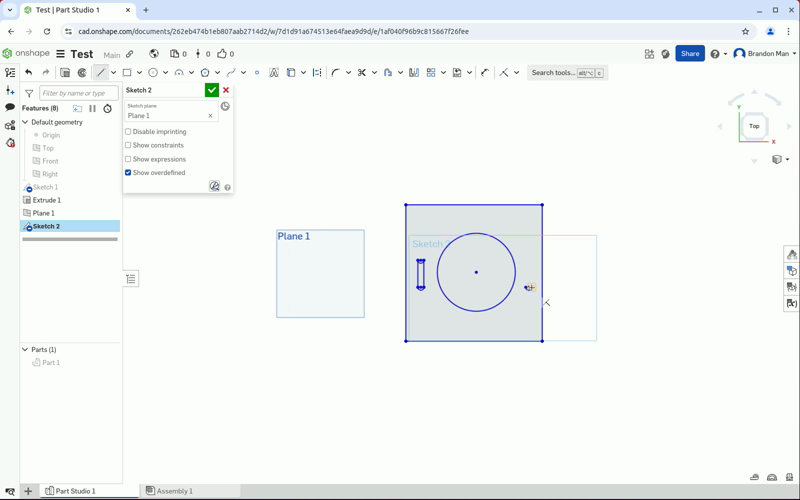
scroll(6)
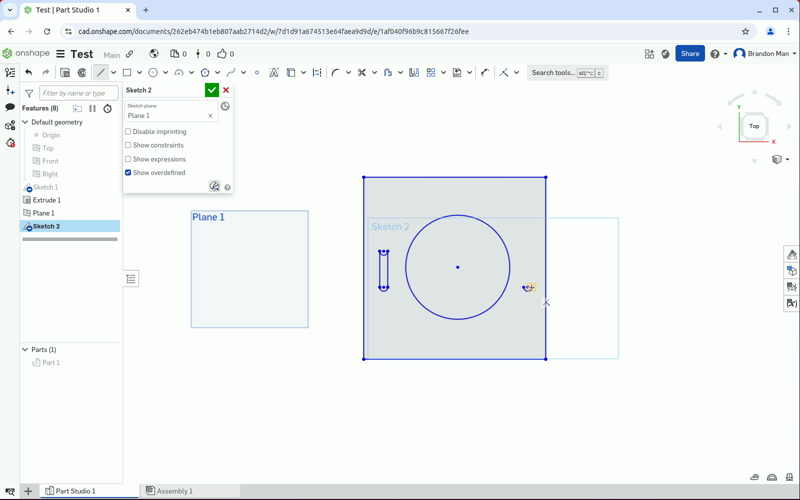
scroll(6)
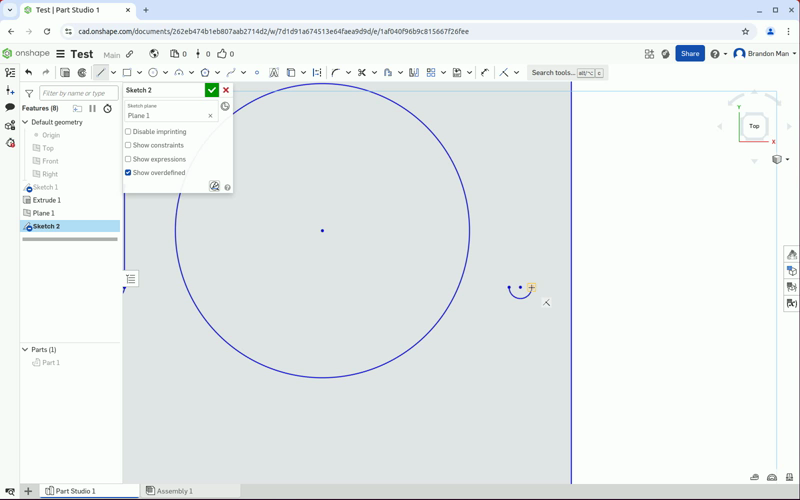
click(531, 287)
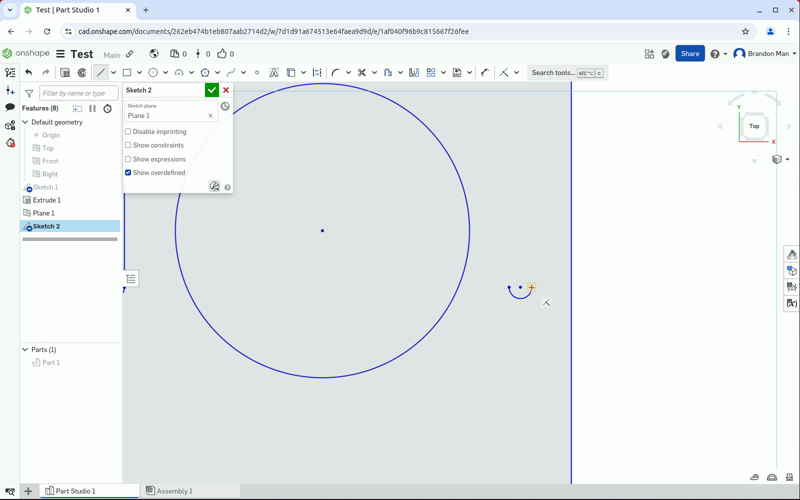
scroll(-6)
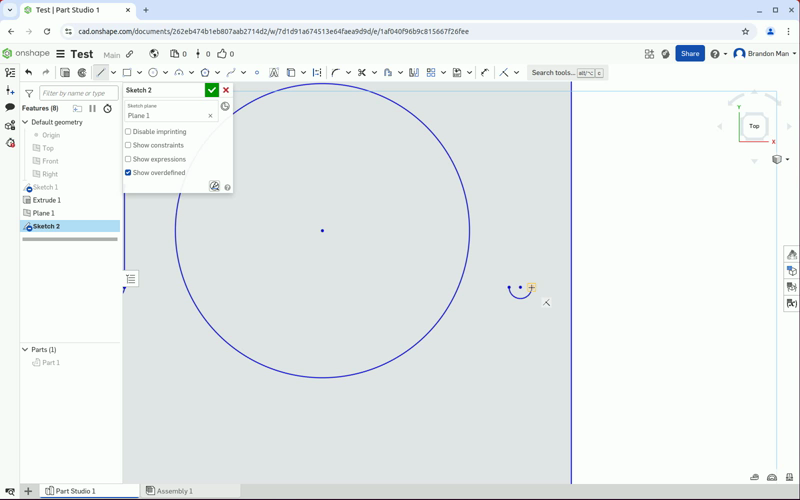
scroll(-6)
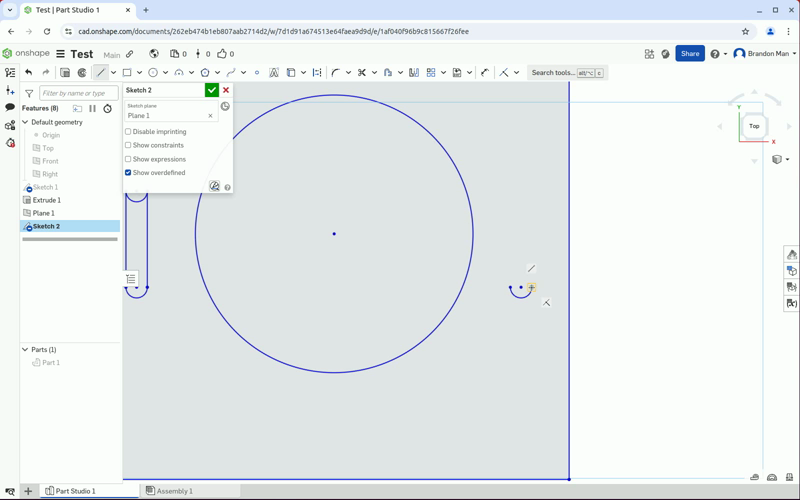
scroll(-6)
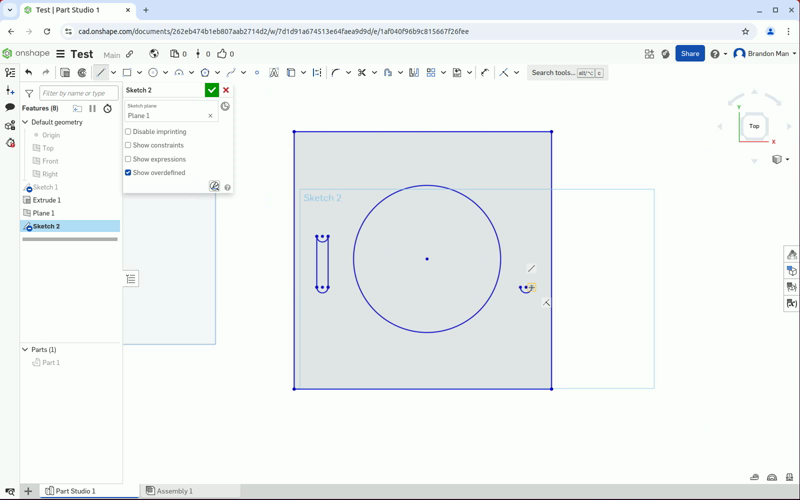
scroll(-6)
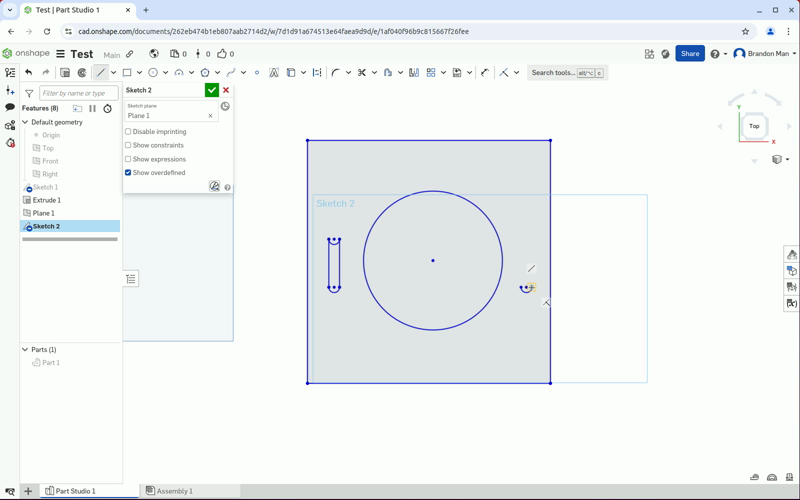
scroll(-6)
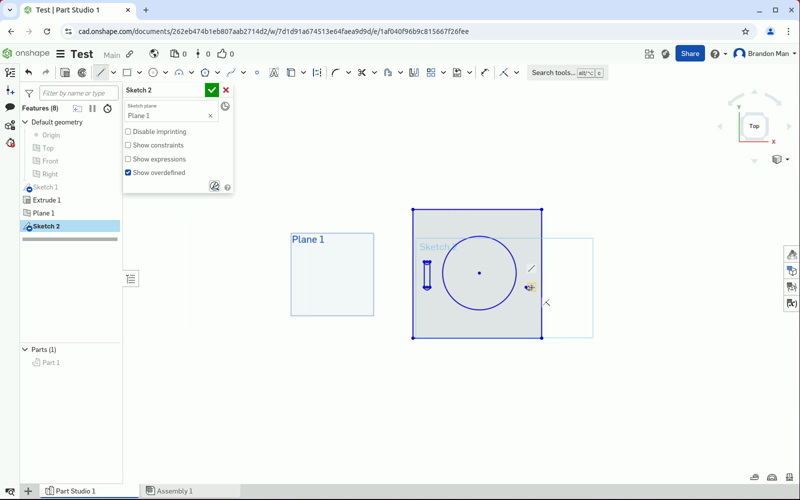
scroll(-6)
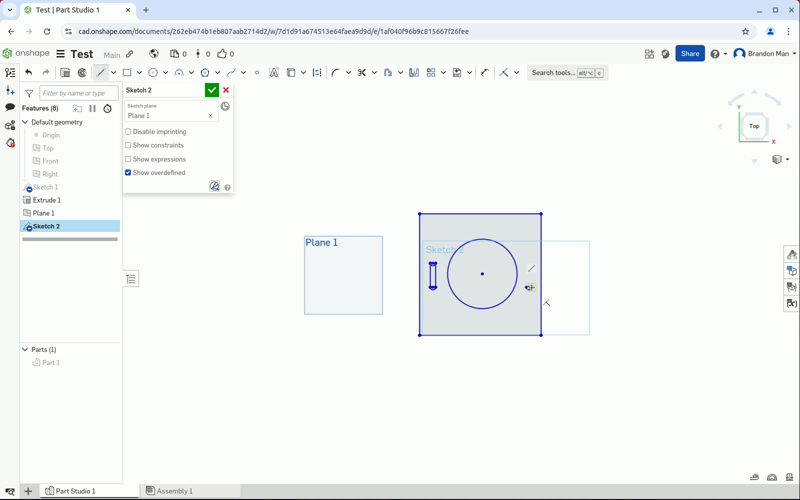
scroll(-6)
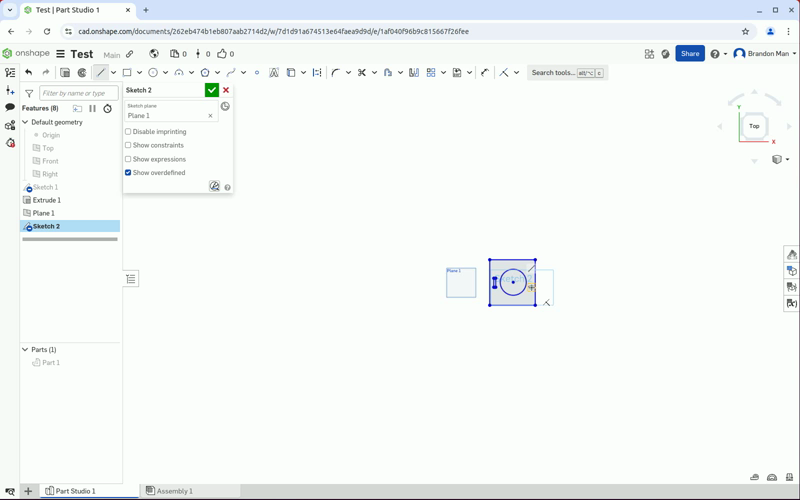
key_down(shift)
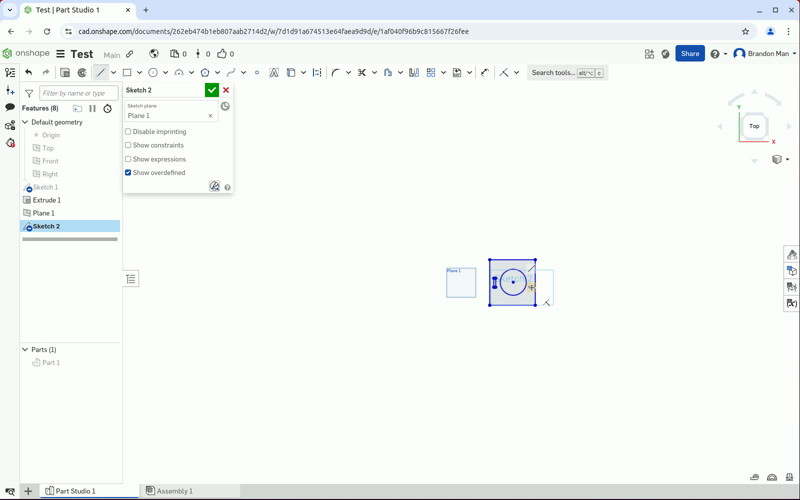
mouse_move(561, 287)
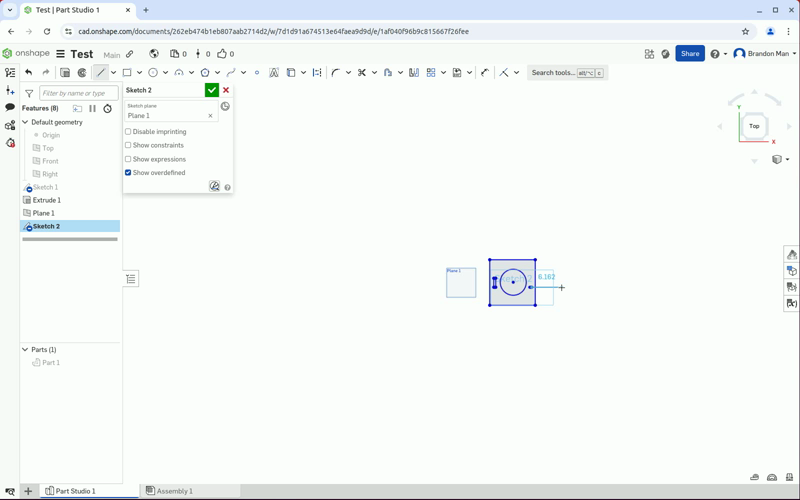
mouse_move(531, 278)
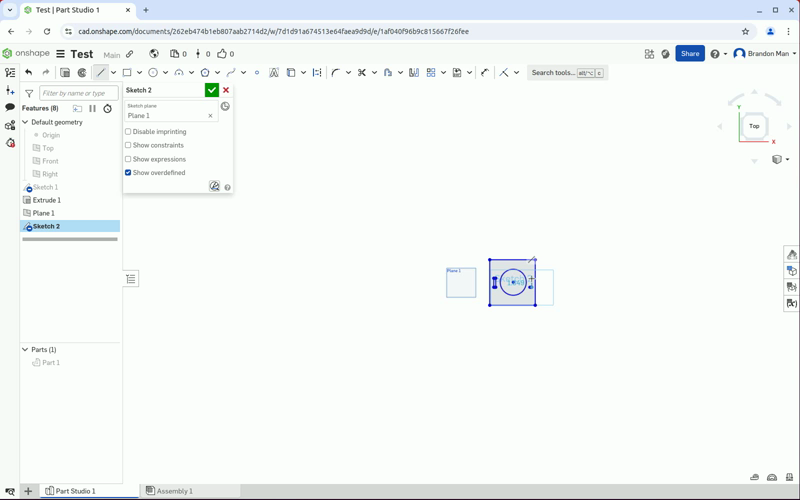
click(531, 278)
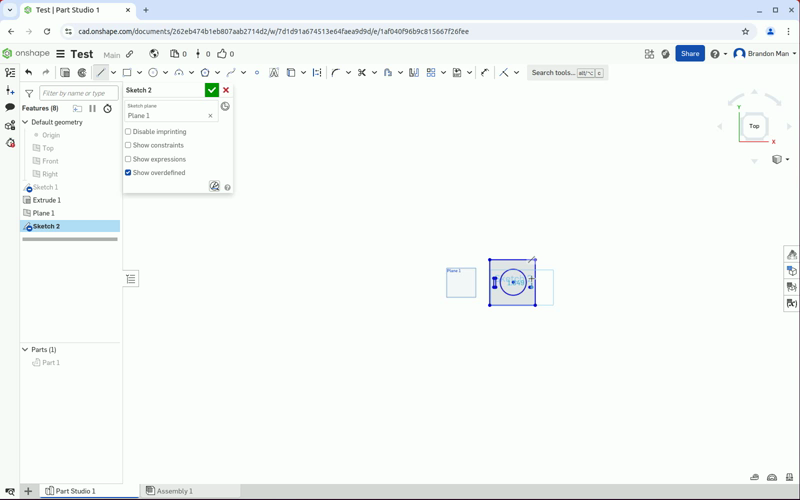
key_up(shift)
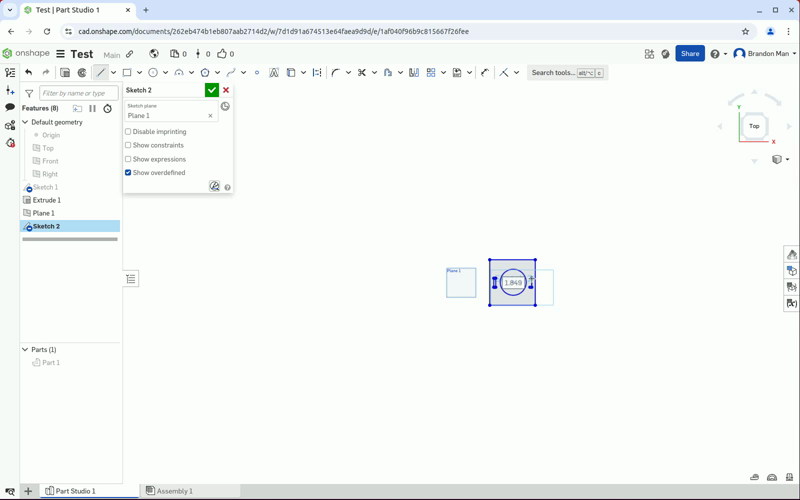
key(esc)
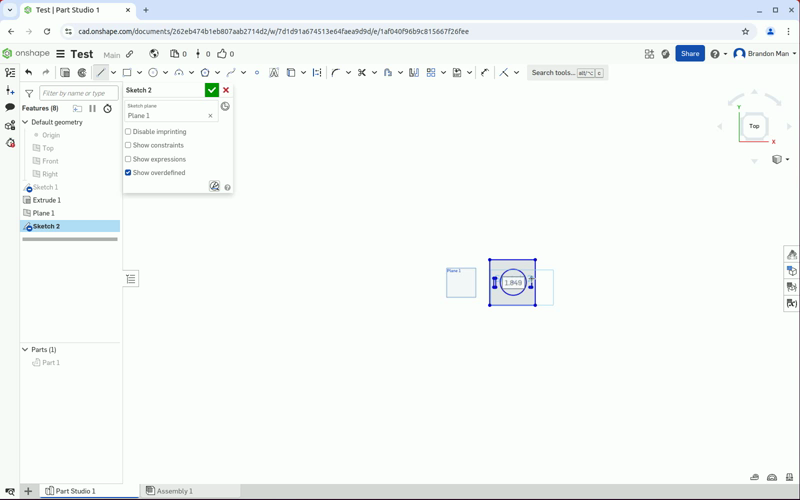
key(a)
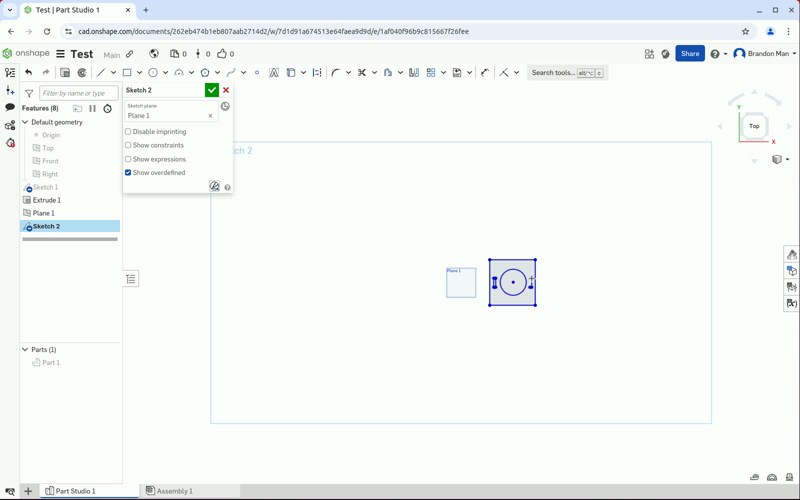
mouse_move(531, 278)
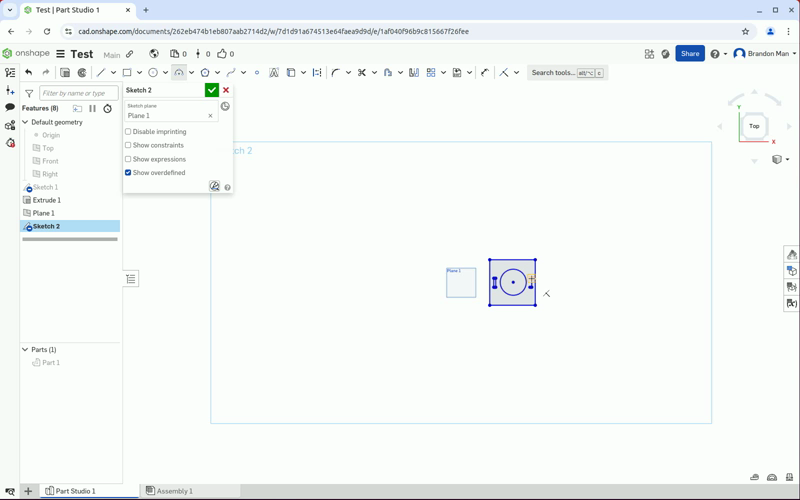
click(531, 278)
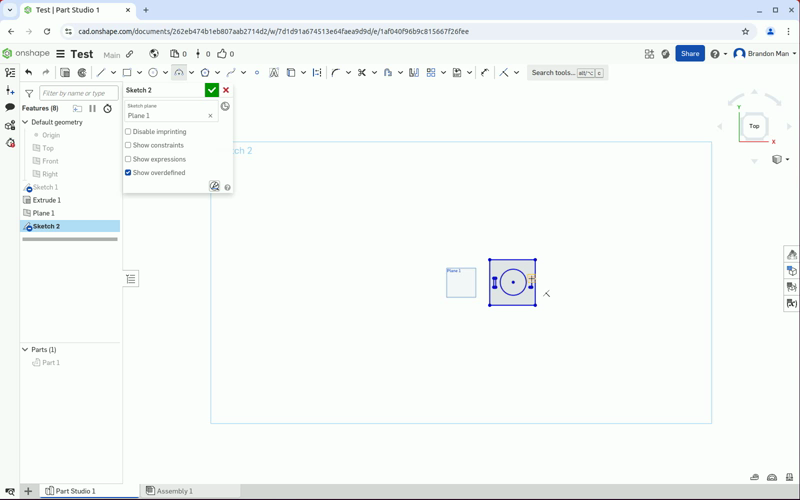
key_down(shift)
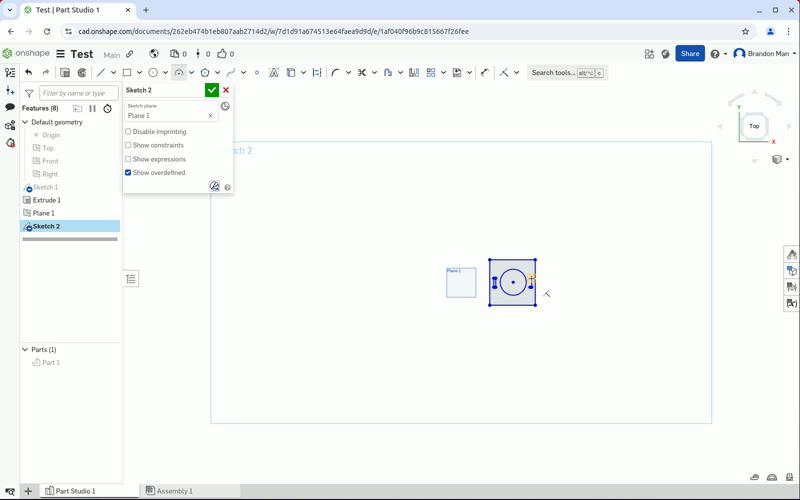
mouse_move(529, 278)
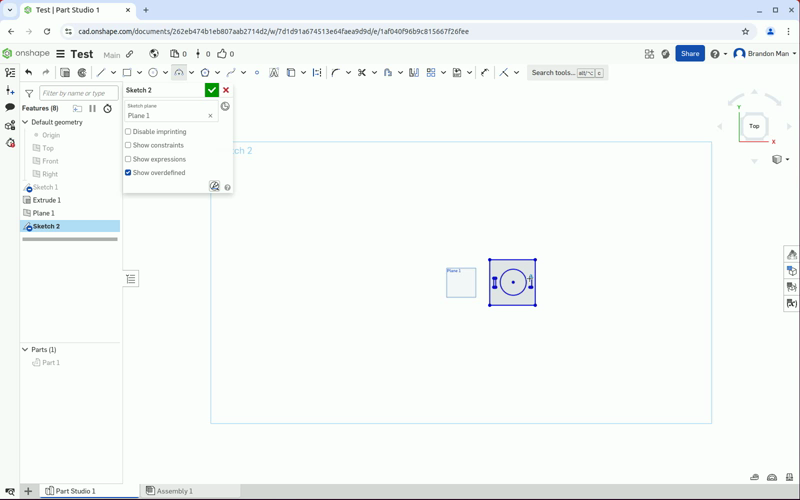
scroll(6)
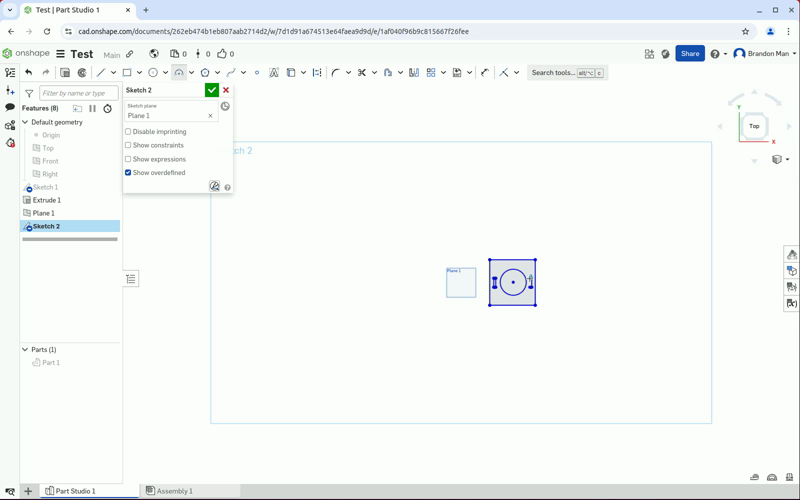
scroll(6)
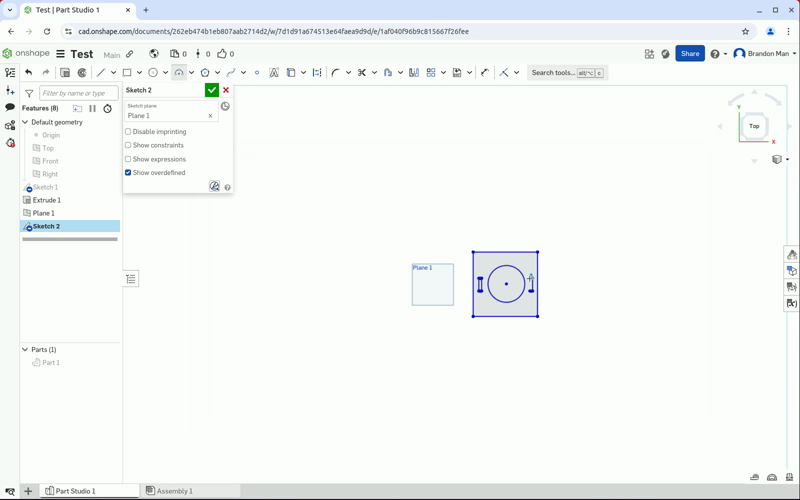
scroll(6)
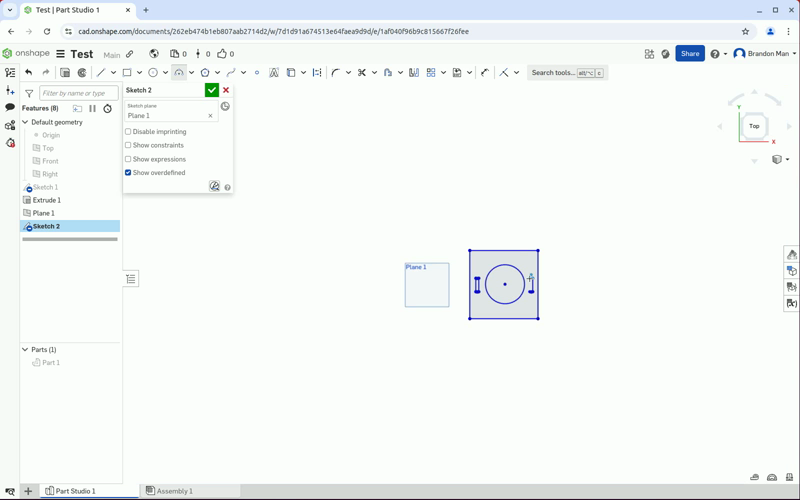
scroll(6)
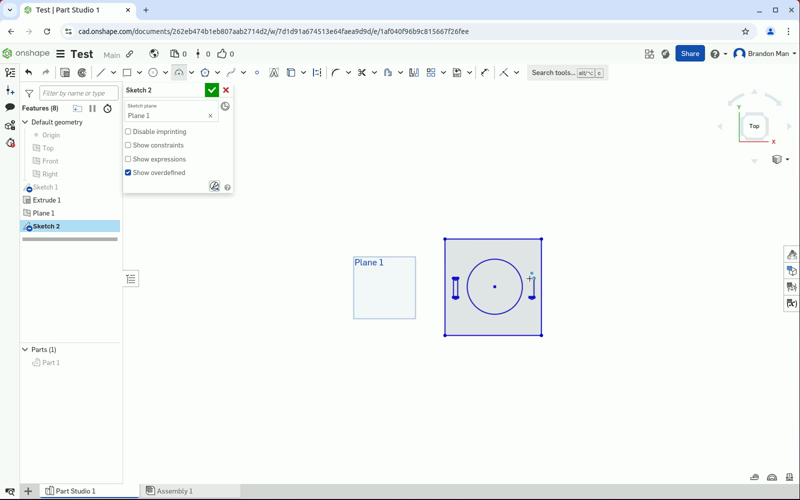
scroll(6)
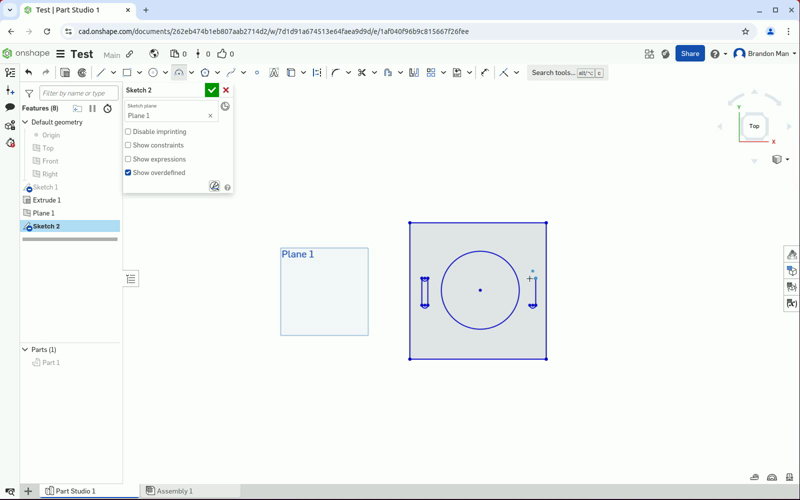
scroll(6)
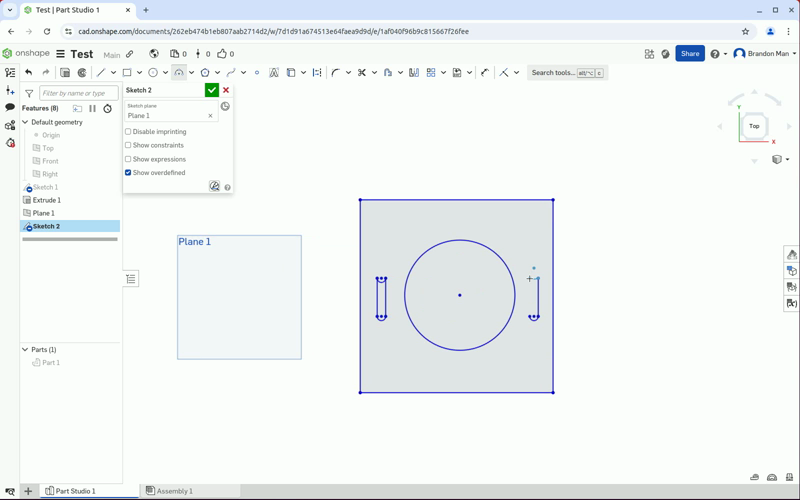
scroll(6)
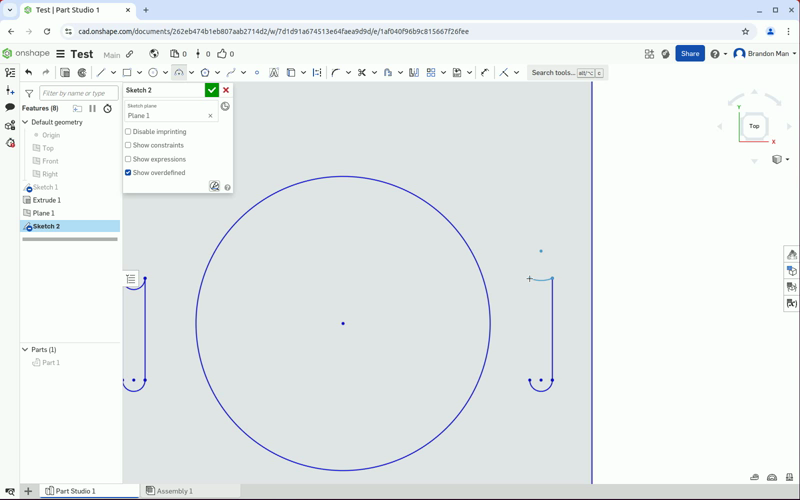
click(529, 278)
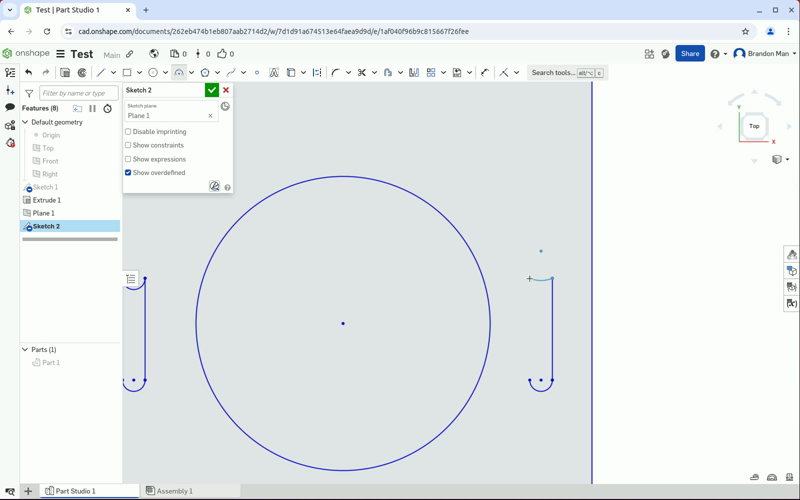
scroll(-6)
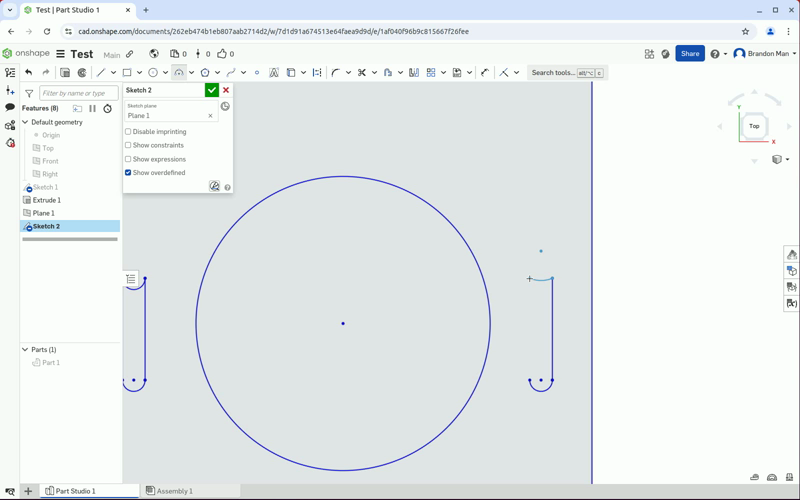
scroll(-6)
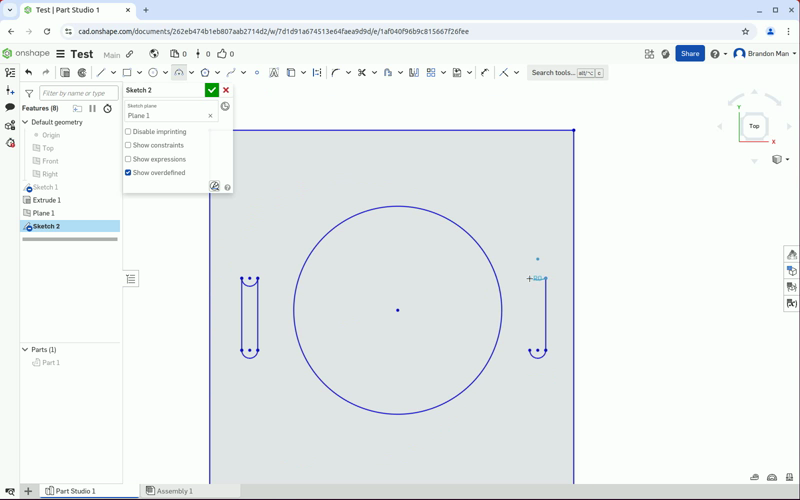
scroll(-6)
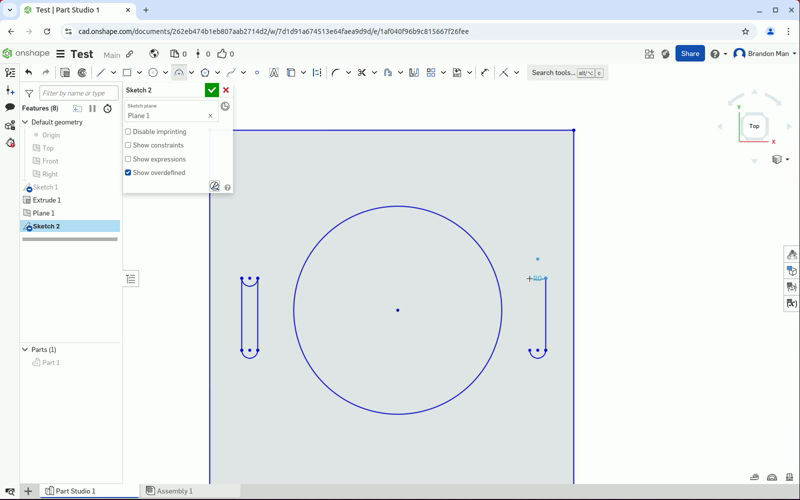
scroll(-6)
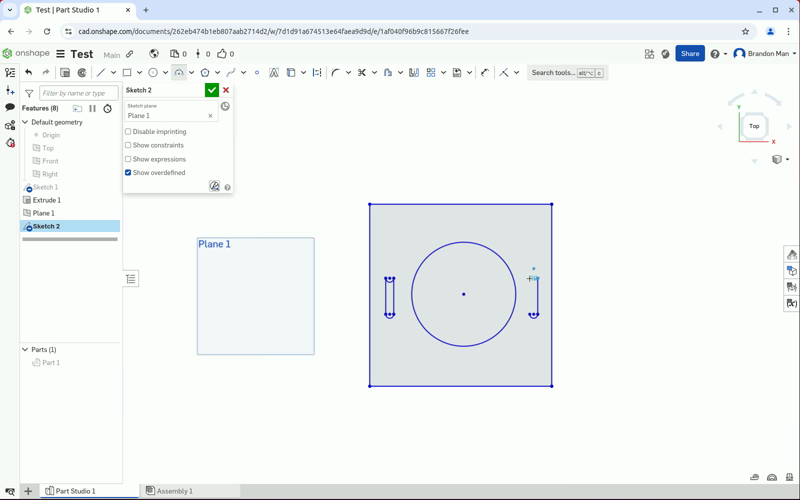
scroll(-6)
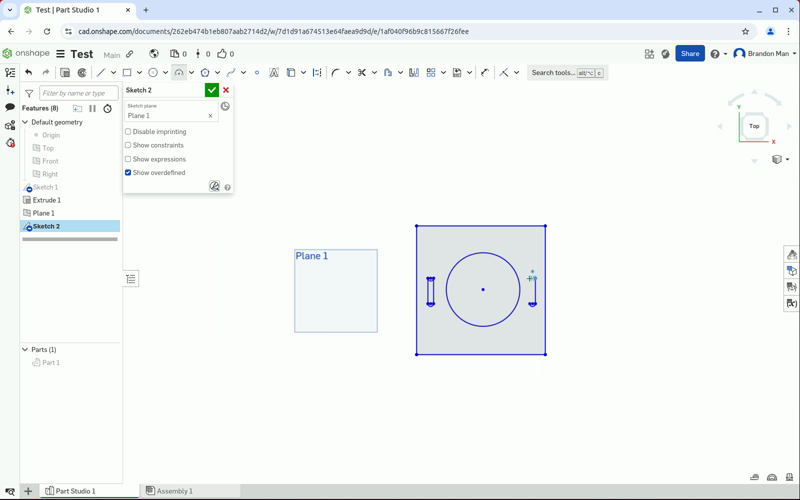
scroll(-6)
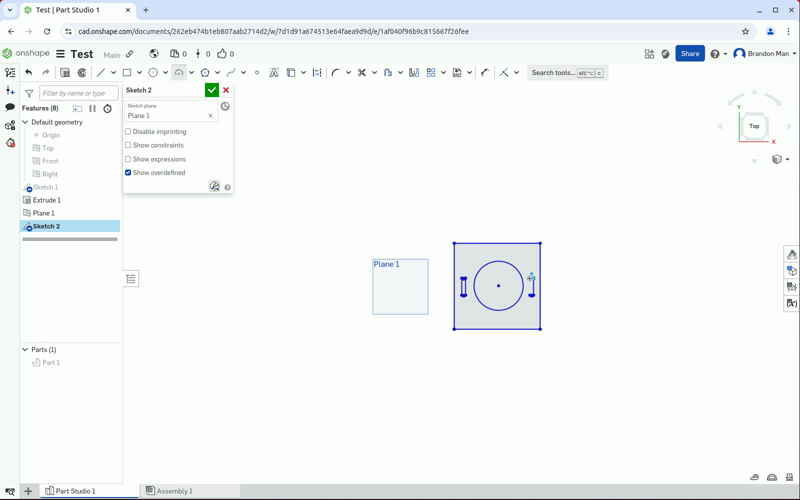
scroll(-6)
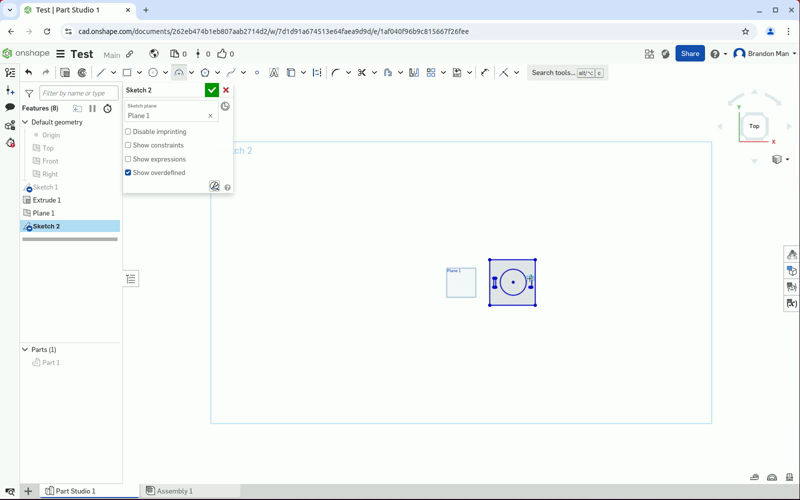
mouse_move(530, 279)
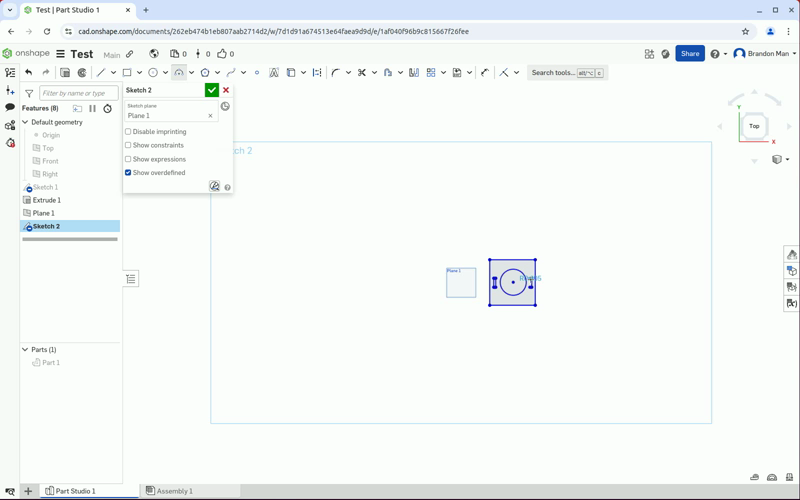
scroll(6)
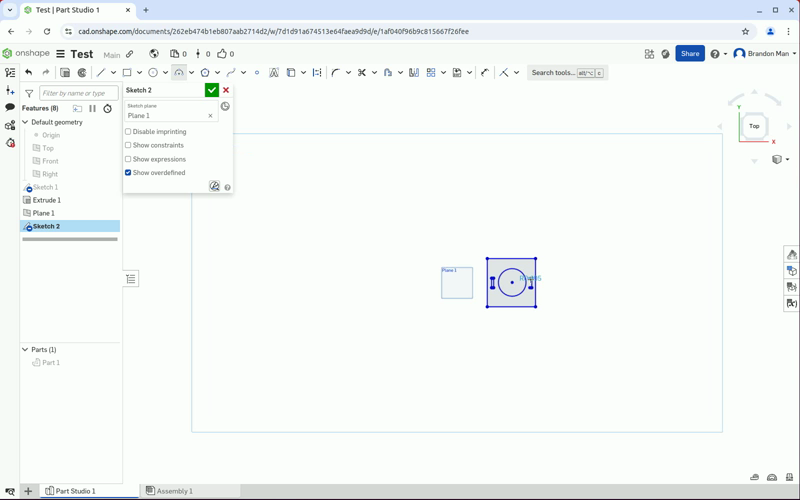
scroll(6)
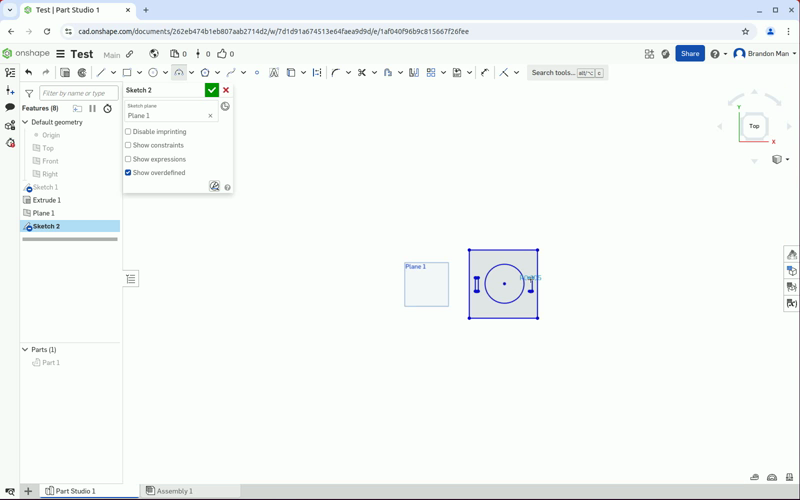
scroll(6)
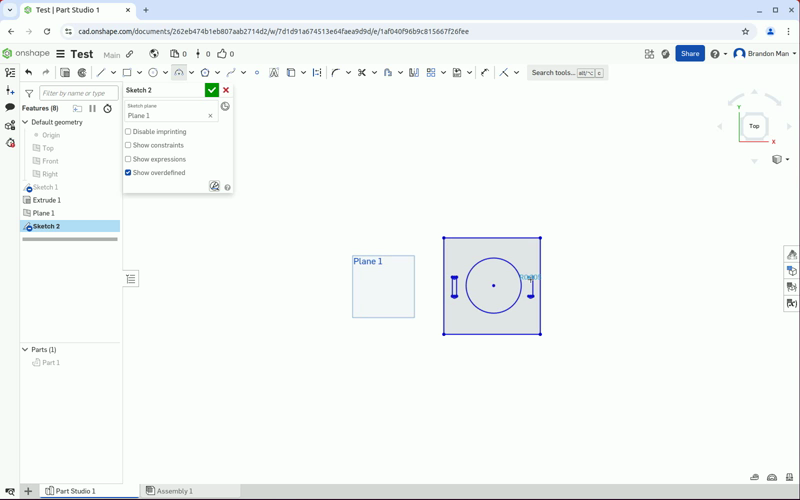
scroll(6)
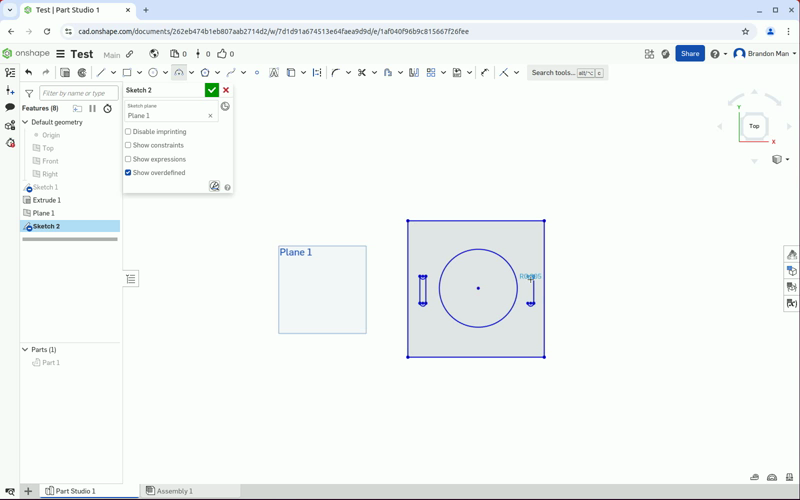
scroll(6)
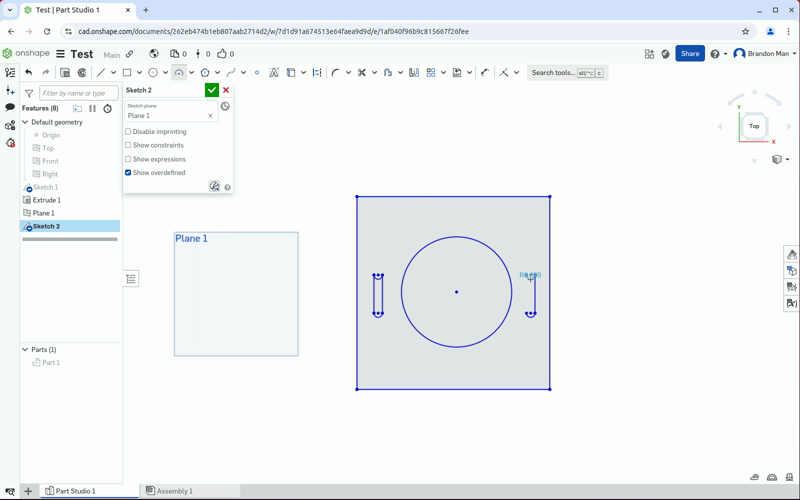
scroll(6)
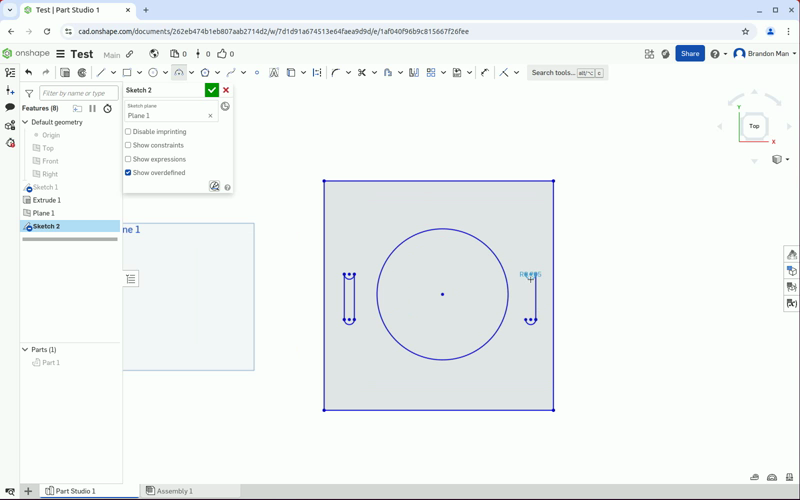
scroll(6)
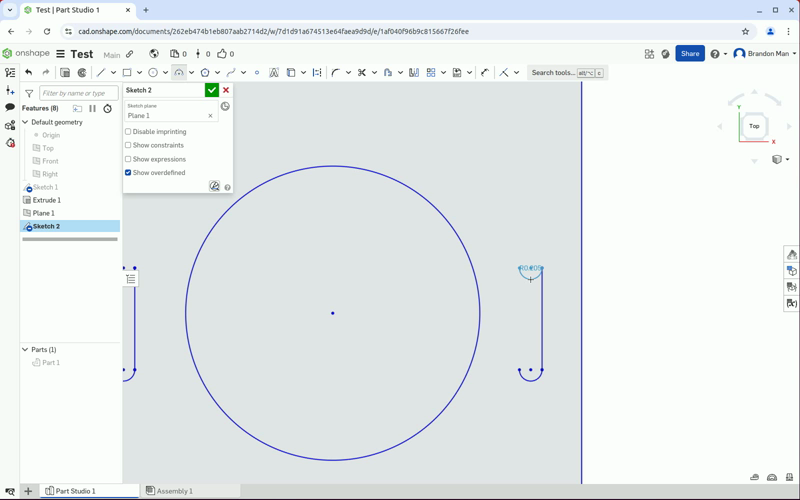
click(530, 279)
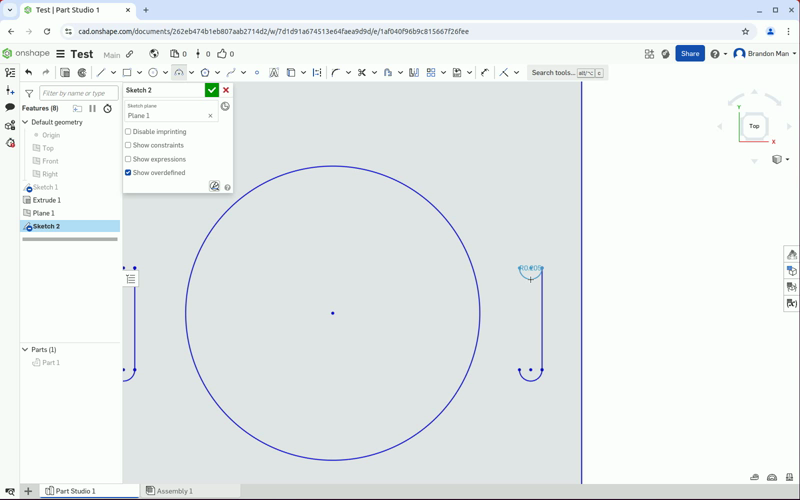
scroll(-6)
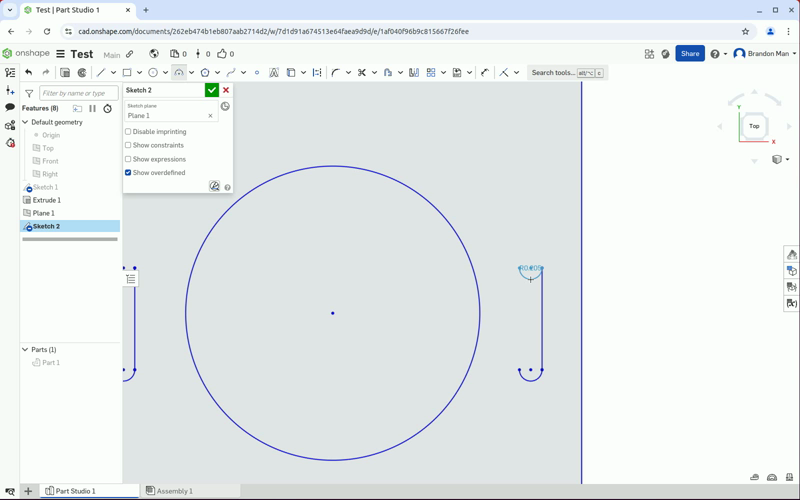
scroll(-6)
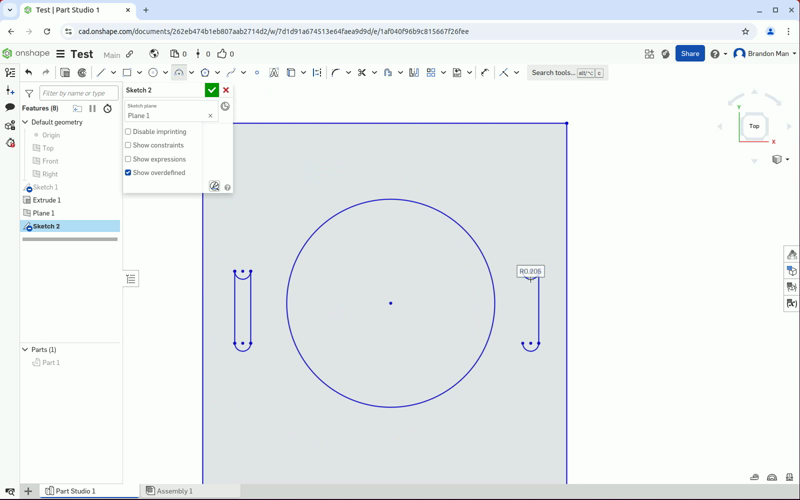
scroll(-6)
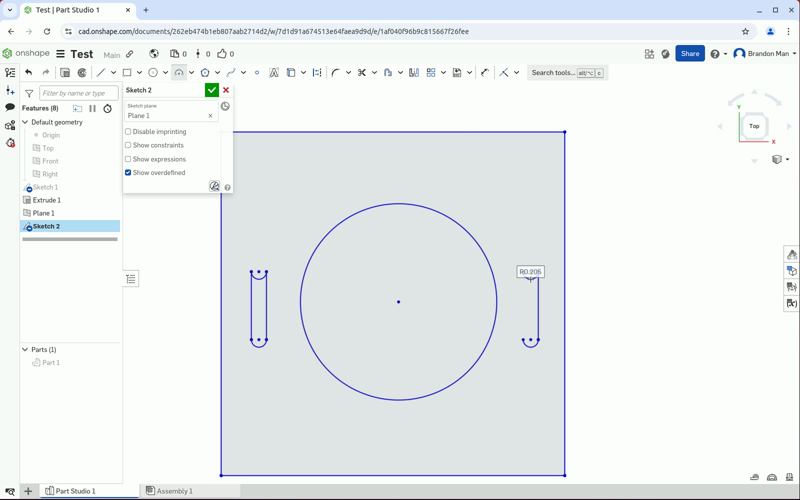
scroll(-6)
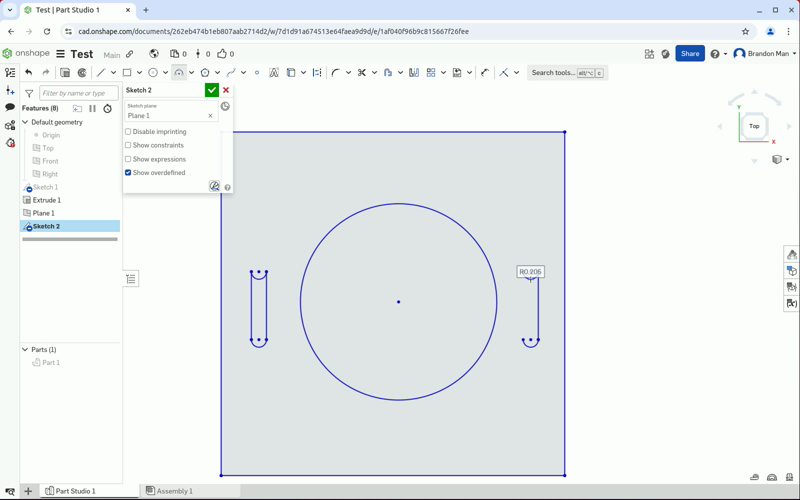
scroll(-6)
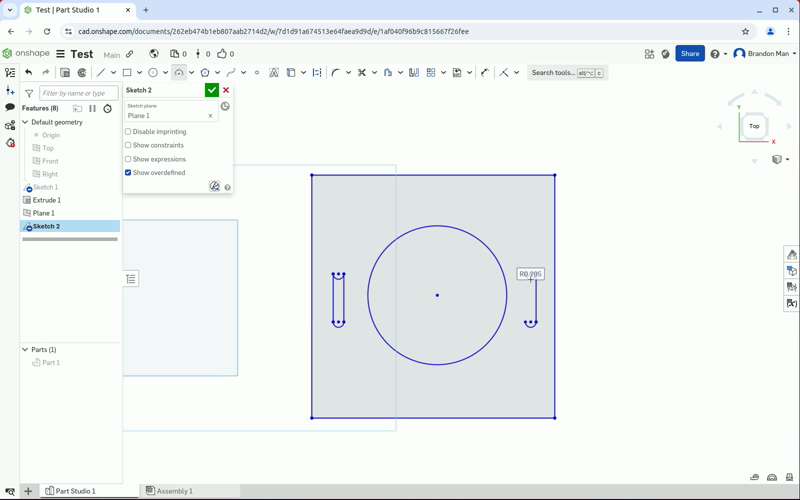
scroll(-6)
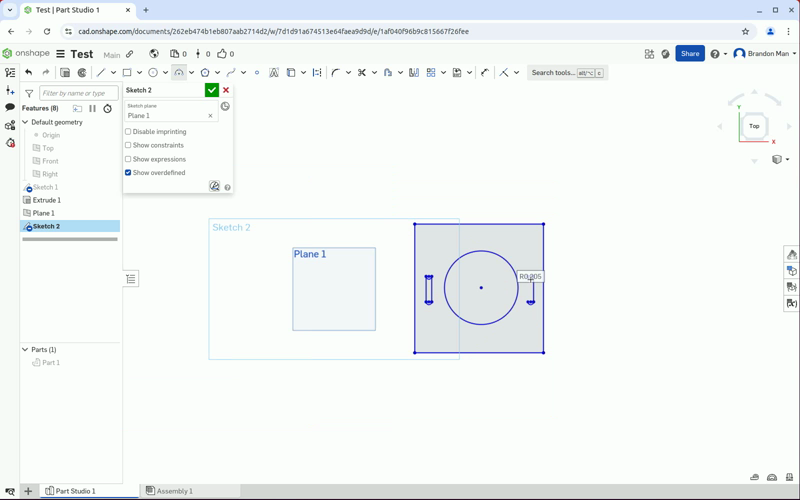
scroll(-6)
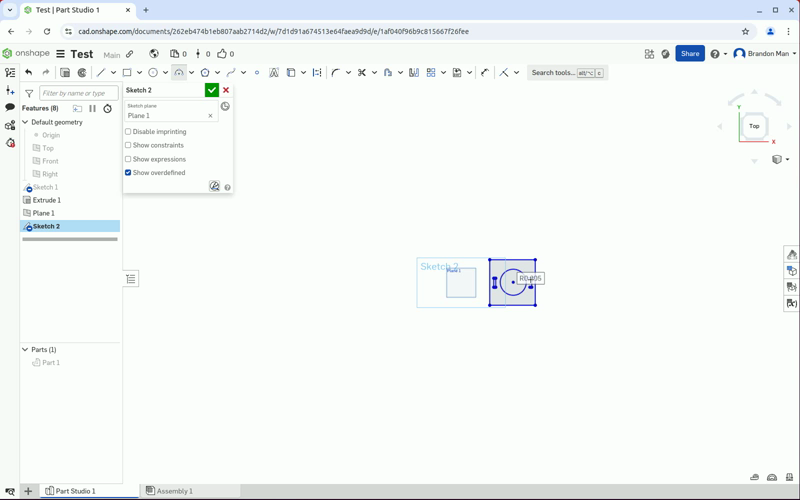
key_up(shift)
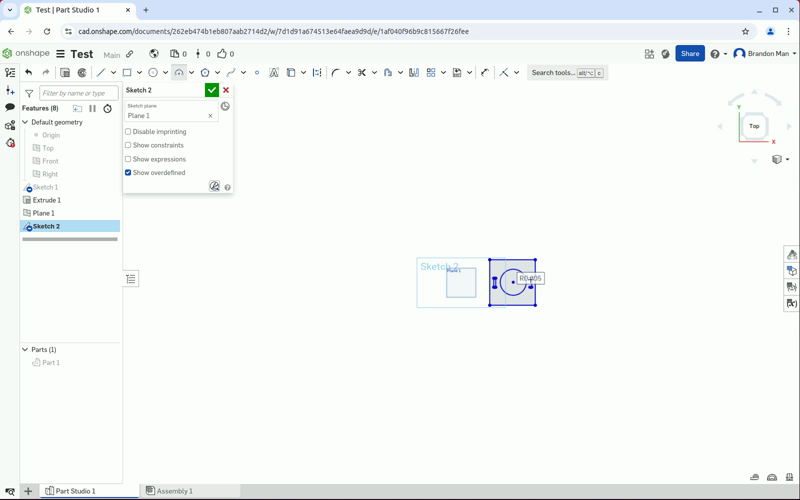
key(esc)
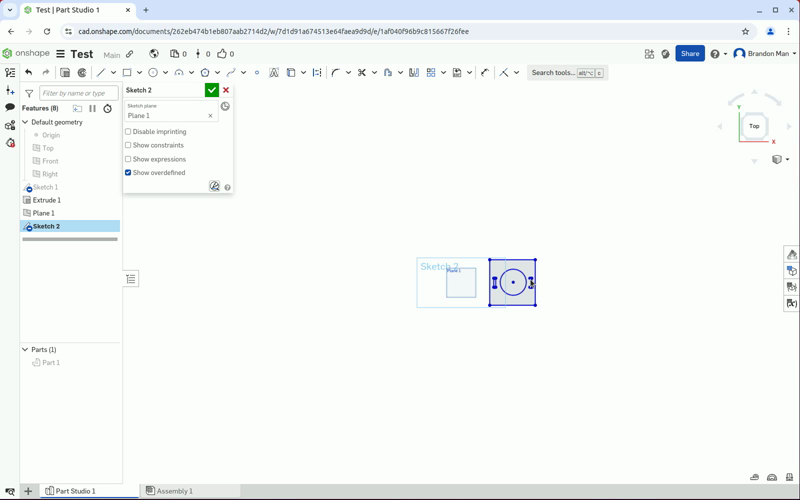
key(l)
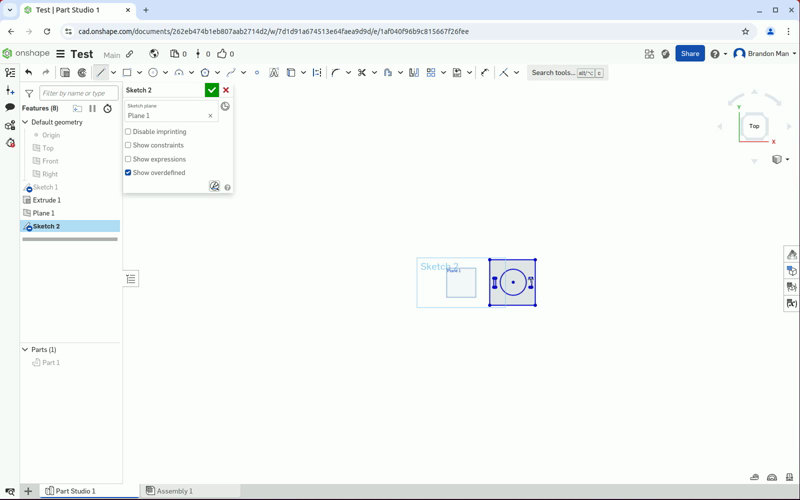
mouse_move(529, 278)
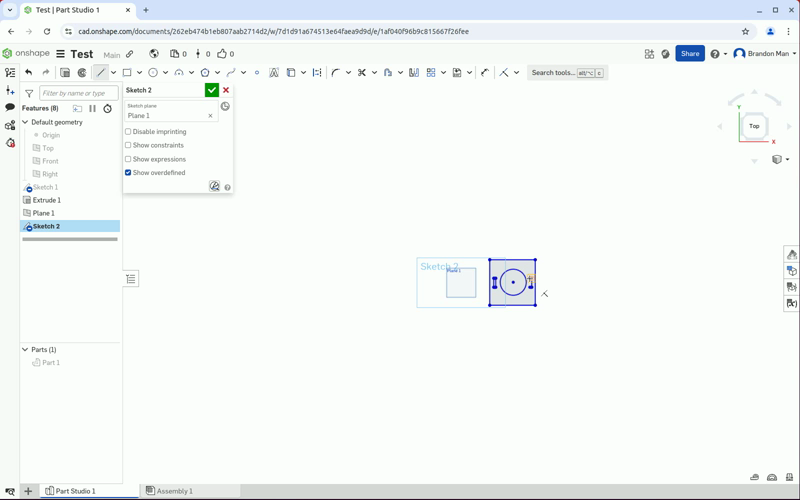
scroll(6)
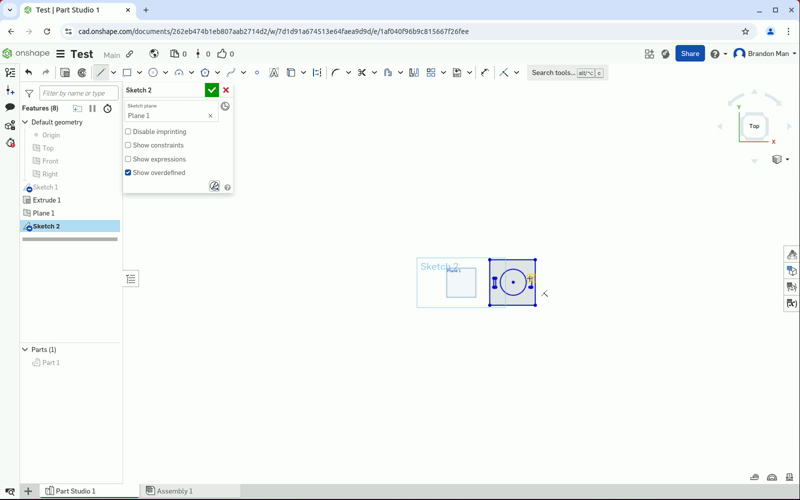
scroll(6)
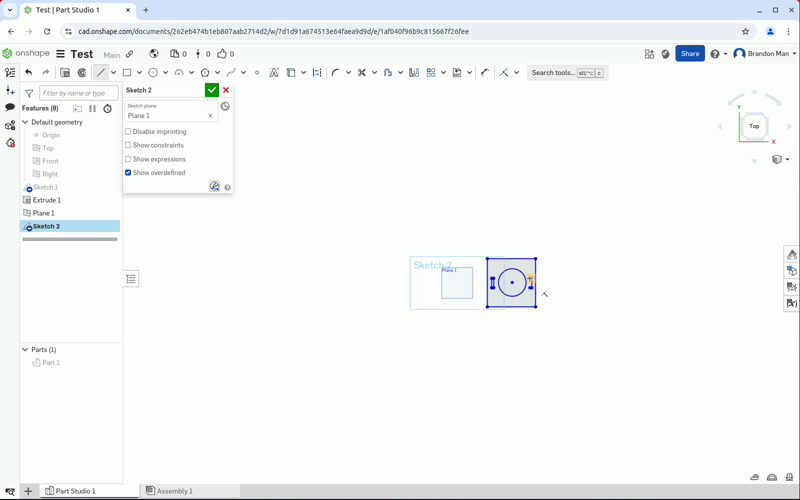
scroll(6)
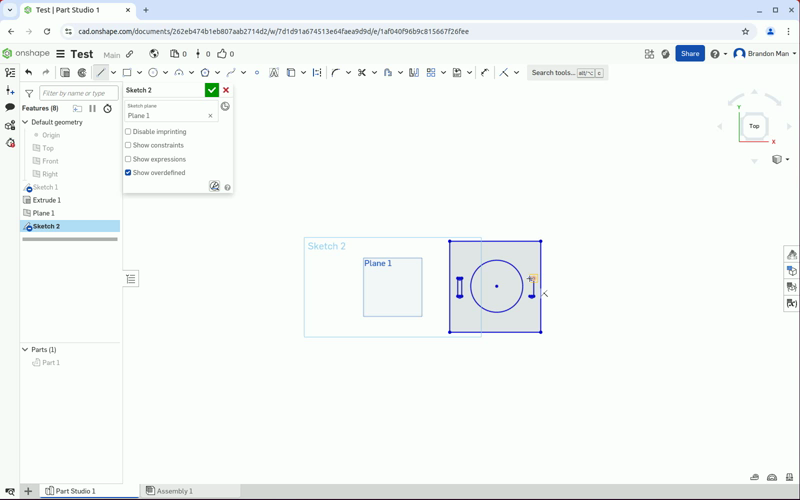
scroll(6)
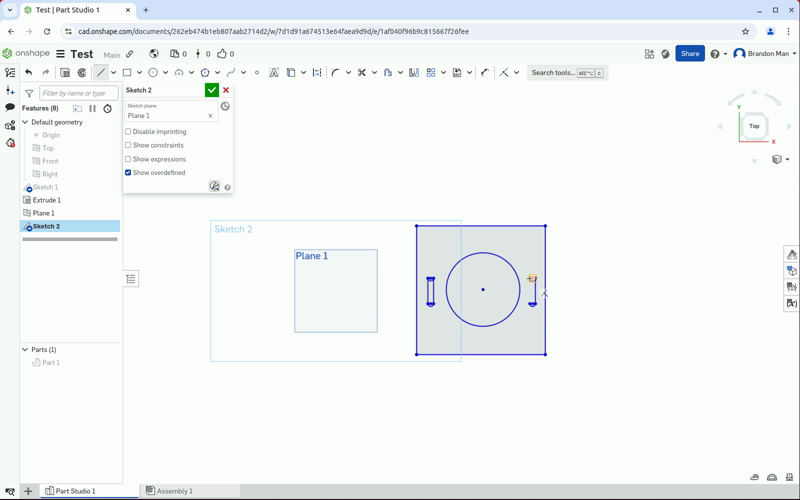
scroll(6)
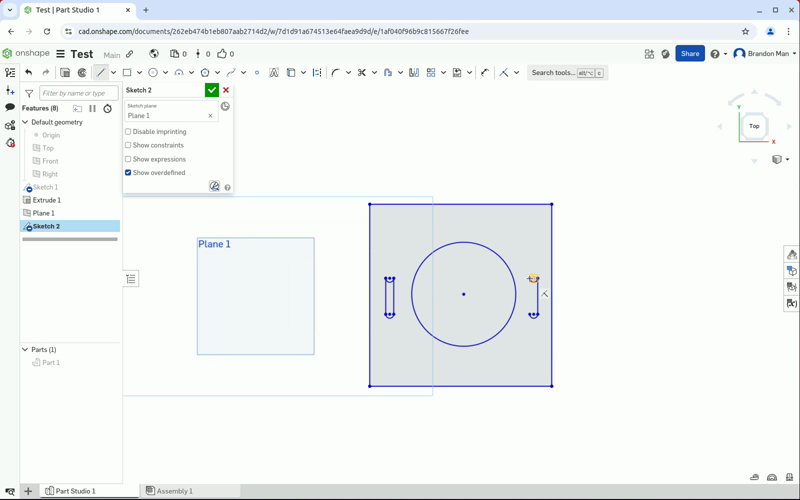
scroll(6)
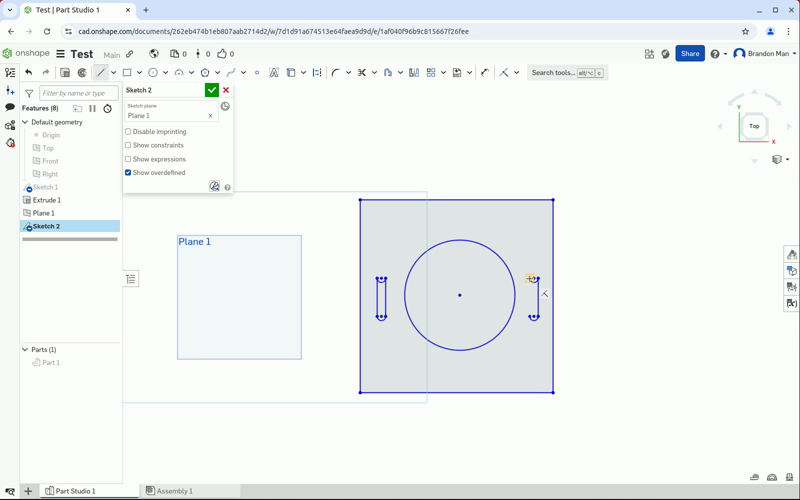
scroll(6)
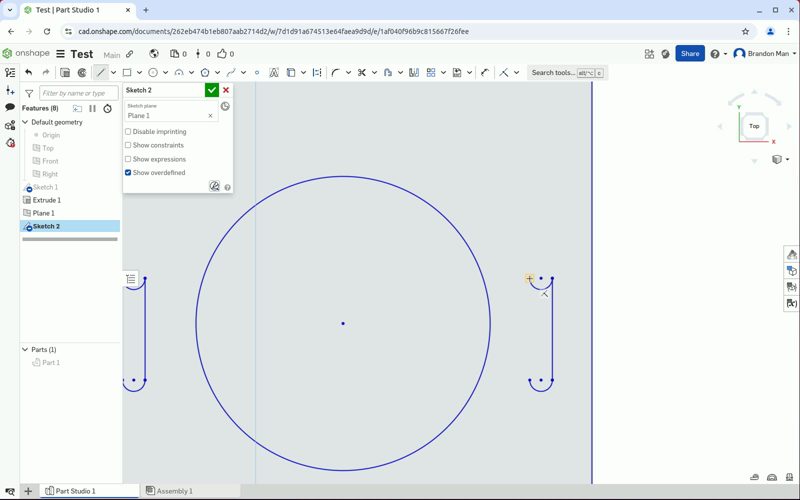
click(529, 278)
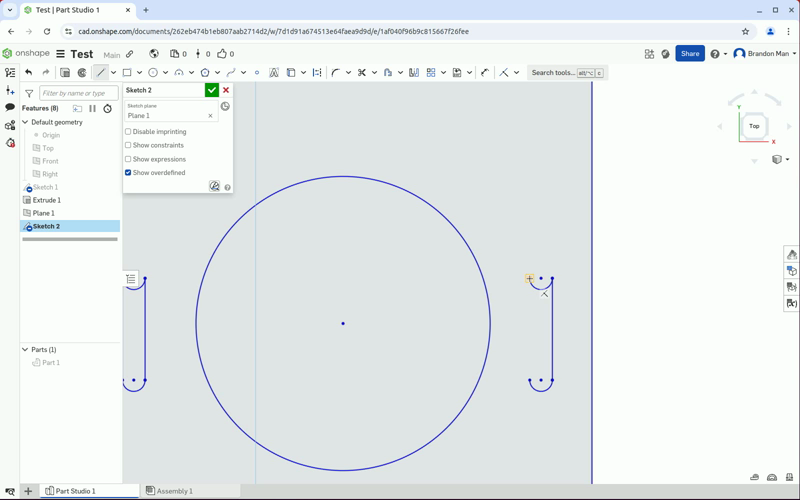
scroll(-6)
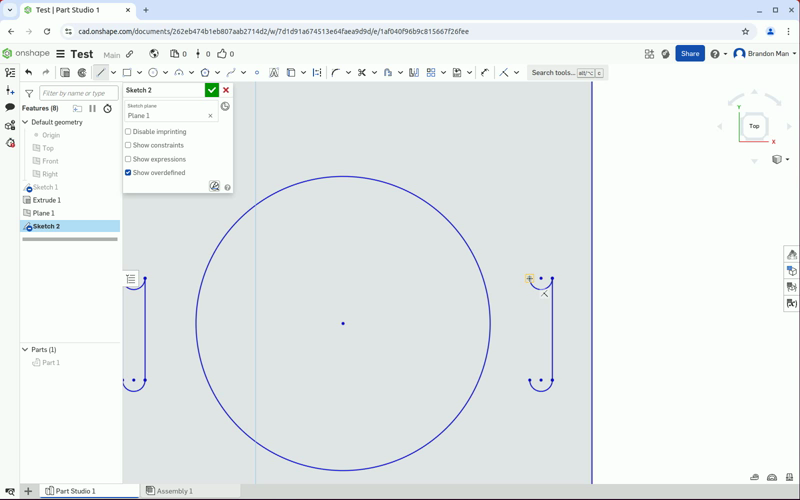
scroll(-6)
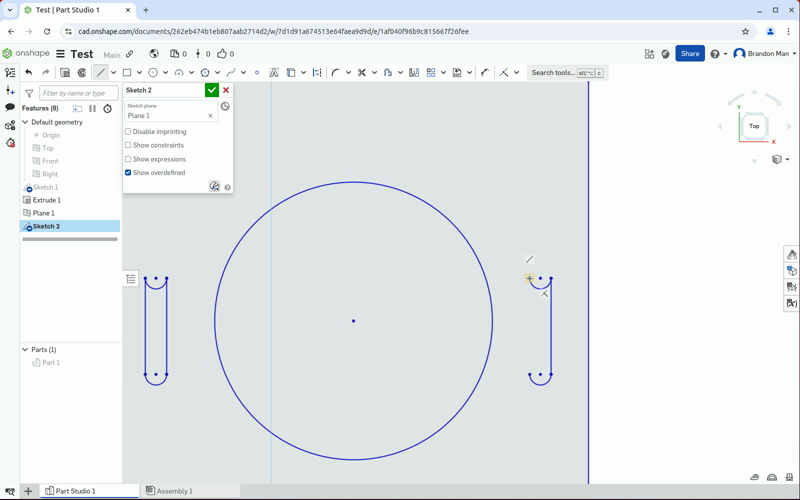
scroll(-6)
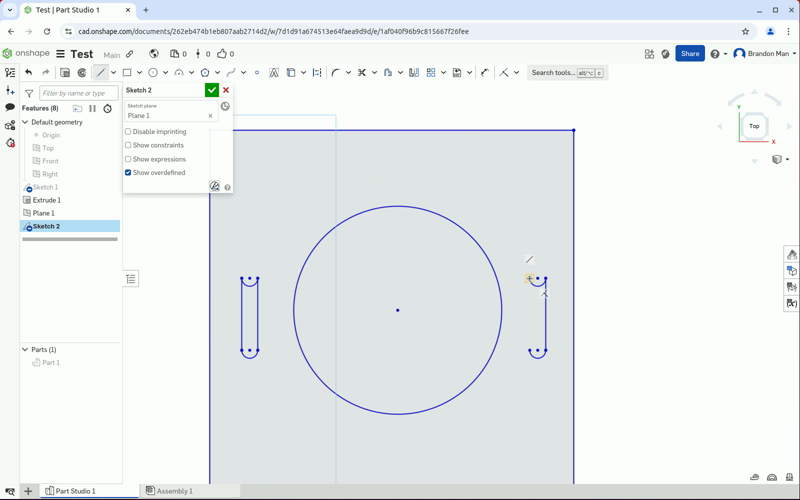
scroll(-6)
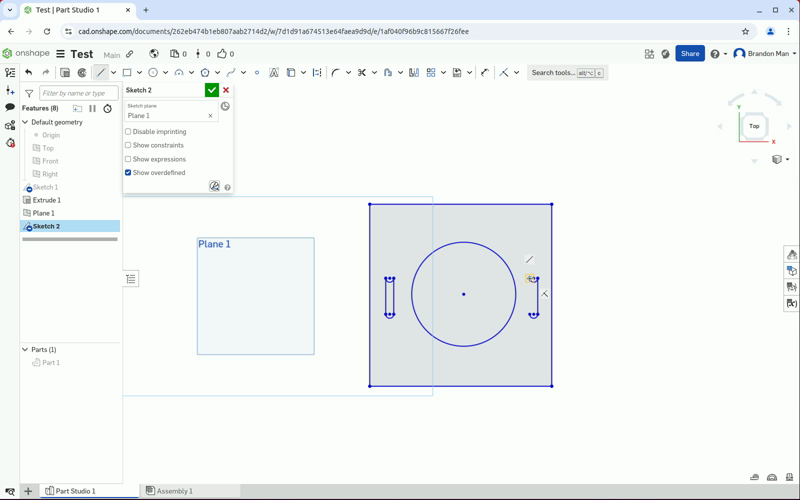
scroll(-6)
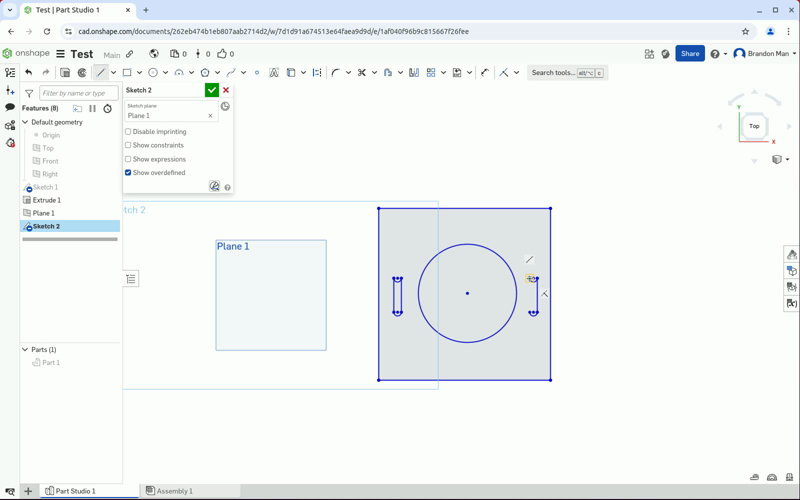
scroll(-6)
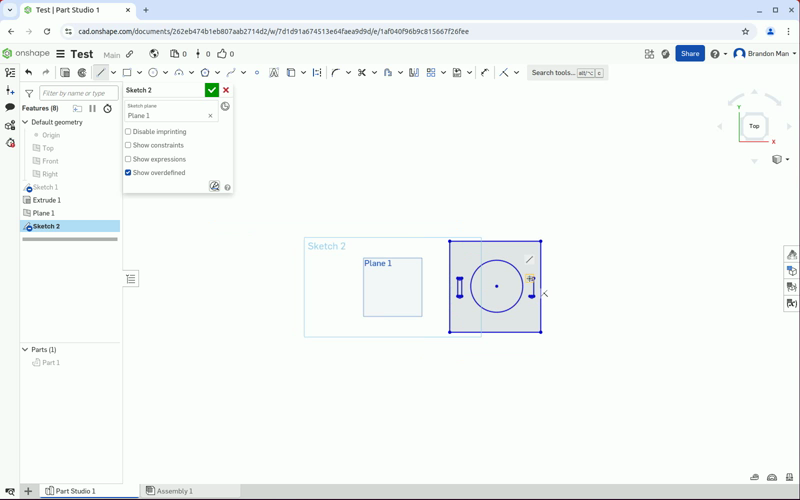
scroll(-6)
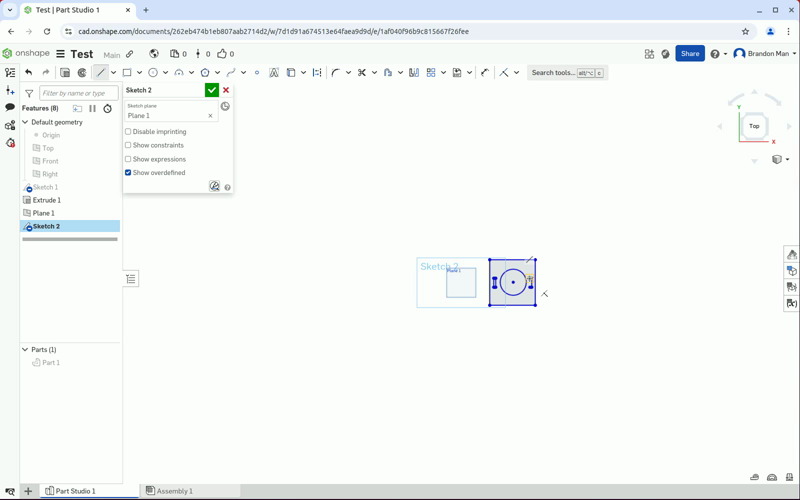
mouse_move(559, 278)
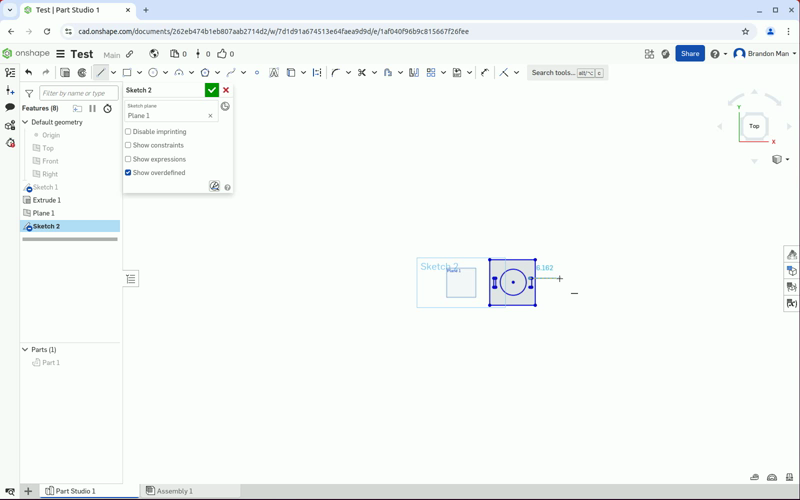
key_down(shift)
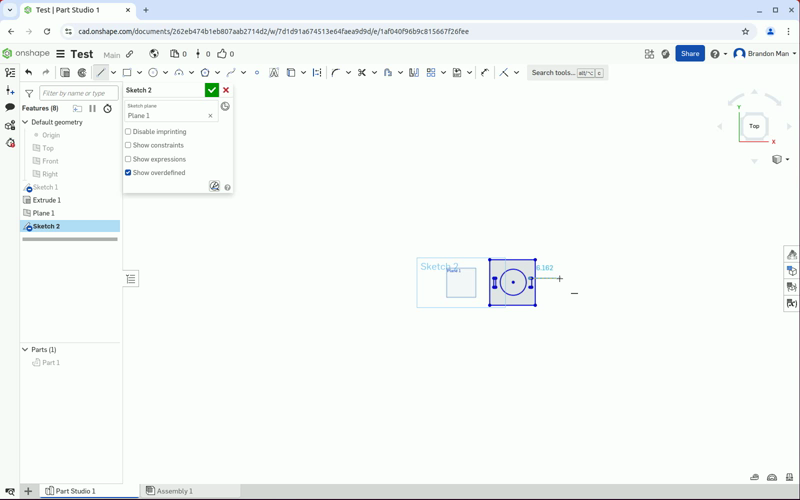
mouse_move(529, 287)
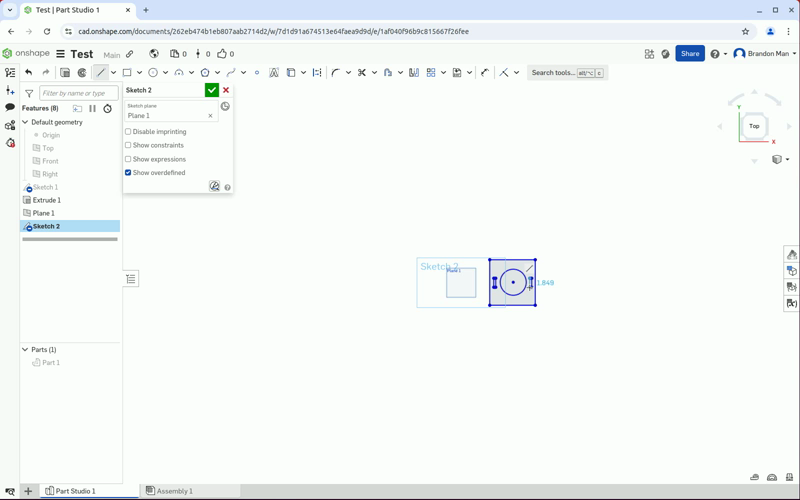
scroll(6)
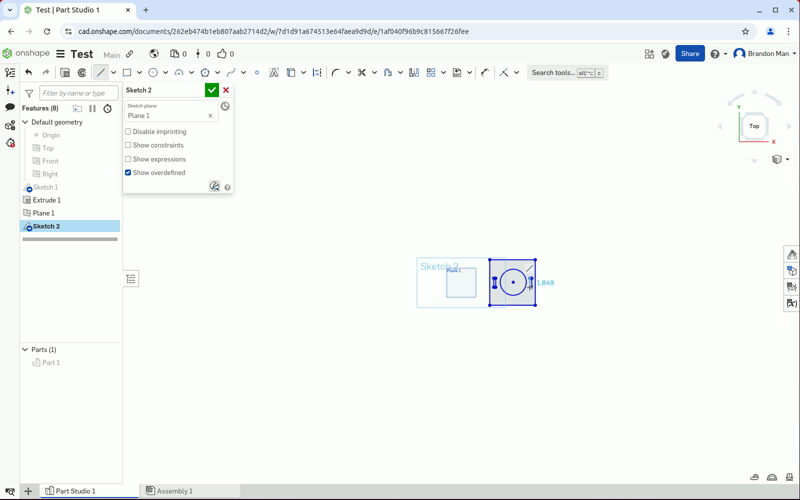
scroll(6)
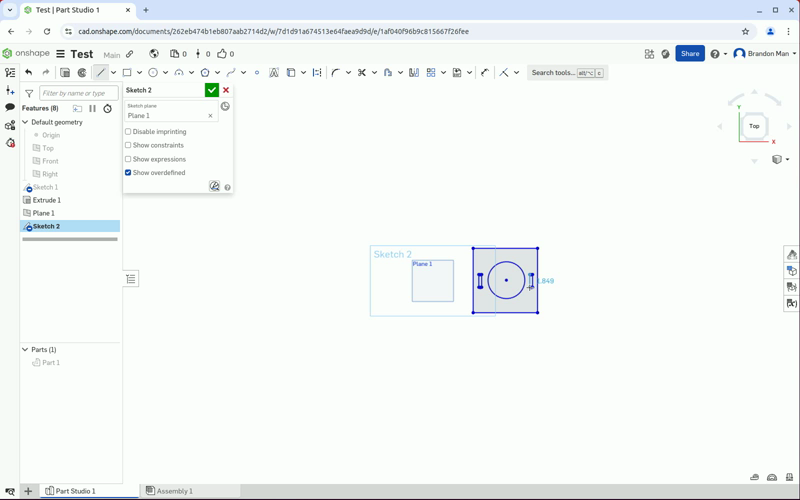
scroll(6)
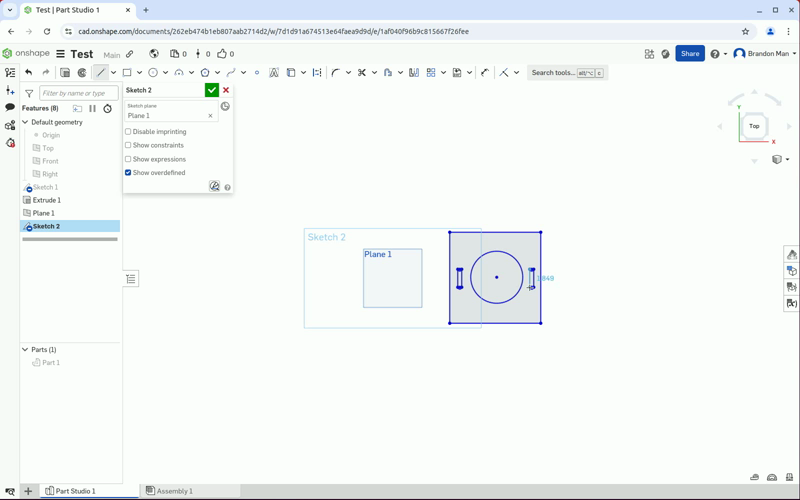
scroll(6)
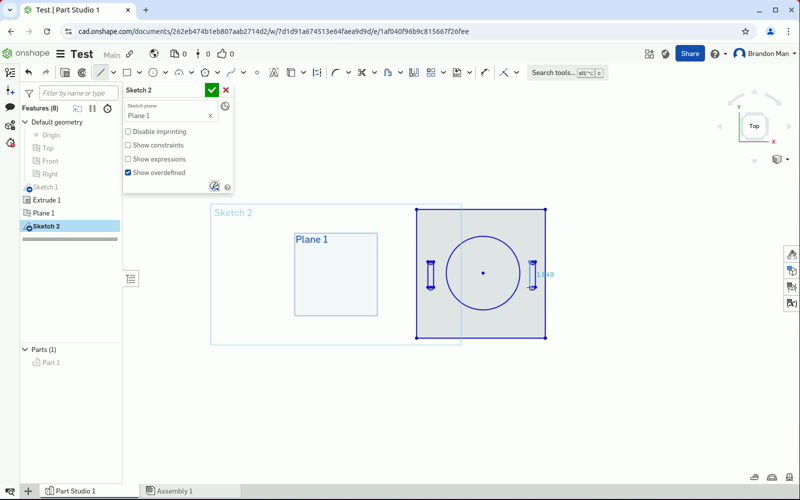
scroll(6)
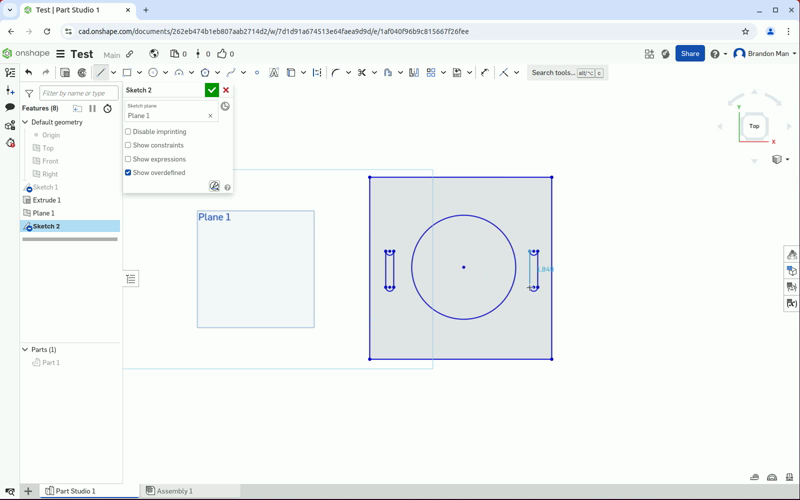
scroll(6)
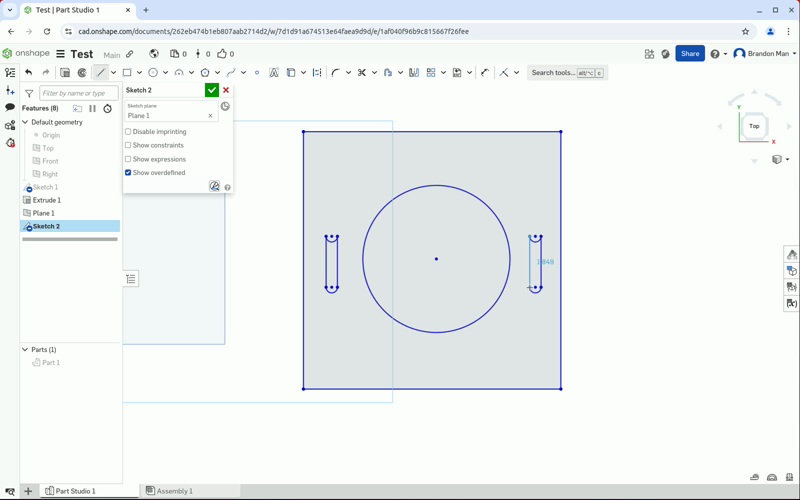
scroll(6)
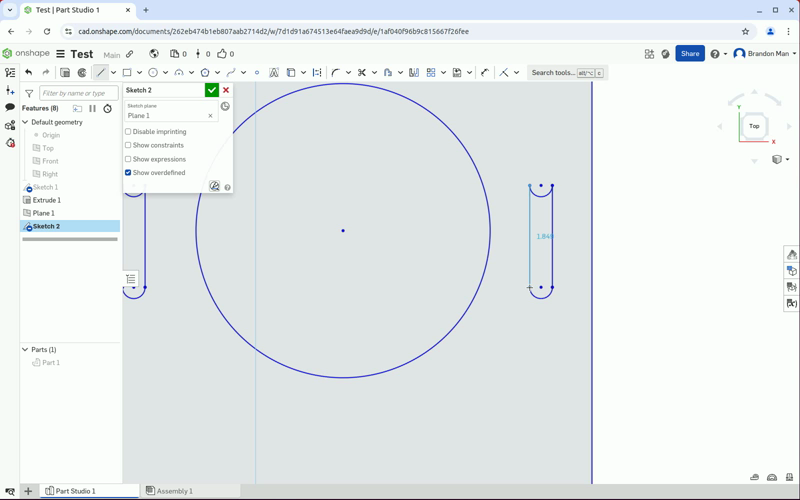
key_up(shift)
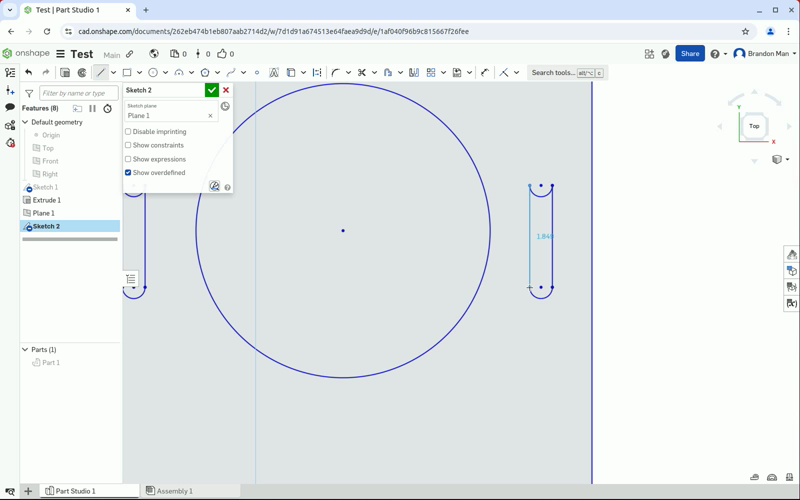
click(529, 287)
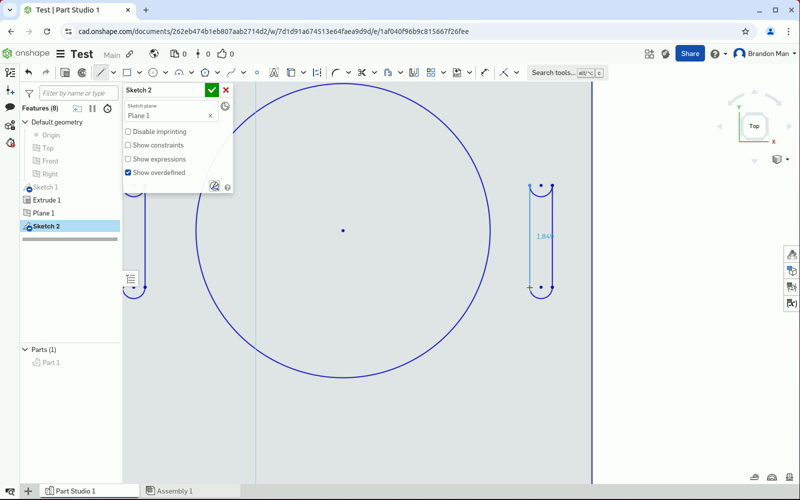
scroll(-6)
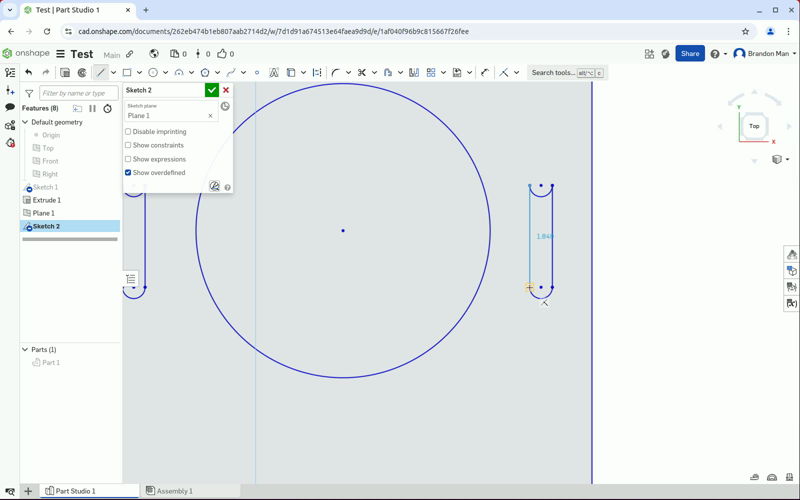
scroll(-6)
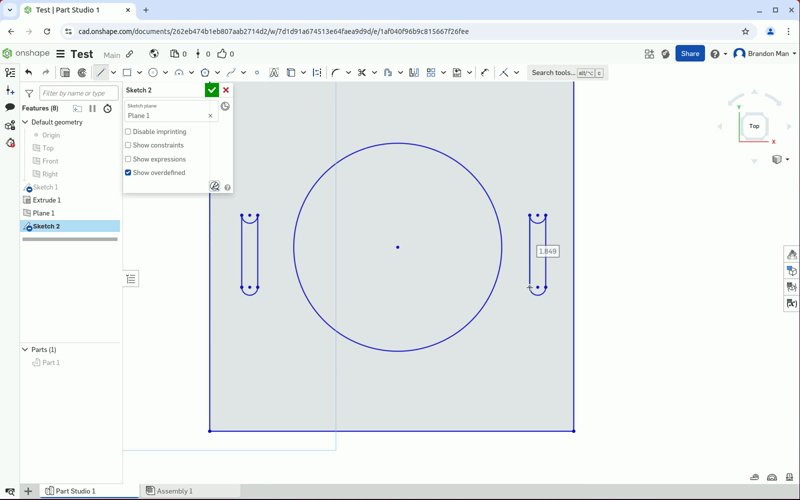
scroll(-6)
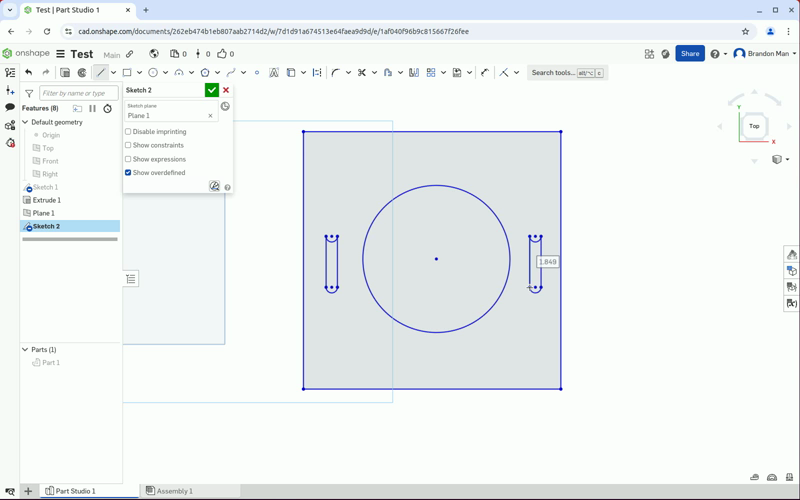
scroll(-6)
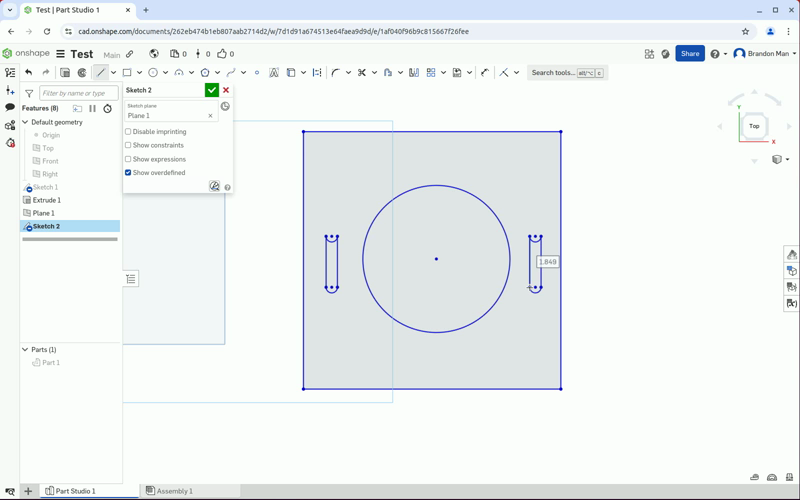
scroll(-6)
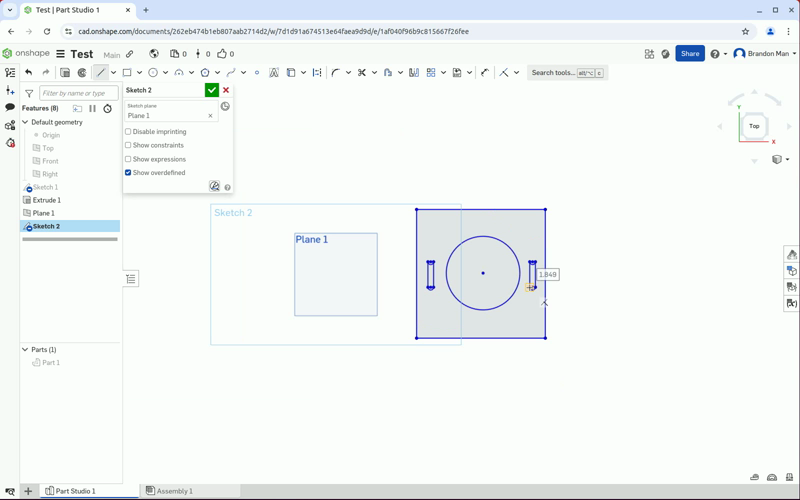
scroll(-6)
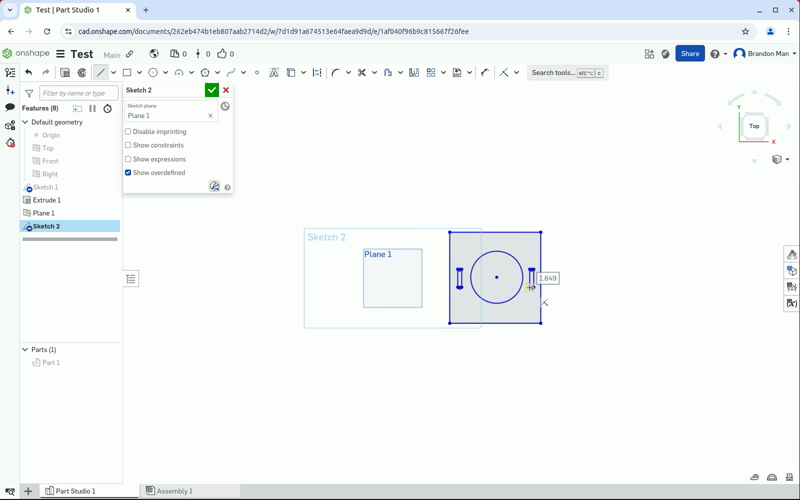
scroll(-6)
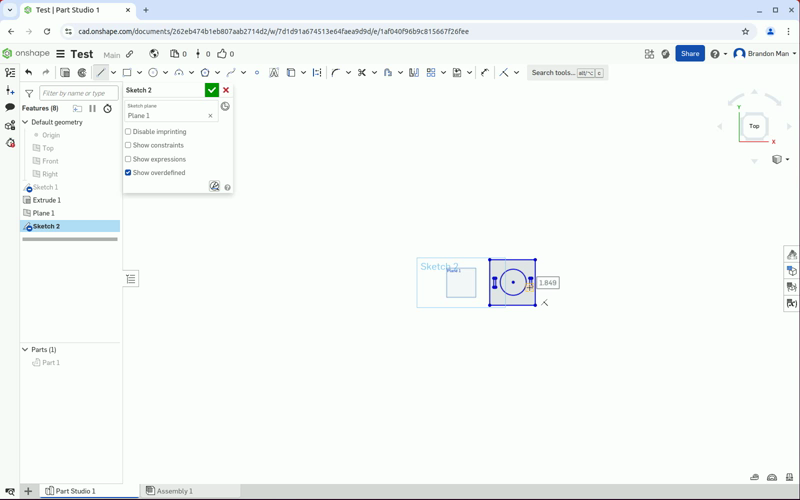
key(esc)
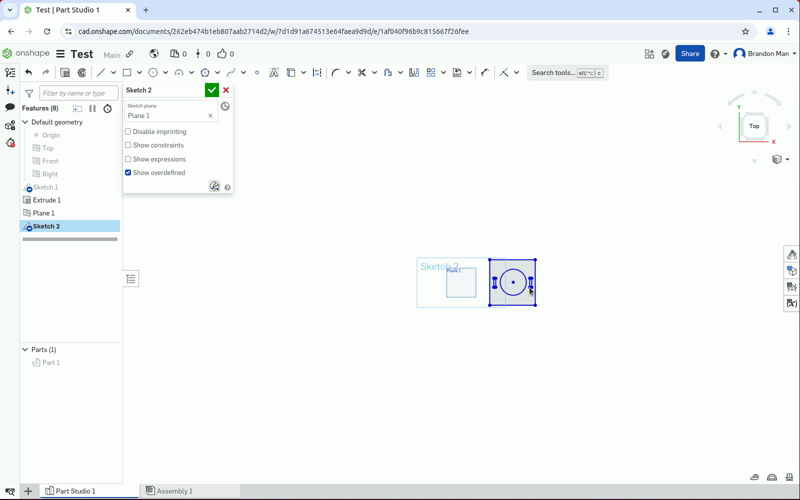
mouse_move(529, 289)
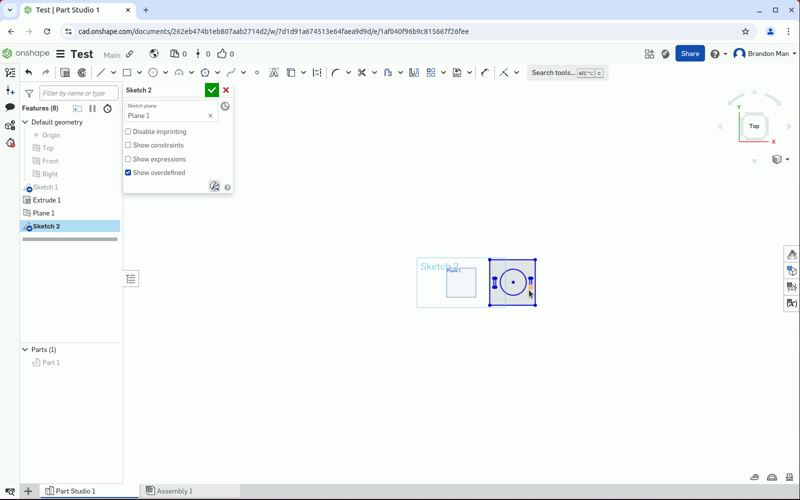
scroll(6)
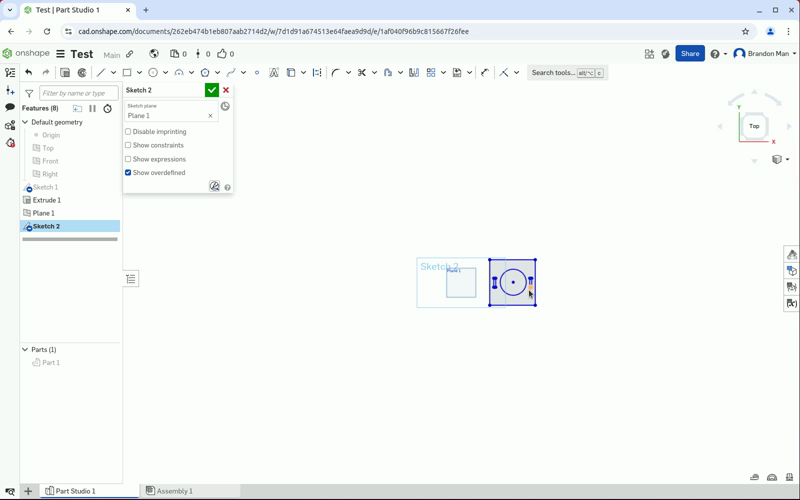
scroll(6)
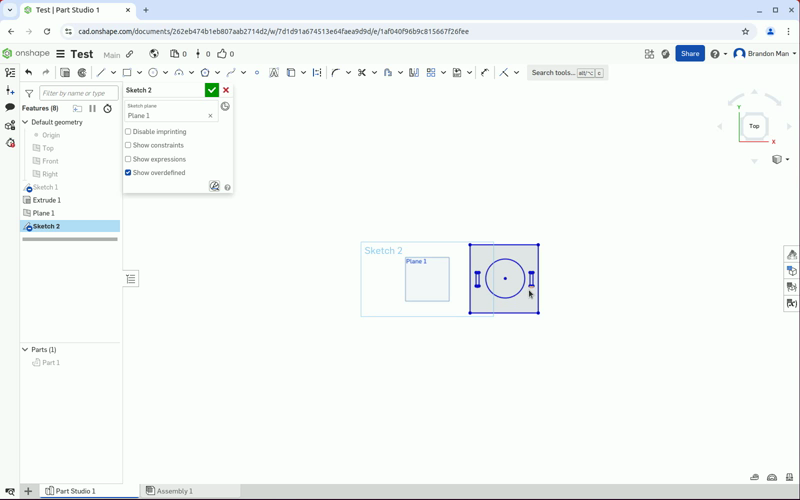
scroll(6)
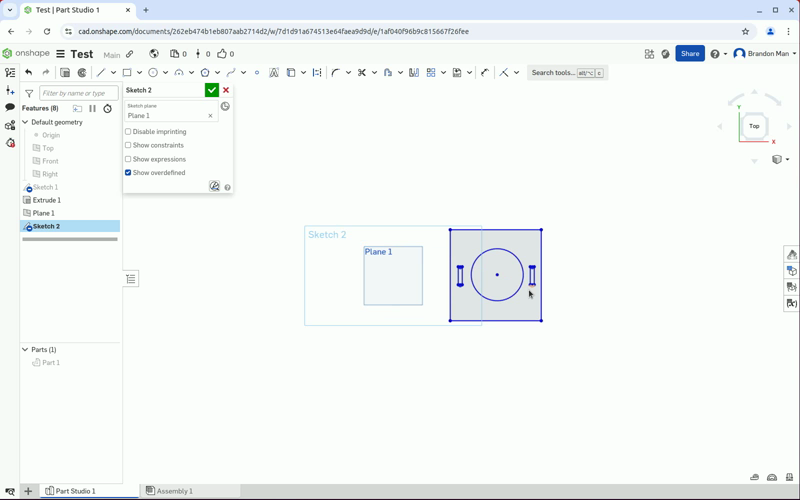
scroll(6)
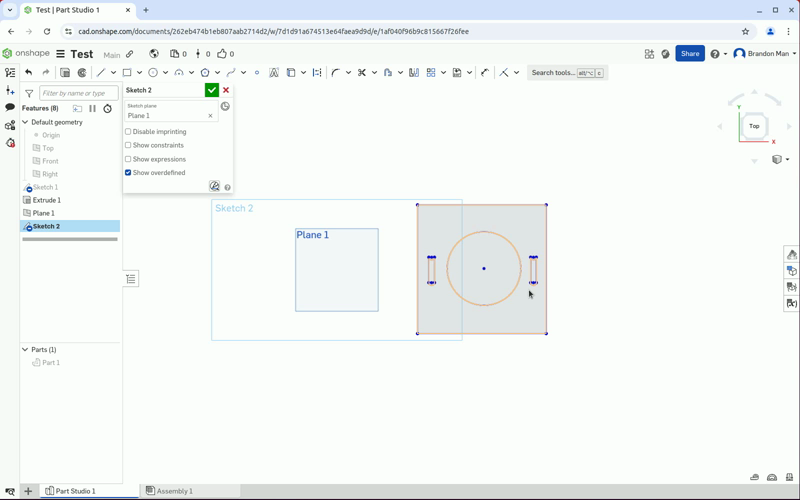
scroll(6)
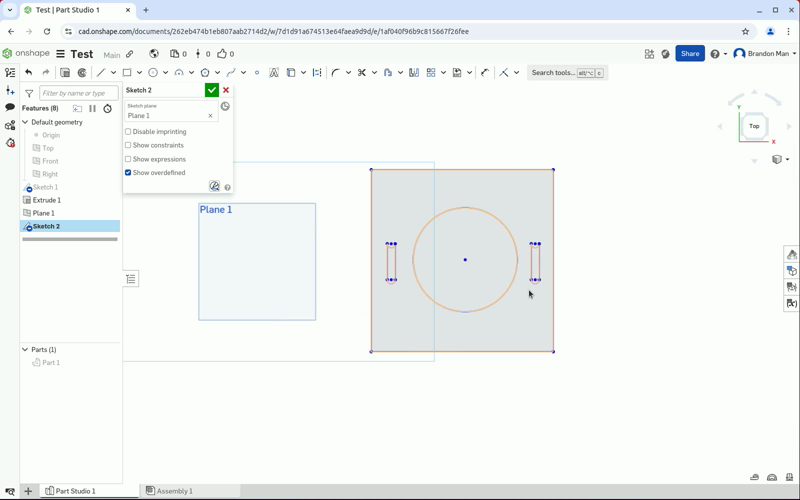
scroll(6)
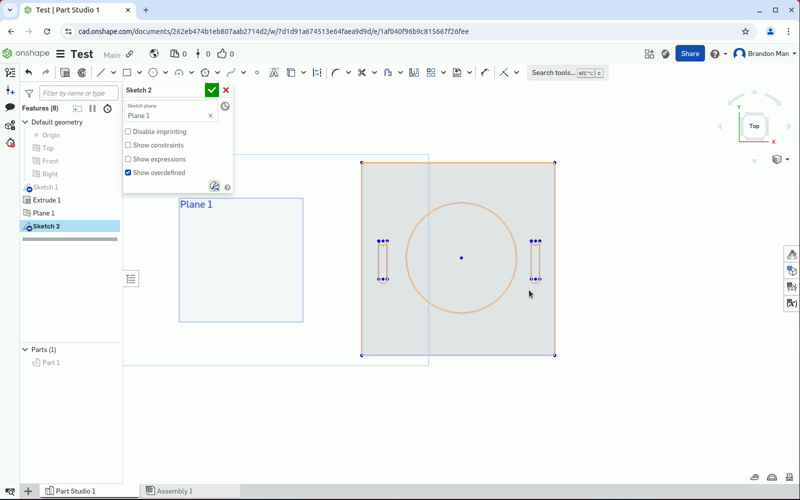
scroll(6)
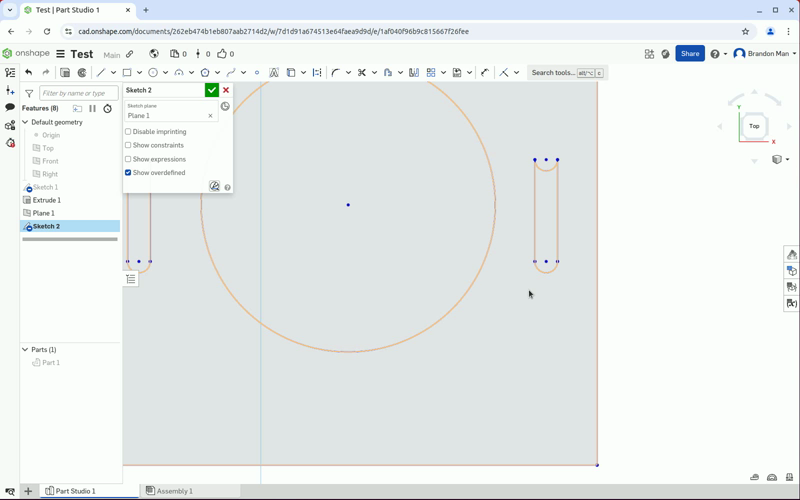
click(529, 289)
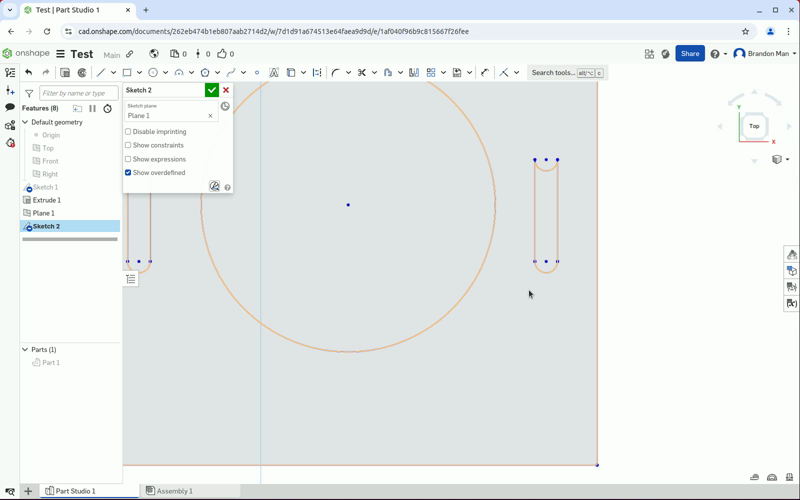
scroll(-6)
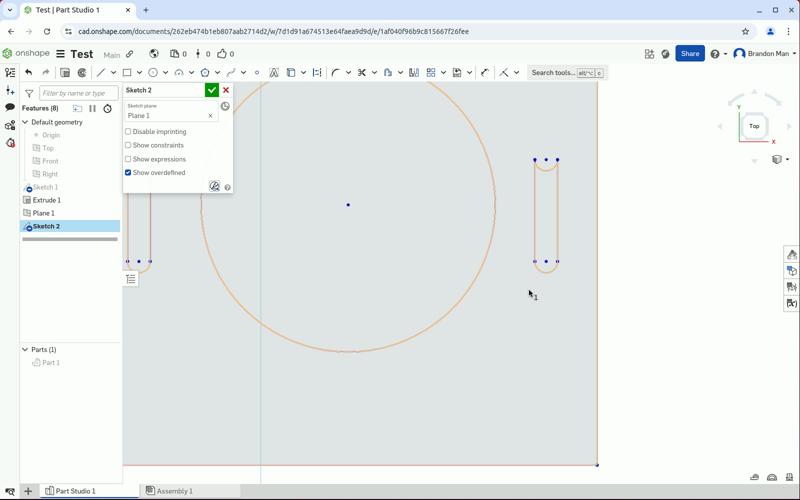
scroll(-6)
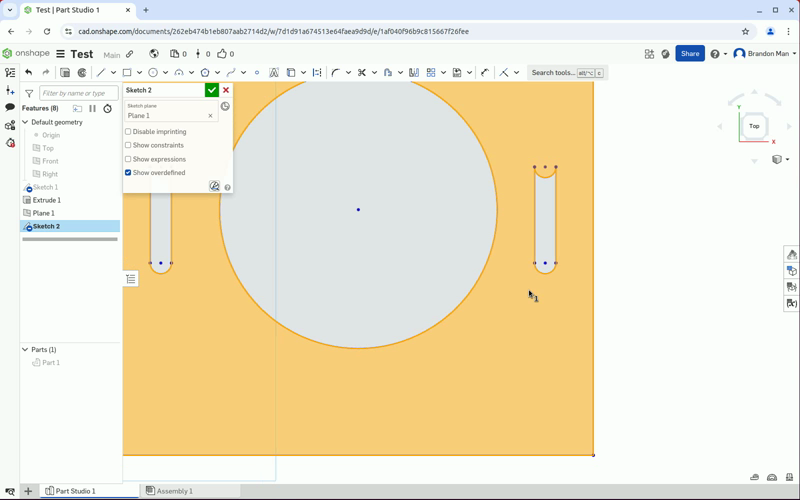
scroll(-6)
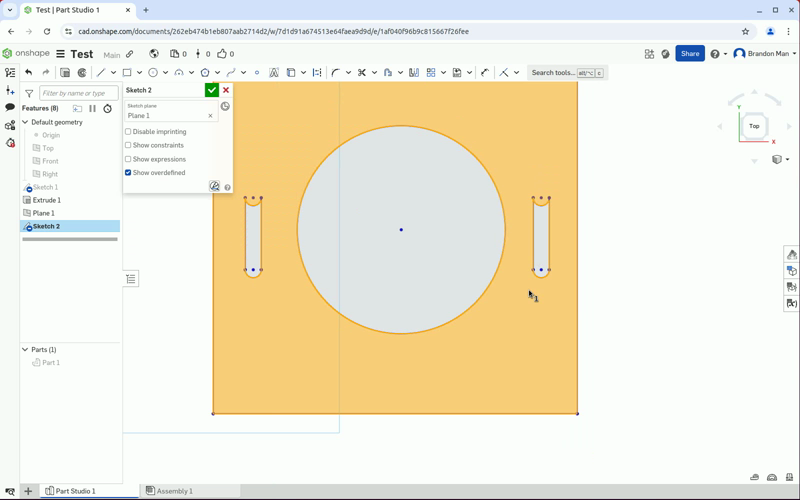
scroll(-6)
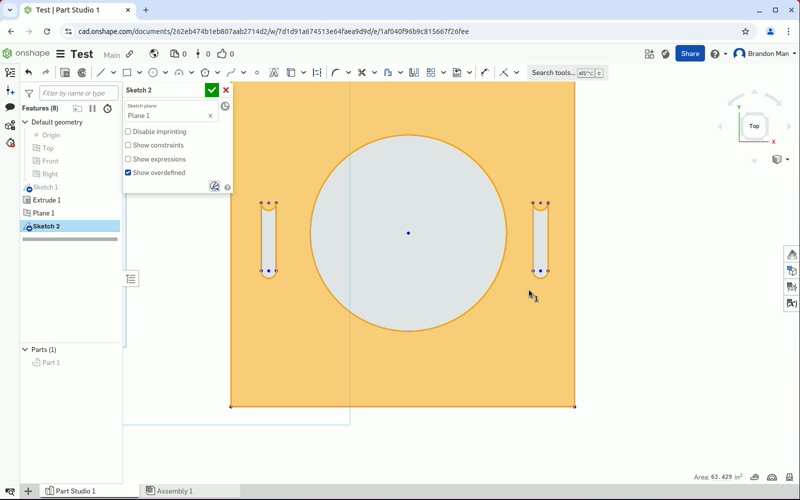
scroll(-6)
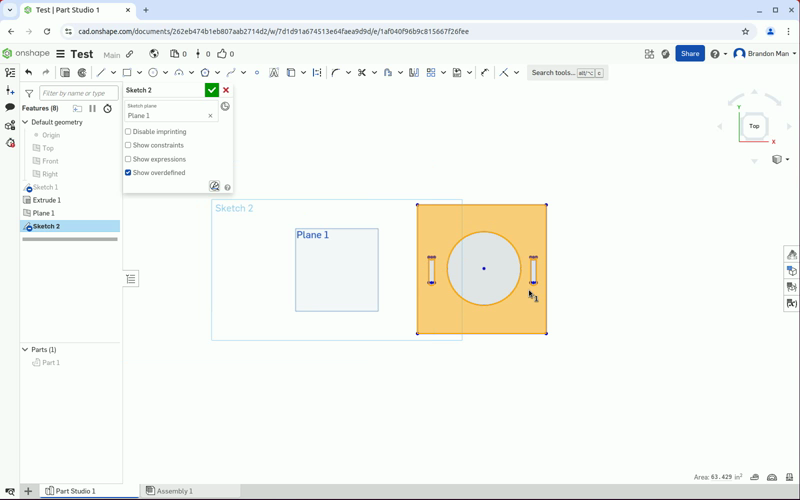
scroll(-6)
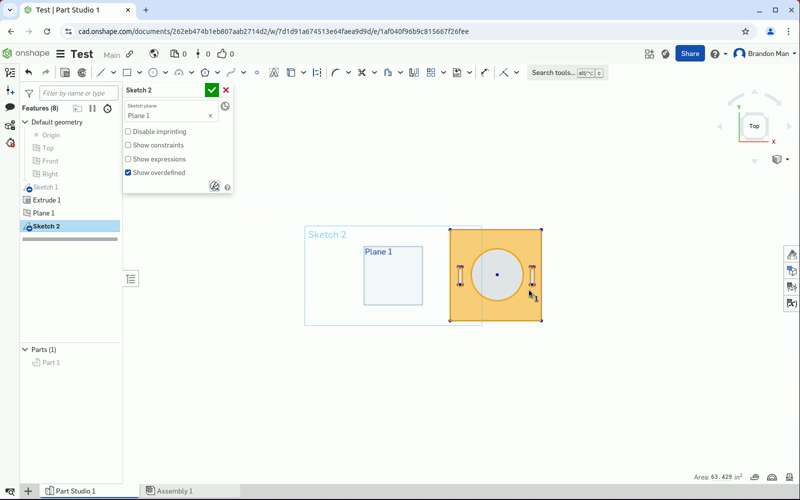
scroll(-6)
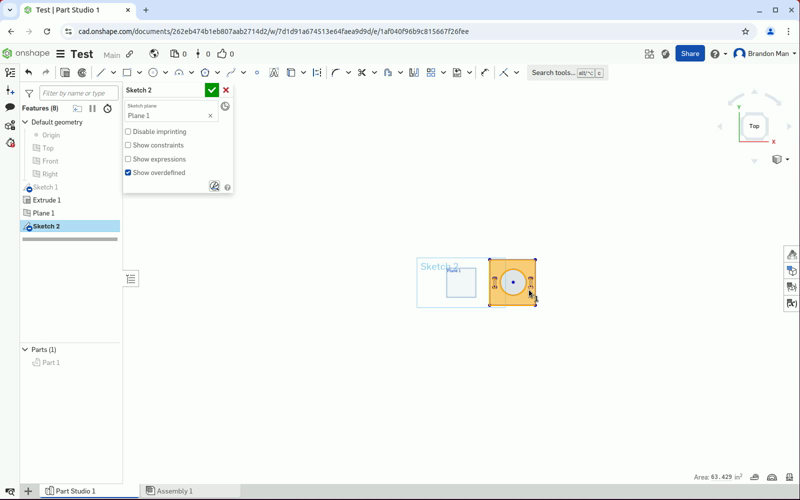
mouse_move(73, 352)
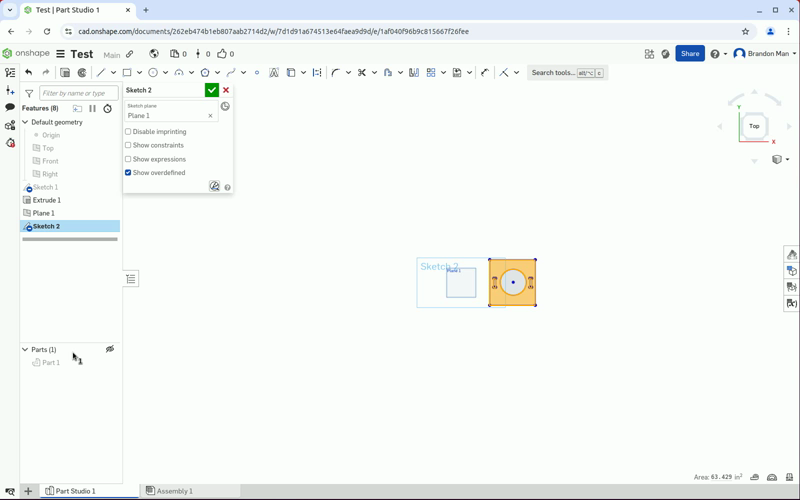
key(shift+y)
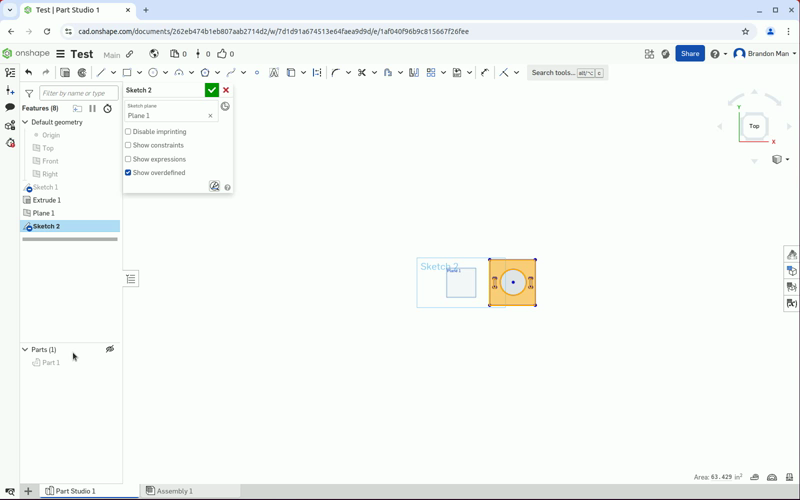
key(shift+e)
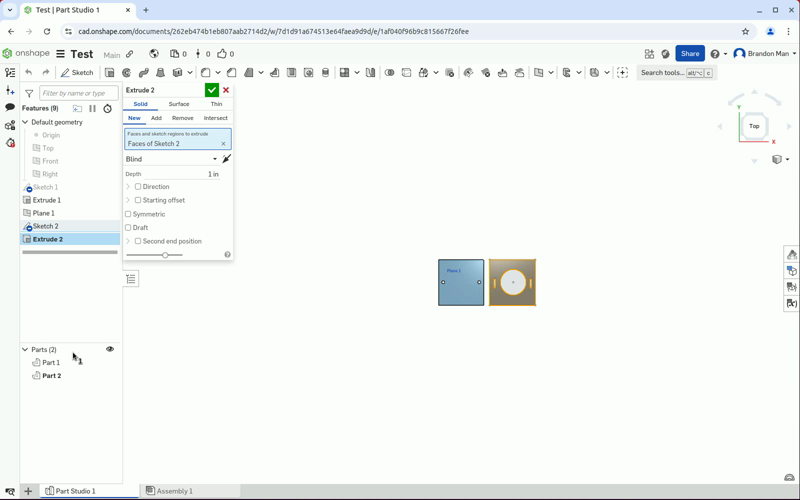
mouse_move(143, 106)
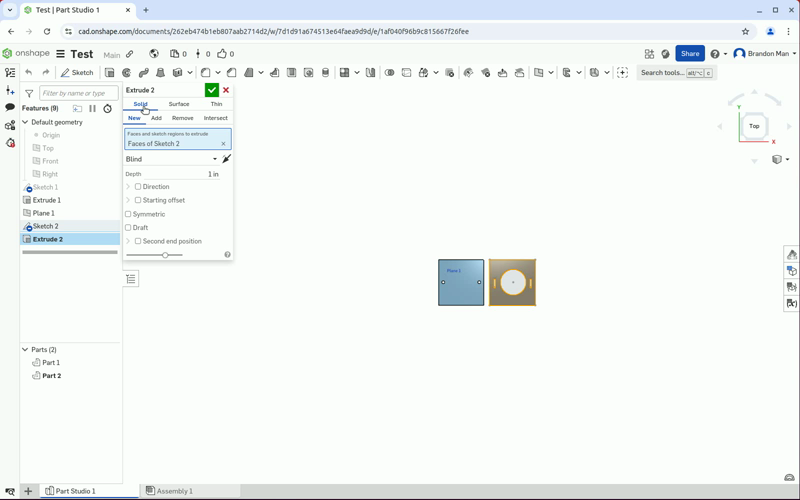
click(143, 106)
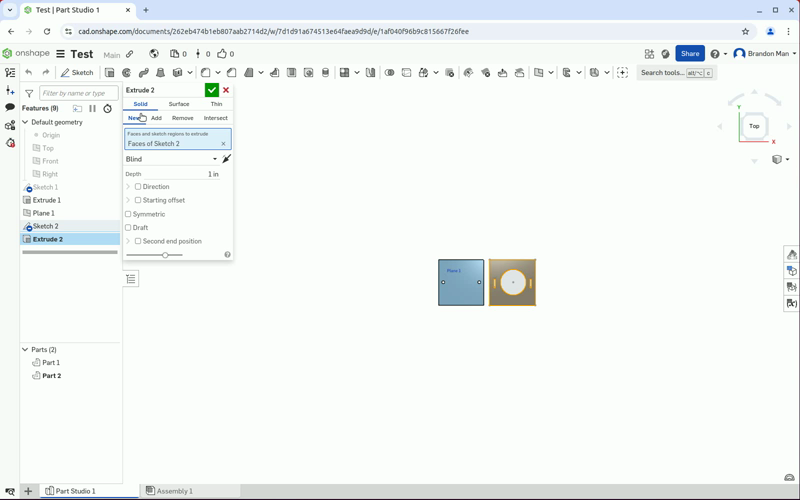
mouse_move(137, 120)
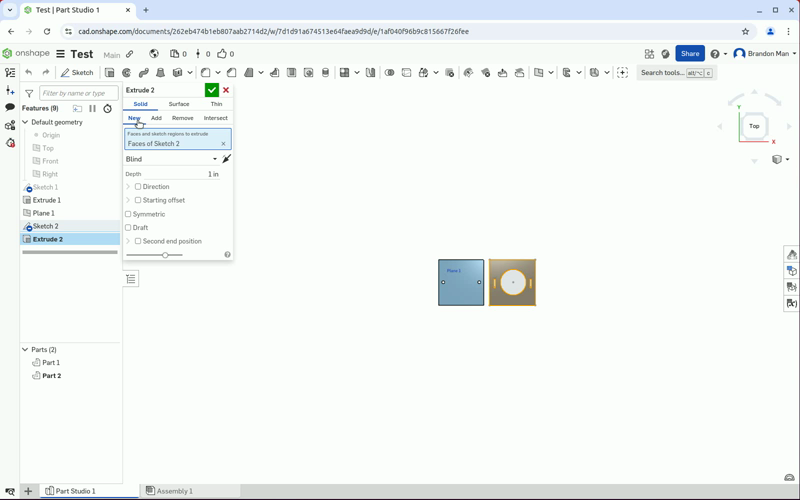
click(137, 120)
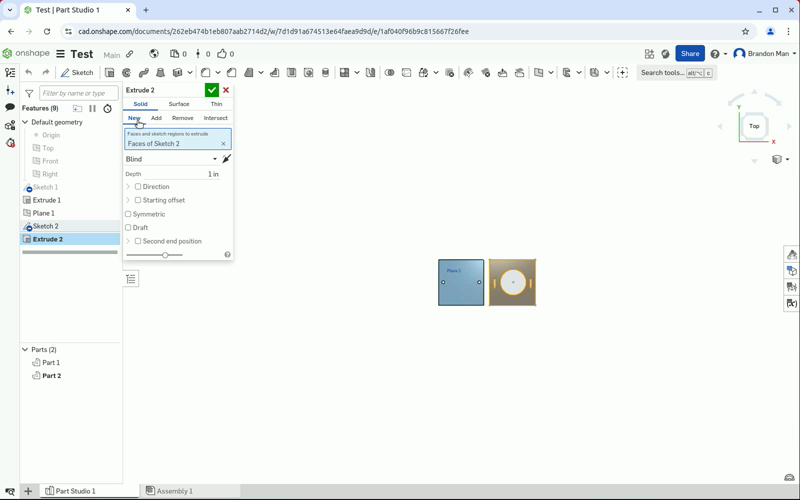
key(tab, 4)
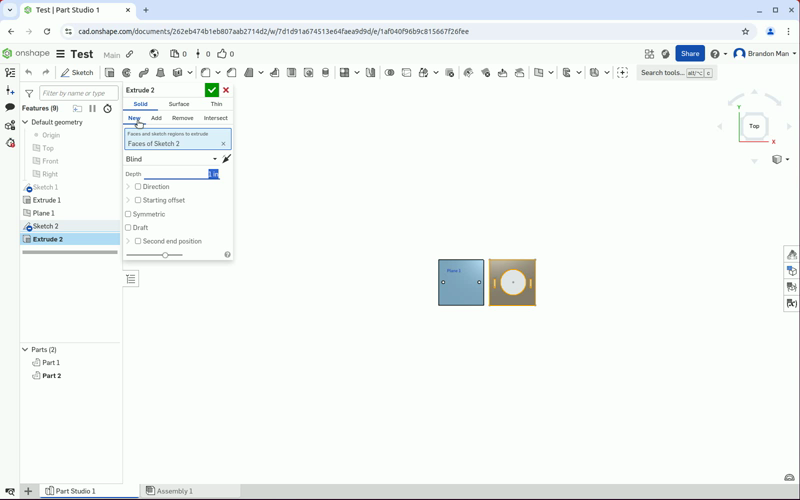
text(0.963)
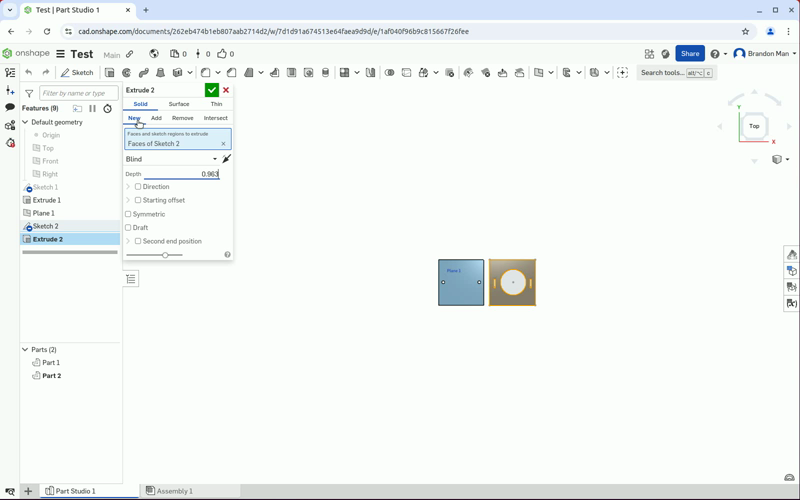
key(enter)
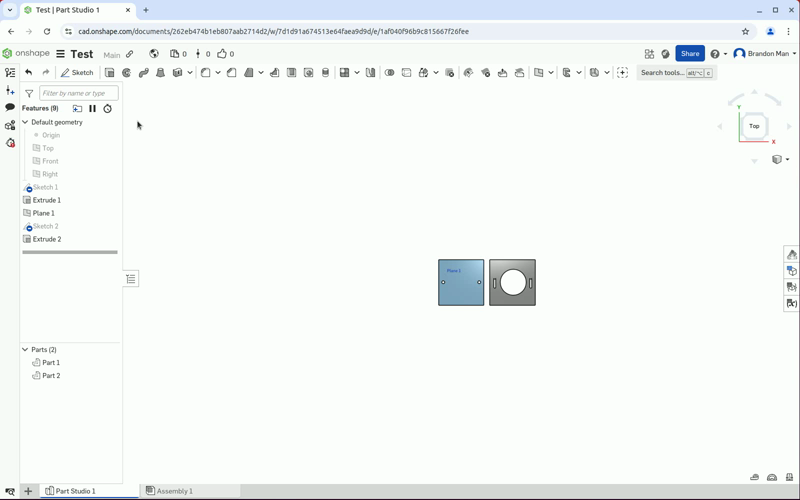
key(shift+h)
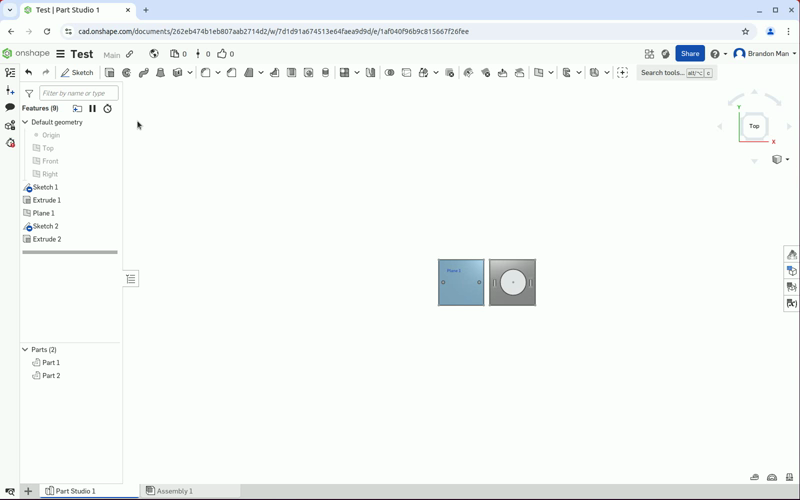
key(shift+h)
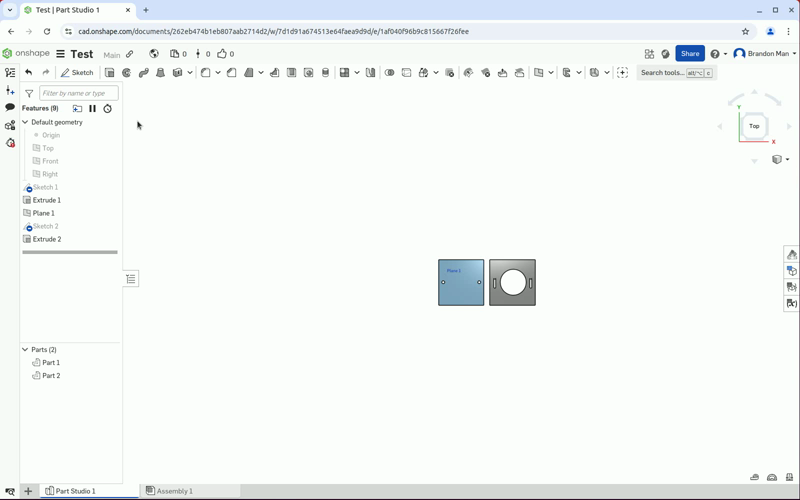
mouse_move(73, 189)
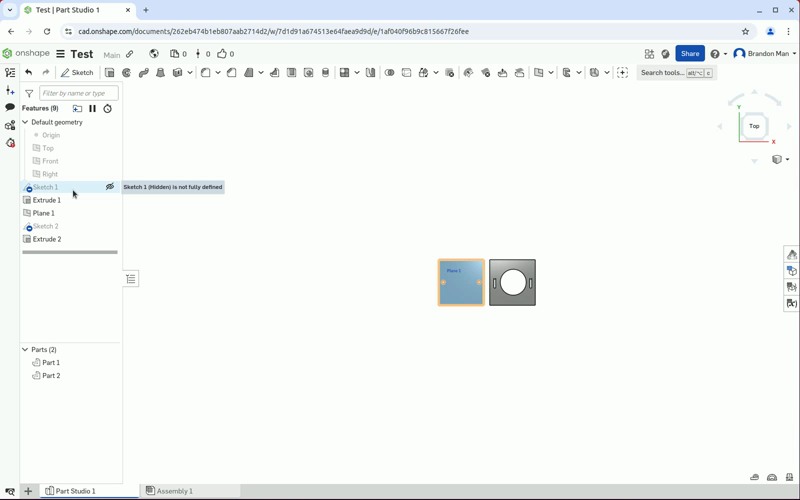
click(73, 189)
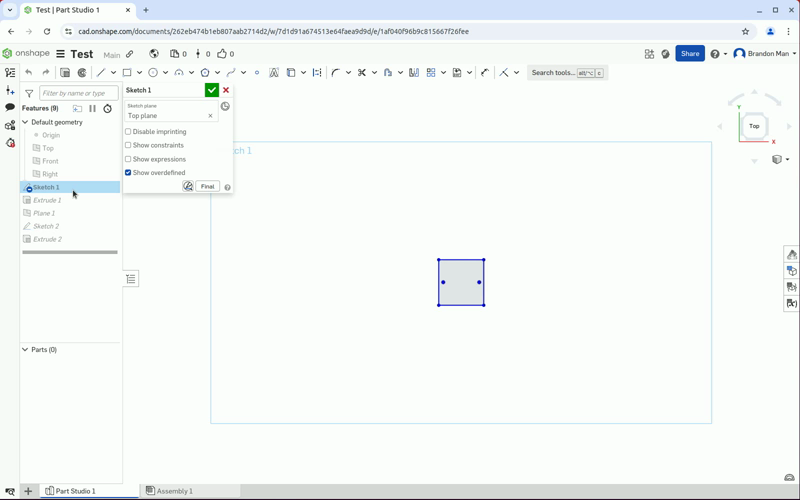
mouse_move(229, 92)
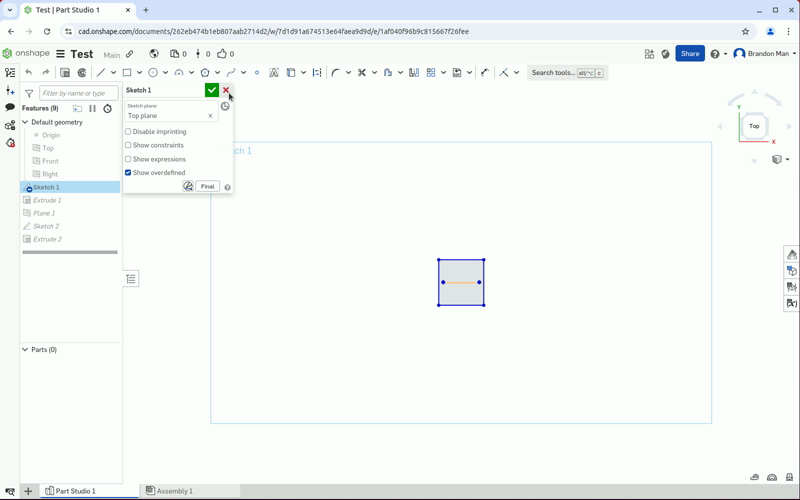
click(229, 92)
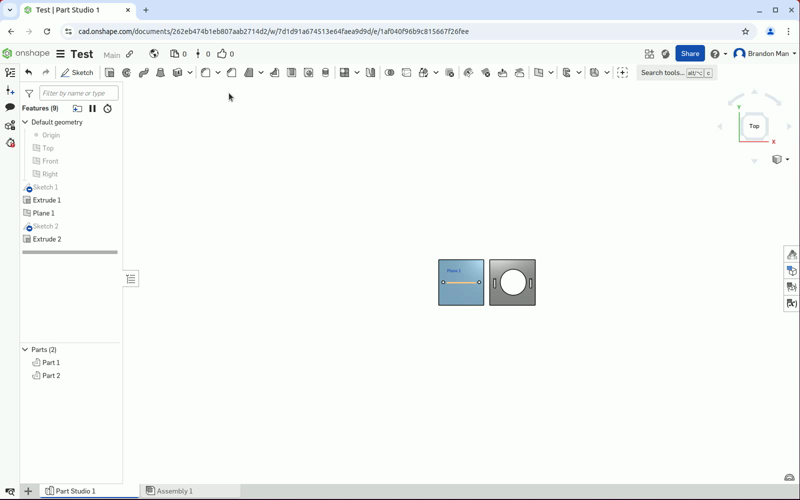
mouse_move(541, 75)
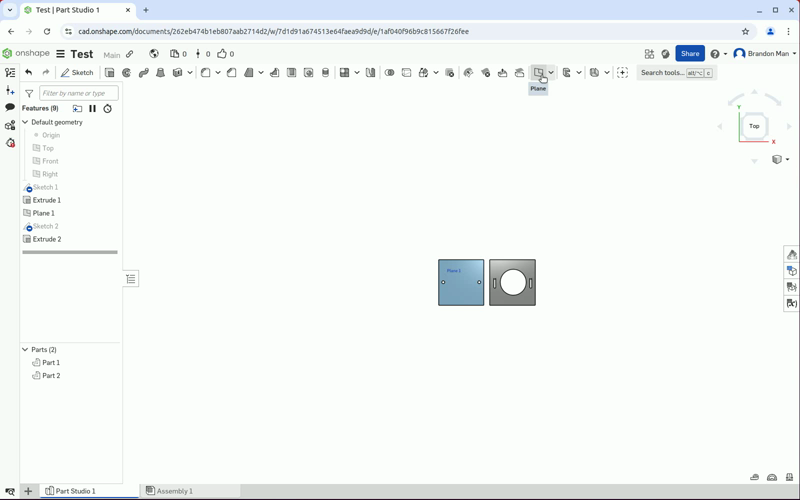
click(541, 75)
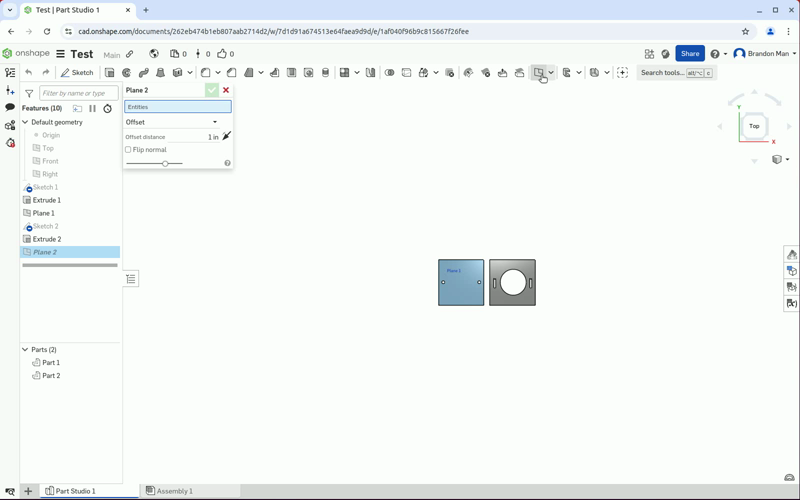
mouse_move(73, 150)
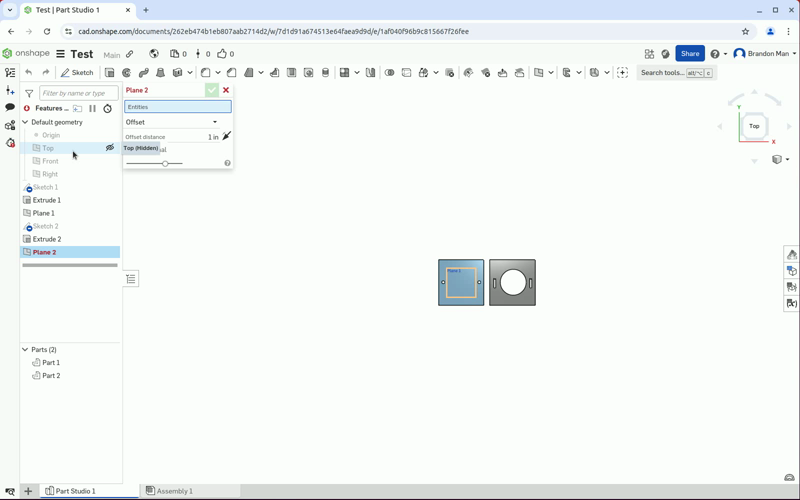
click(73, 150)
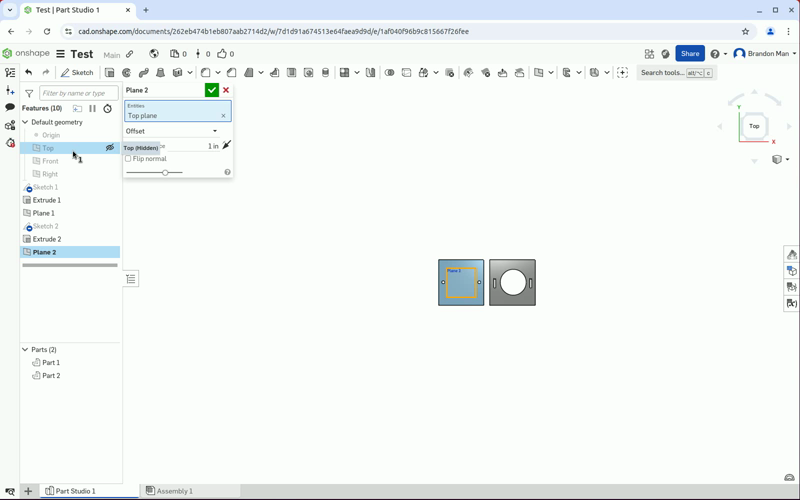
key(tab, 2)
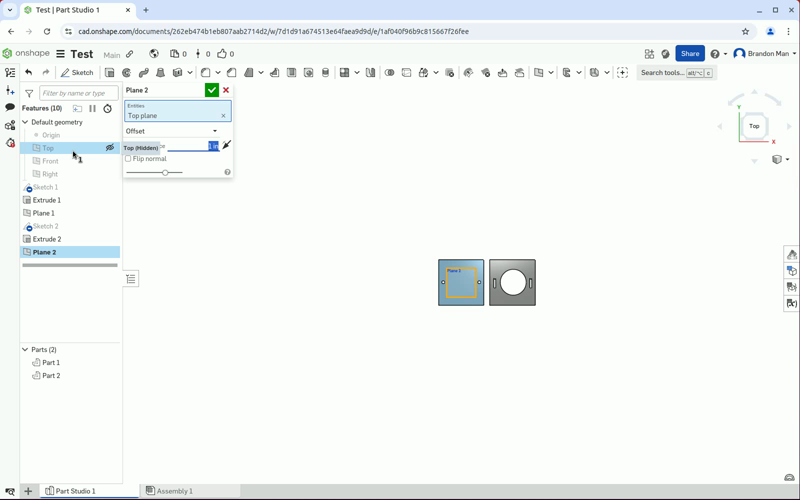
text(1.91)
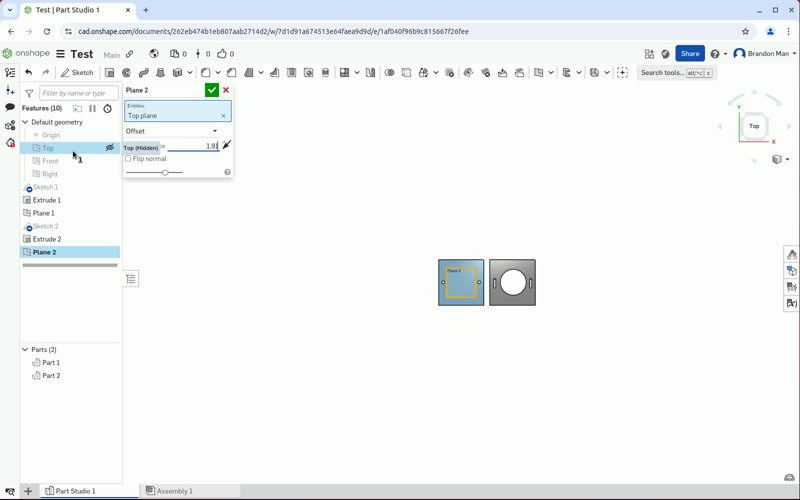
key(enter, 2)
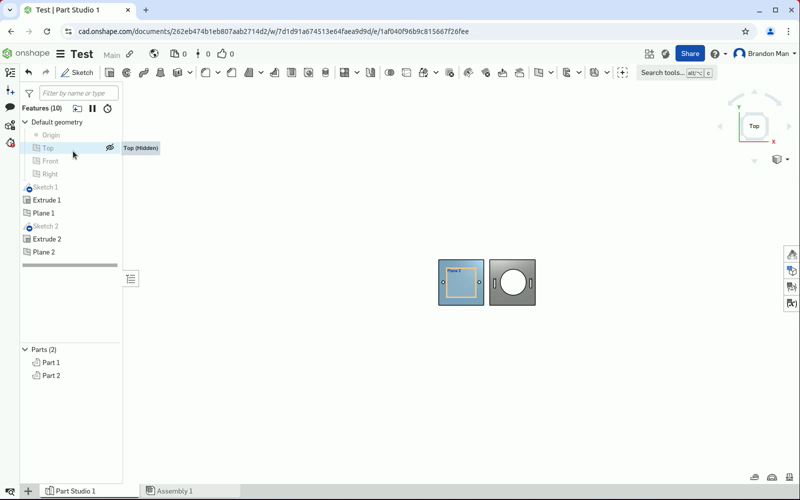
key(shift+s)
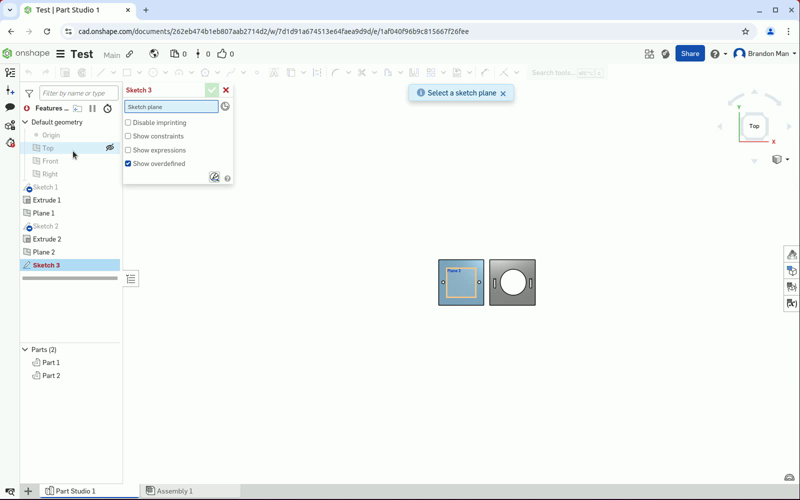
mouse_move(73, 254)
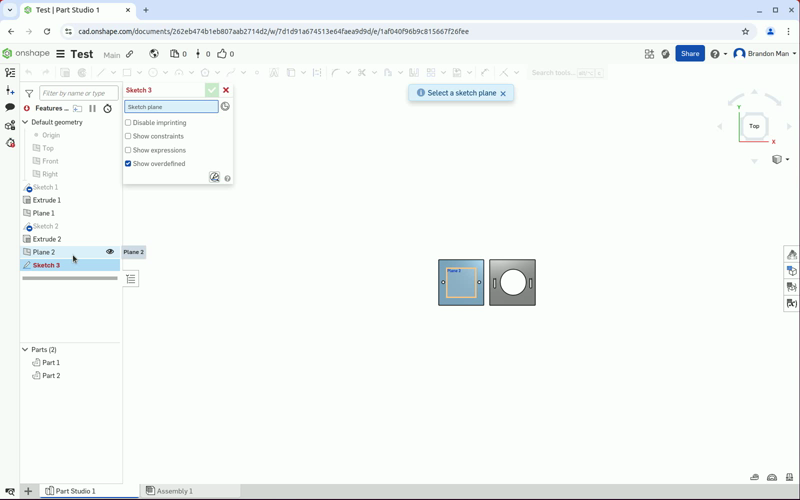
click(73, 254)
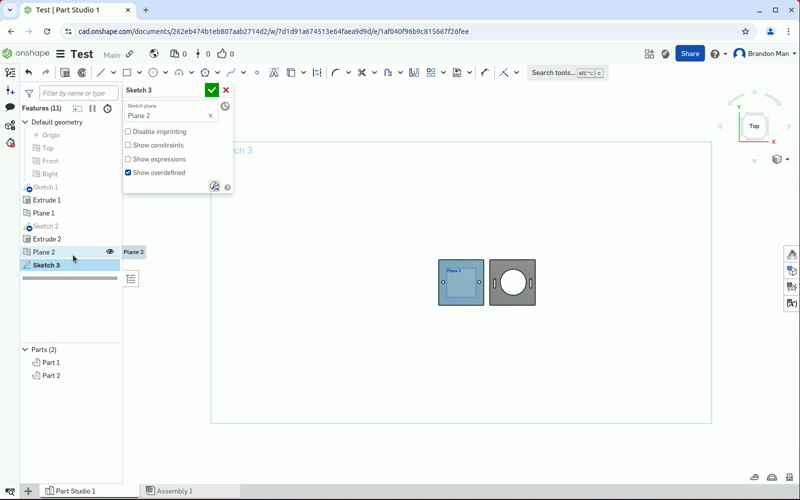
mouse_move(73, 352)
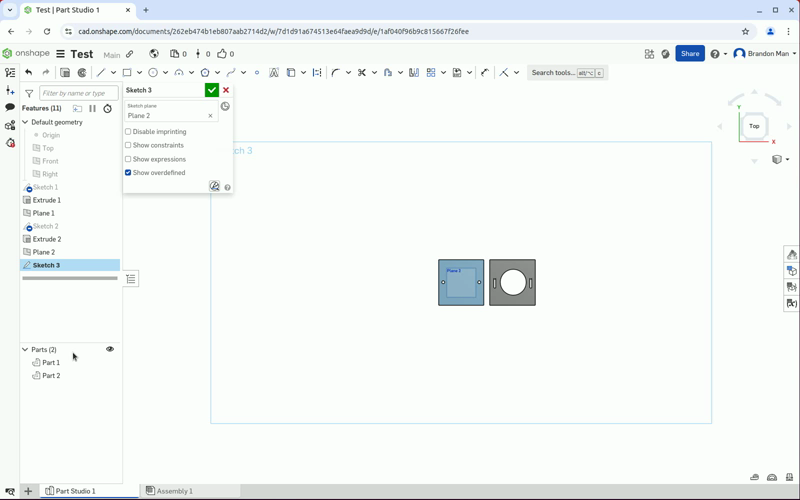
key(y)
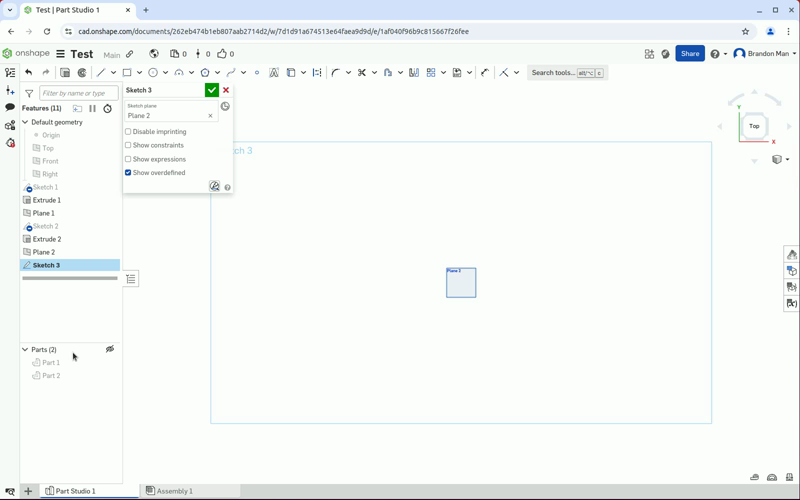
key(c)
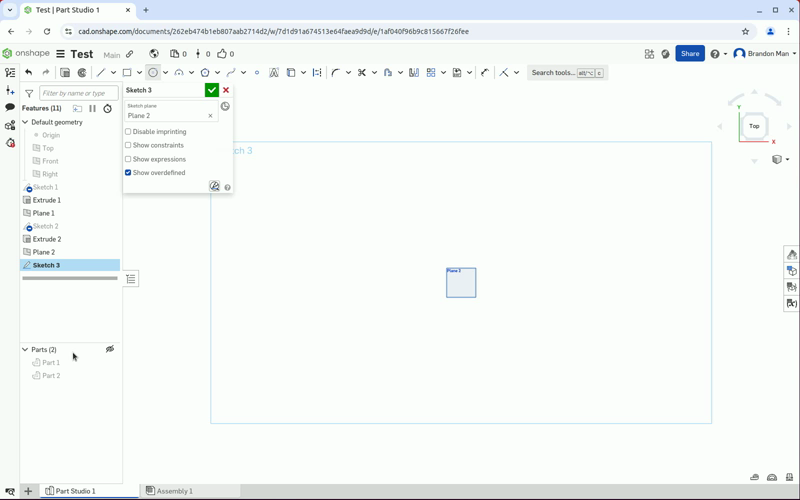
key_down(shift)
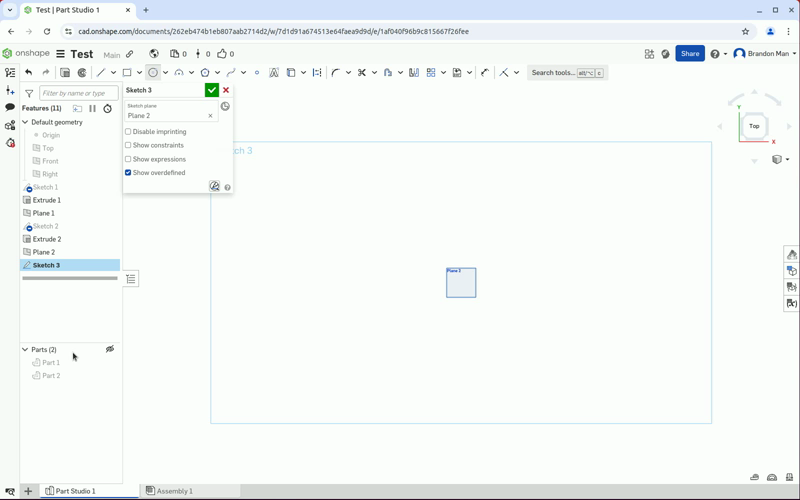
mouse_move(560, 282)
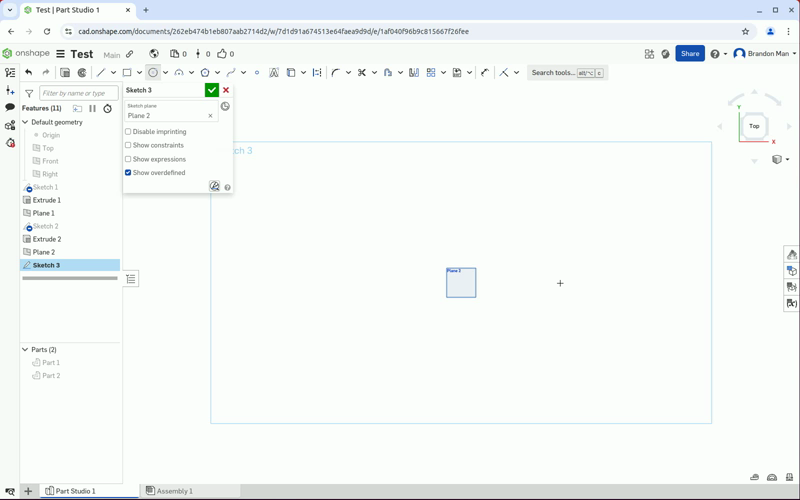
click(560, 282)
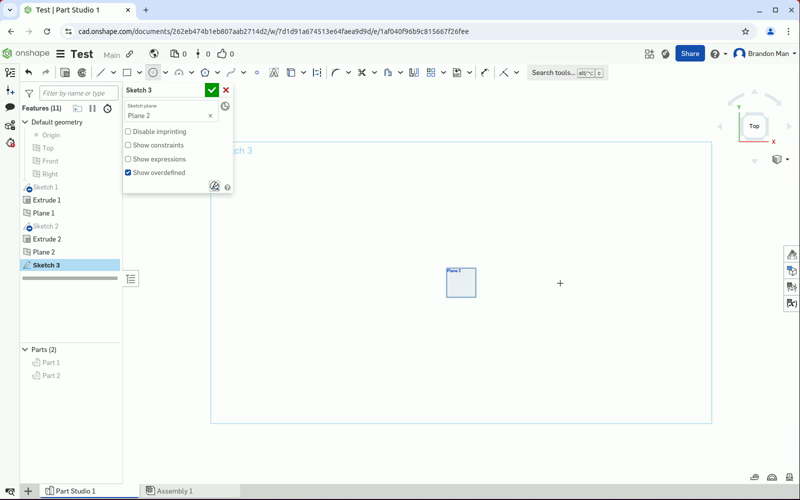
key_up(shift)
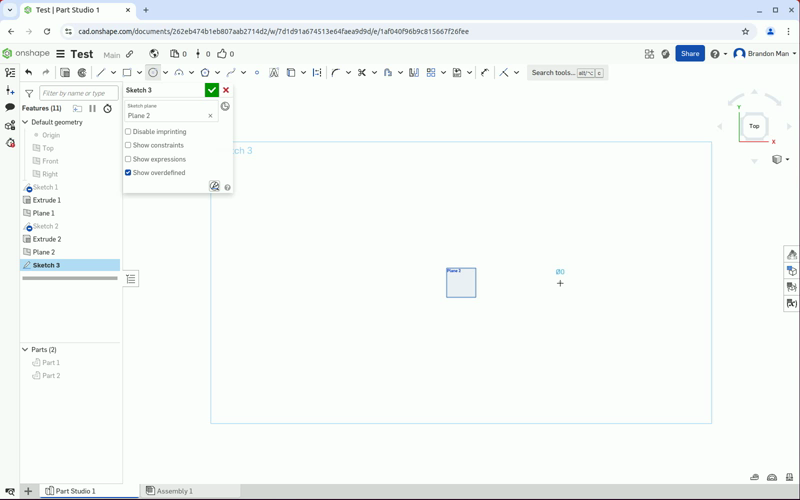
mouse_move(574, 282)
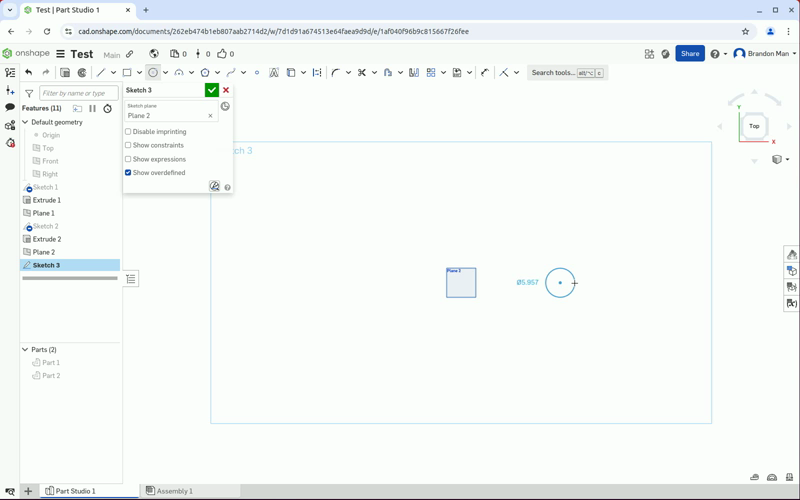
click(574, 282)
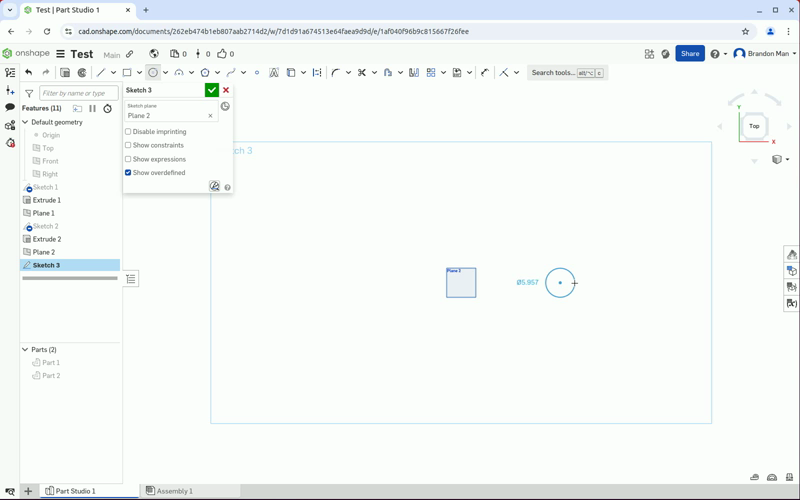
key(esc)
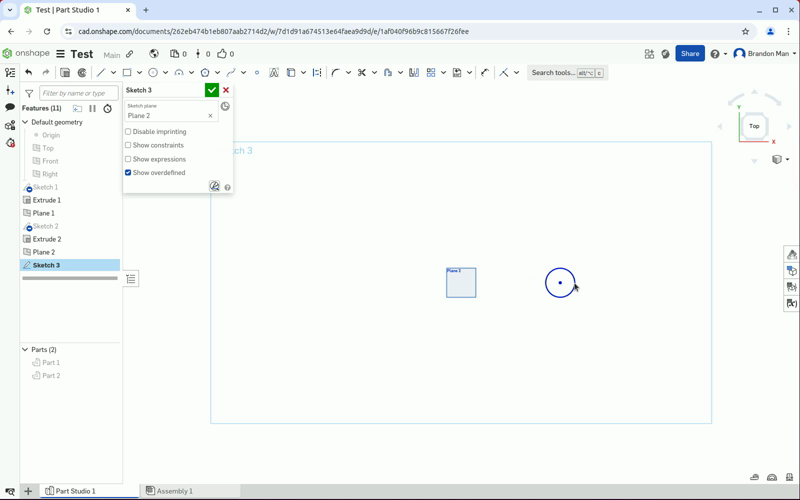
mouse_move(559, 289)
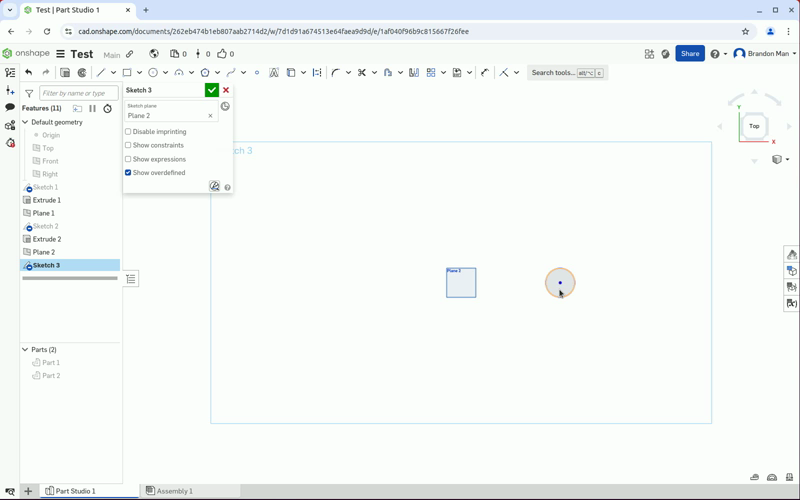
scroll(6)
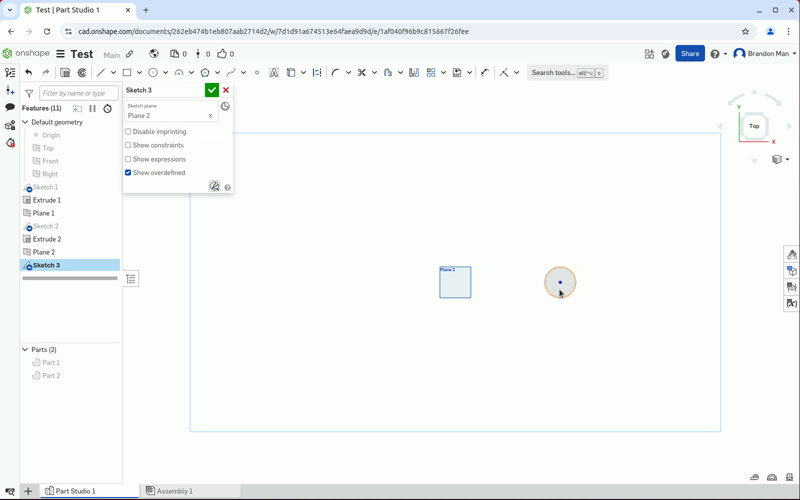
scroll(6)
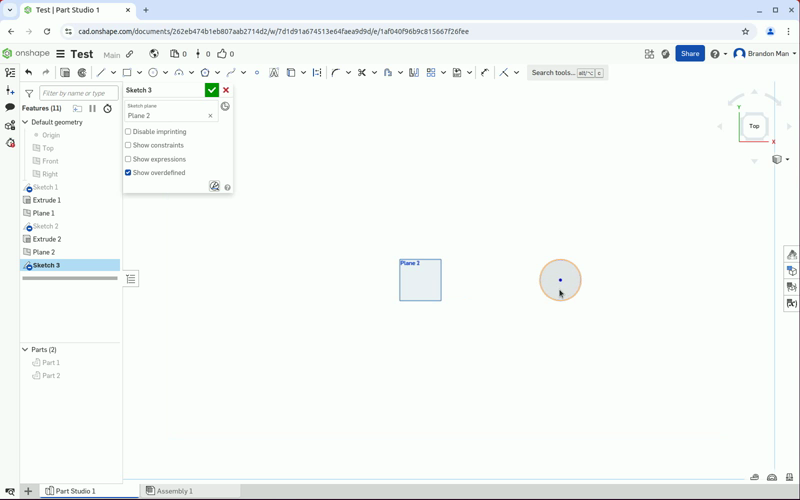
scroll(6)
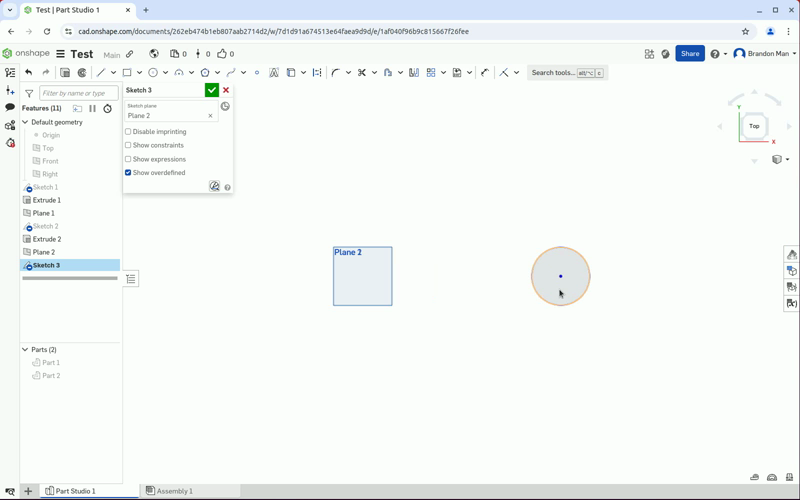
scroll(6)
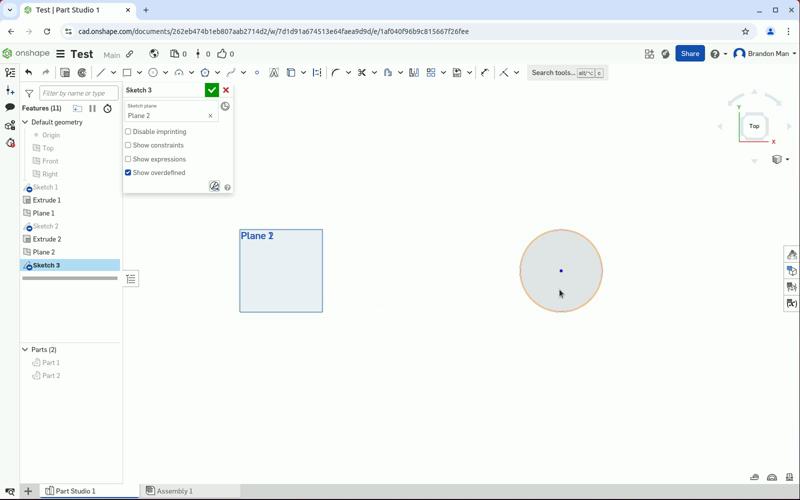
scroll(6)
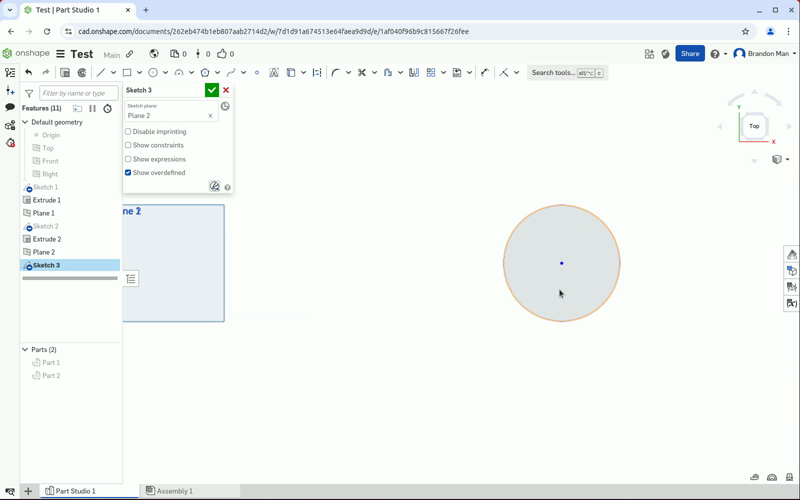
scroll(6)
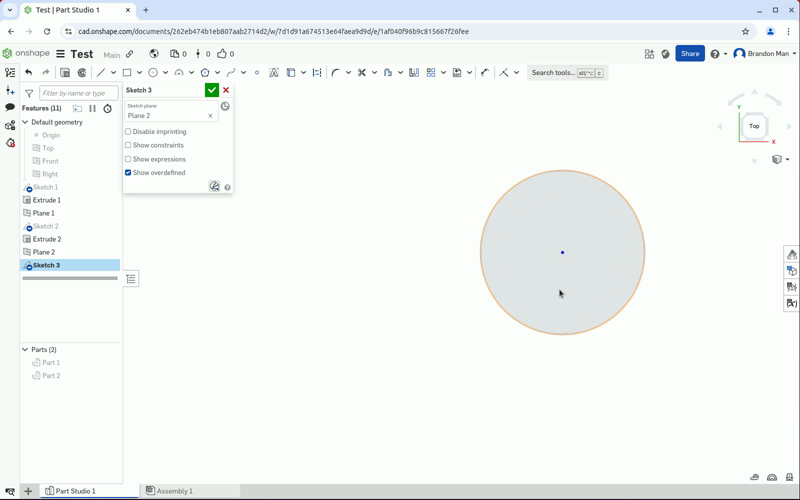
scroll(6)
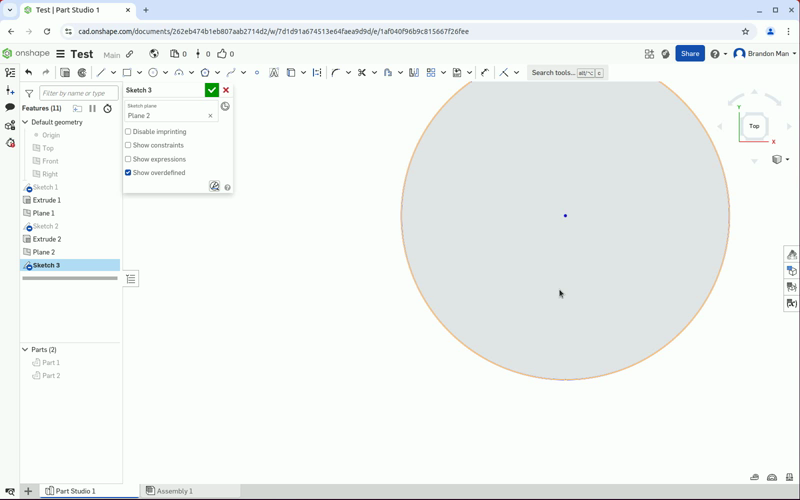
click(559, 289)
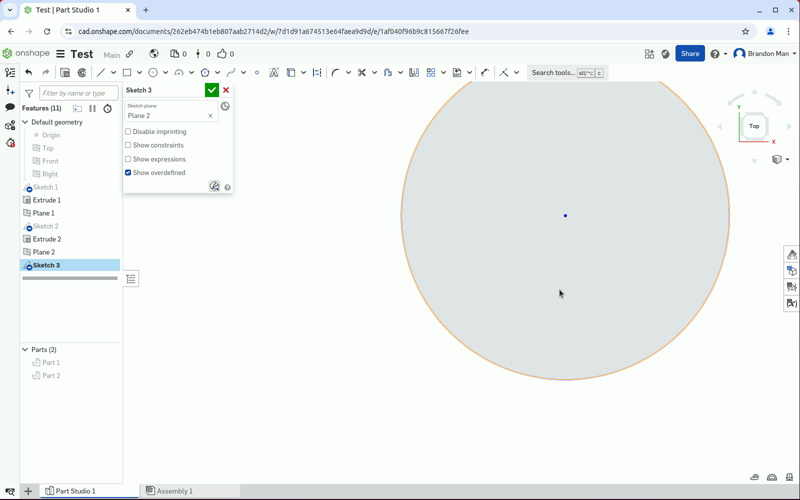
scroll(-6)
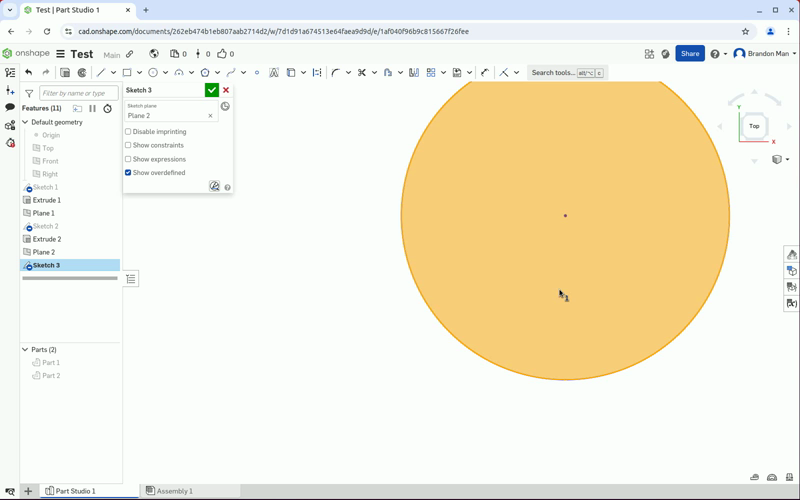
scroll(-6)
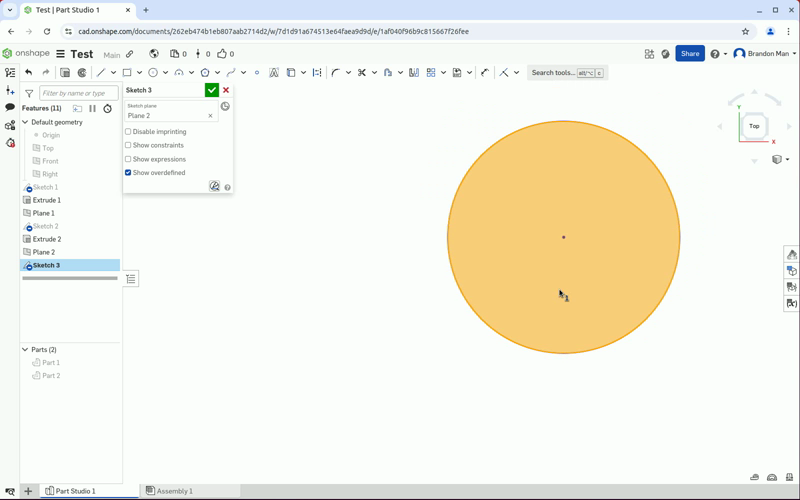
scroll(-6)
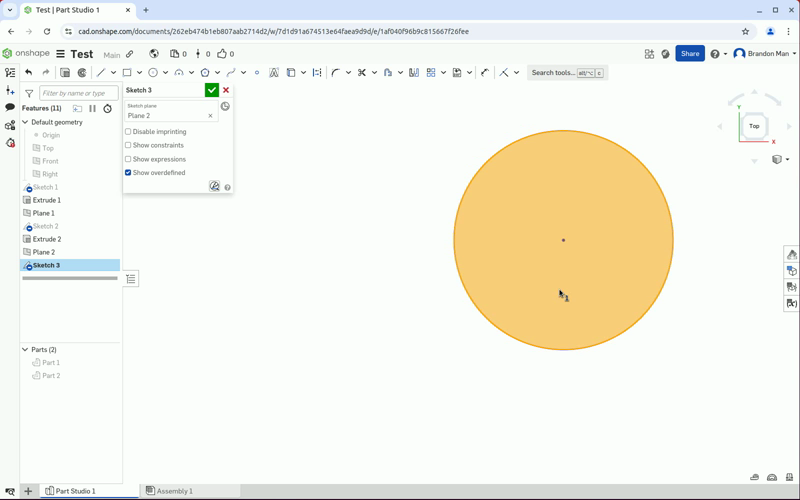
scroll(-6)
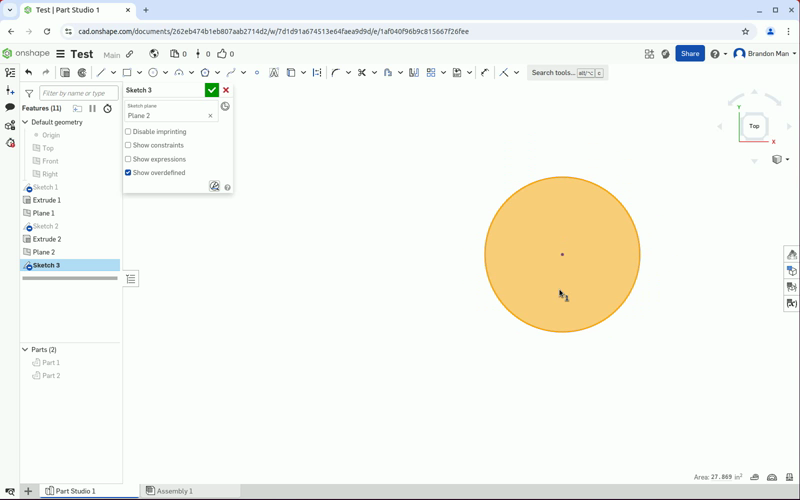
scroll(-6)
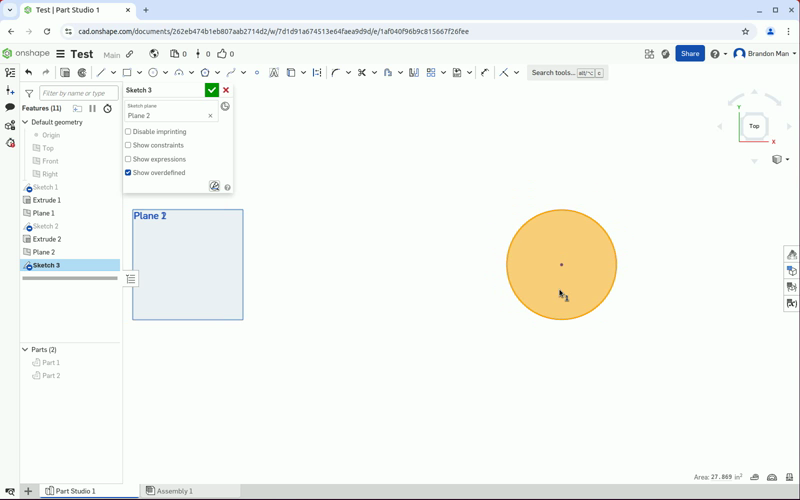
scroll(-6)
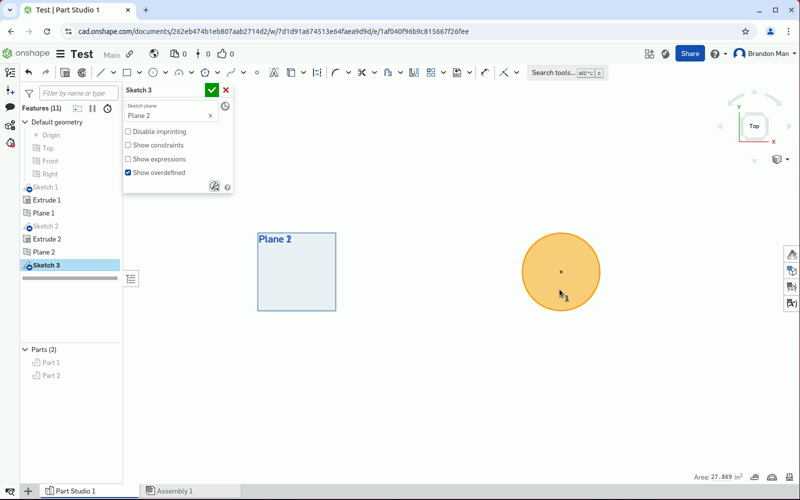
scroll(-6)
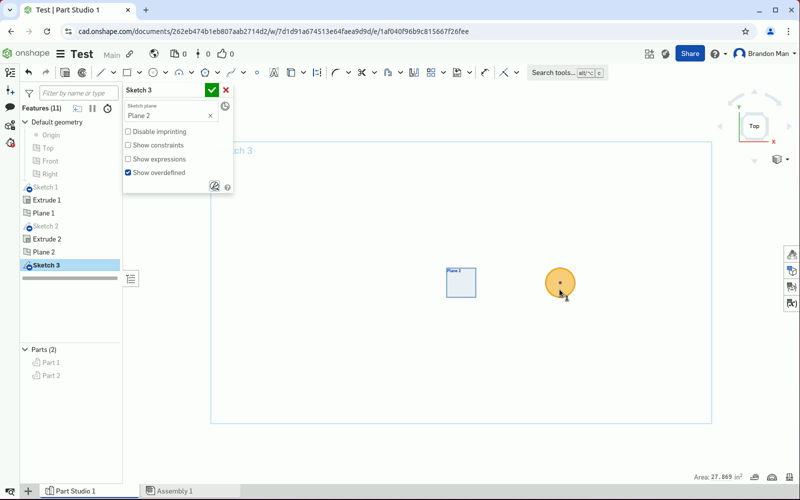
mouse_move(73, 352)
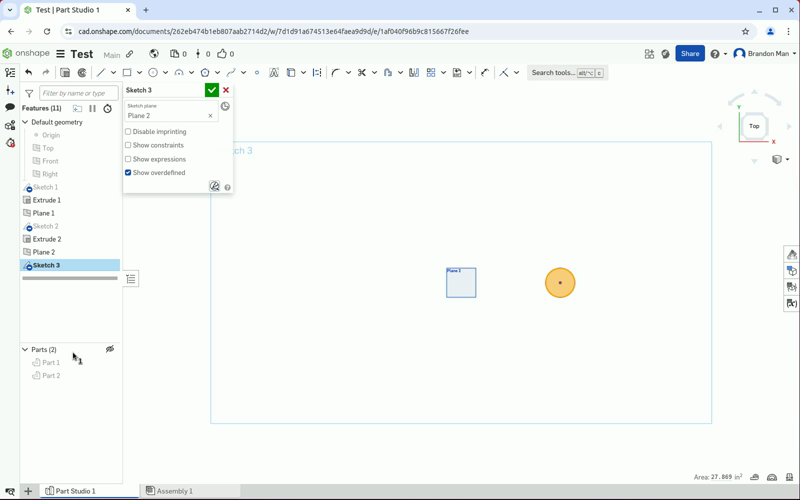
key(shift+y)
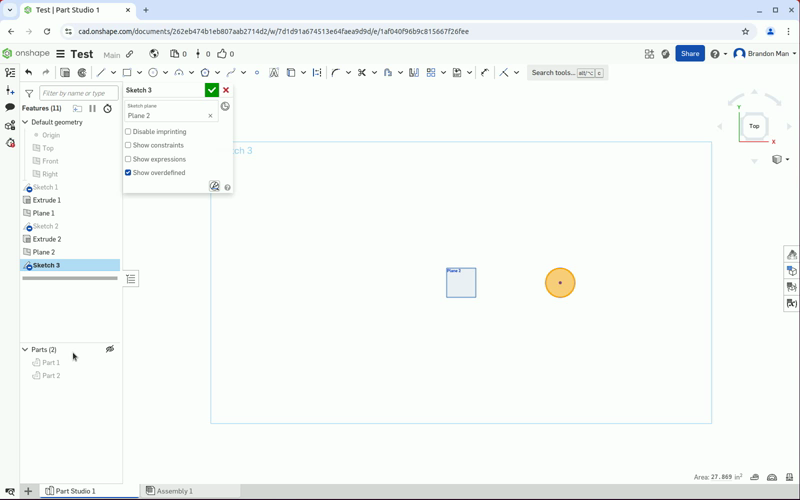
key(shift+e)
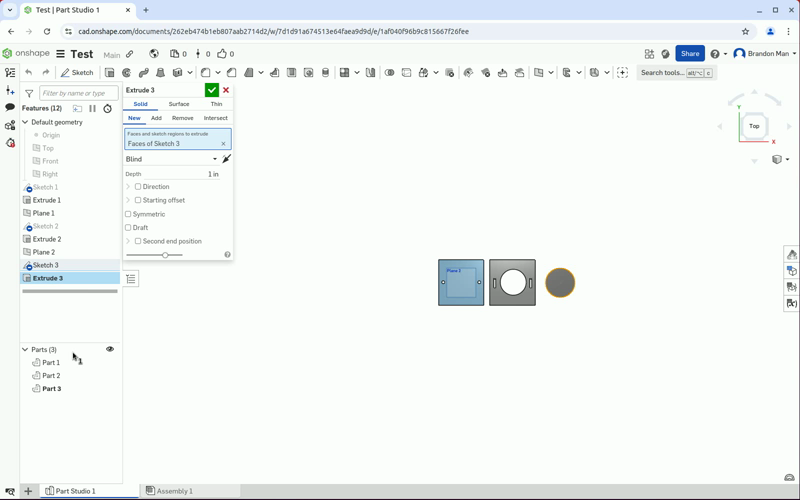
mouse_move(143, 106)
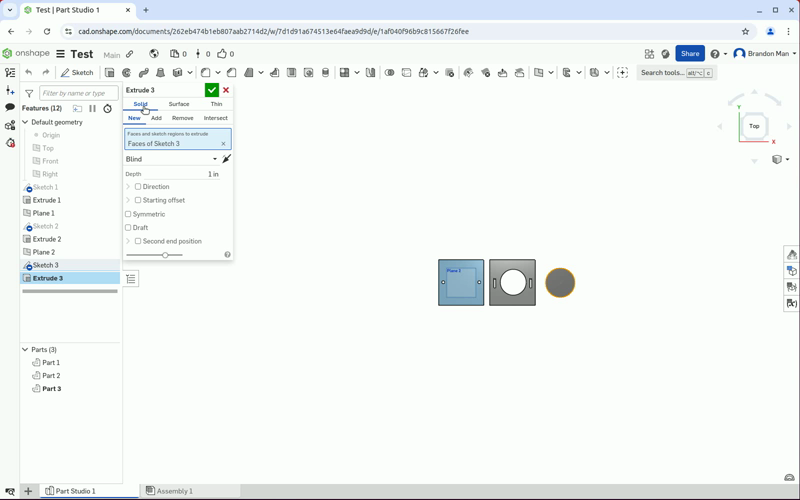
click(143, 106)
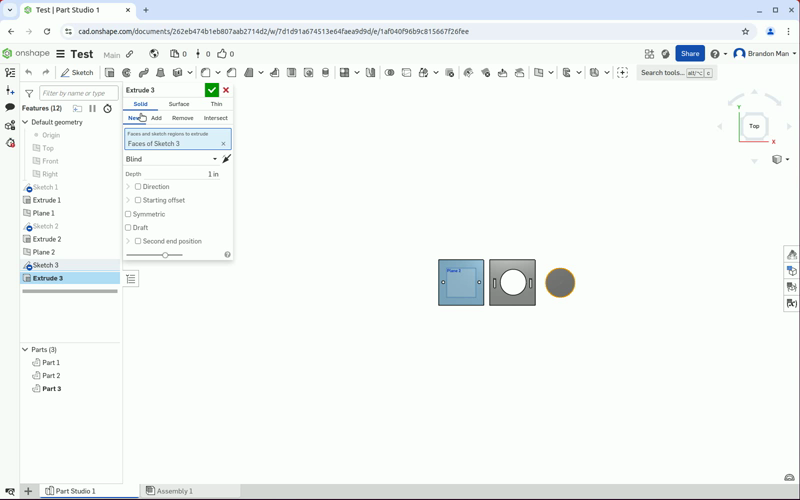
mouse_move(137, 120)
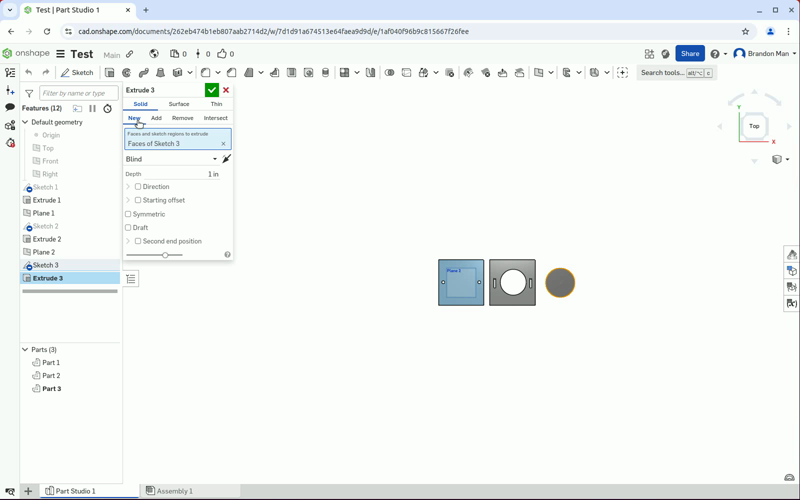
click(137, 120)
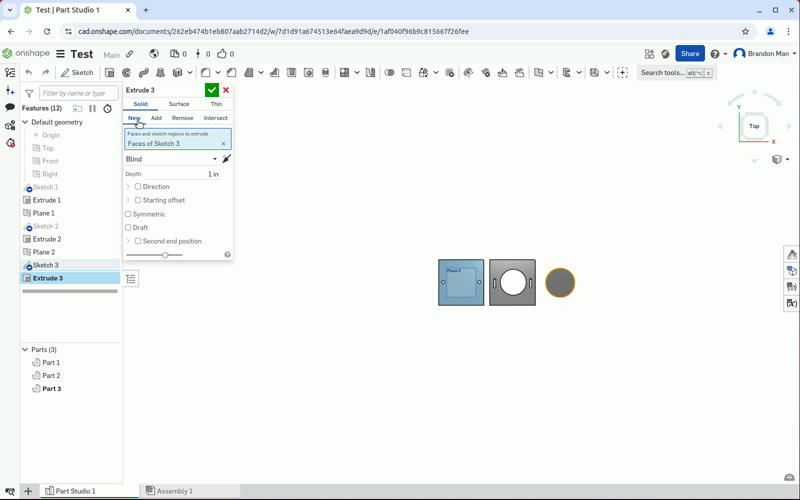
key(tab, 4)
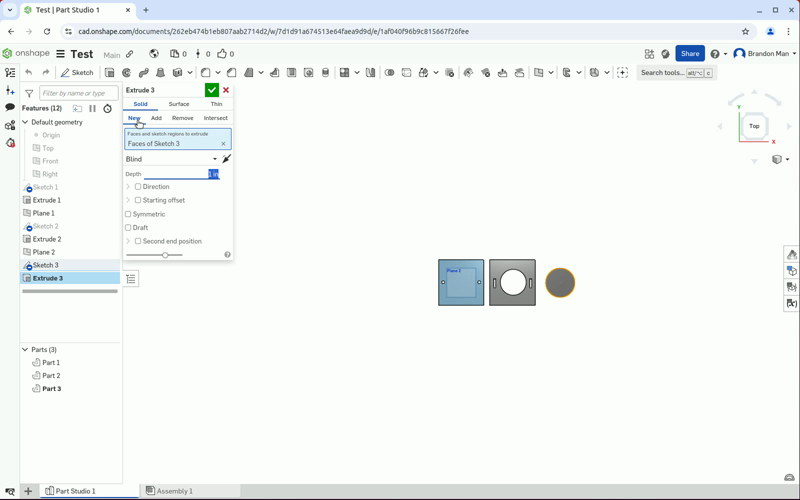
text(1.204)
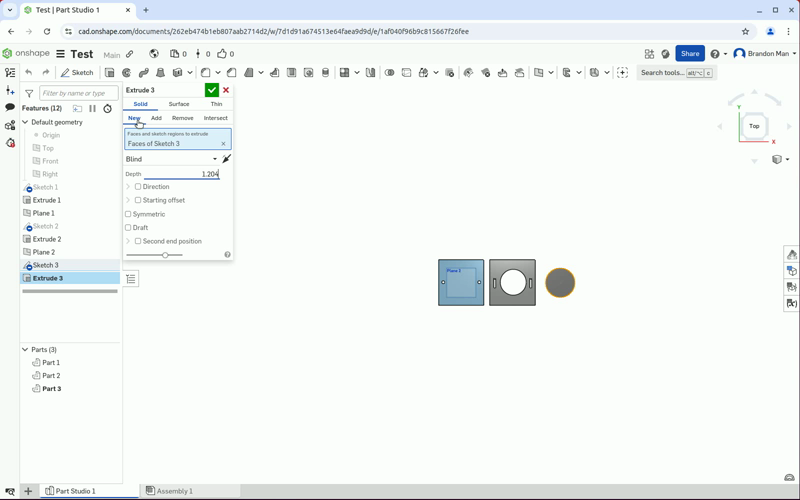
key(enter)
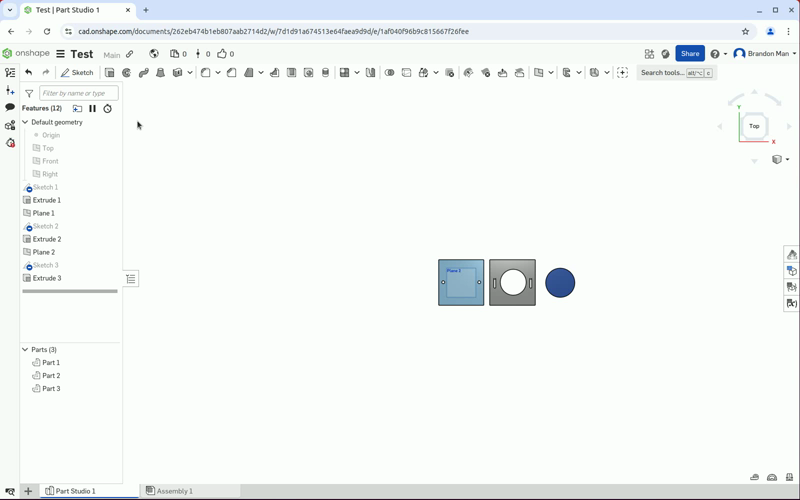
key(shift+h)
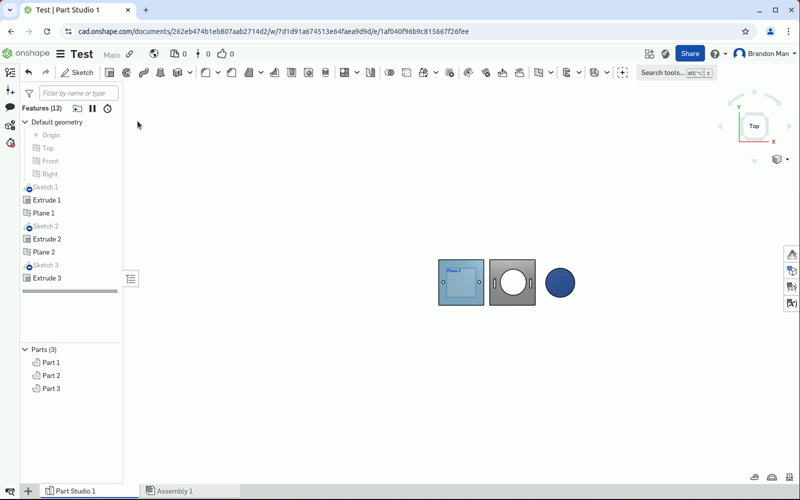
key(shift+h)
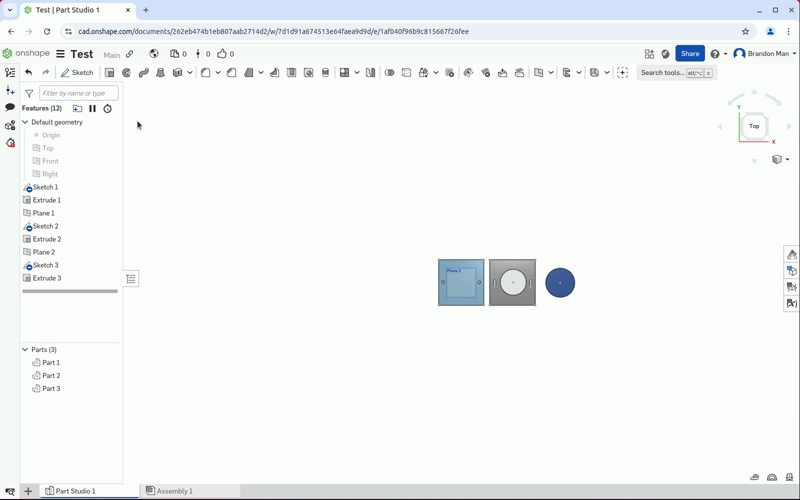
key(shift+7)
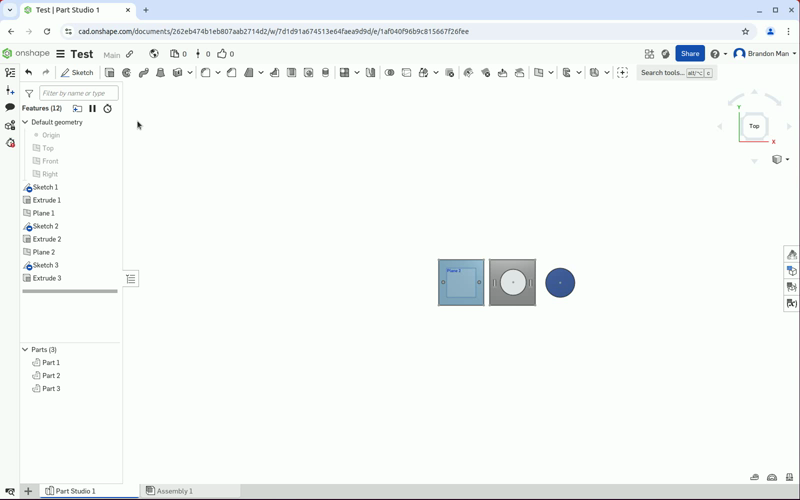
key(up, 3)
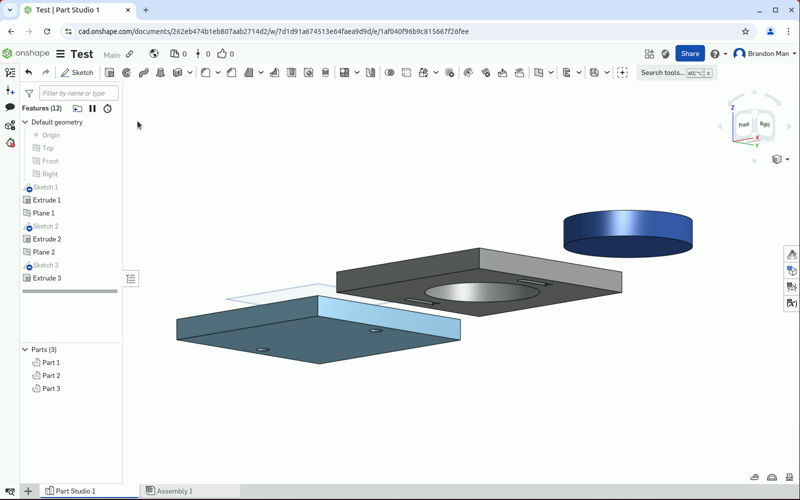
key(left, 3)
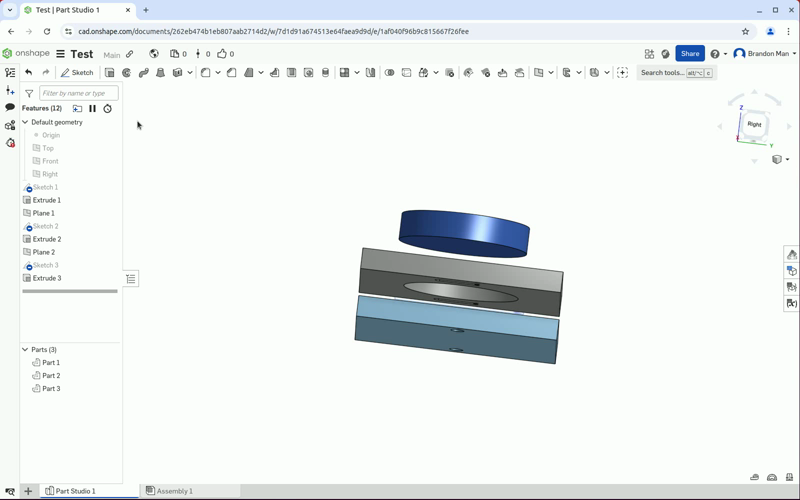
key(right, 3)
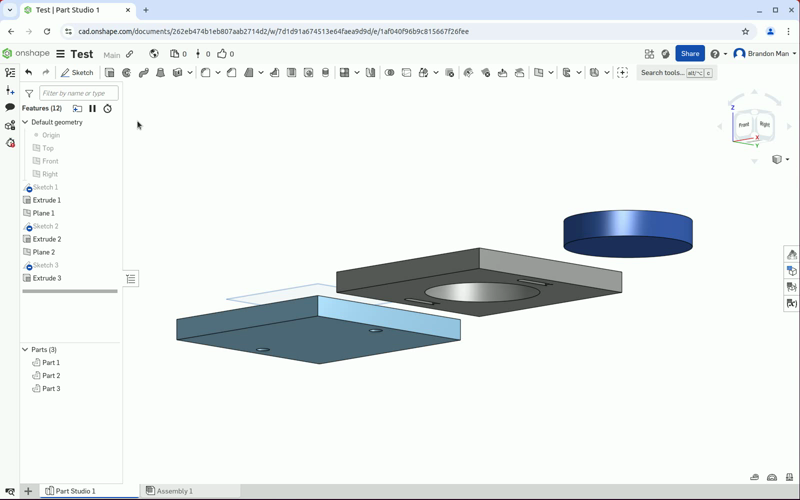
key(down, 3)
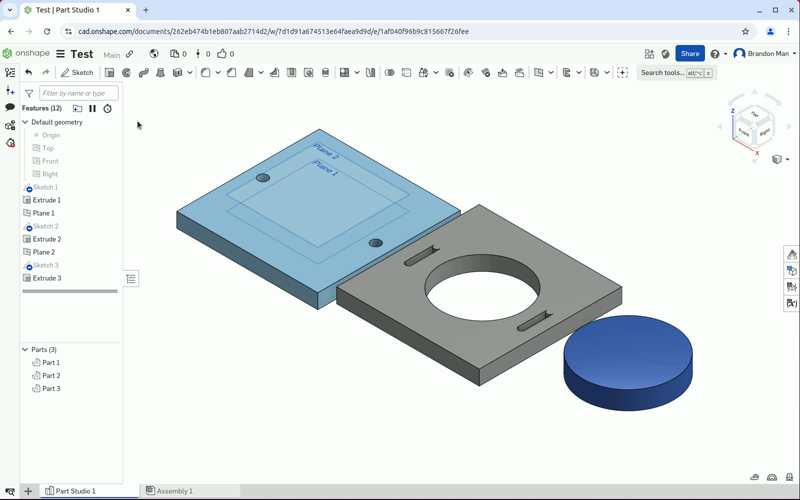
mouse_move(73, 189)
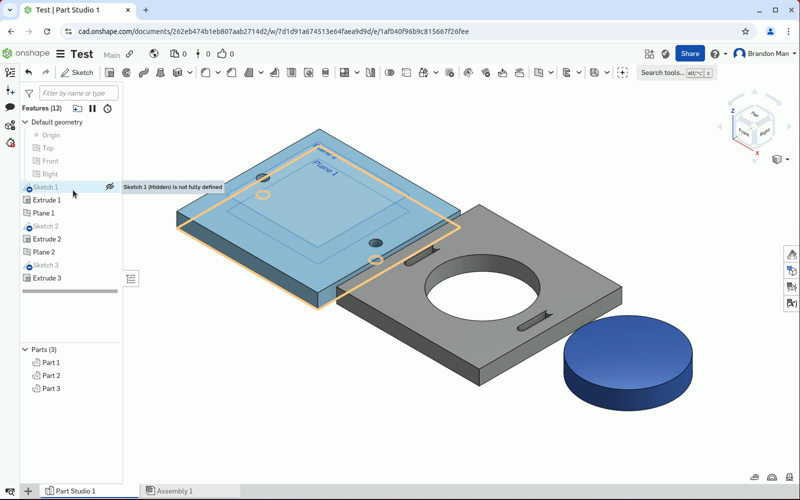
click(73, 189)